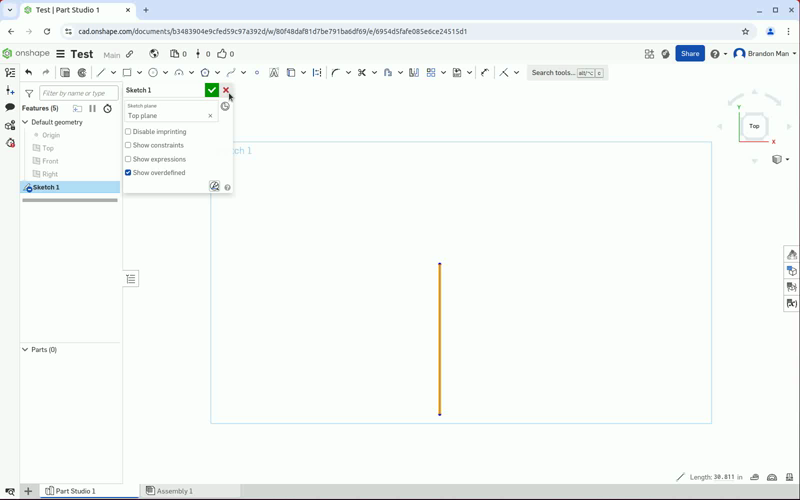
key(shift+h)
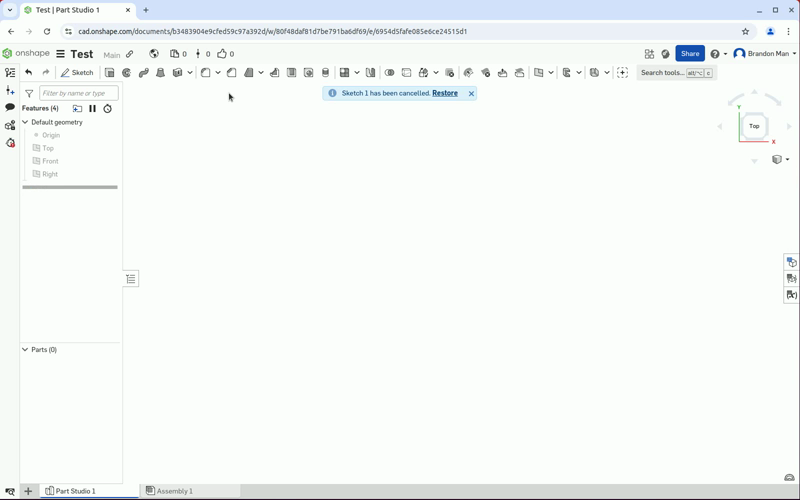
mouse_move(73, 352)
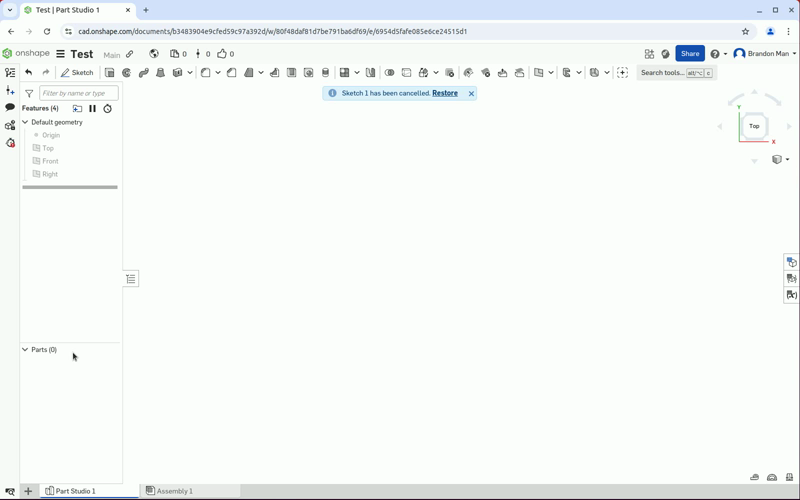
key(y)
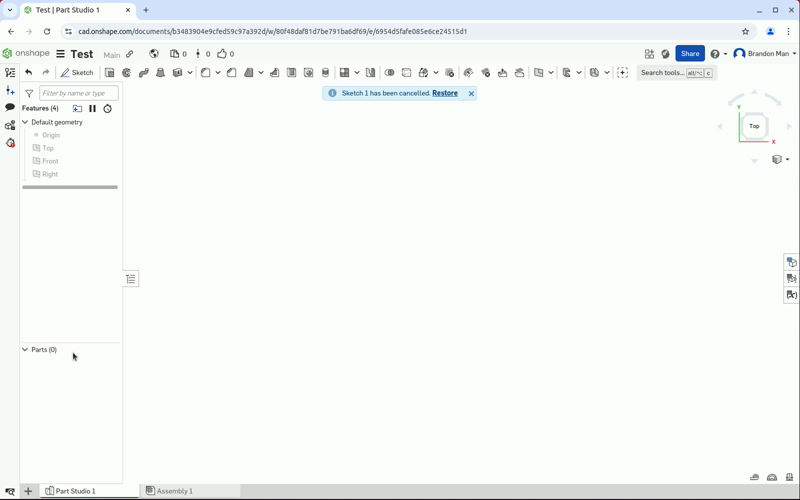
key(shift+p)
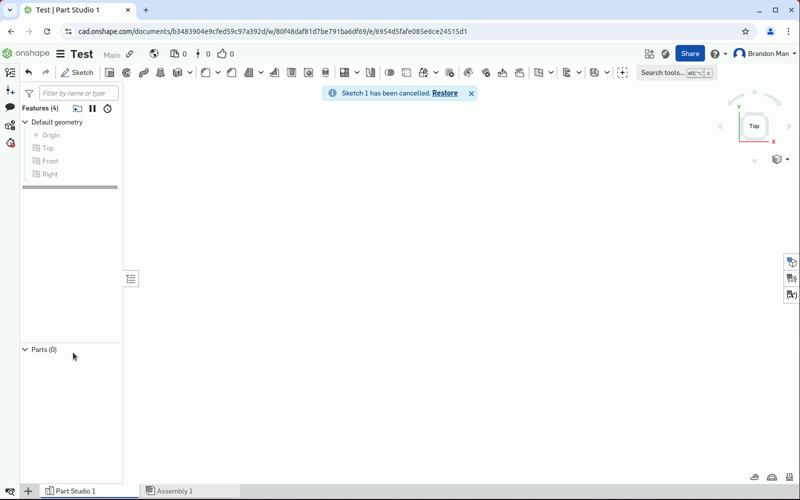
key(space)
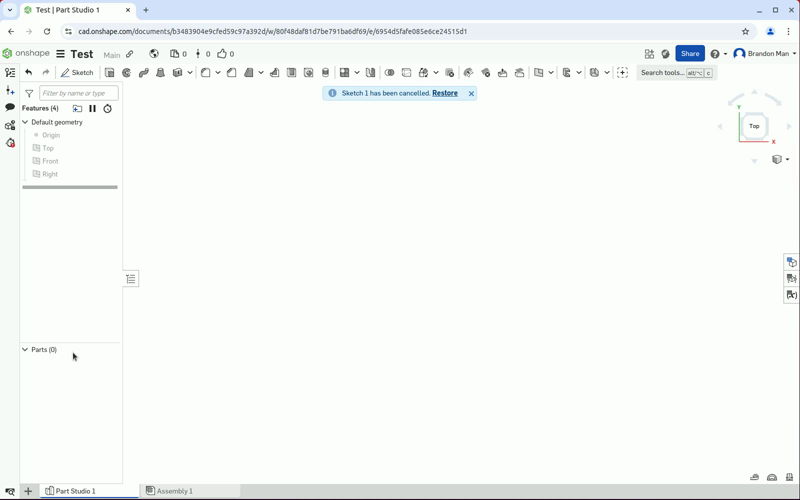
key_down(shift)
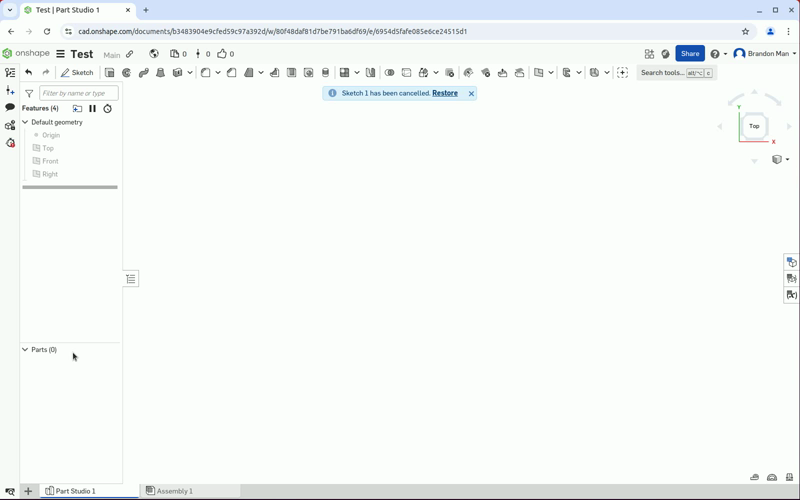
key(up)
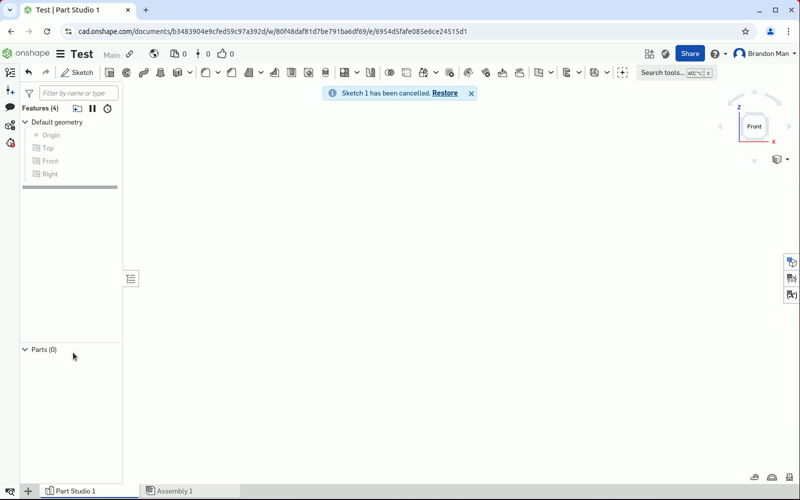
key_up(shift)
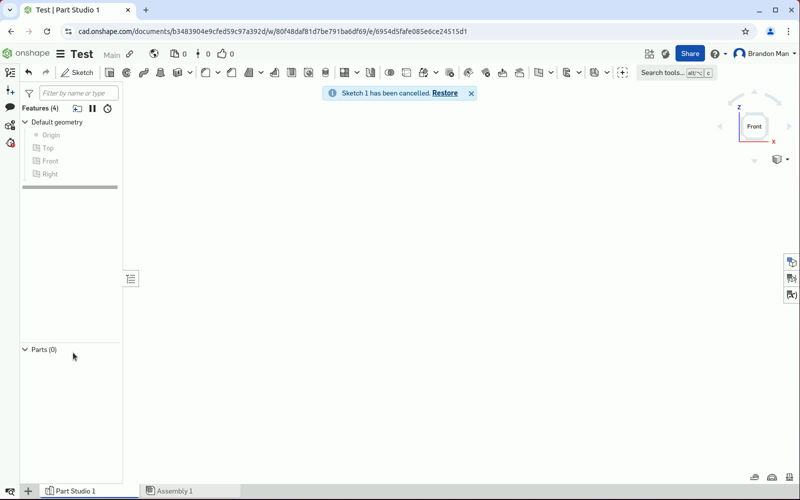
mouse_move(73, 352)
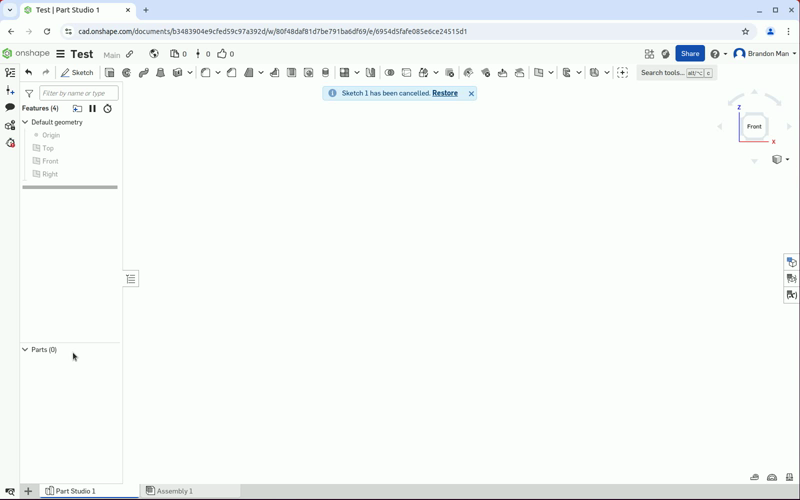
key(shift+y)
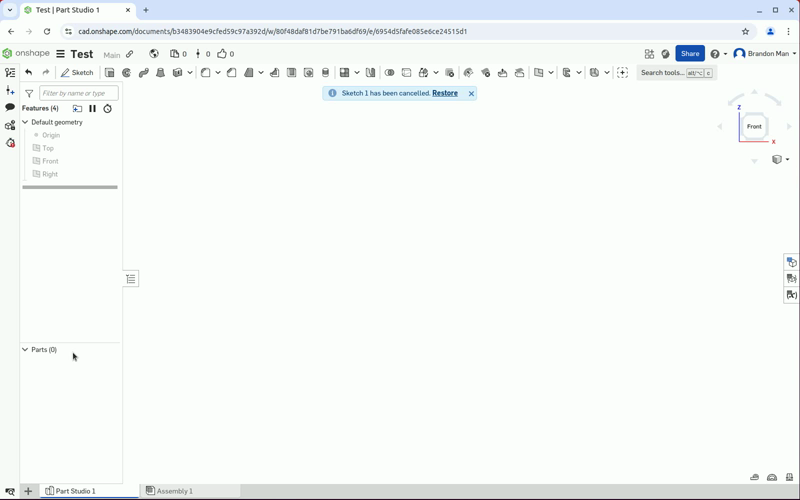
key(shift+s)
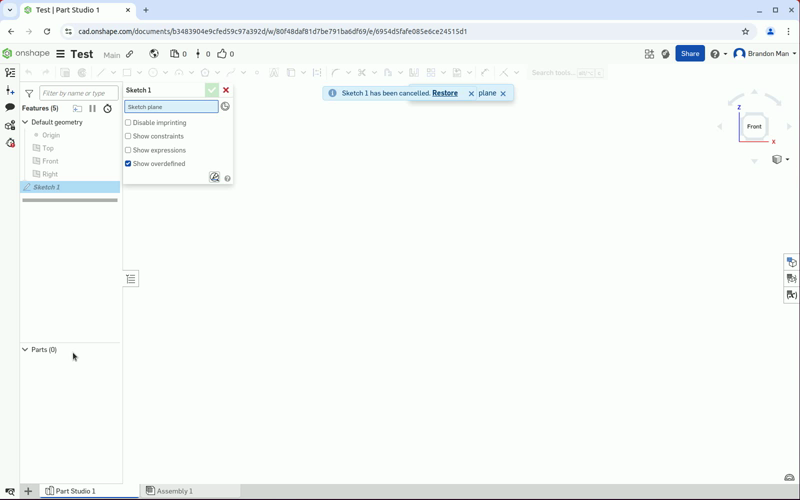
mouse_move(73, 163)
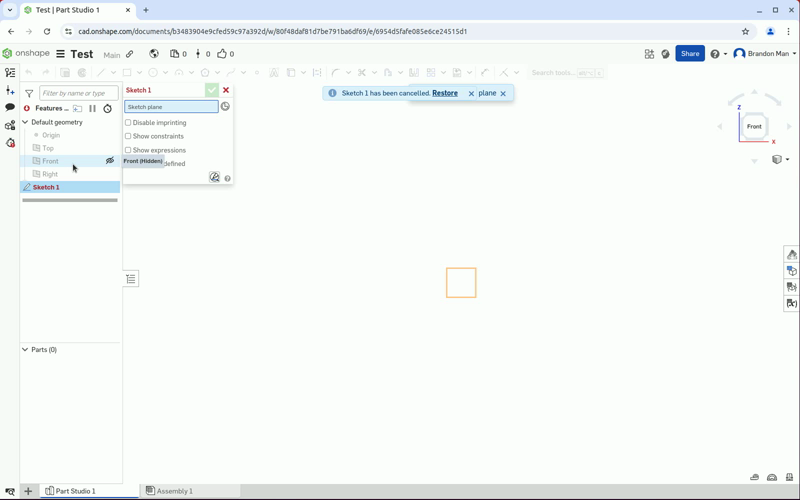
click(73, 163)
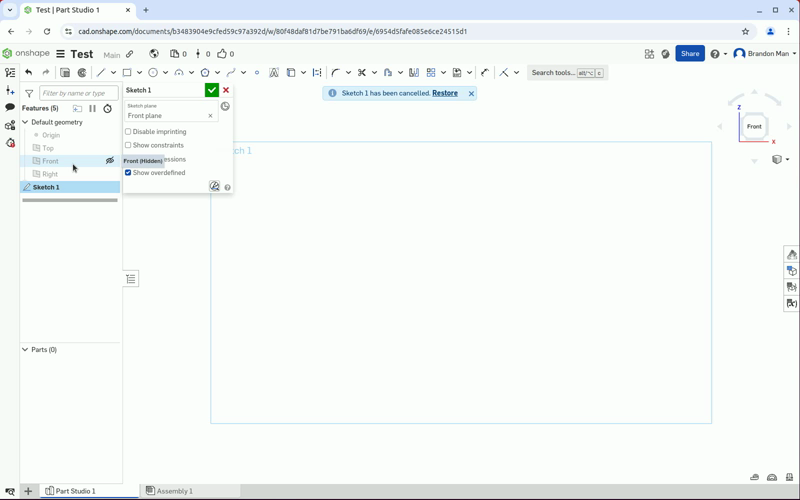
mouse_move(73, 352)
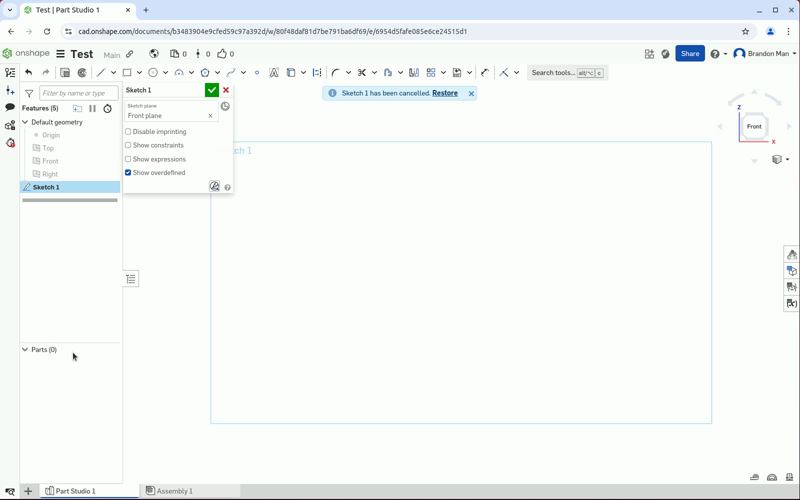
key(y)
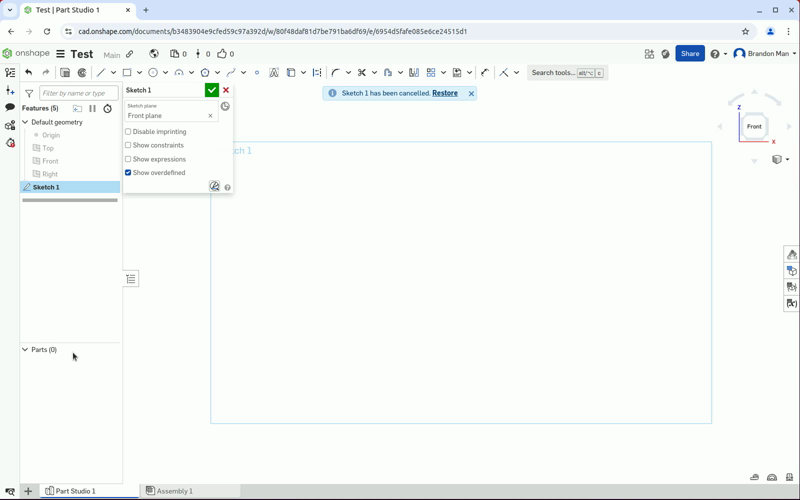
key(c)
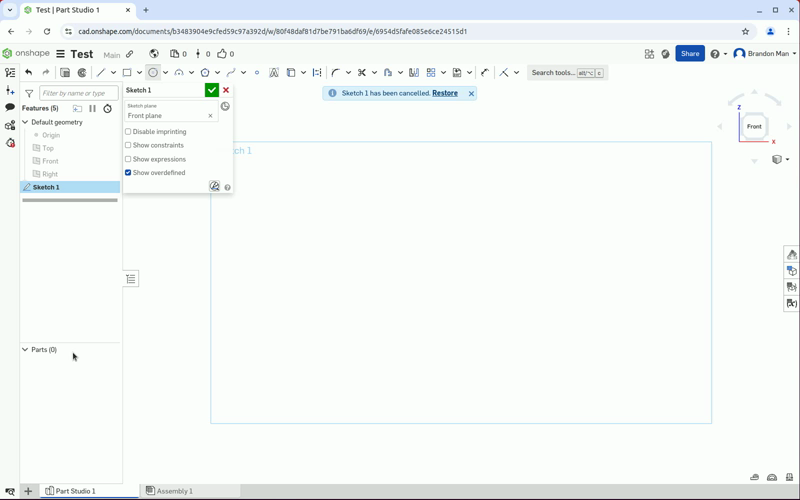
key_down(shift)
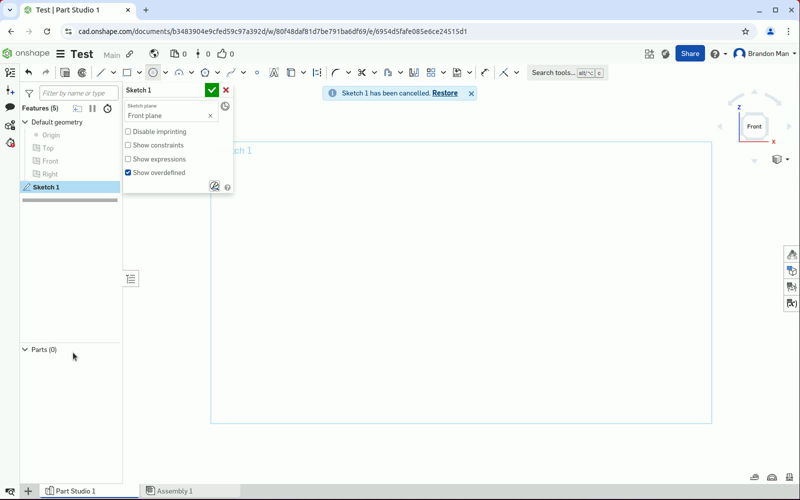
mouse_move(461, 178)
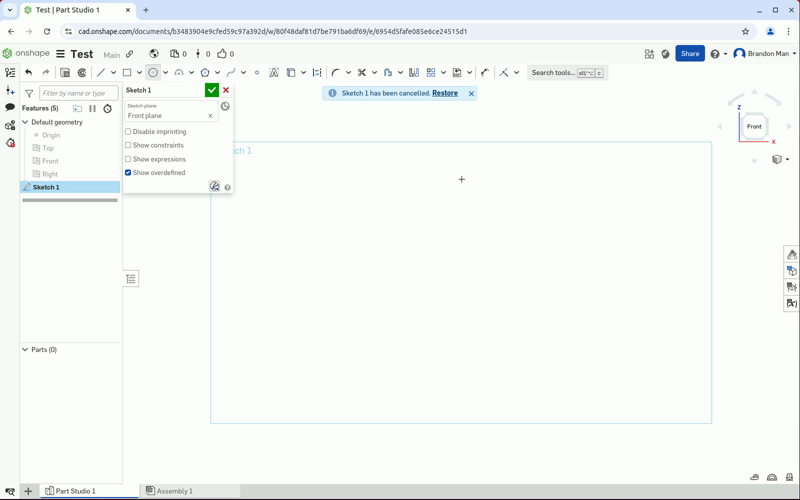
click(461, 178)
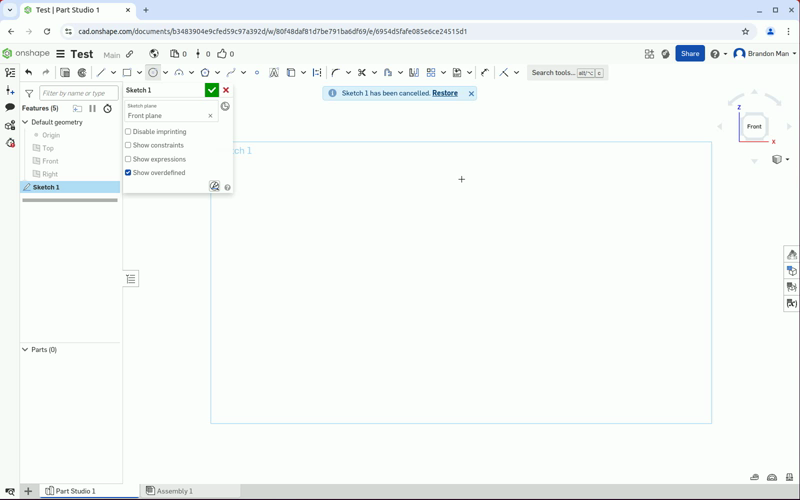
key_up(shift)
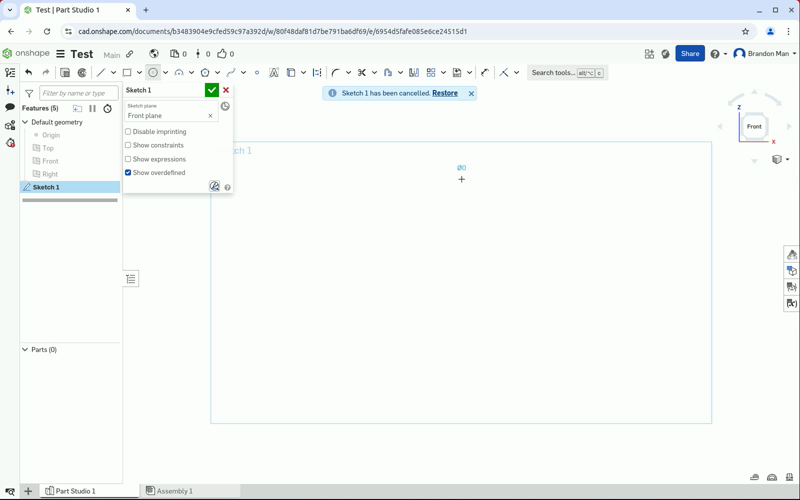
mouse_move(471, 178)
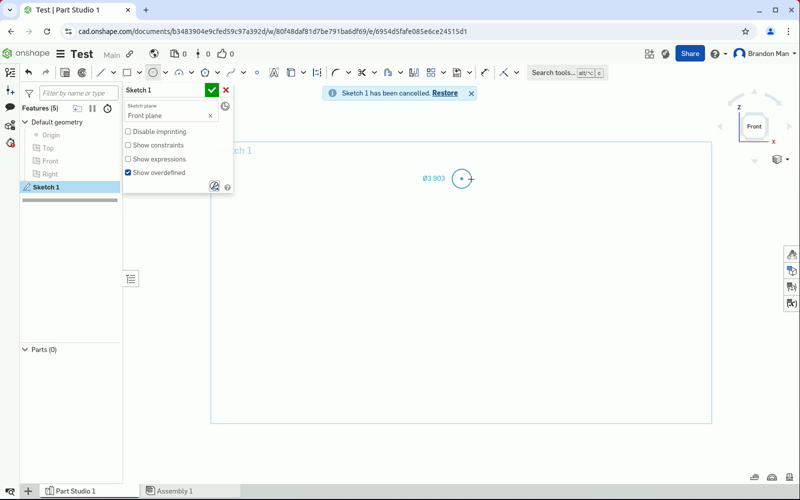
click(471, 178)
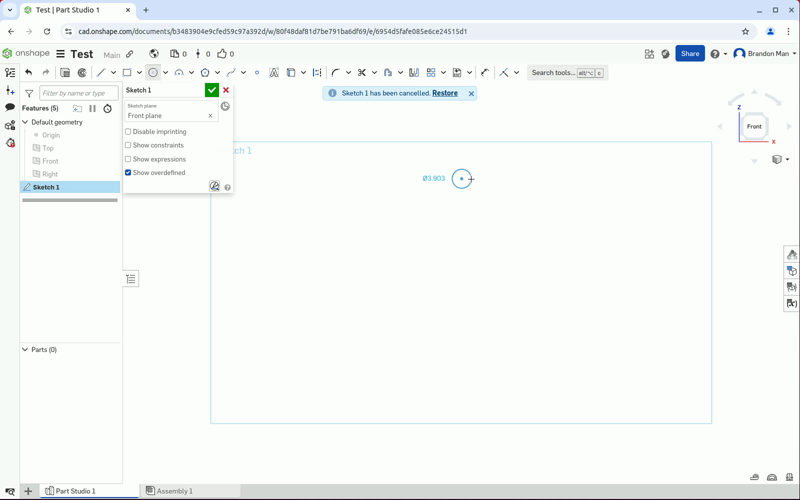
key(esc)
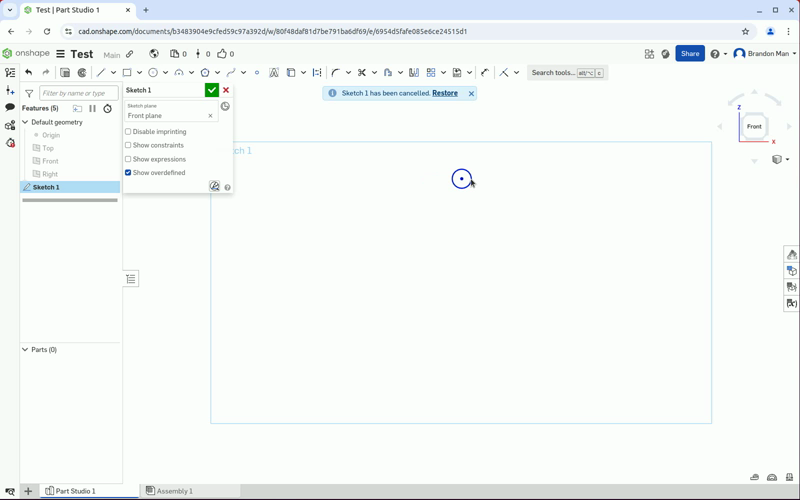
key(c)
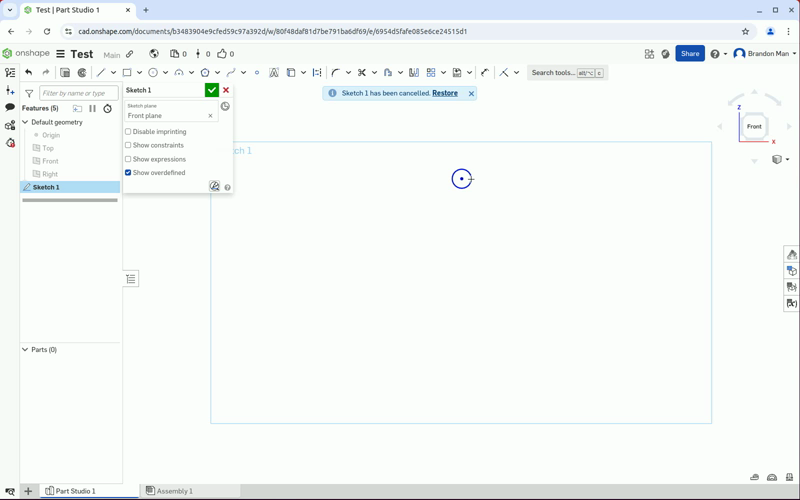
key_down(shift)
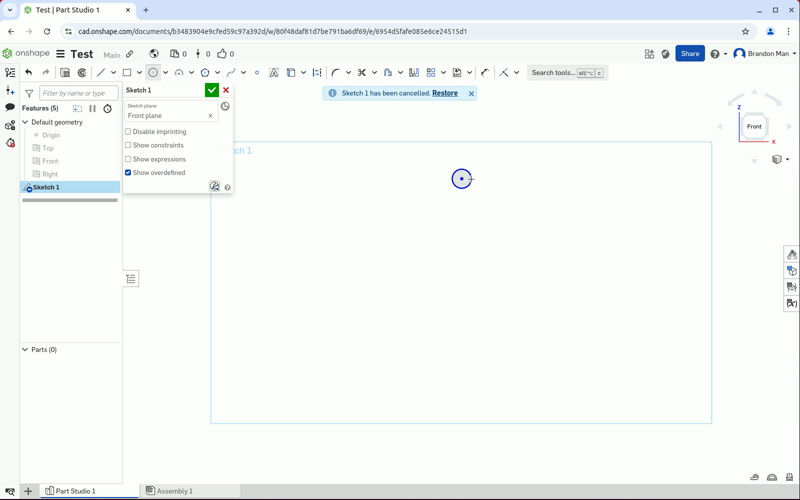
mouse_move(461, 178)
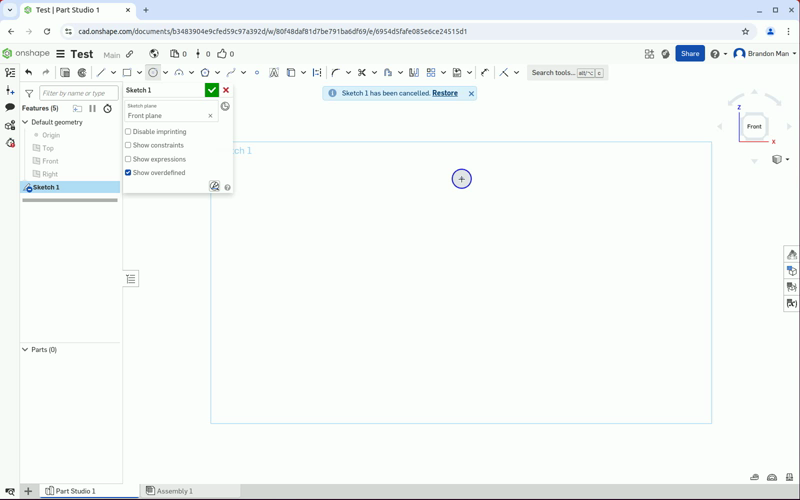
click(461, 178)
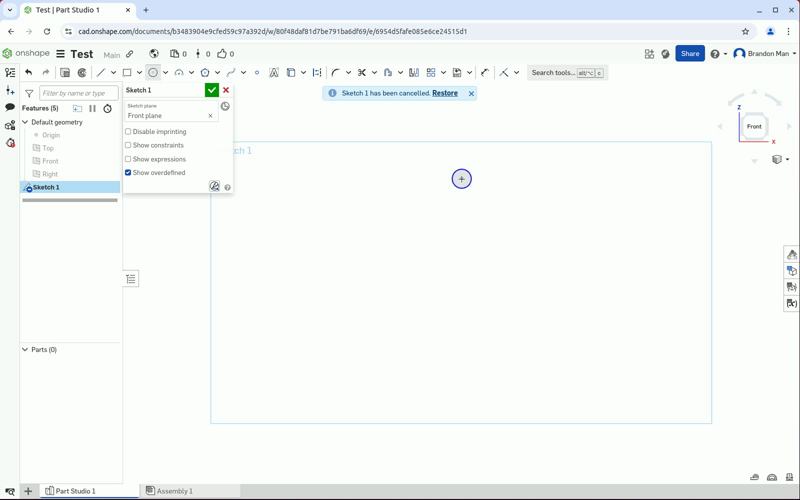
key_up(shift)
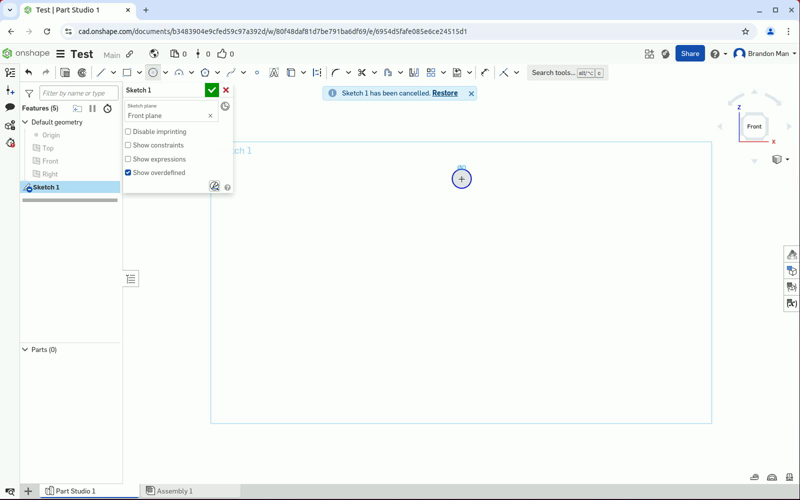
mouse_move(464, 178)
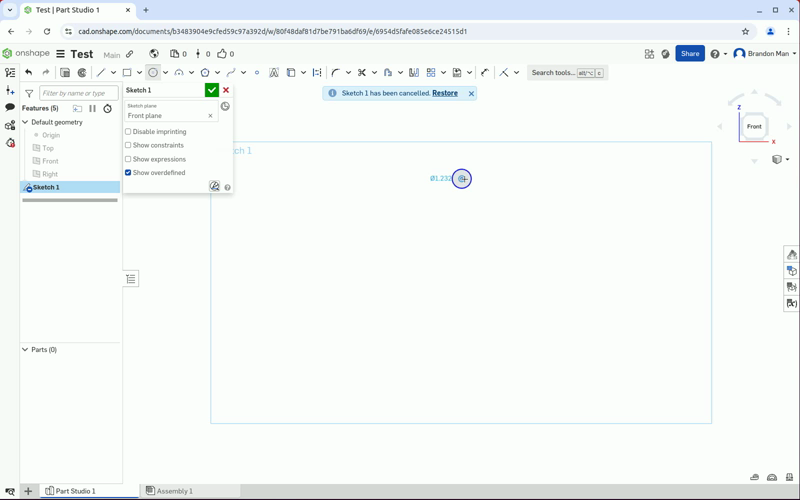
scroll(6)
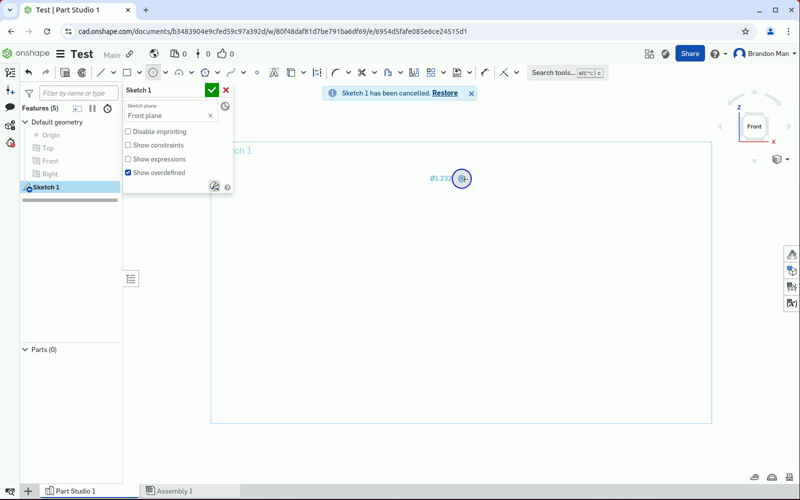
scroll(6)
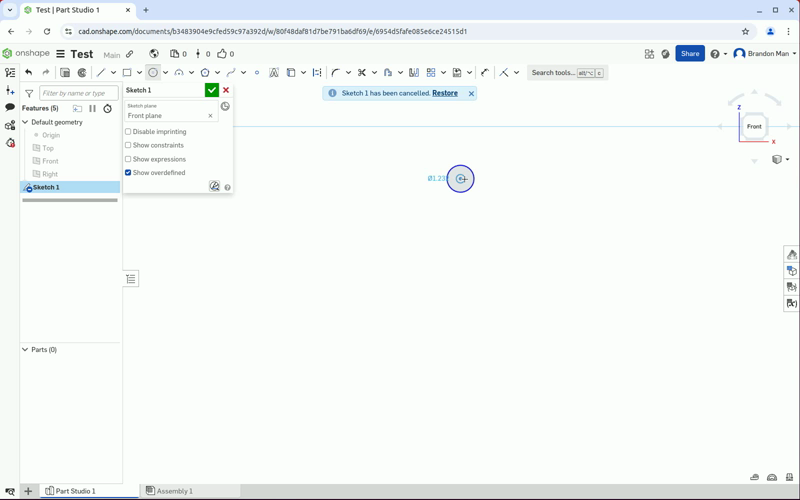
scroll(6)
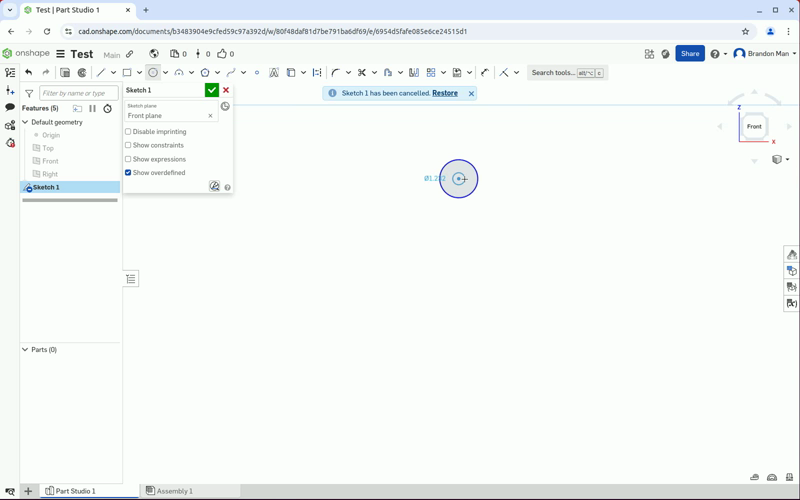
scroll(6)
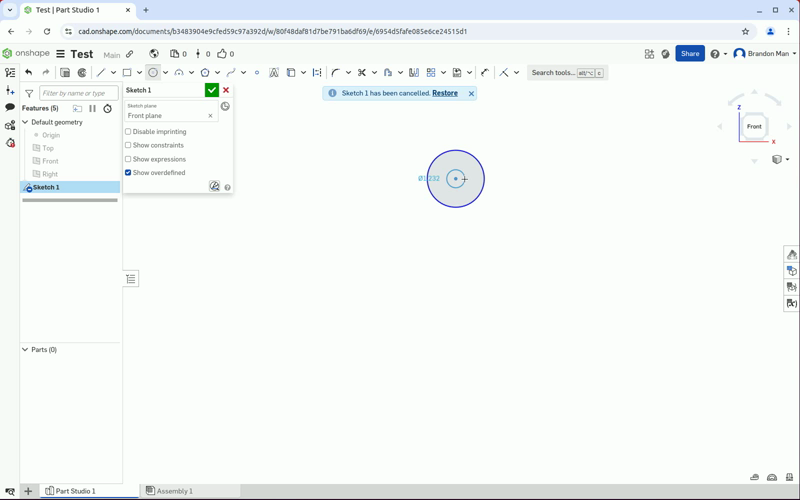
scroll(6)
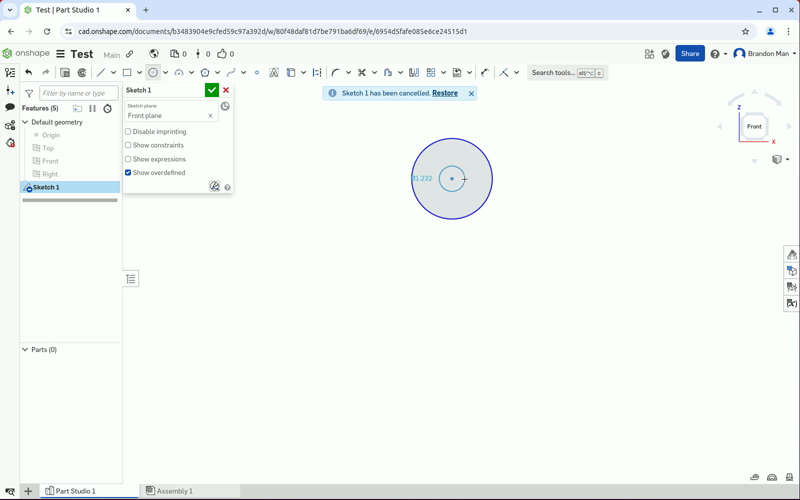
scroll(6)
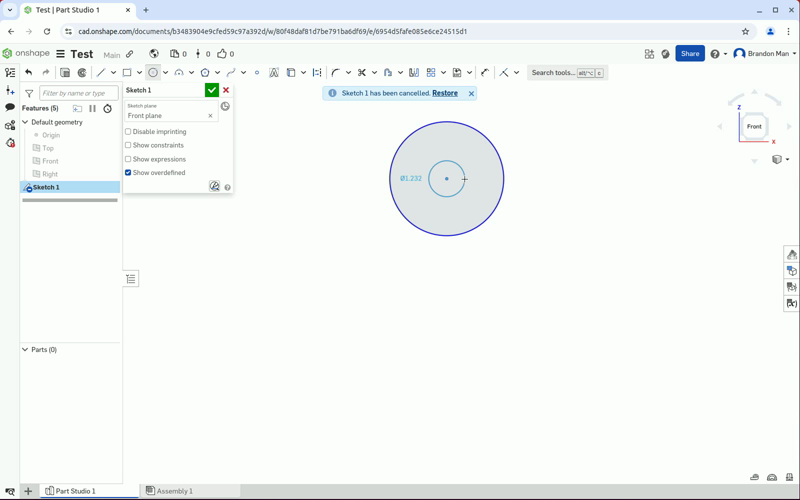
scroll(6)
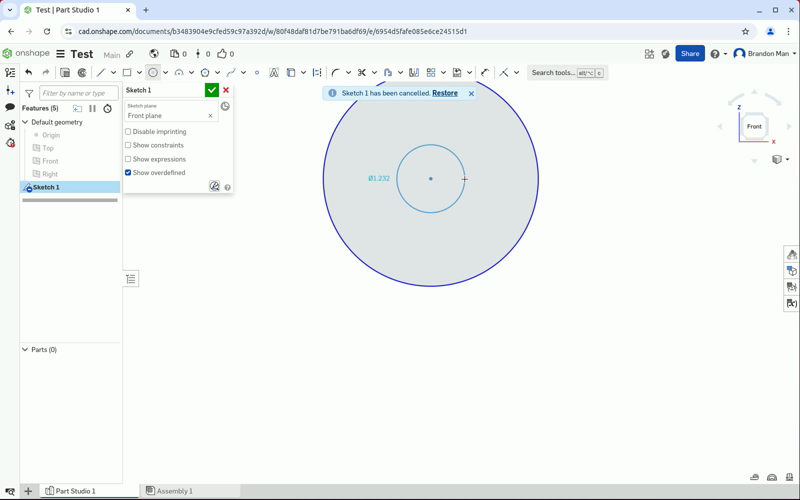
click(464, 178)
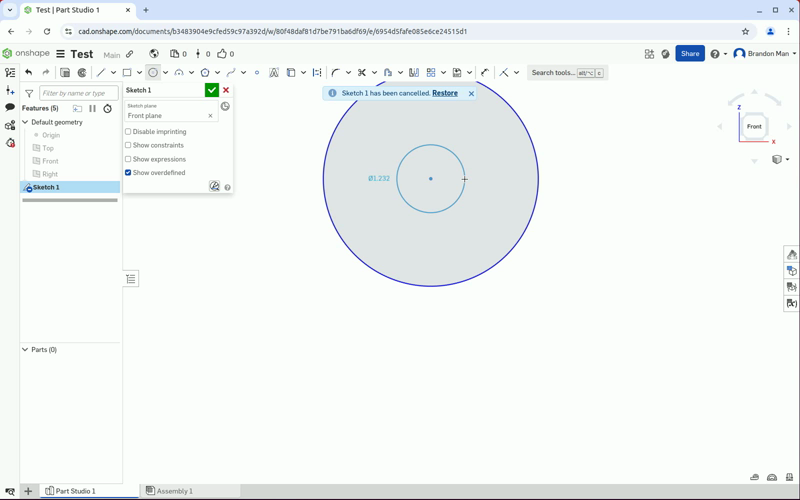
scroll(-6)
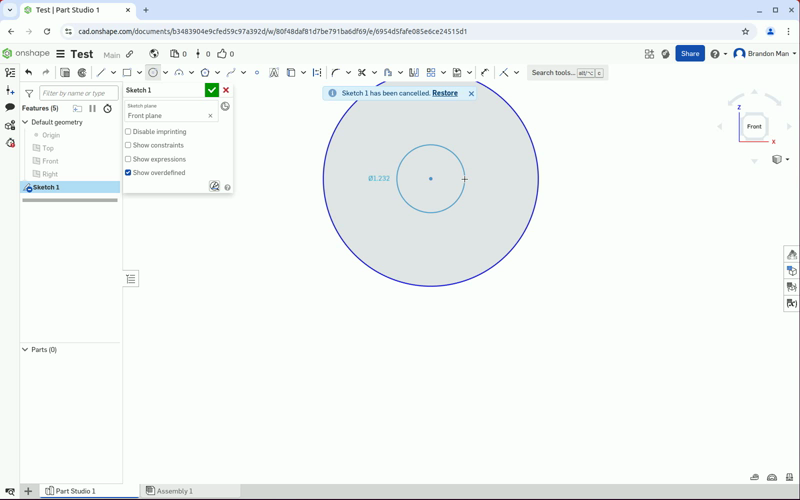
scroll(-6)
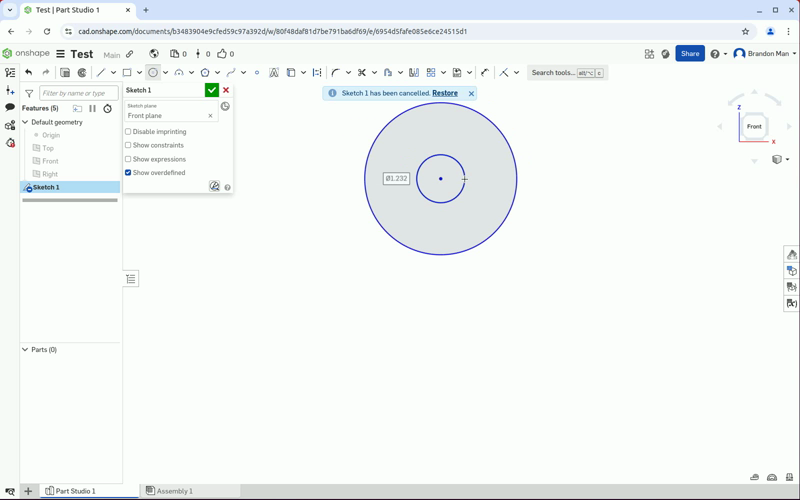
scroll(-6)
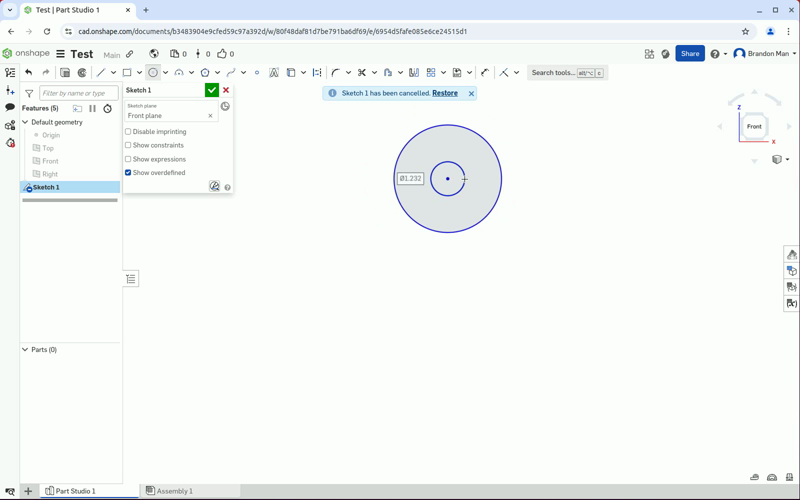
scroll(-6)
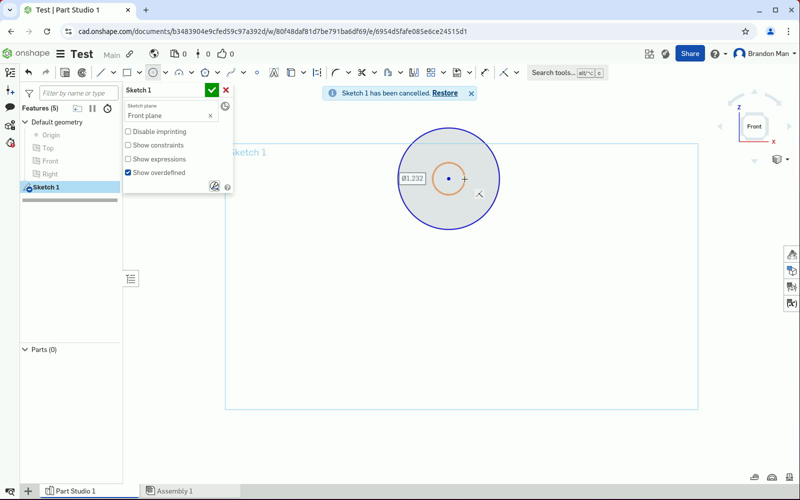
scroll(-6)
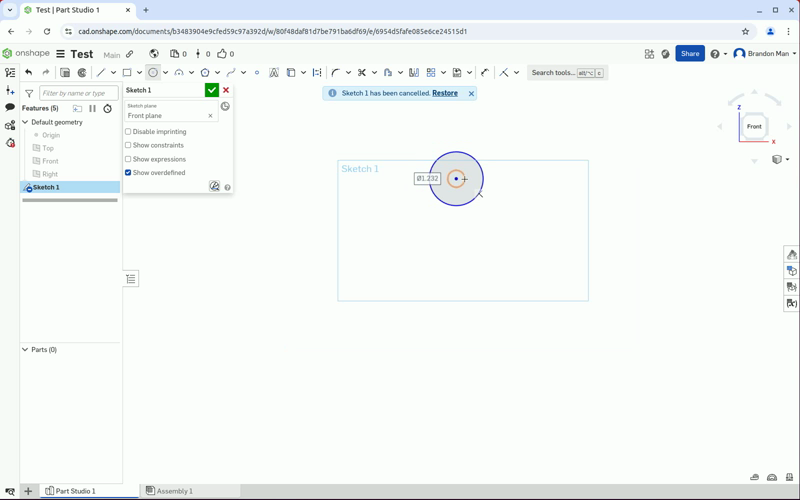
scroll(-6)
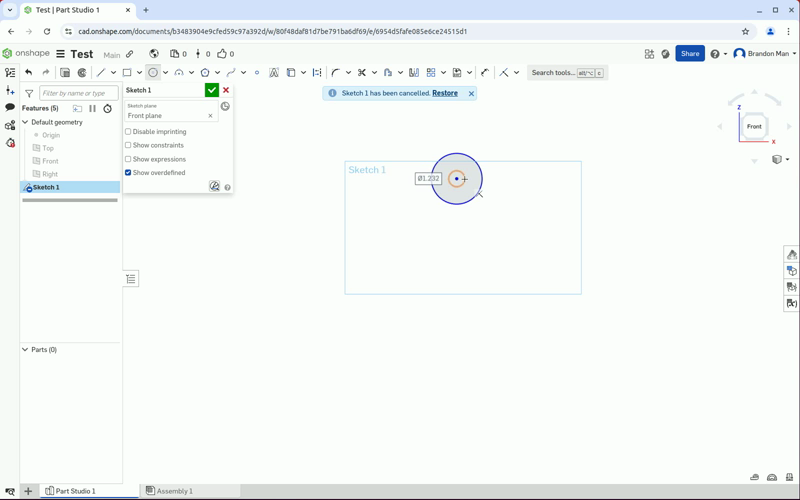
scroll(-6)
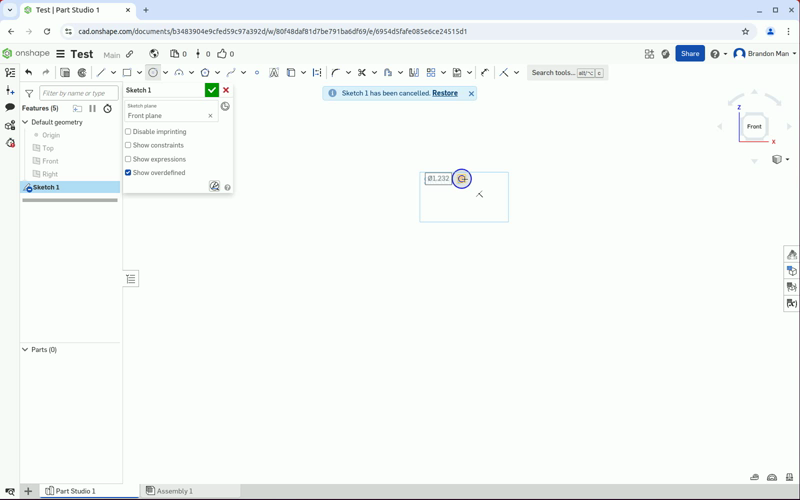
key(esc)
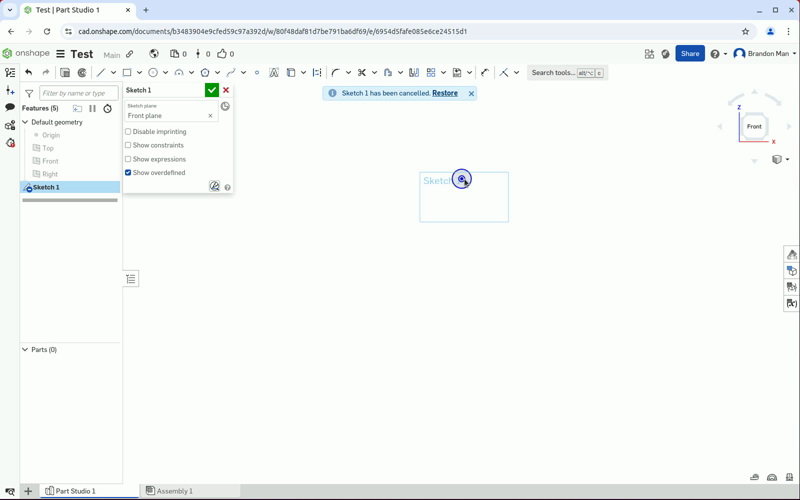
mouse_move(455, 177)
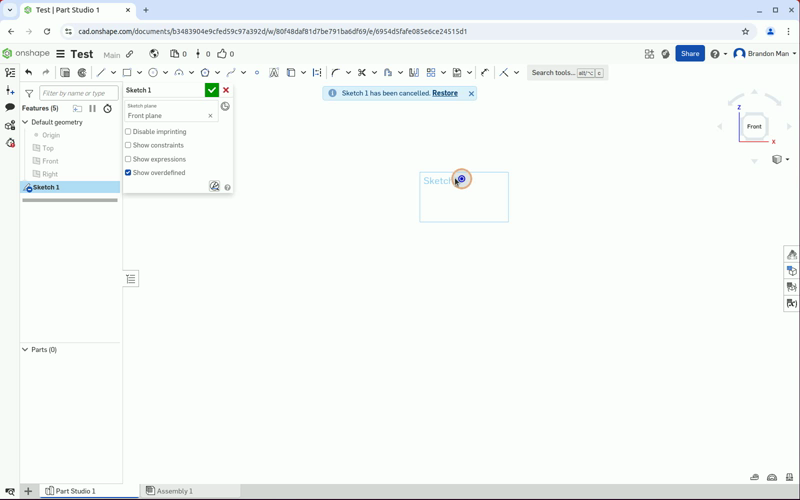
scroll(6)
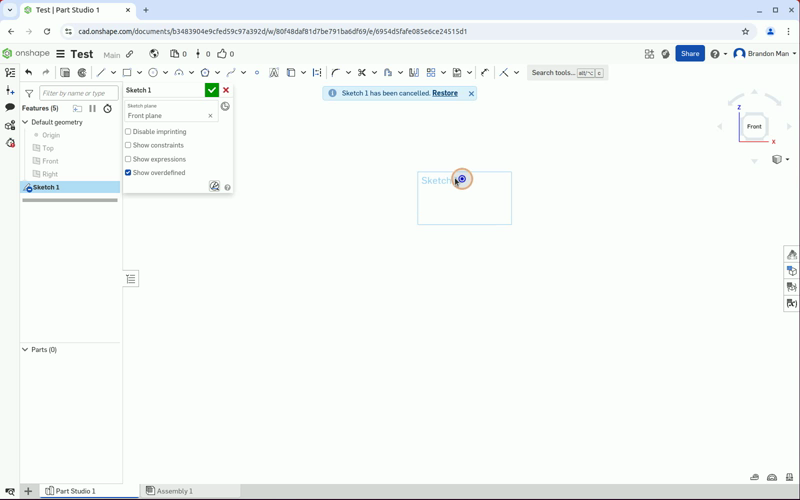
scroll(6)
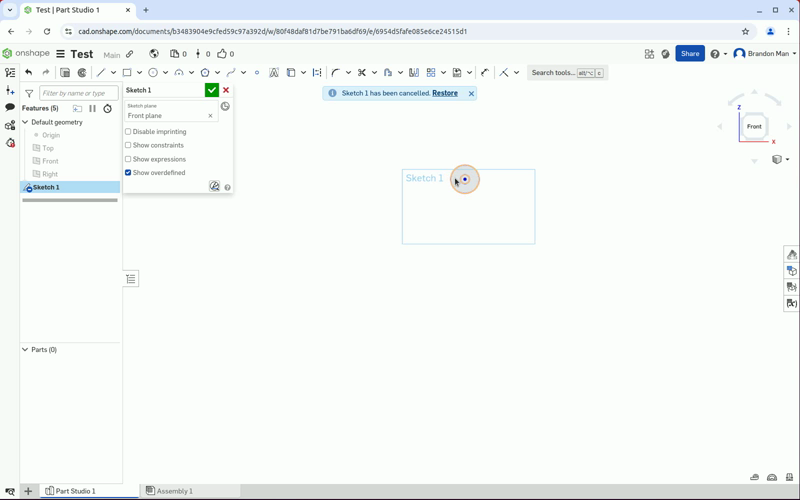
scroll(6)
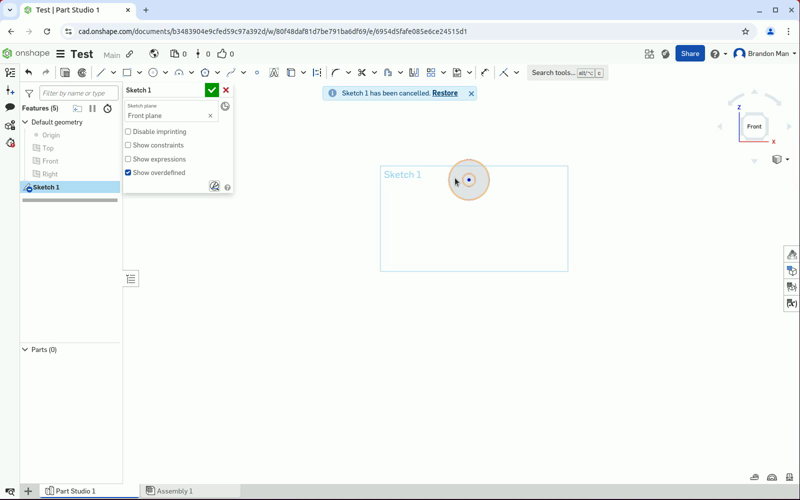
scroll(6)
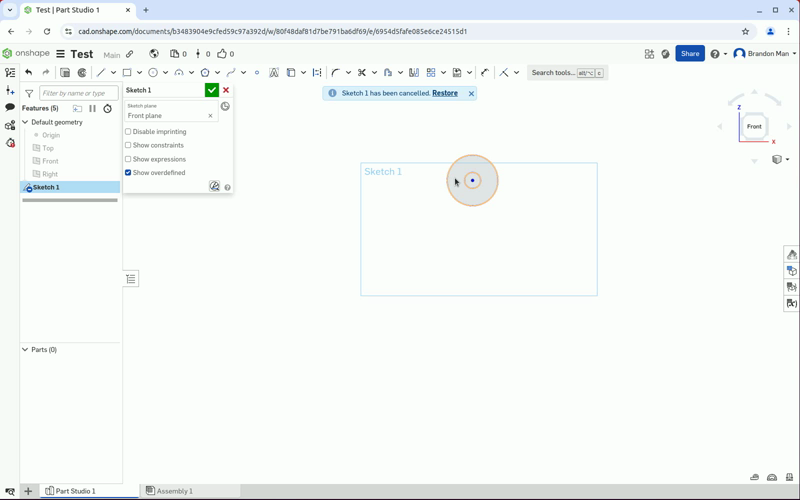
scroll(6)
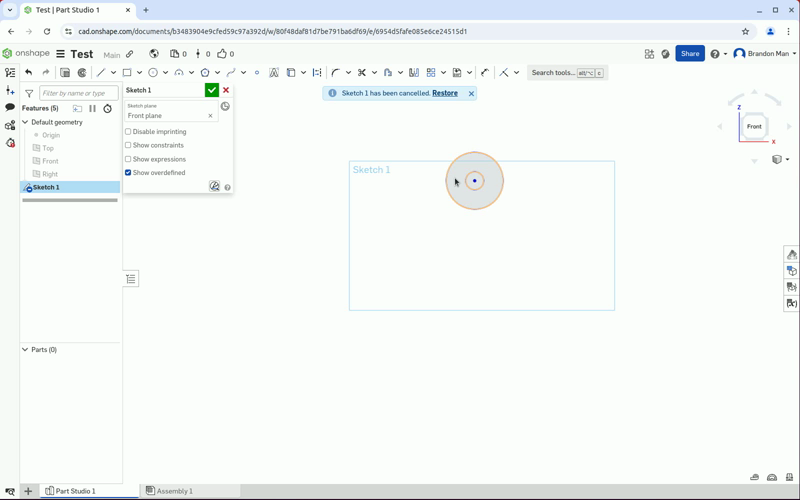
scroll(6)
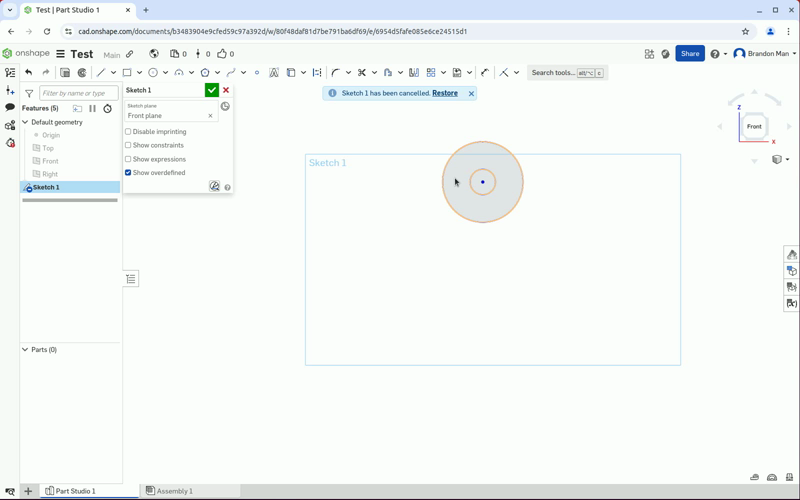
scroll(6)
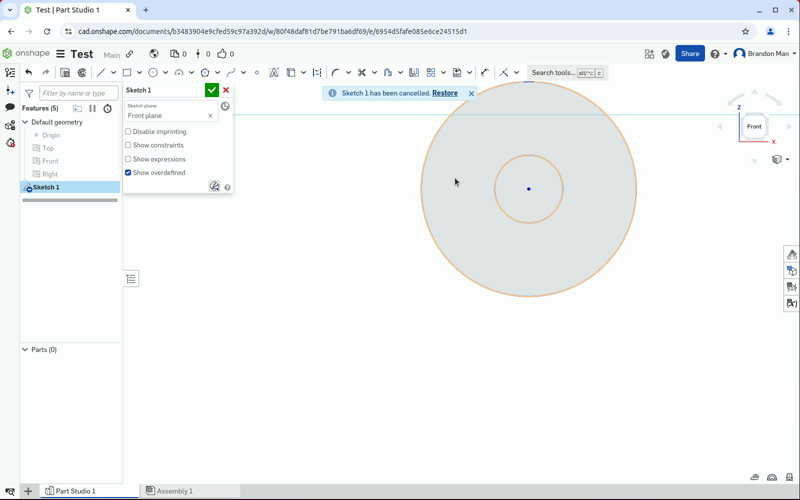
click(455, 177)
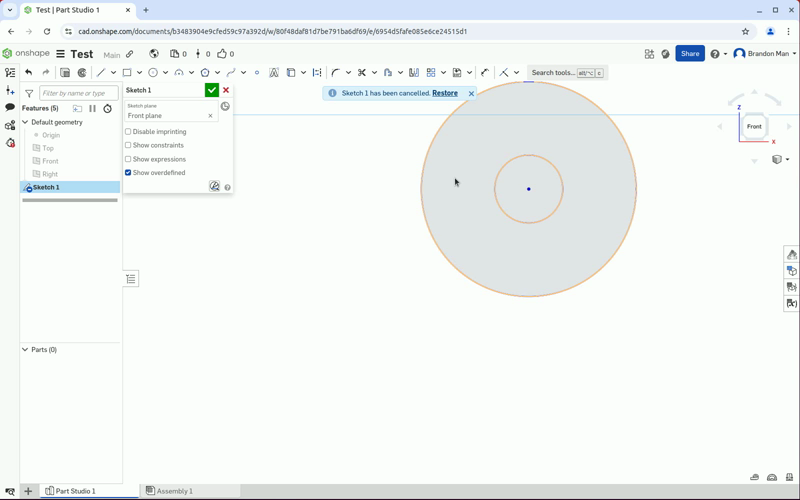
scroll(-6)
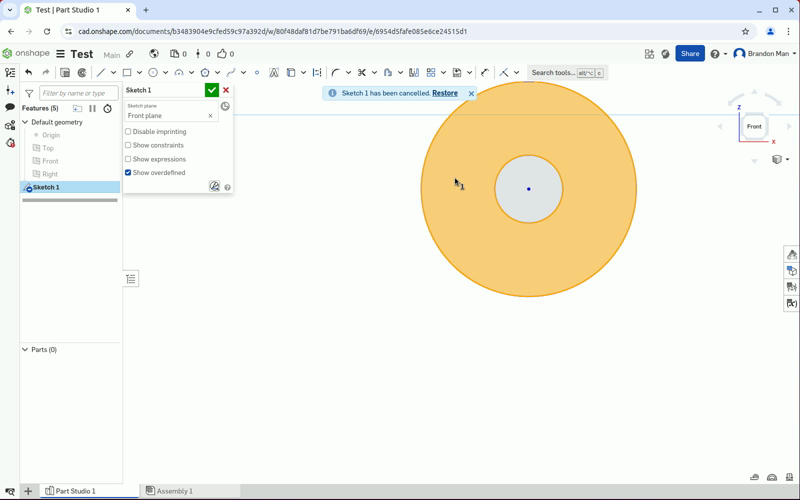
scroll(-6)
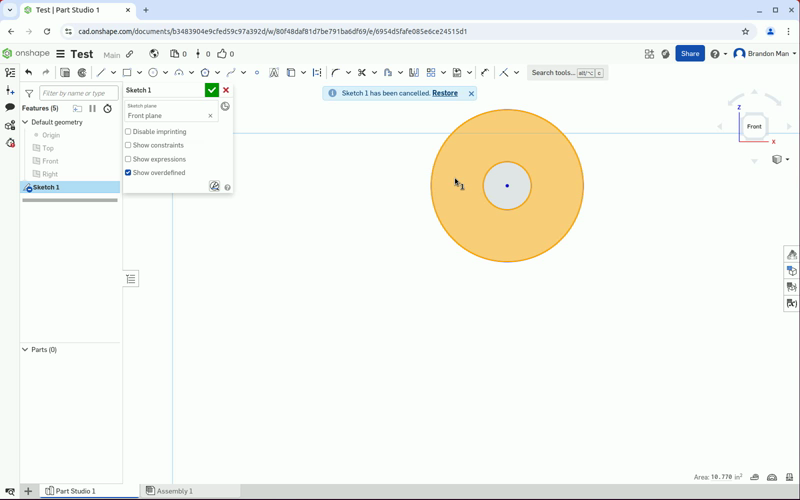
scroll(-6)
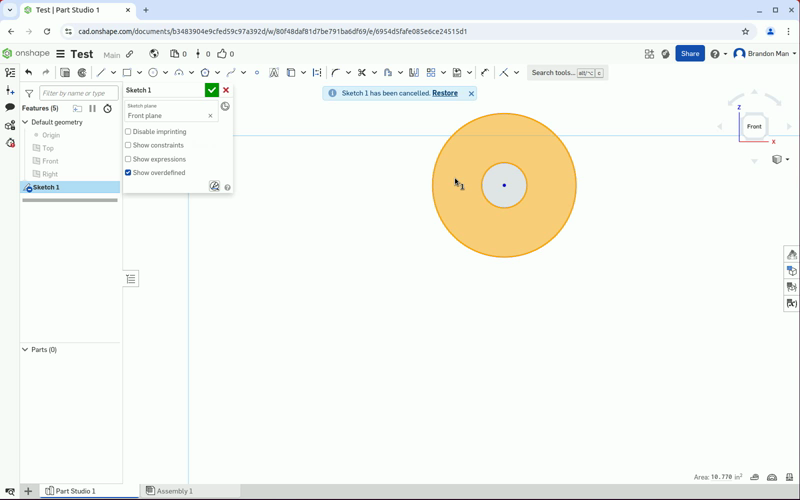
scroll(-6)
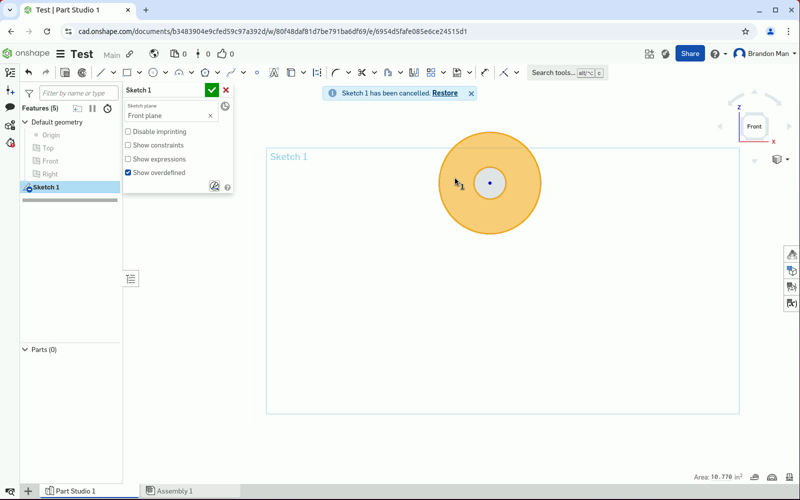
scroll(-6)
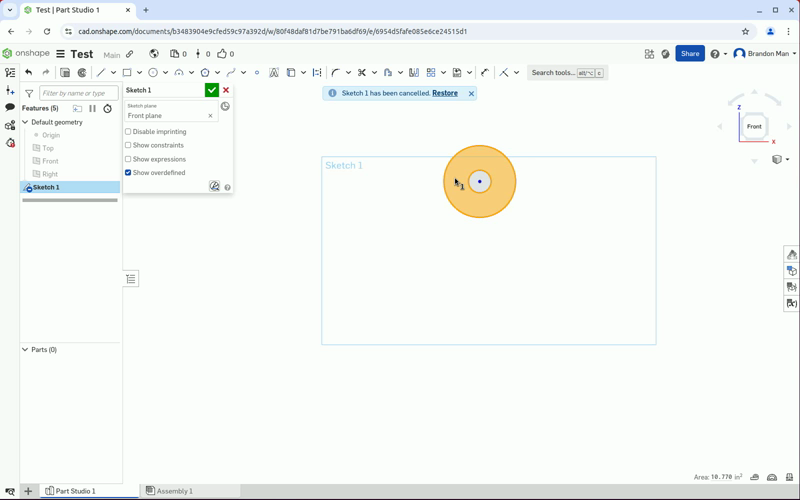
scroll(-6)
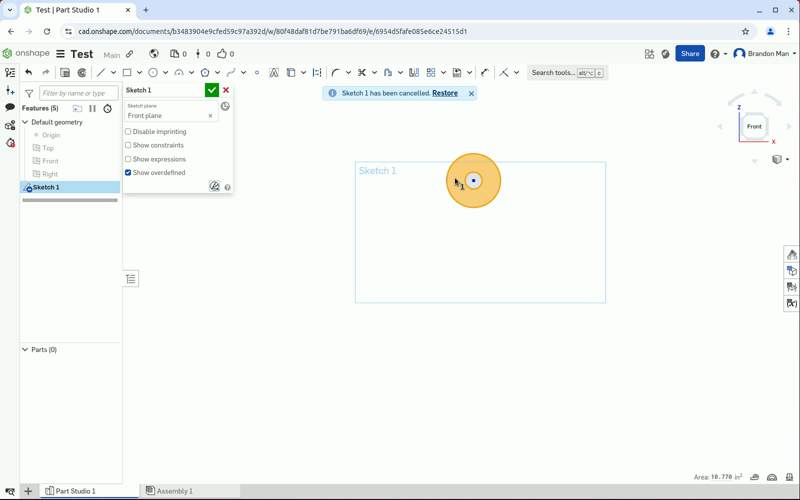
scroll(-6)
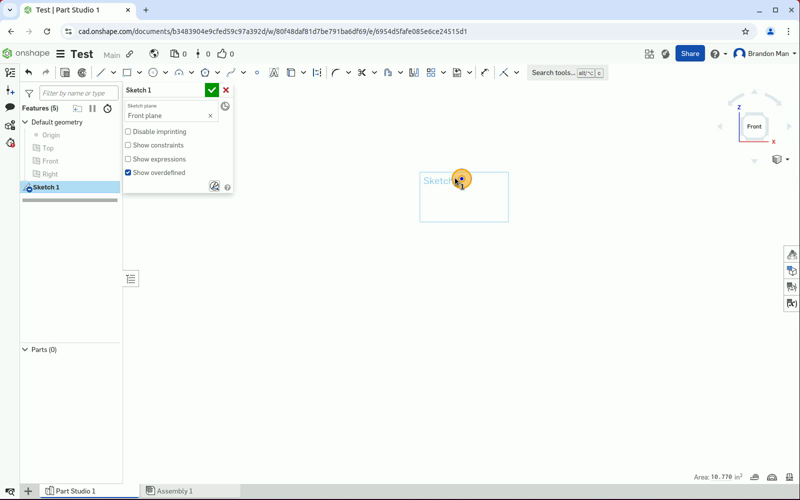
mouse_move(73, 352)
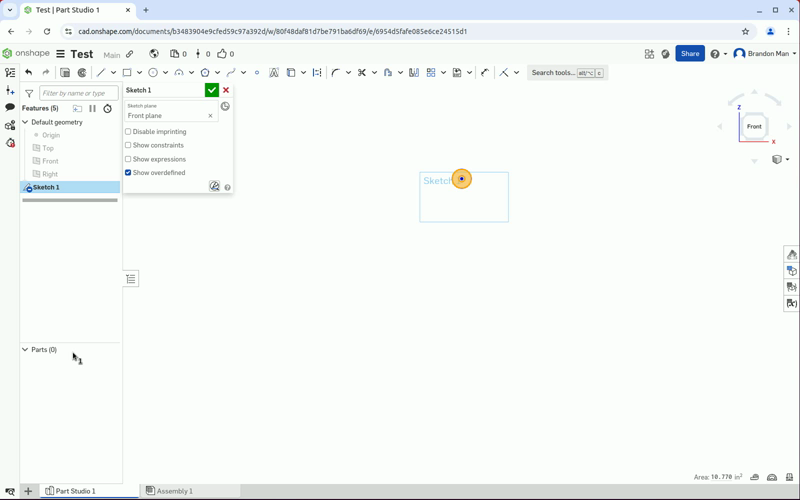
key(shift+y)
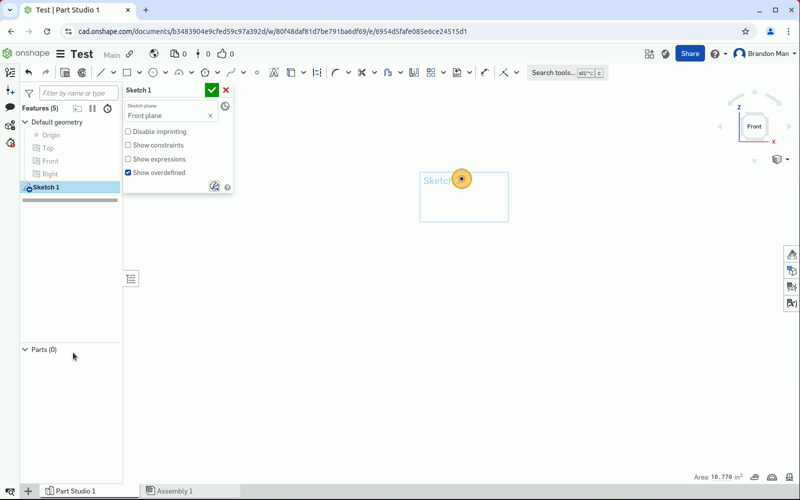
key(shift+e)
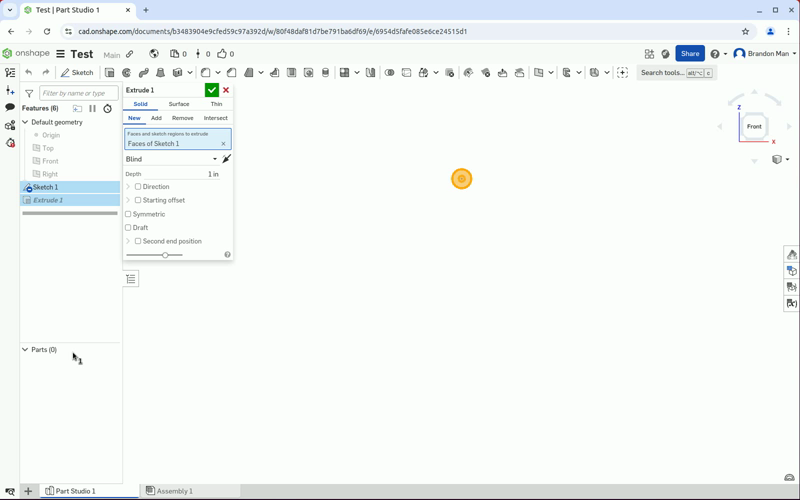
mouse_move(143, 106)
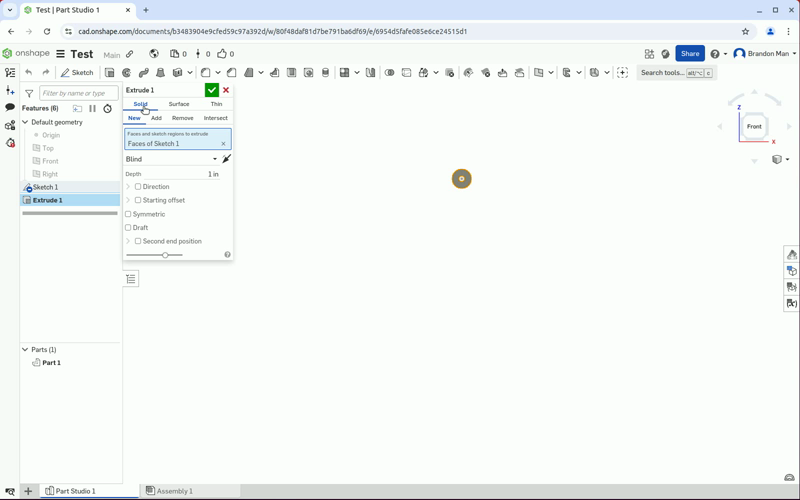
click(143, 106)
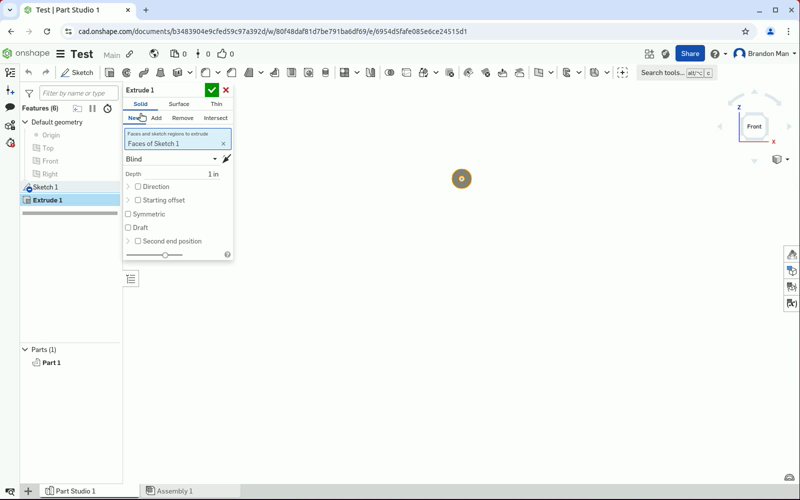
mouse_move(137, 120)
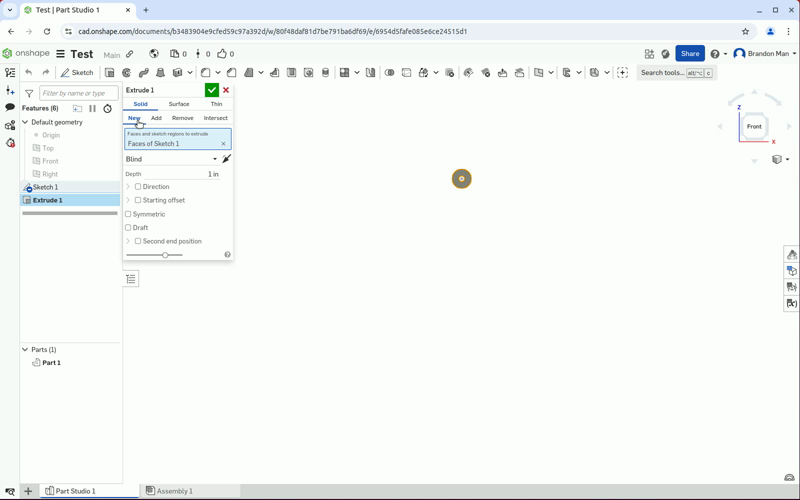
click(137, 120)
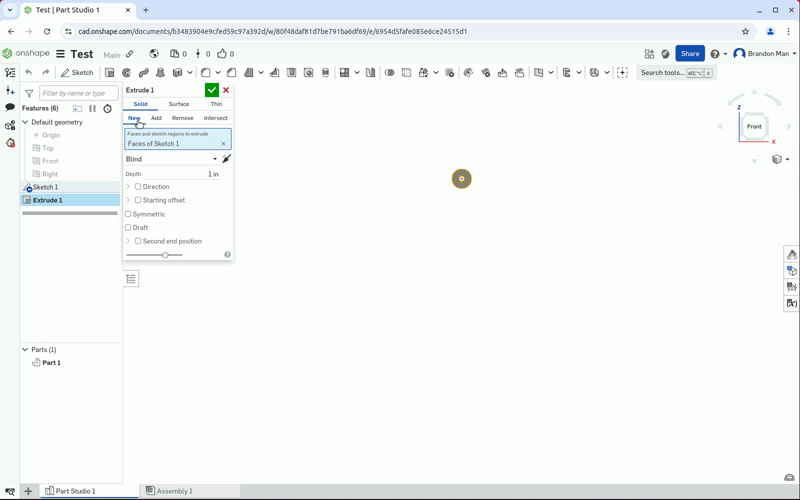
key(tab, 4)
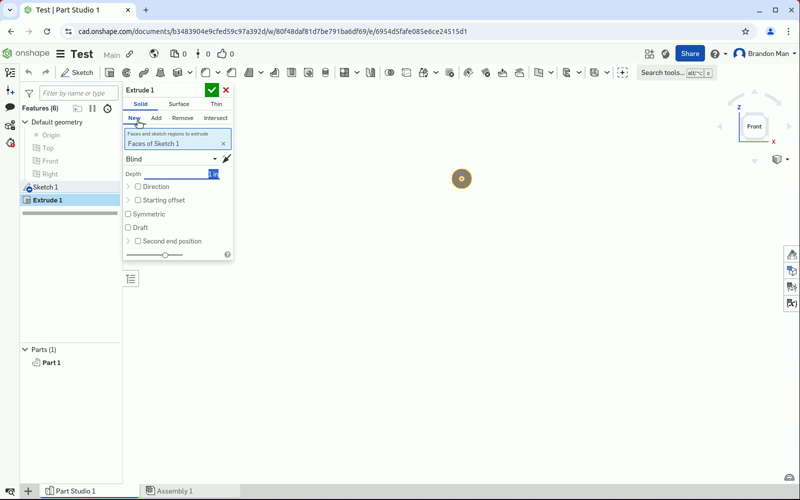
text(0.481)
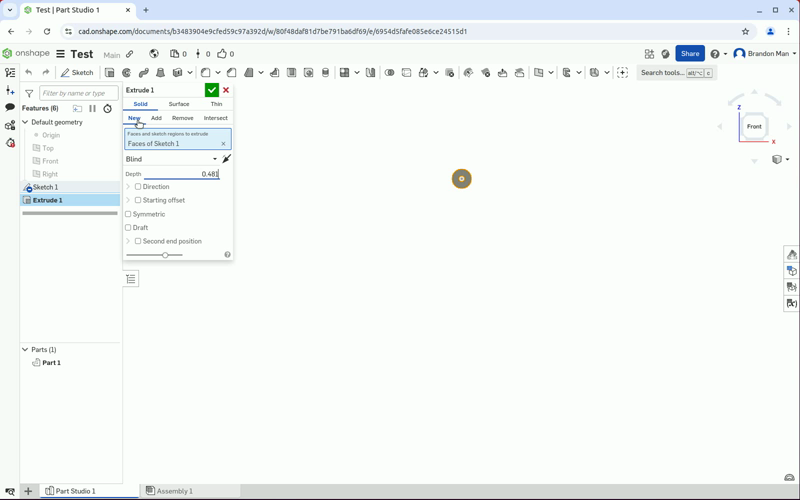
key(enter)
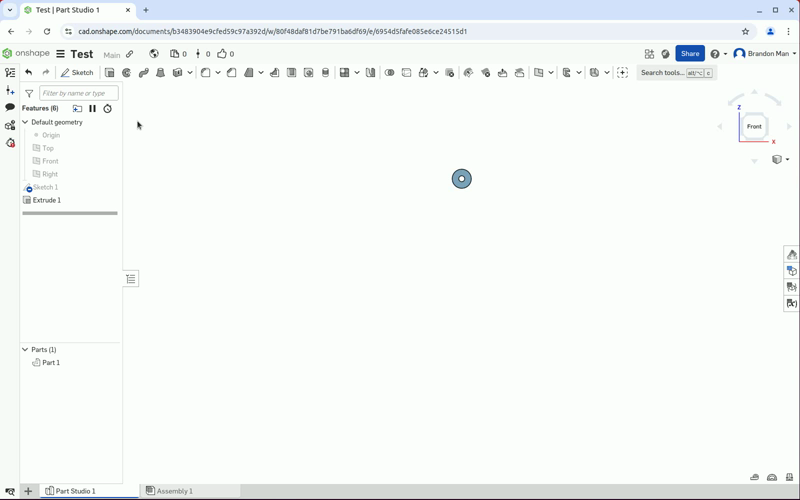
key(shift+h)
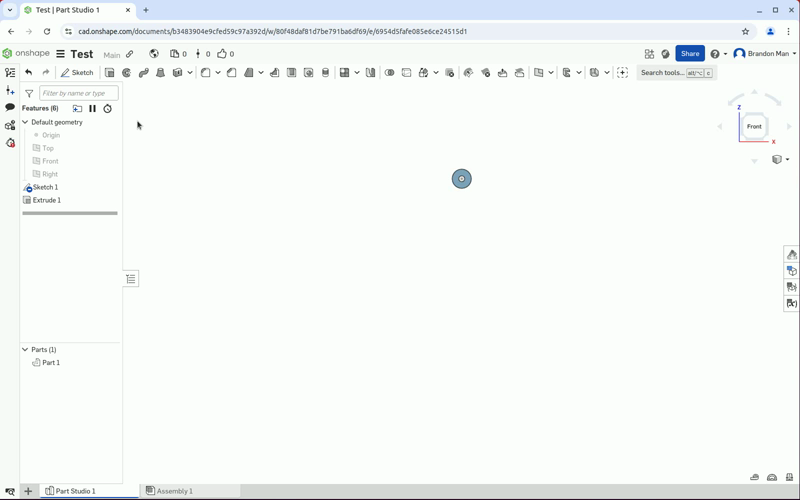
key(shift+h)
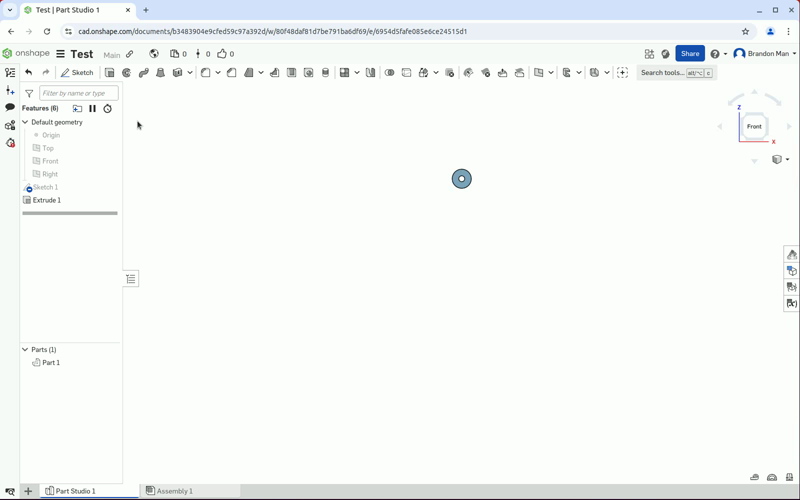
mouse_move(73, 189)
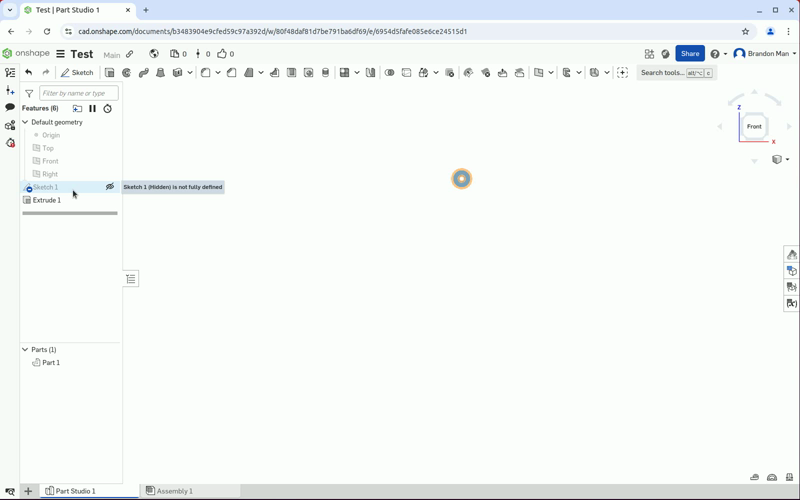
click(73, 189)
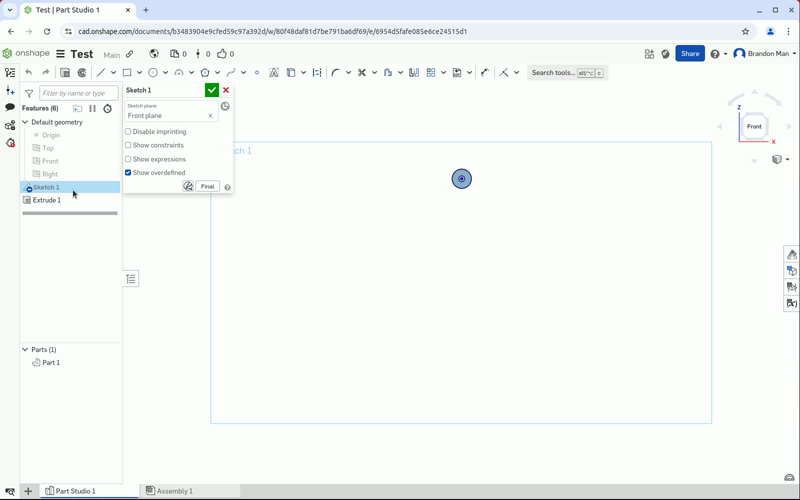
mouse_move(229, 92)
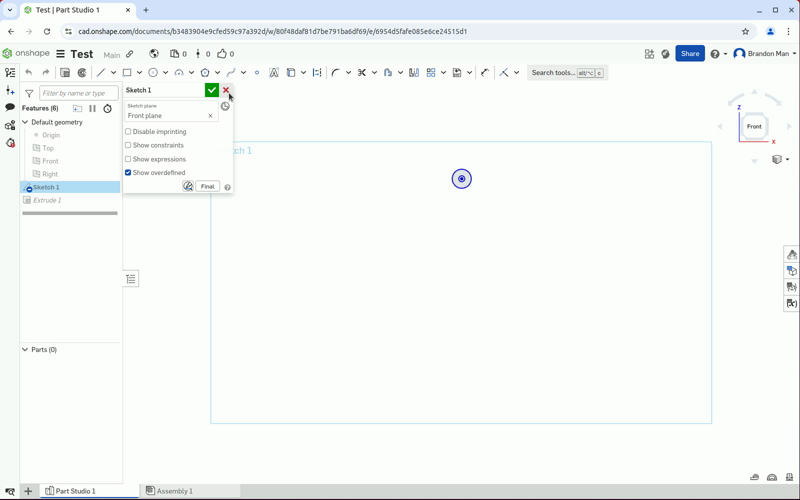
click(229, 92)
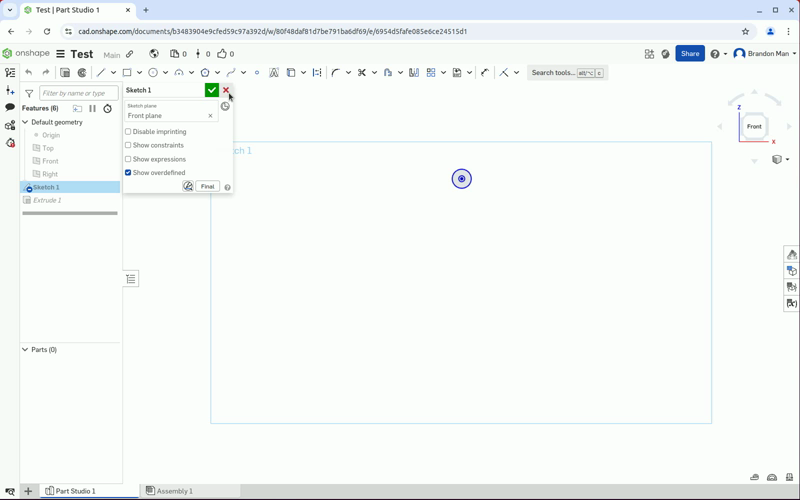
key(shift+s)
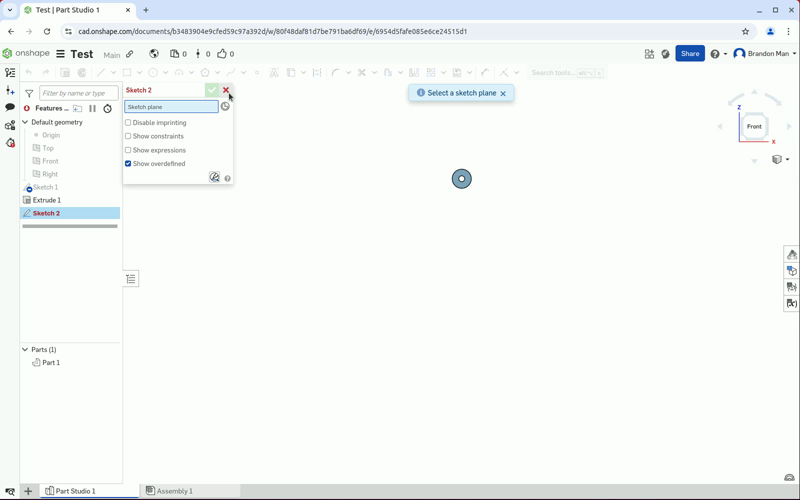
mouse_move(73, 163)
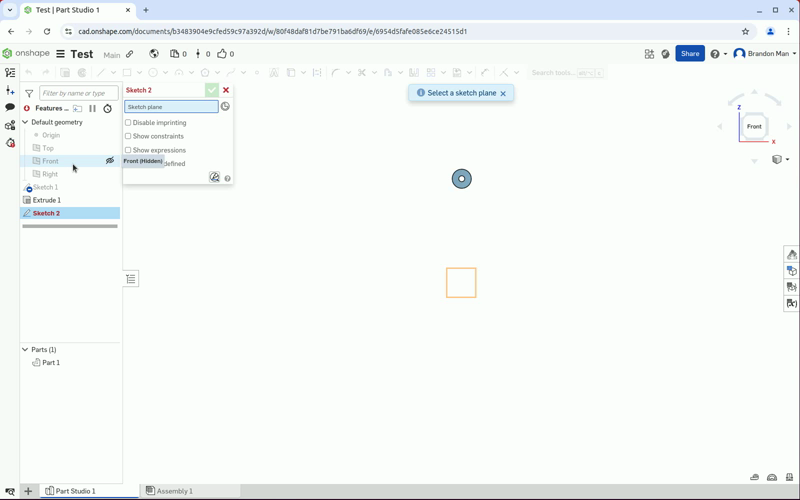
click(73, 163)
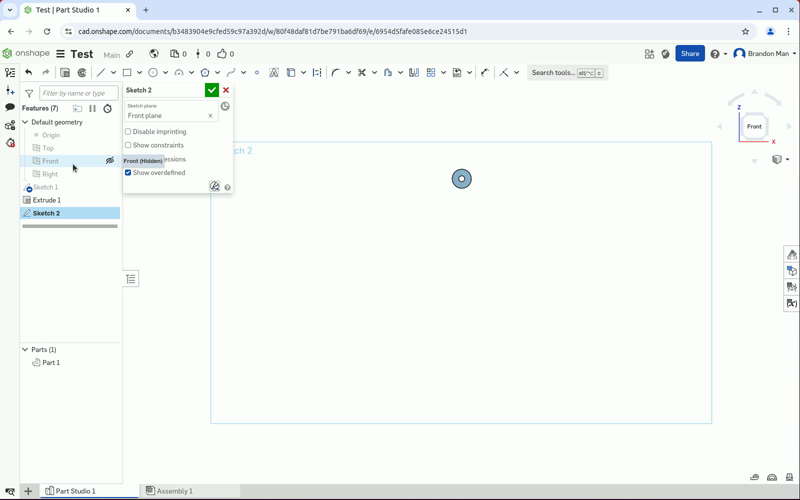
mouse_move(73, 352)
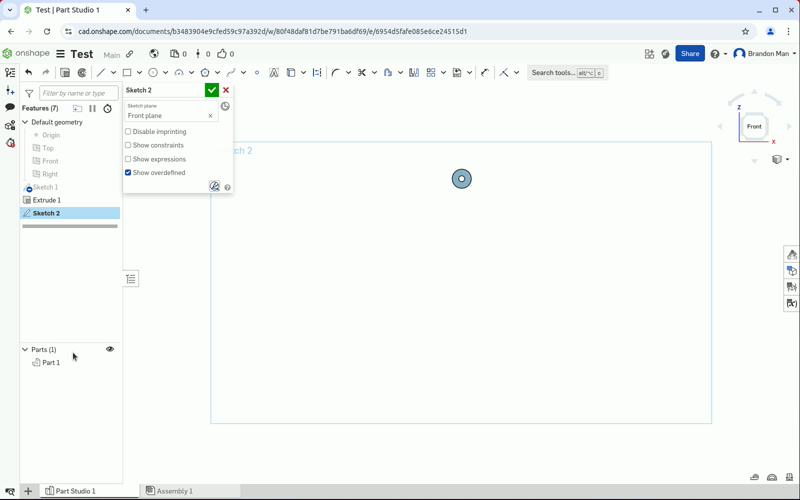
key(y)
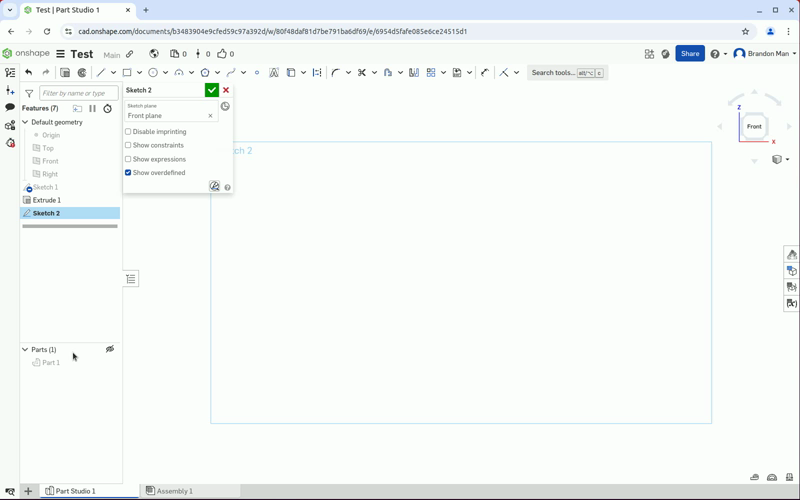
key(c)
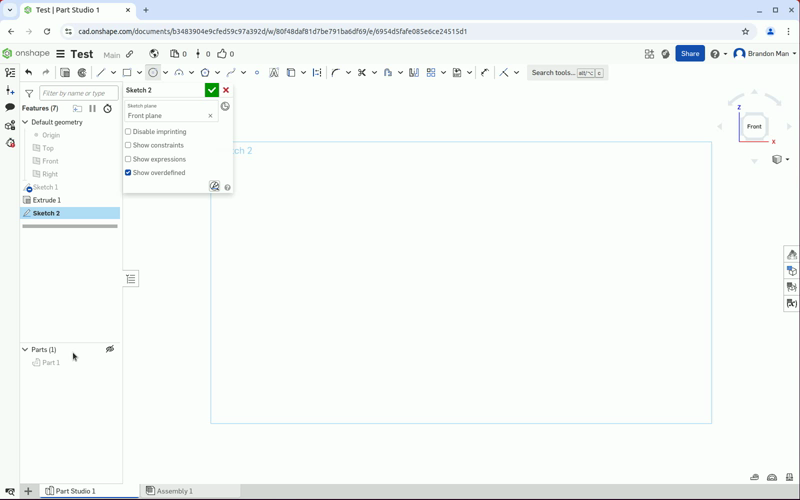
key_down(shift)
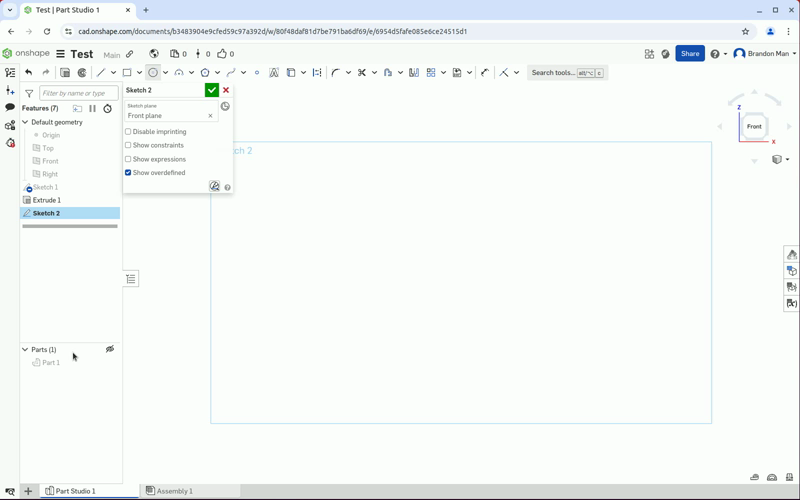
mouse_move(461, 282)
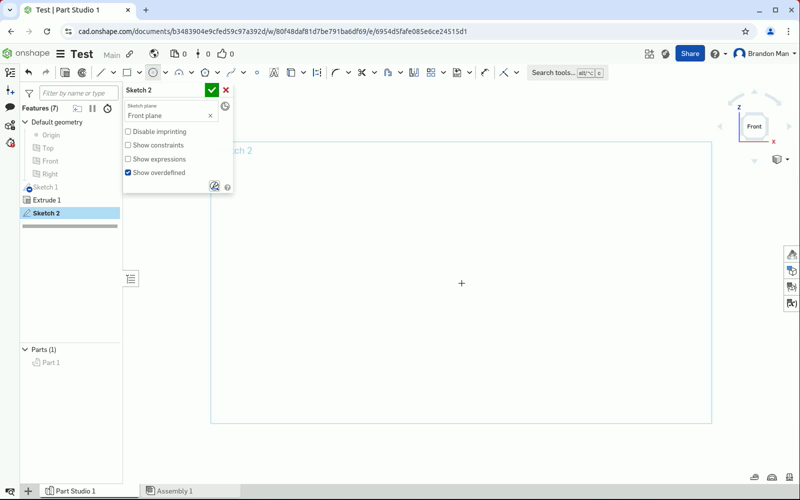
click(461, 282)
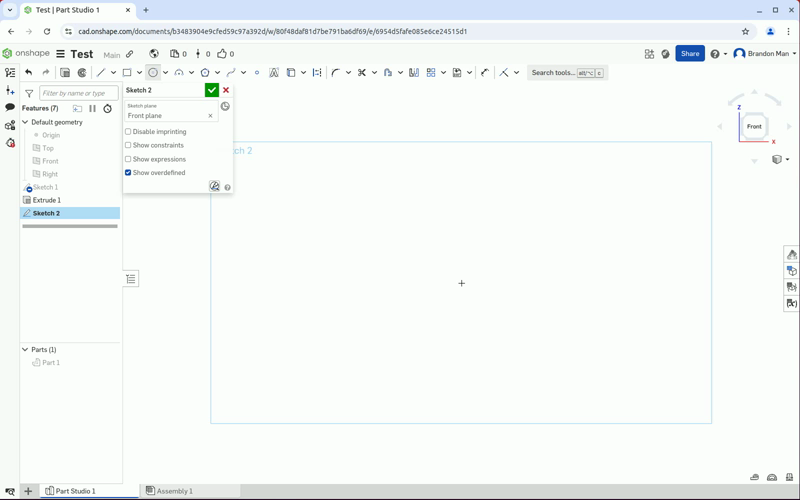
key_up(shift)
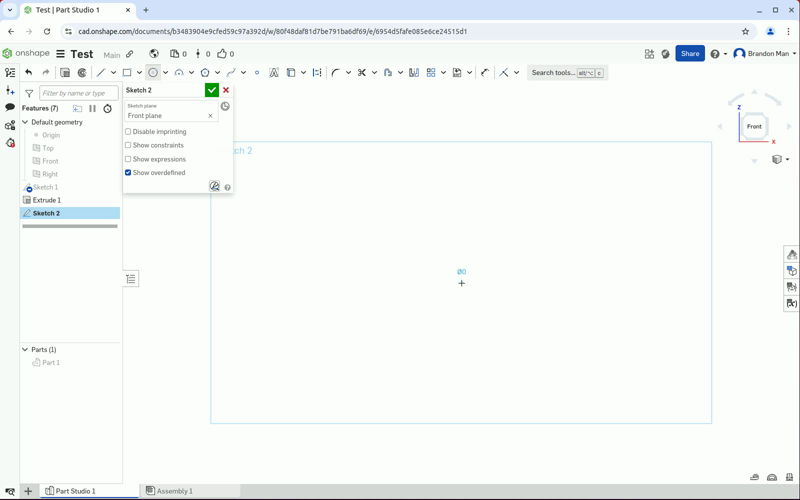
mouse_move(471, 282)
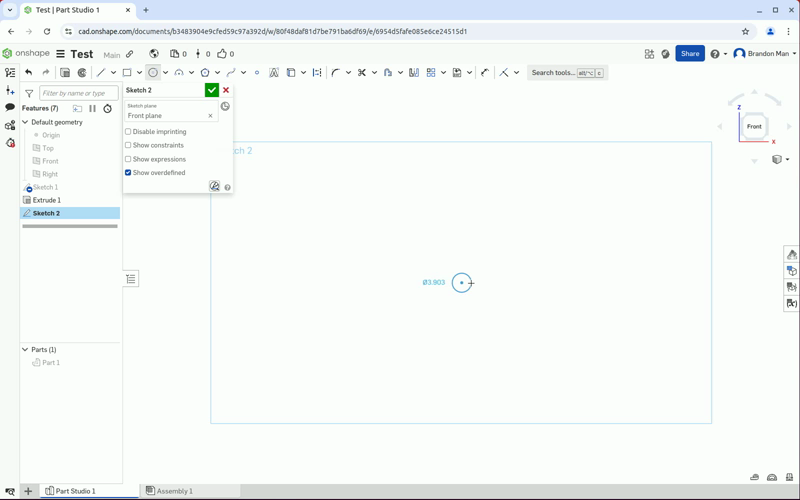
click(471, 282)
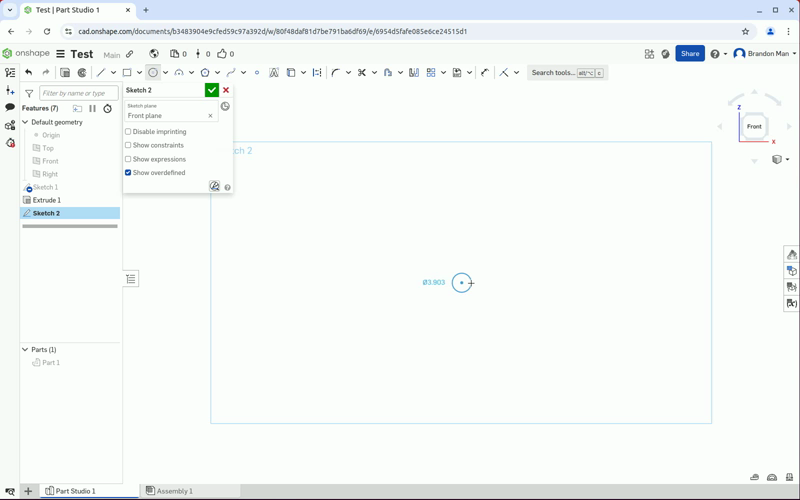
key(esc)
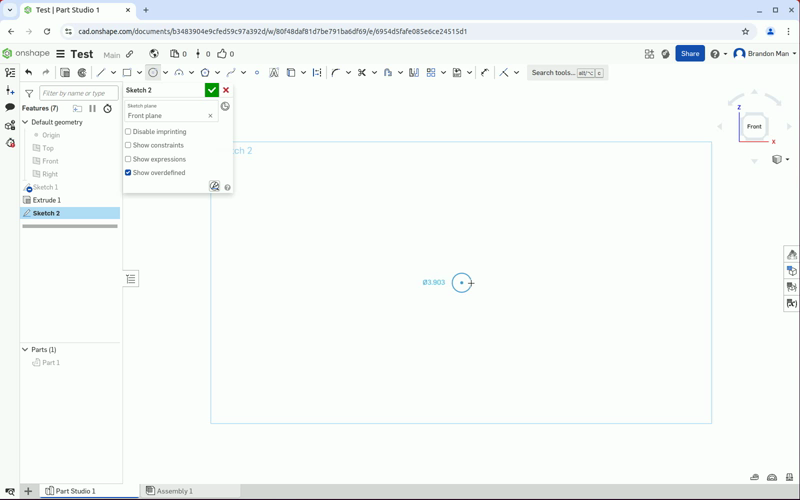
key(c)
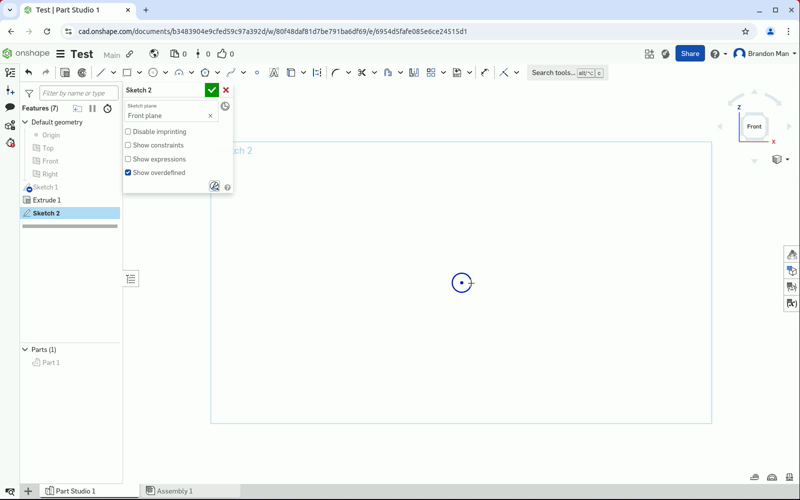
key_down(shift)
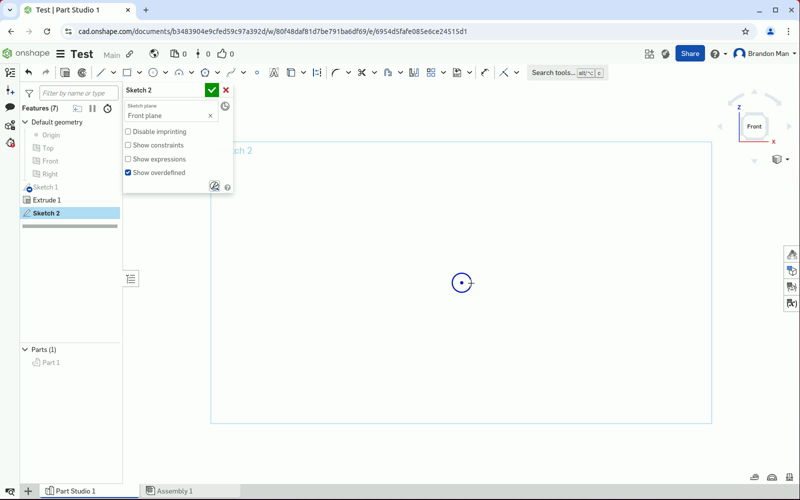
mouse_move(461, 282)
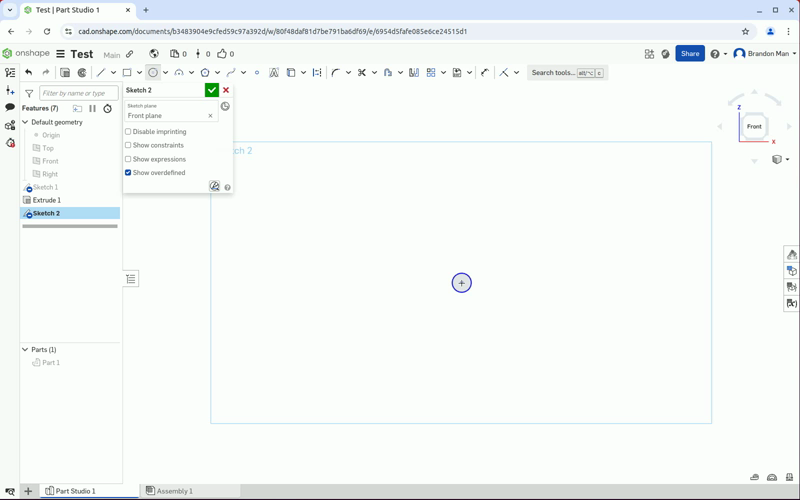
click(461, 282)
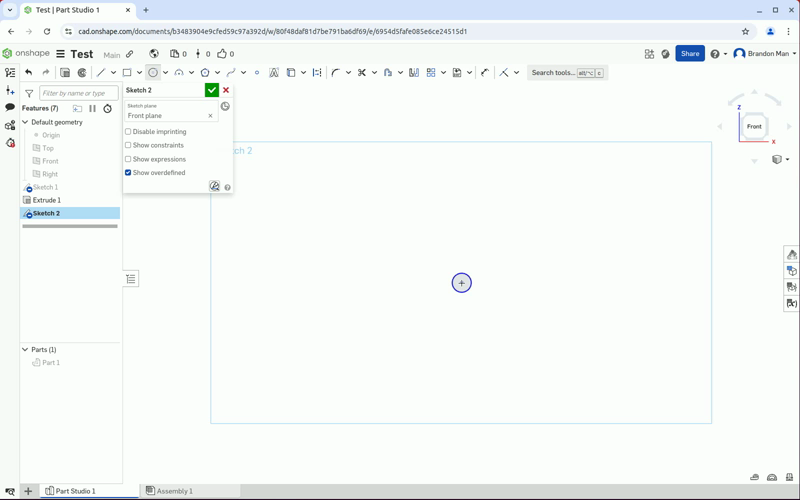
key_up(shift)
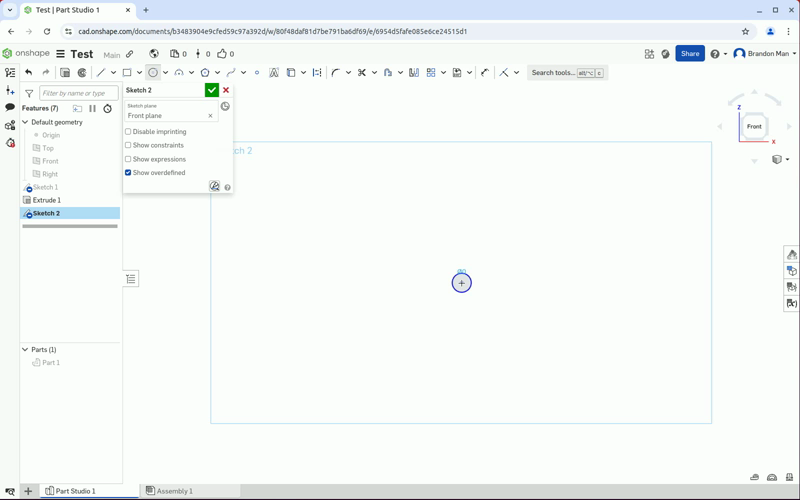
mouse_move(464, 282)
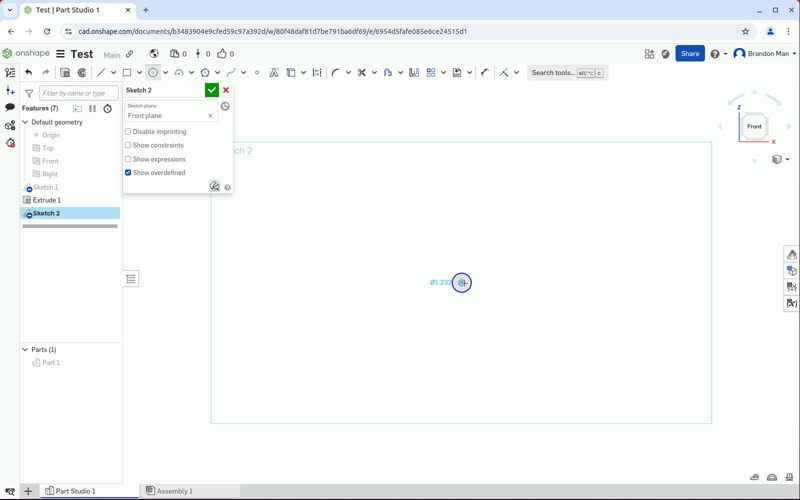
scroll(6)
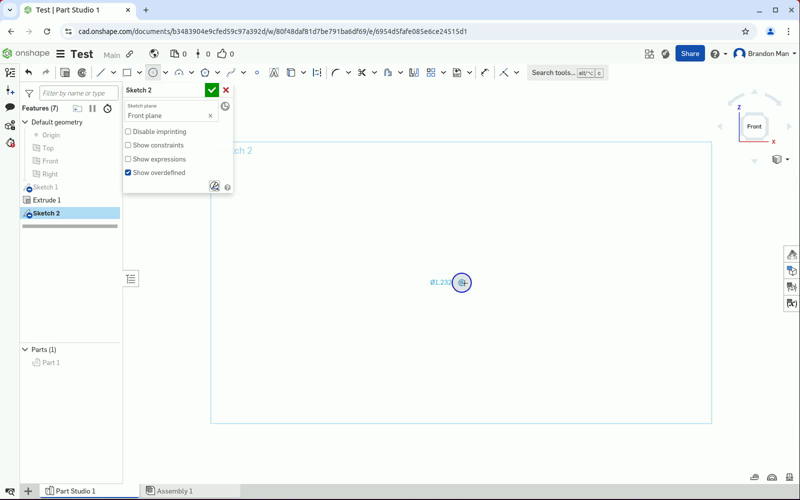
scroll(6)
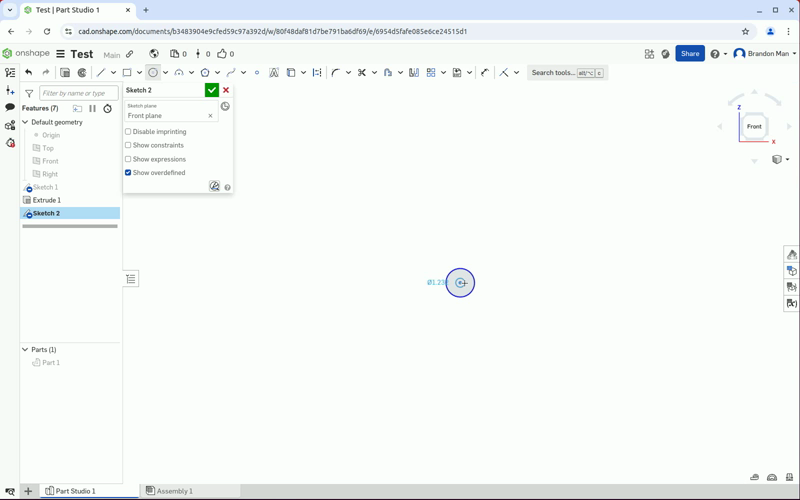
scroll(6)
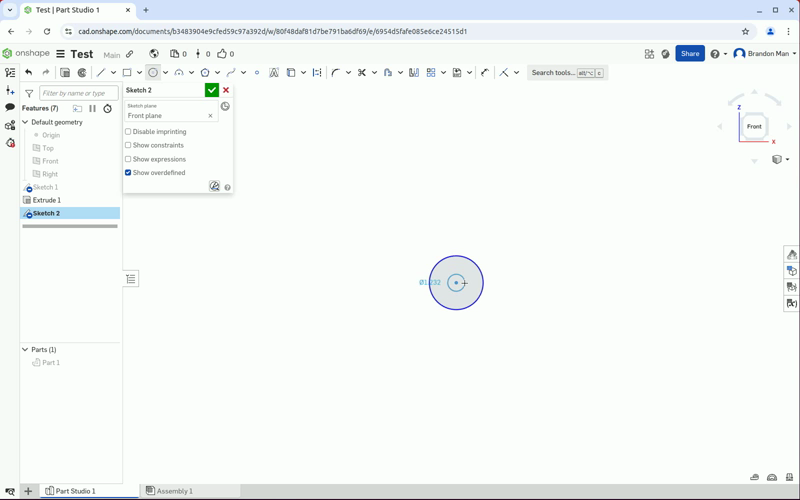
scroll(6)
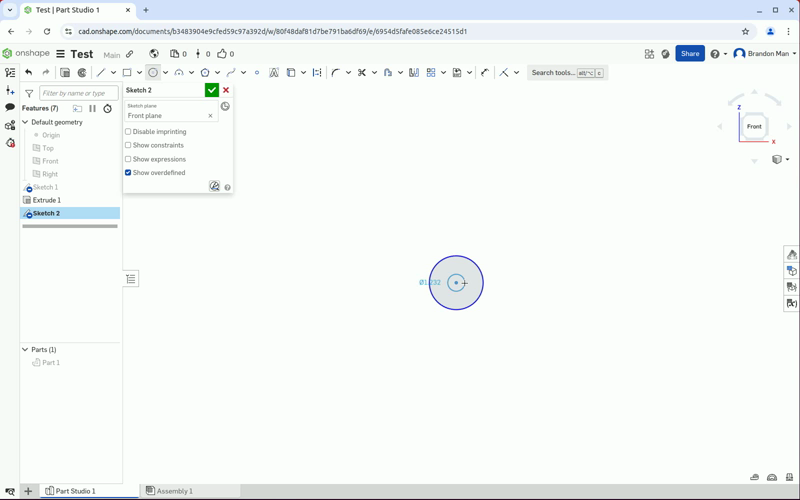
scroll(6)
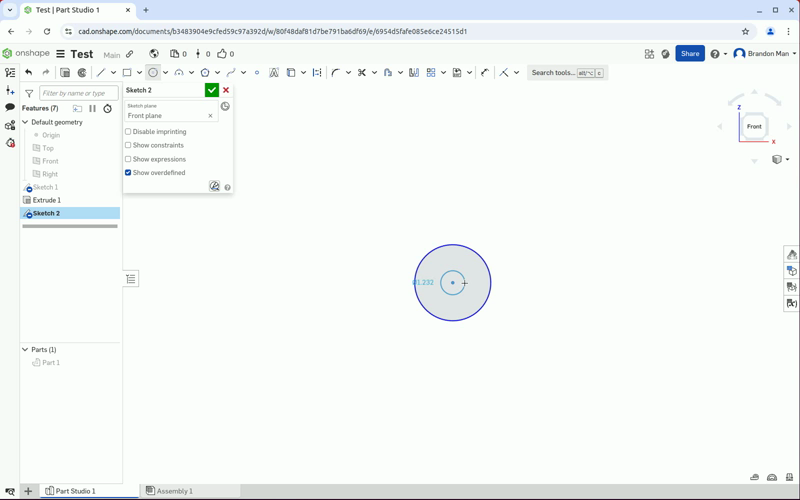
scroll(6)
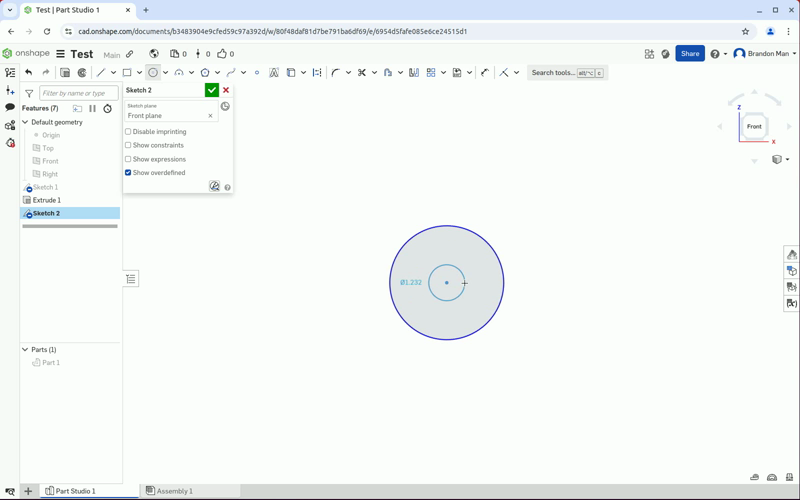
scroll(6)
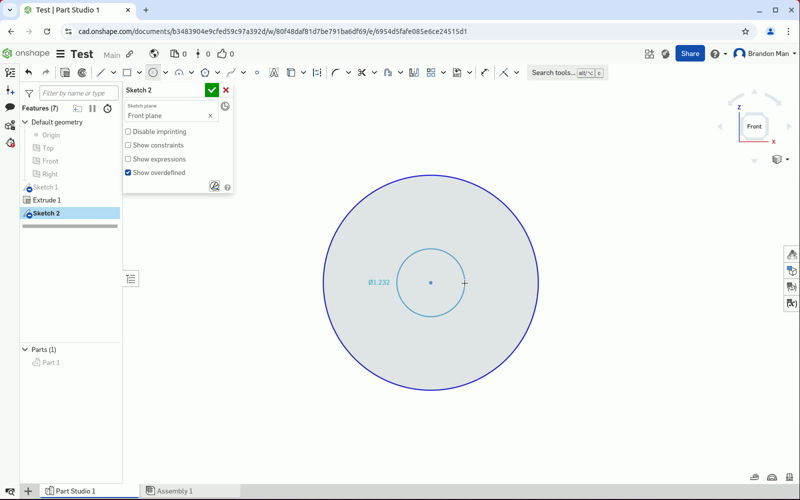
click(464, 282)
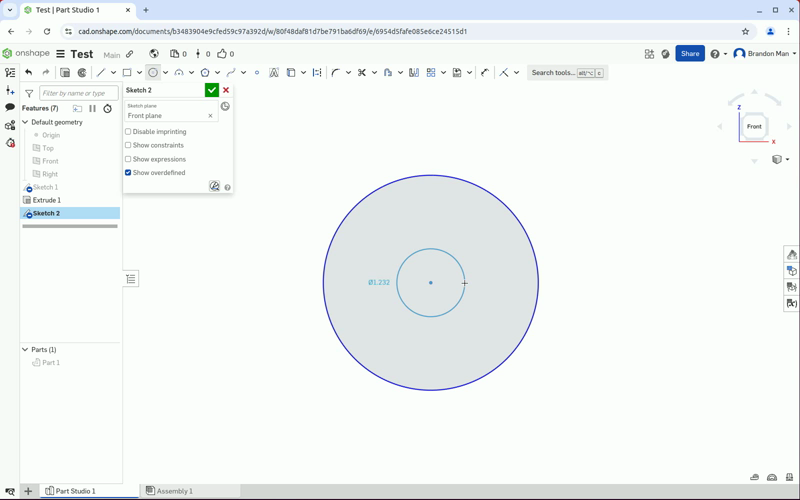
scroll(-6)
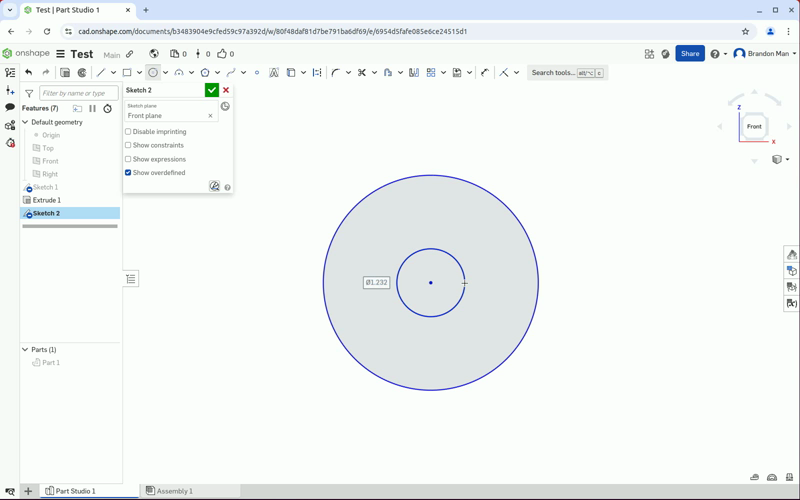
scroll(-6)
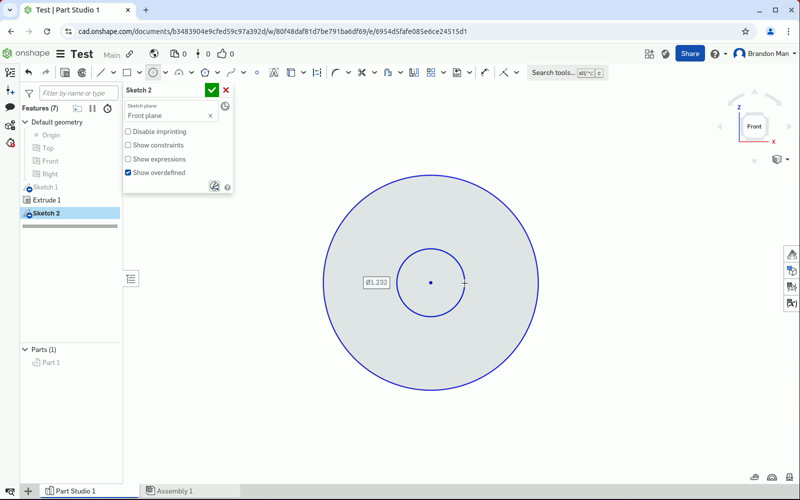
scroll(-6)
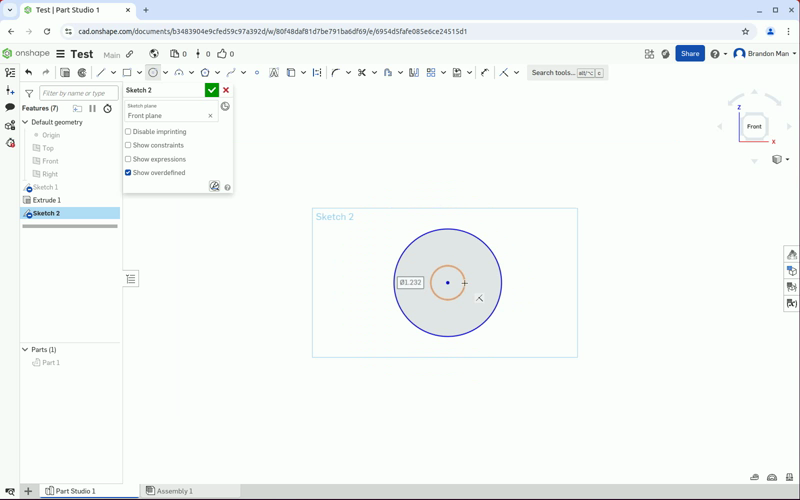
scroll(-6)
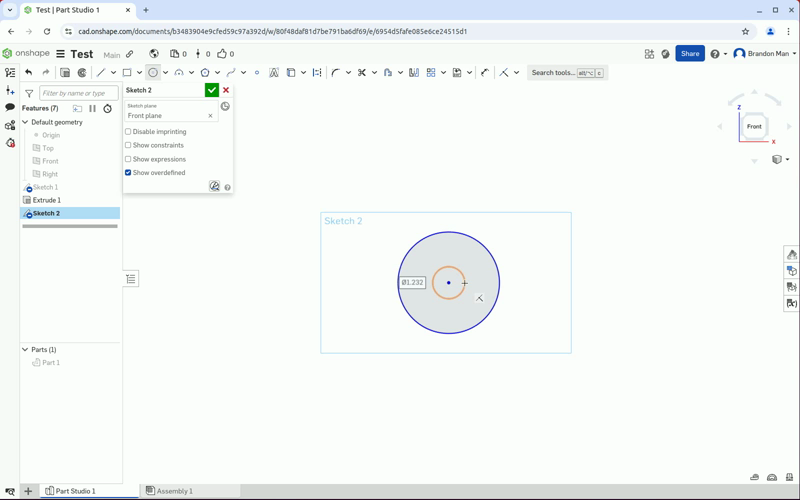
scroll(-6)
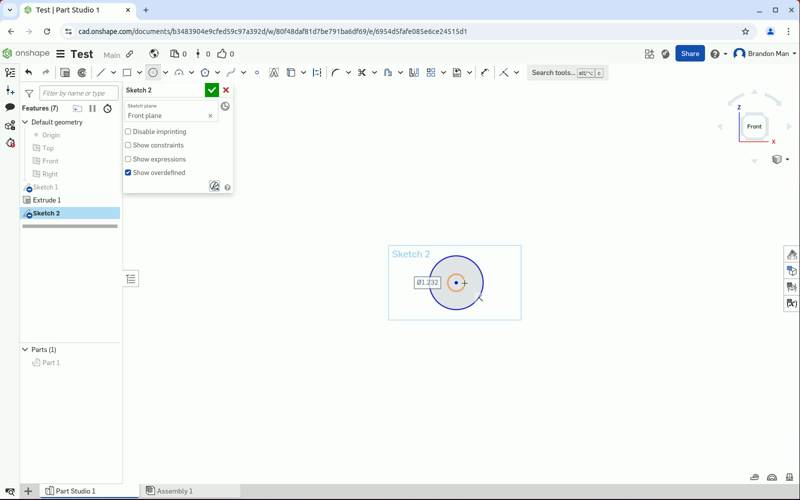
scroll(-6)
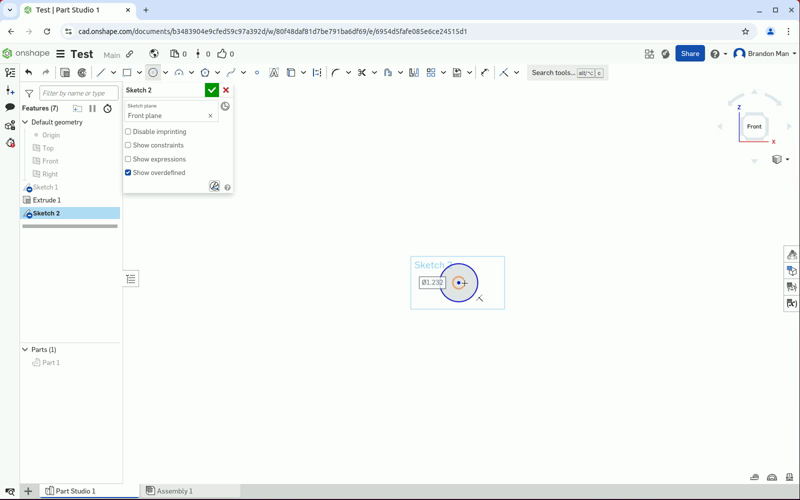
scroll(-6)
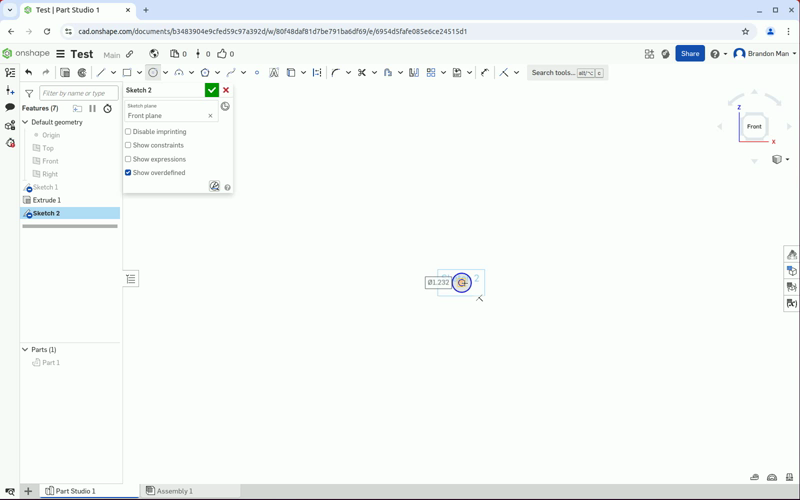
key(esc)
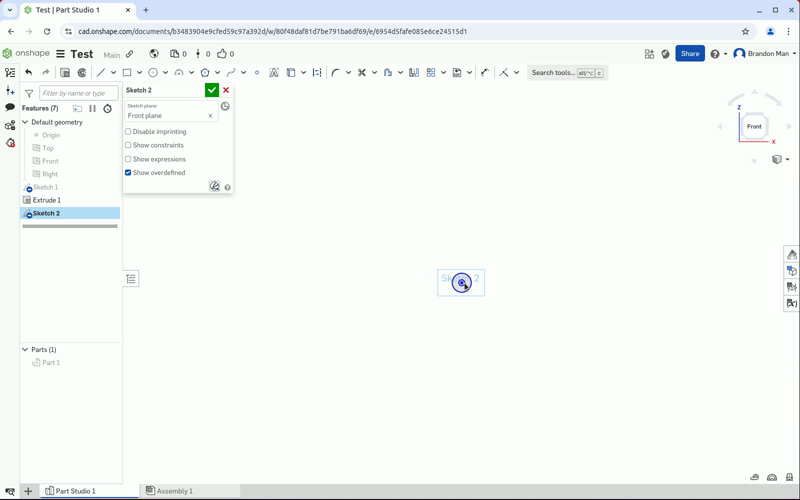
mouse_move(467, 290)
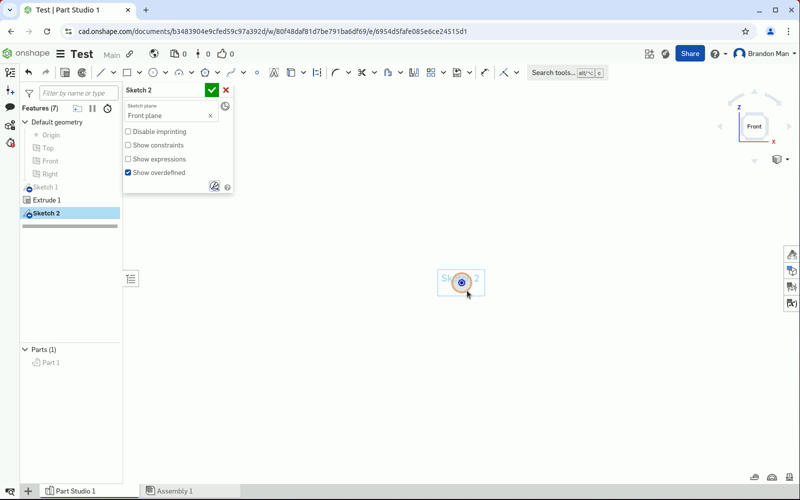
scroll(6)
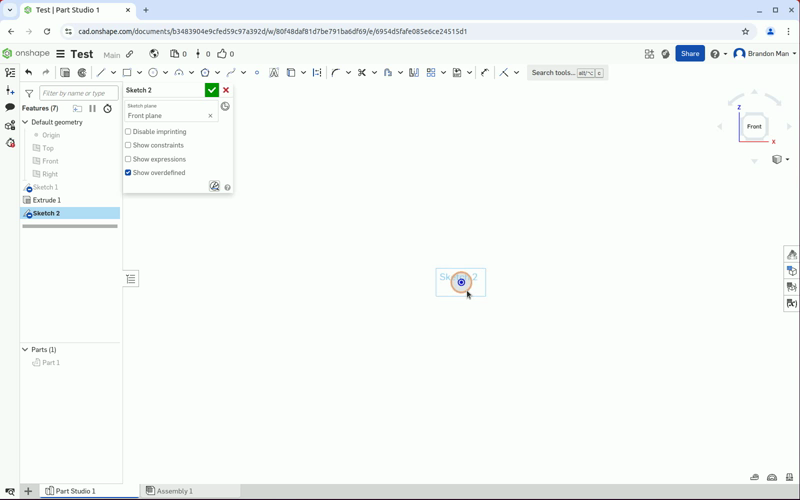
scroll(6)
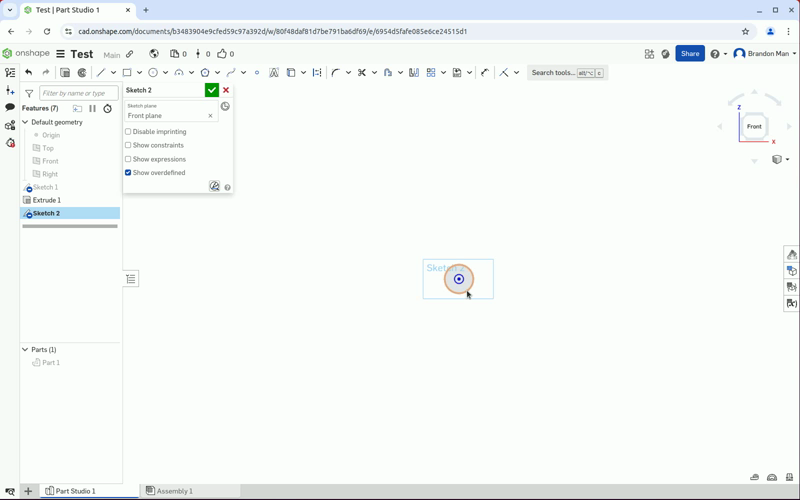
scroll(6)
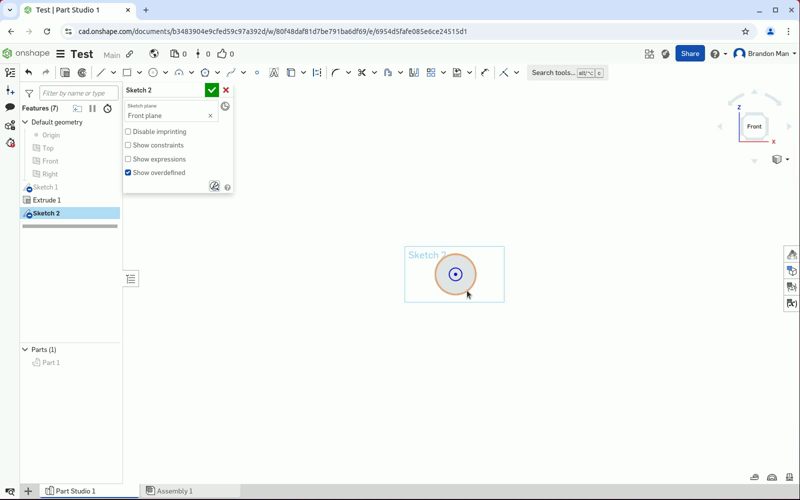
scroll(6)
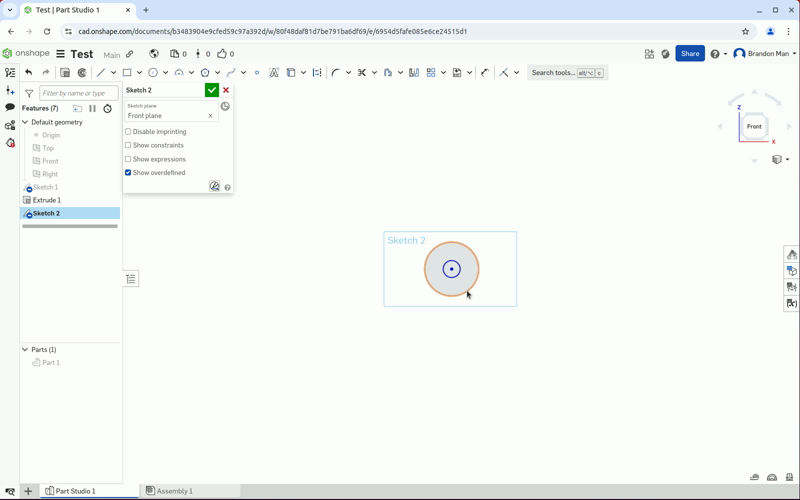
scroll(6)
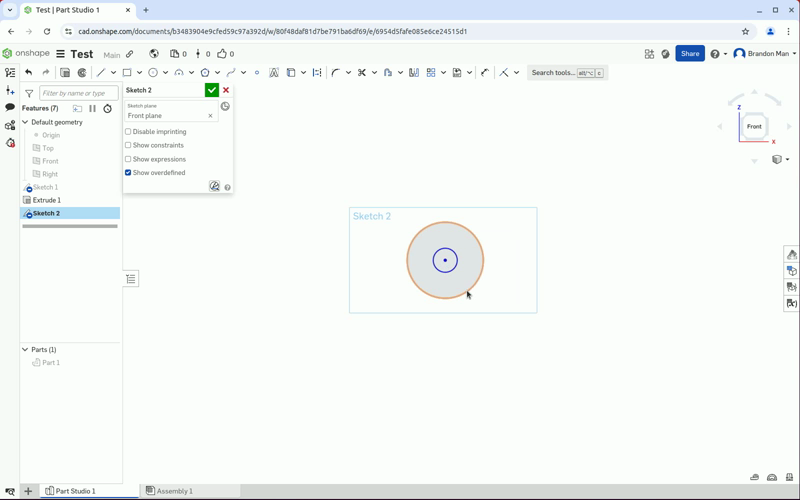
scroll(6)
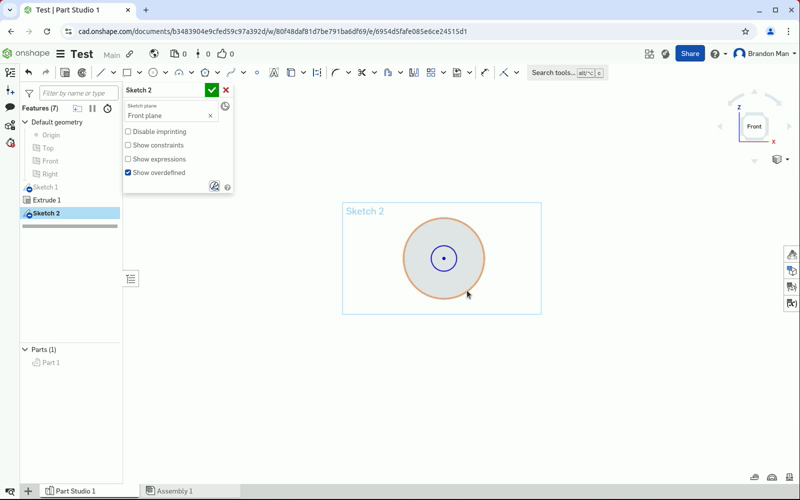
scroll(6)
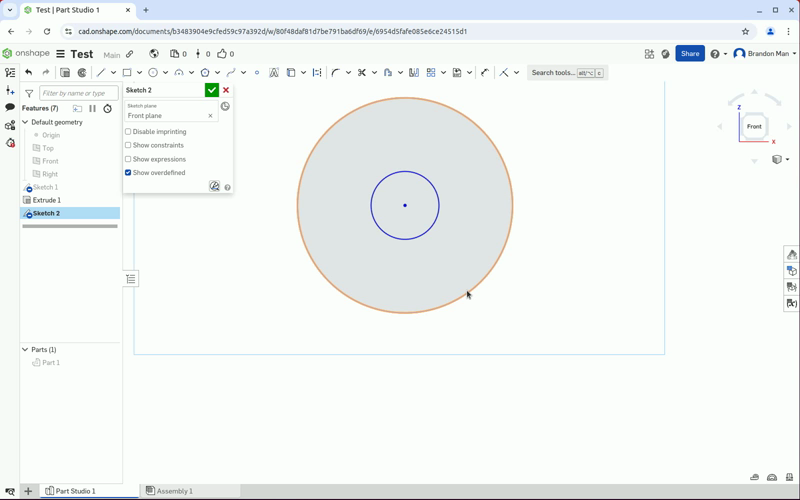
click(467, 290)
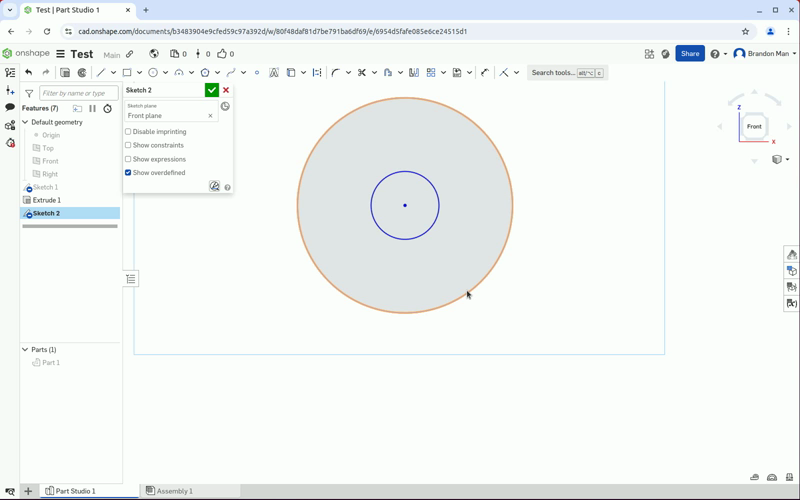
scroll(-6)
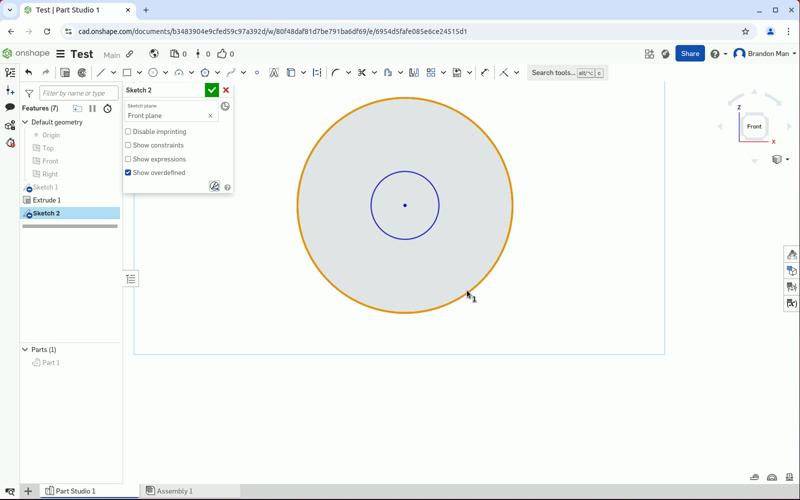
scroll(-6)
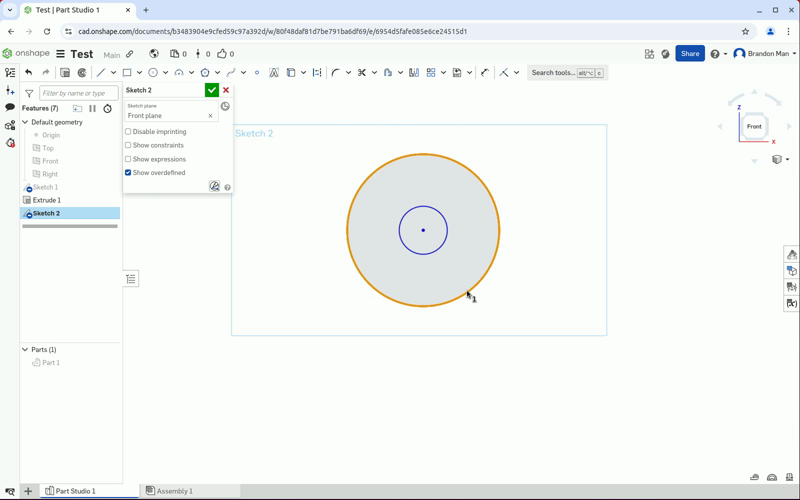
scroll(-6)
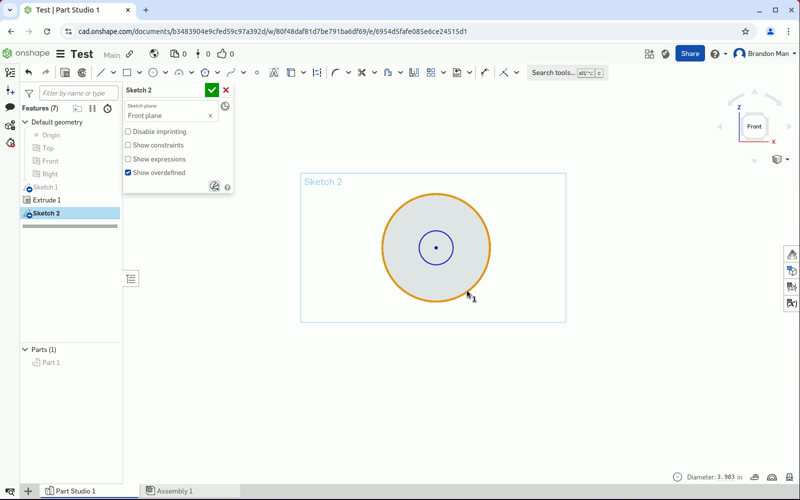
scroll(-6)
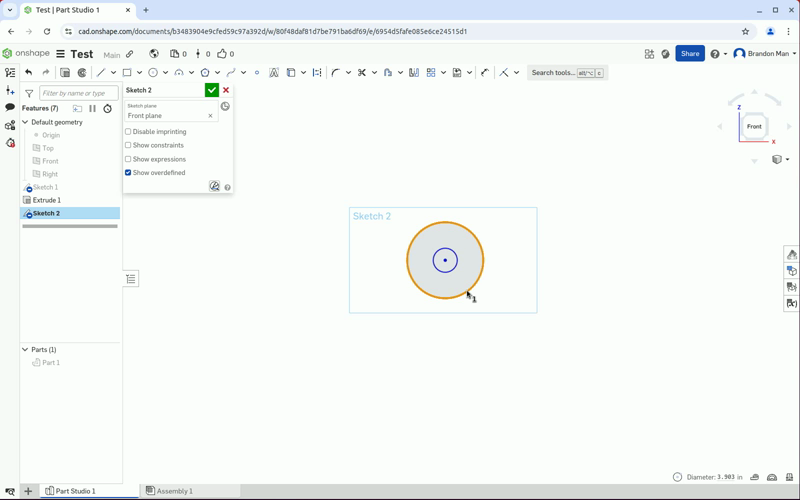
scroll(-6)
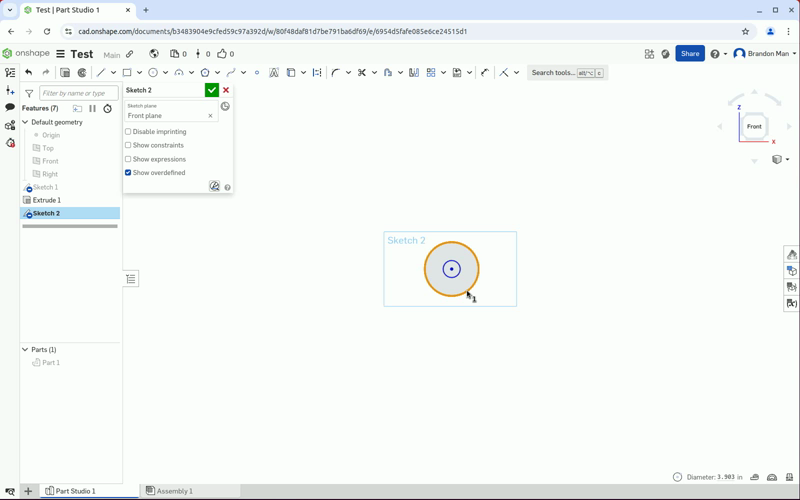
scroll(-6)
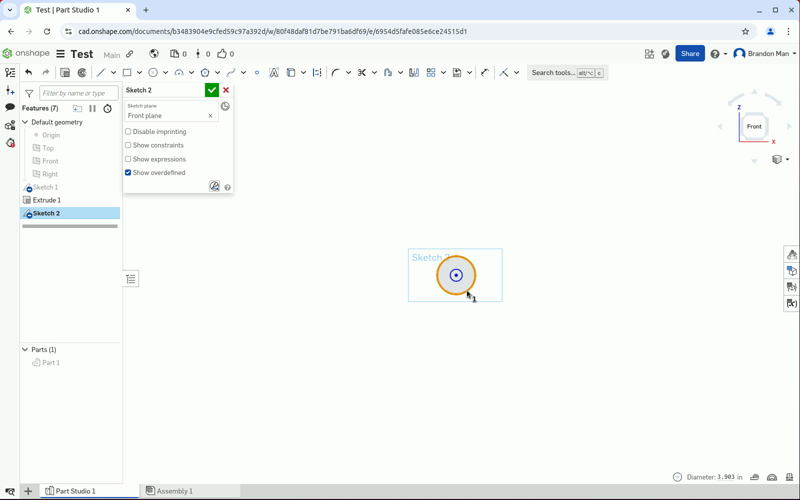
scroll(-6)
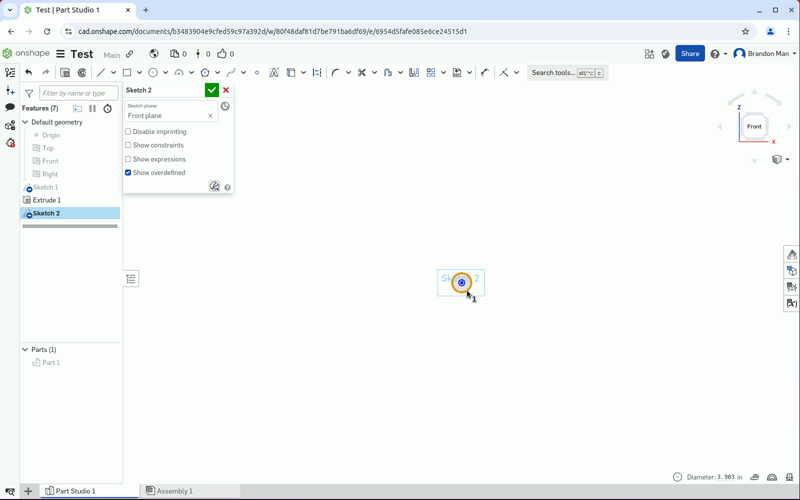
mouse_move(73, 352)
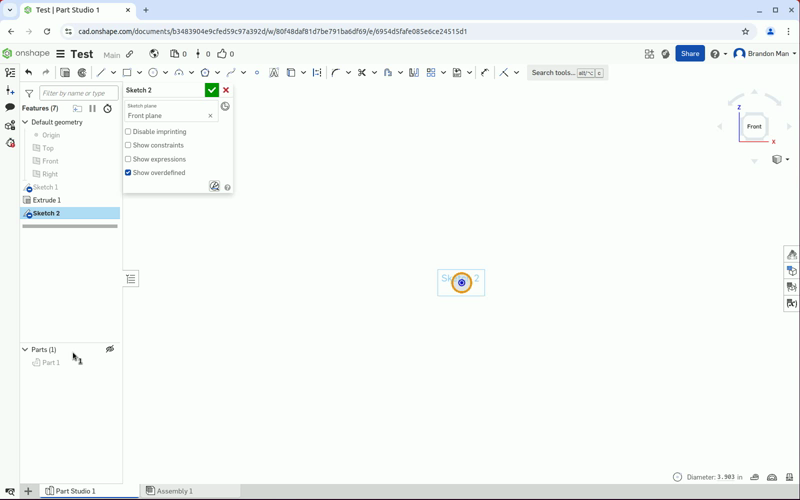
key(shift+y)
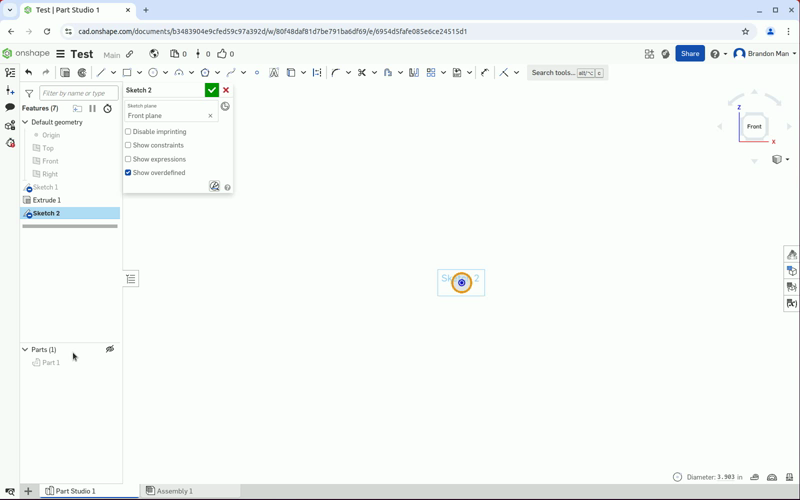
key(shift+e)
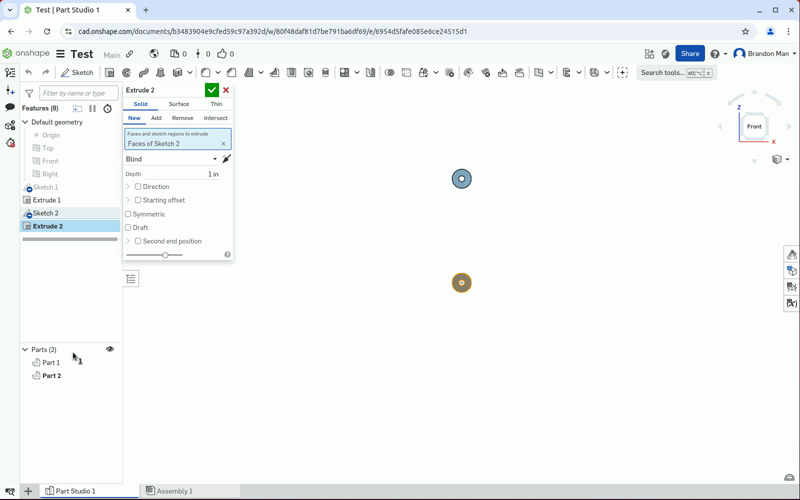
mouse_move(143, 106)
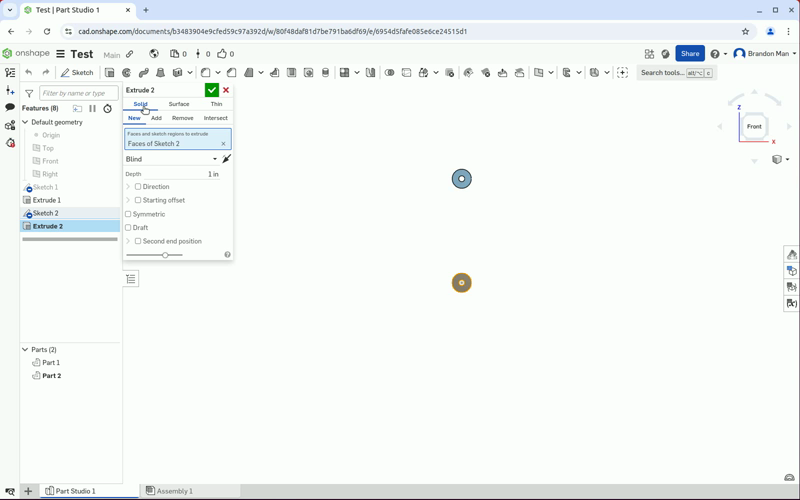
click(143, 106)
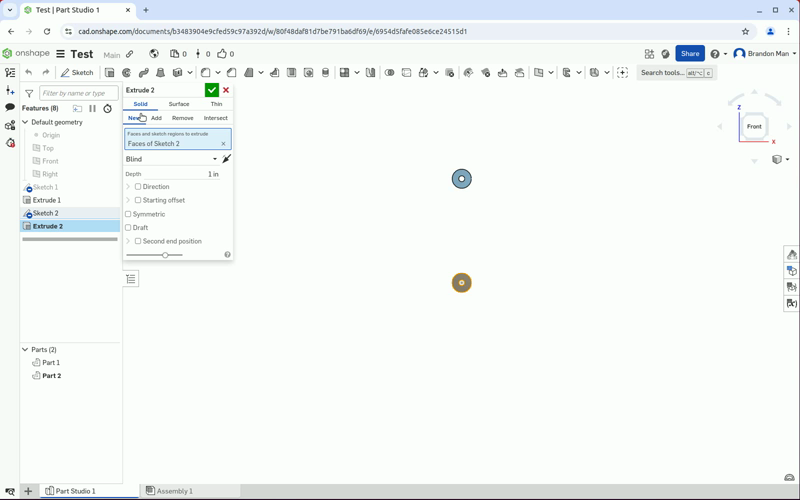
mouse_move(137, 120)
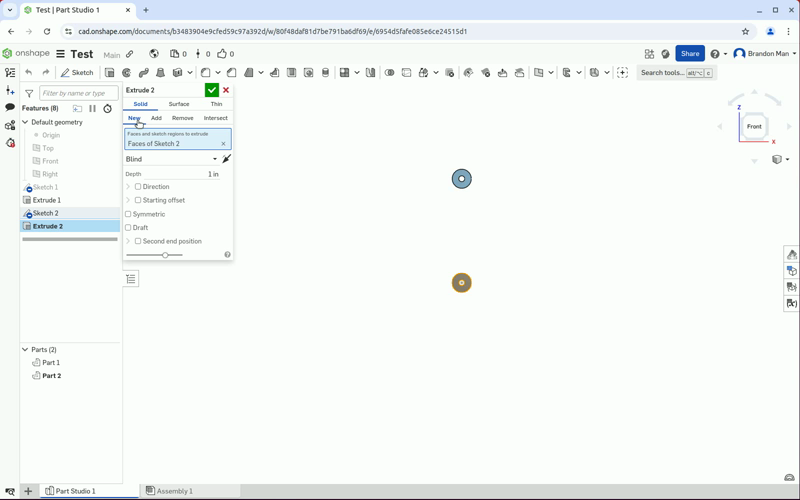
click(137, 120)
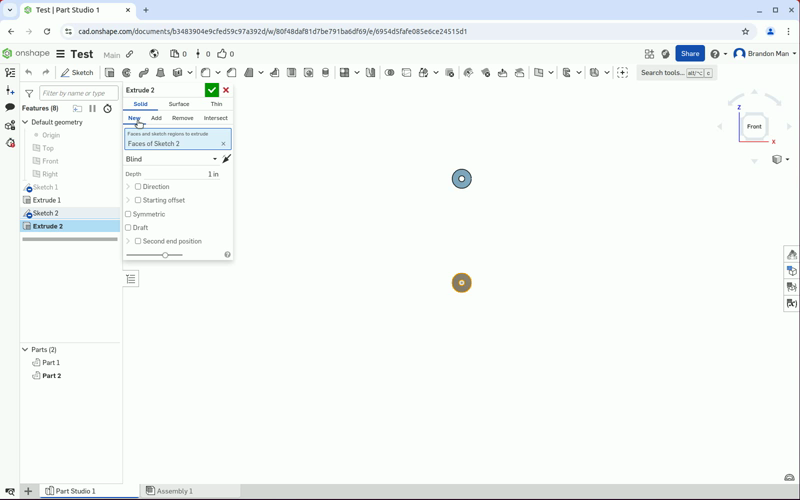
key(tab, 4)
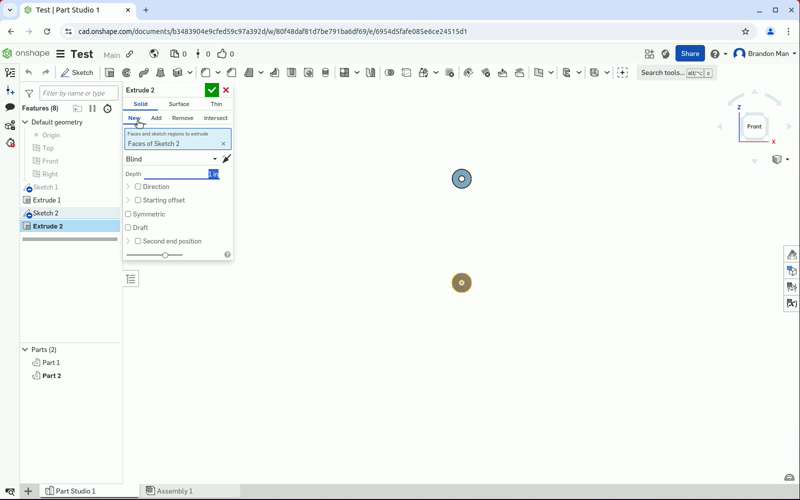
text(0.481)
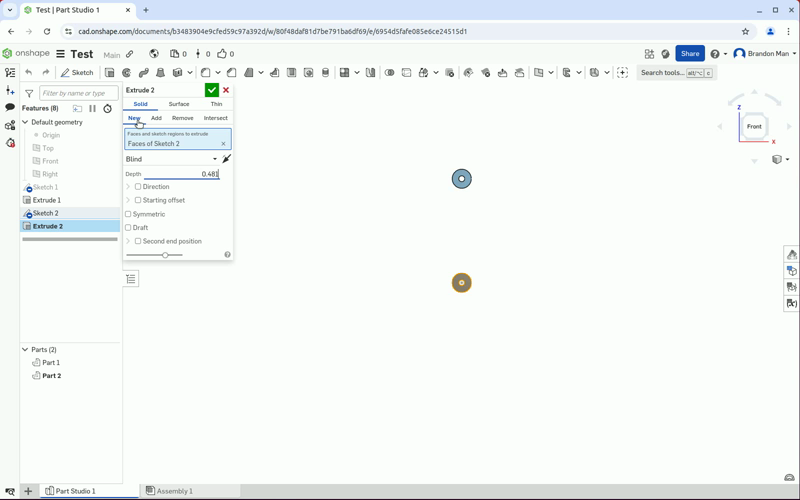
key(enter)
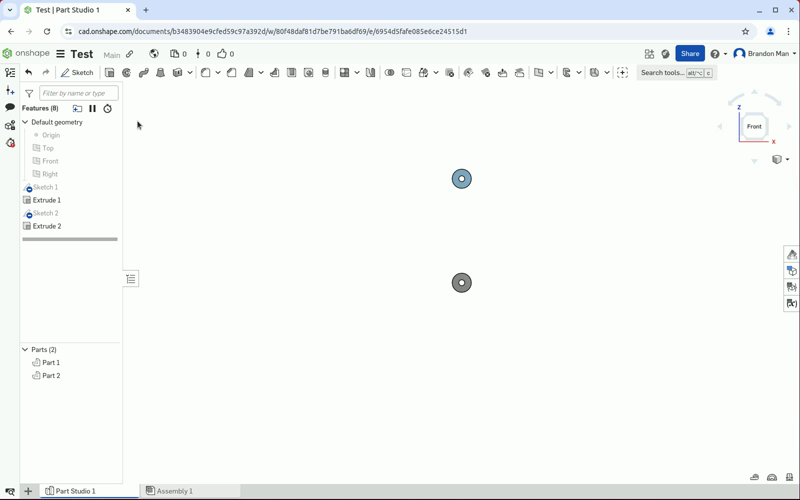
key(shift+h)
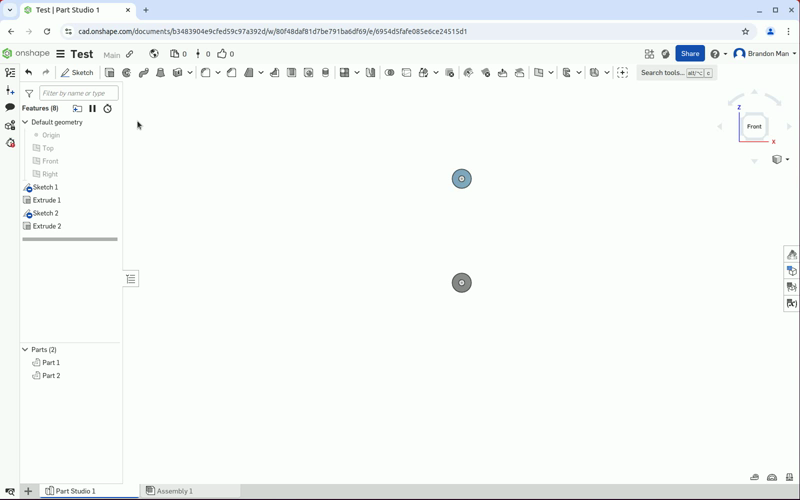
key(shift+h)
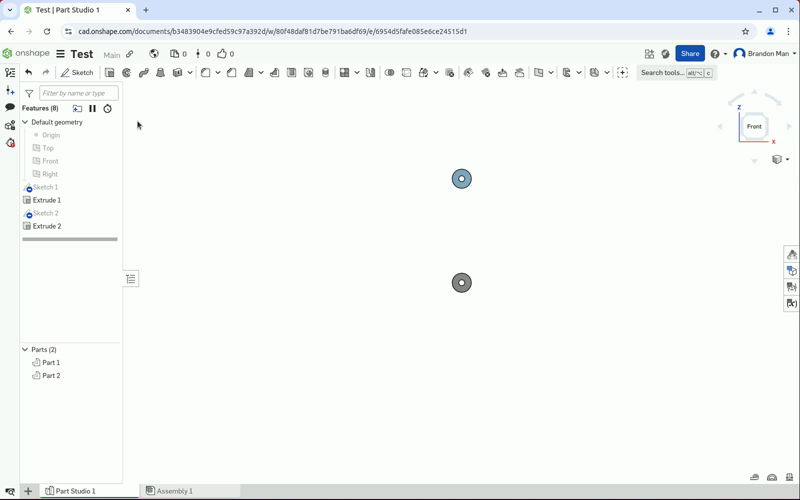
mouse_move(73, 189)
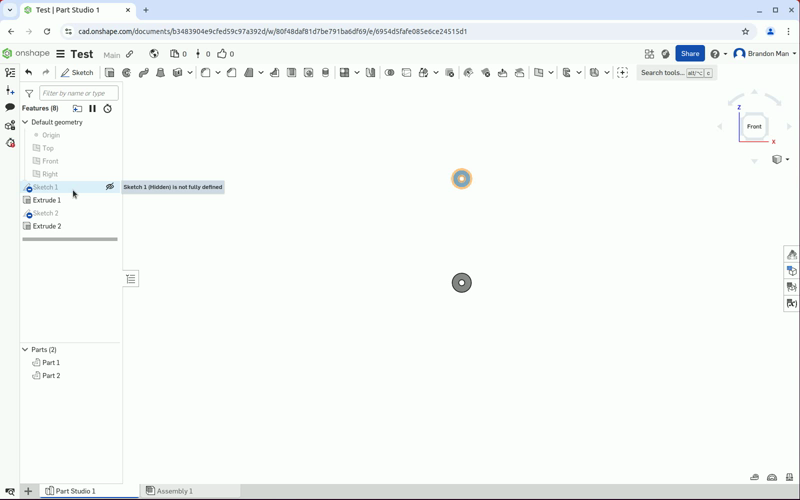
click(73, 189)
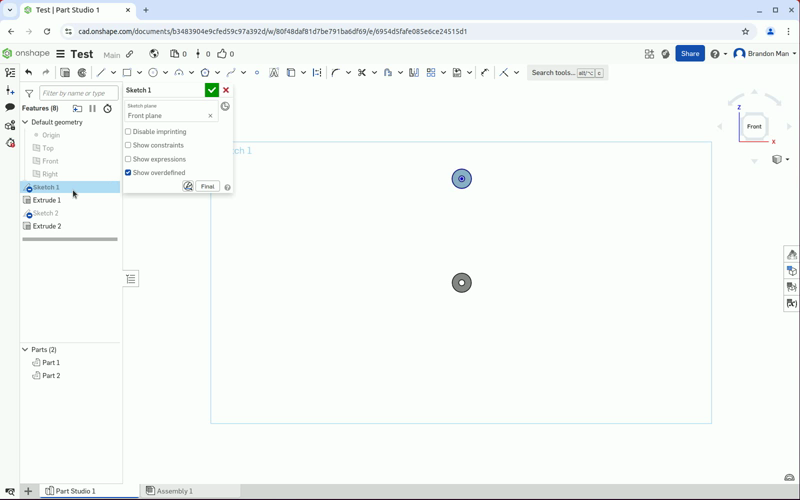
mouse_move(229, 92)
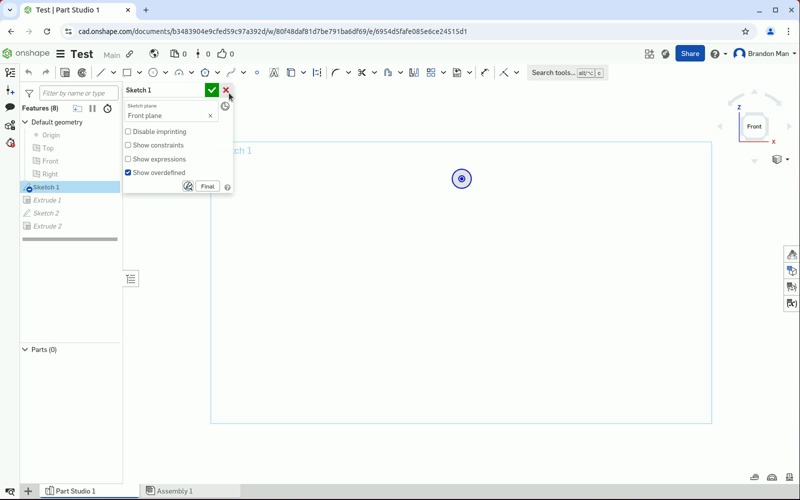
click(229, 92)
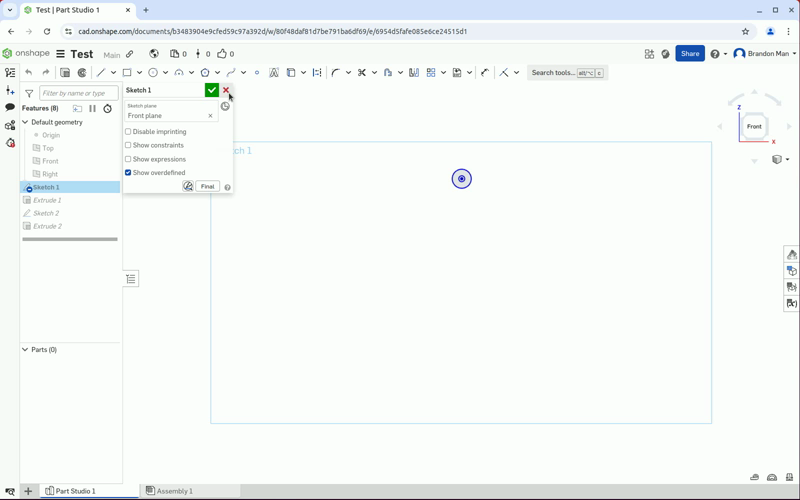
key(shift+s)
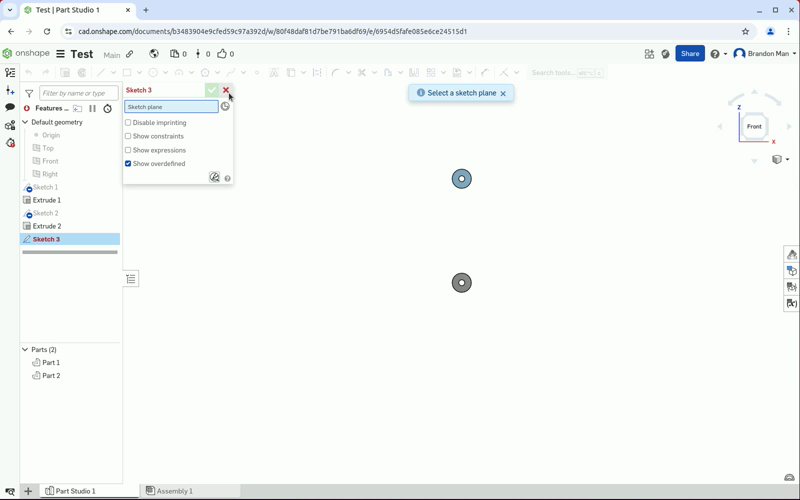
mouse_move(73, 163)
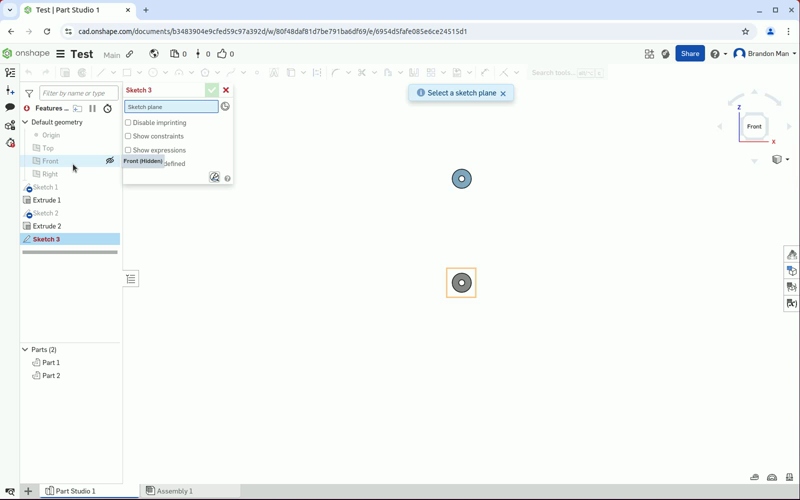
click(73, 163)
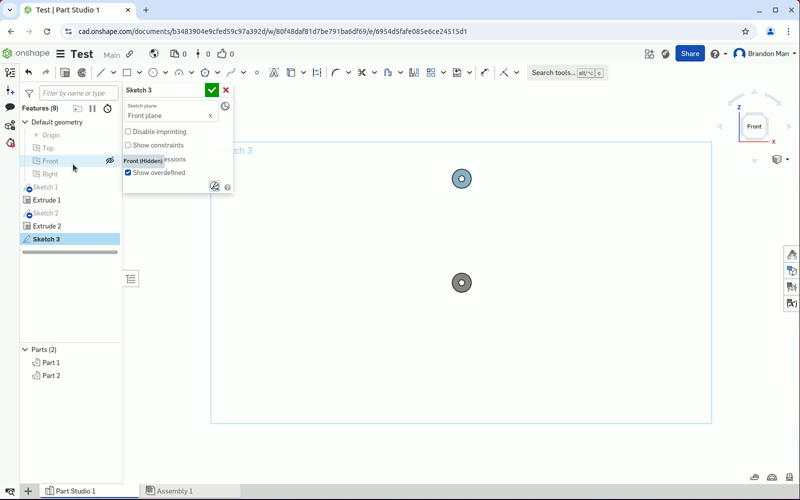
mouse_move(73, 352)
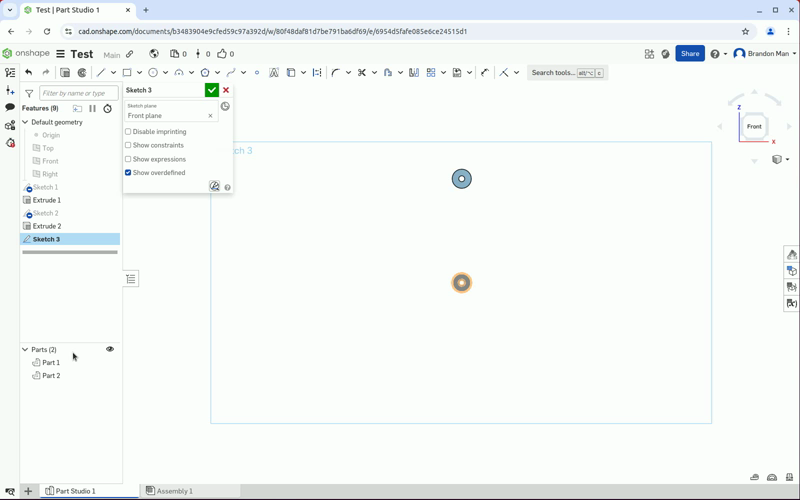
key(y)
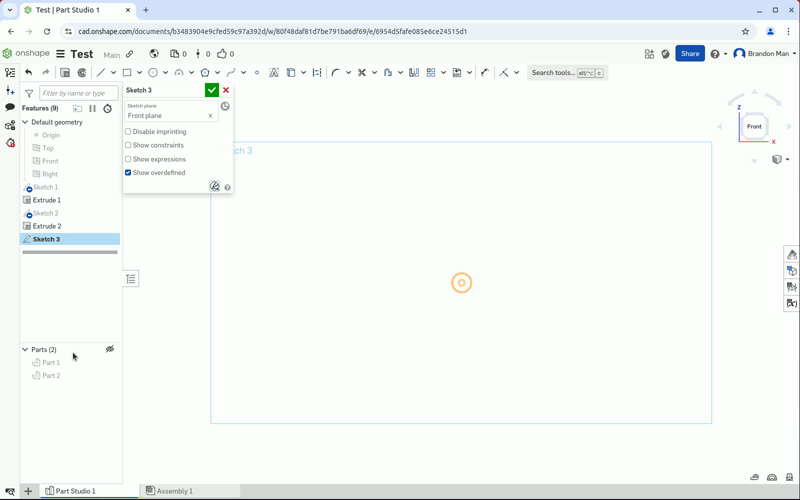
key(c)
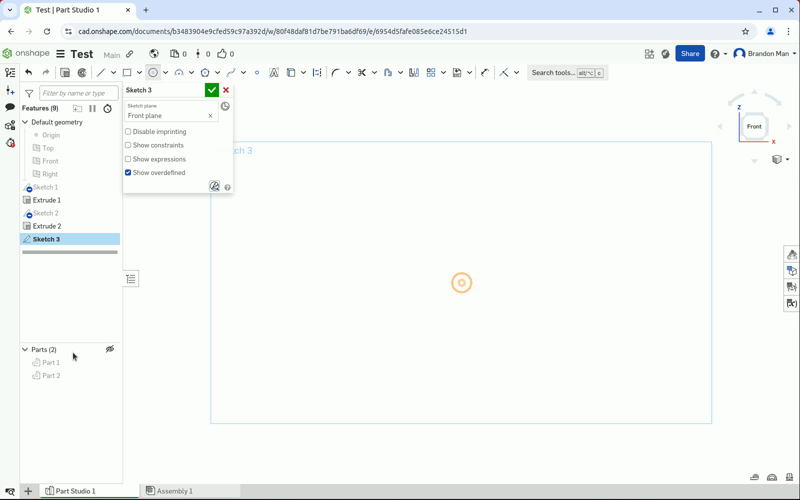
key_down(shift)
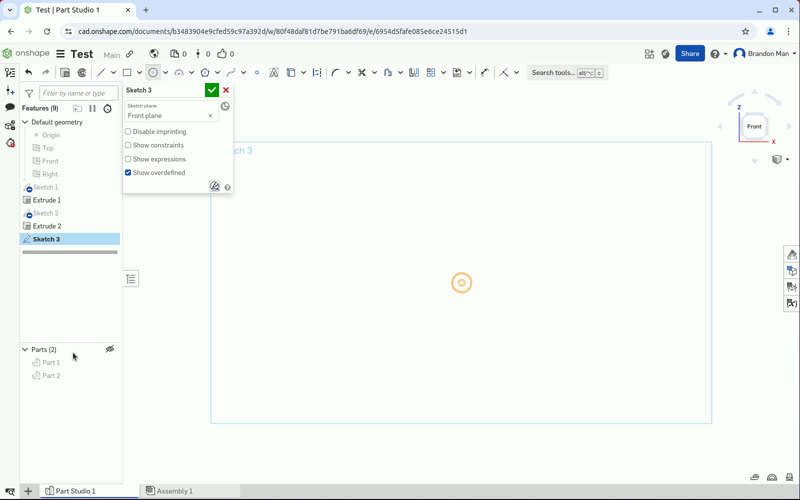
mouse_move(501, 282)
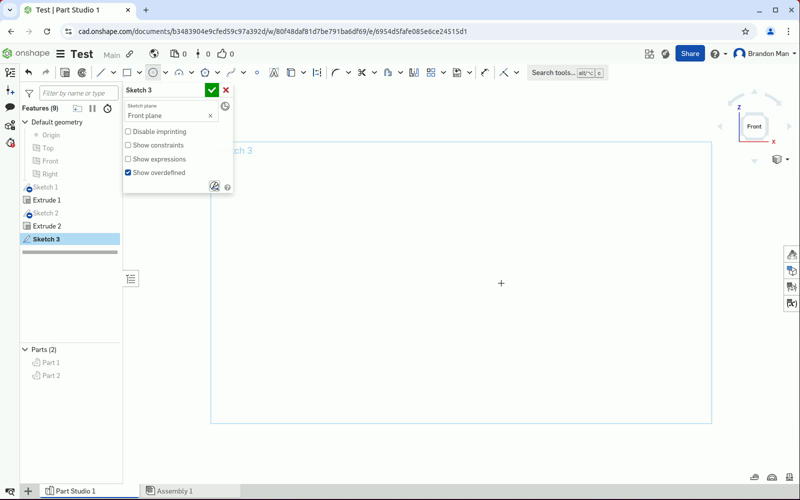
click(501, 282)
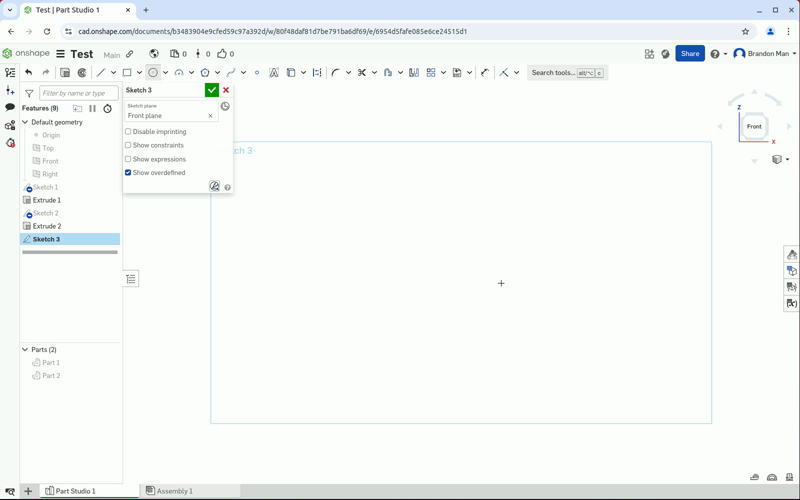
key_up(shift)
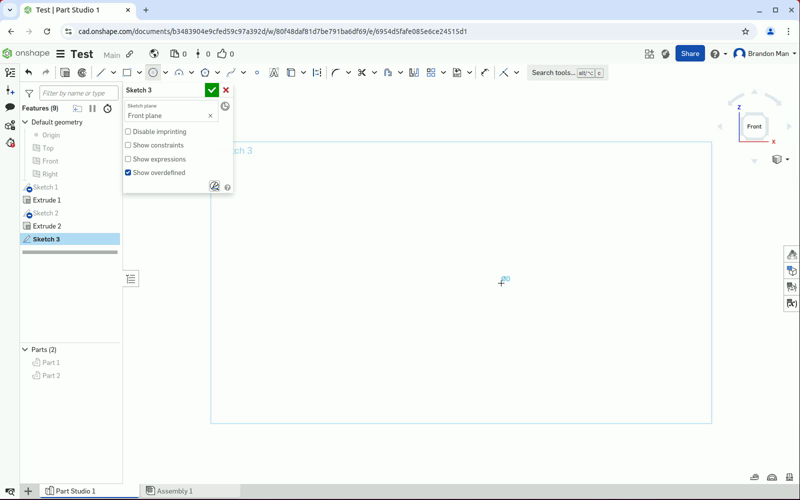
mouse_move(508, 282)
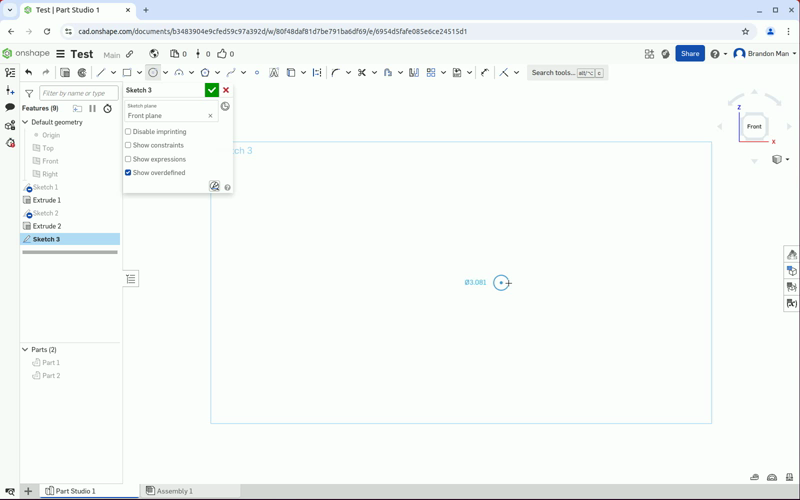
click(508, 282)
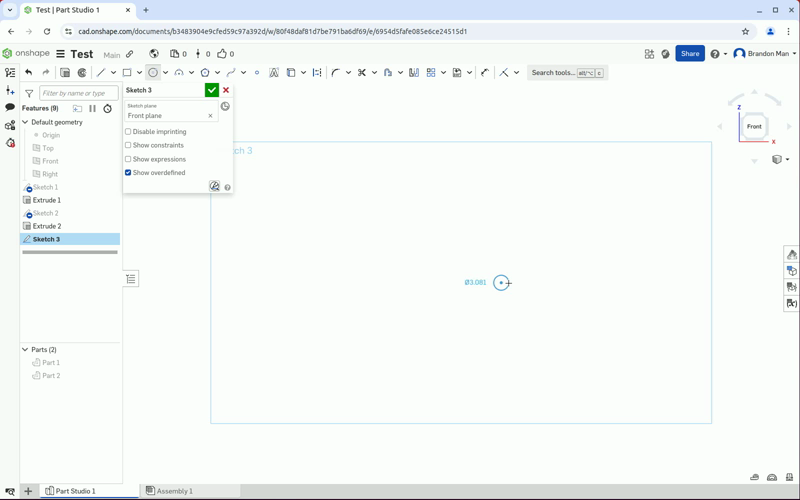
key(esc)
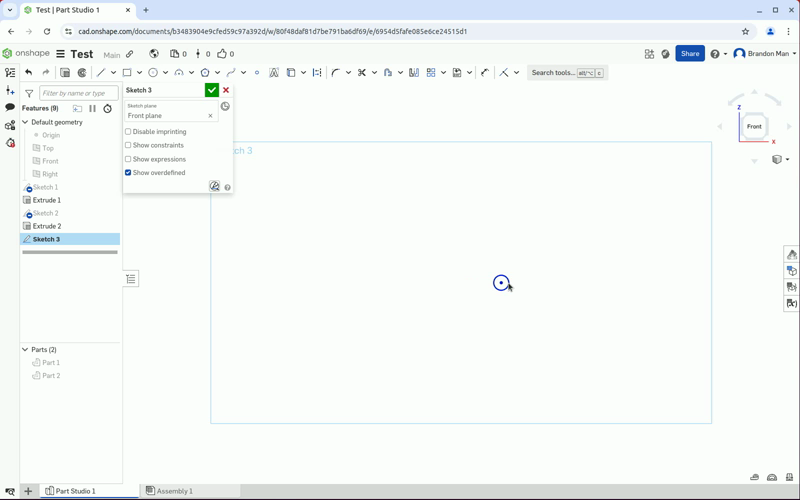
key(c)
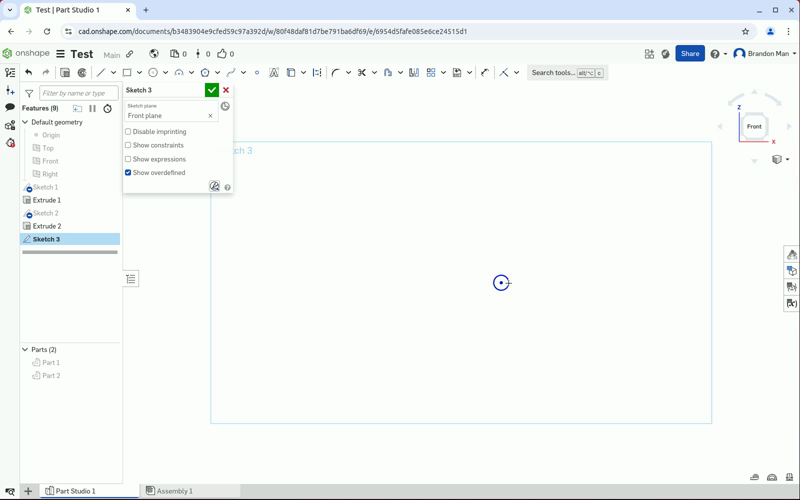
key_down(shift)
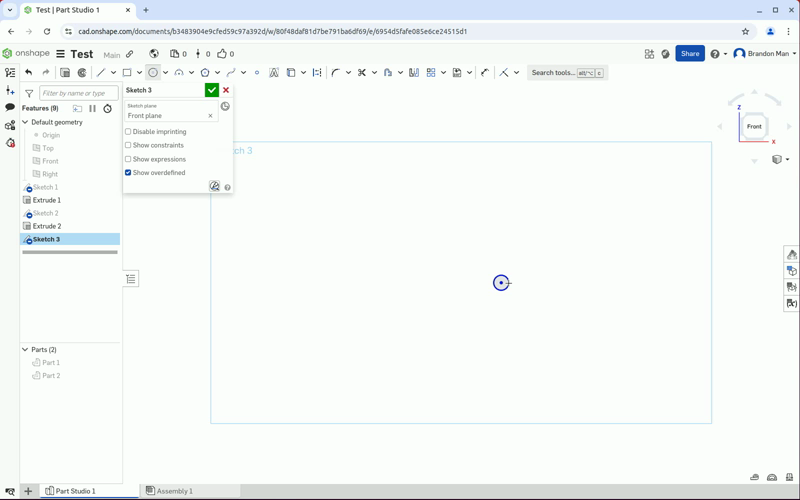
mouse_move(501, 282)
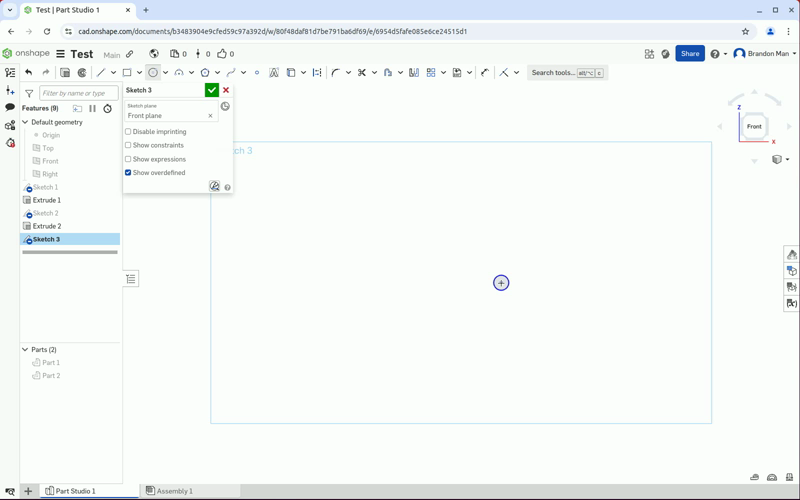
click(501, 282)
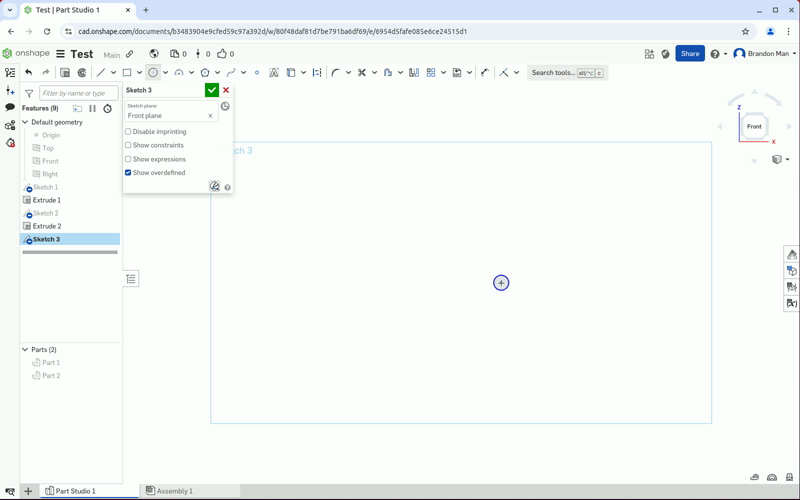
key_up(shift)
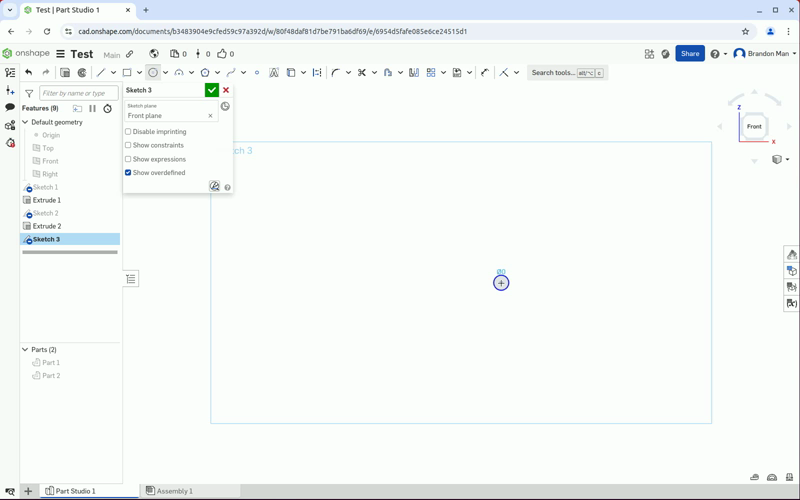
mouse_move(504, 282)
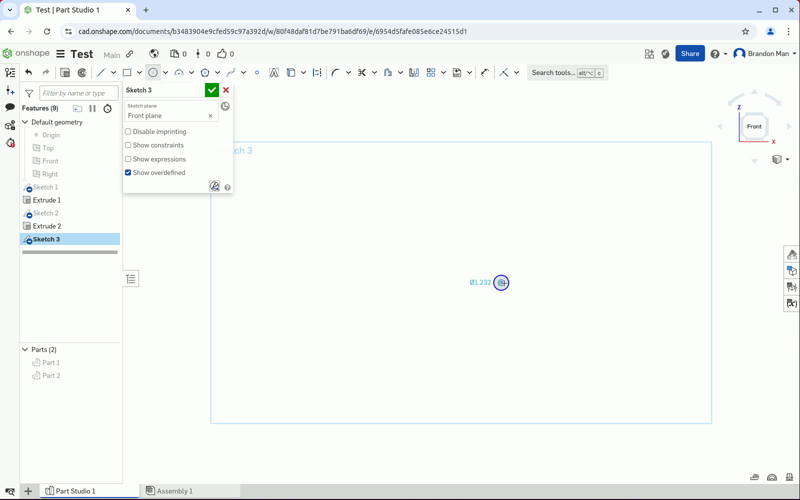
scroll(6)
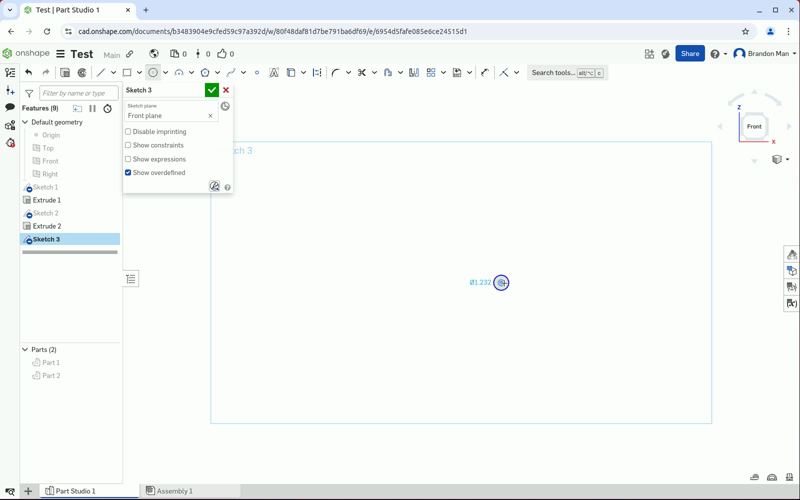
scroll(6)
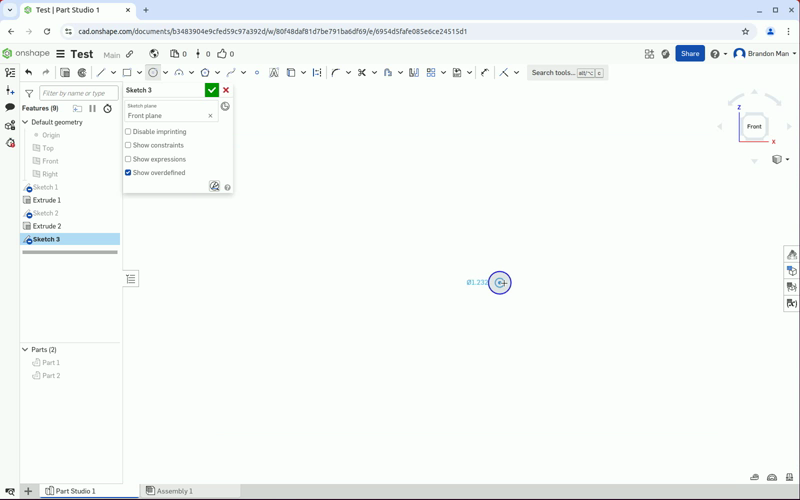
scroll(6)
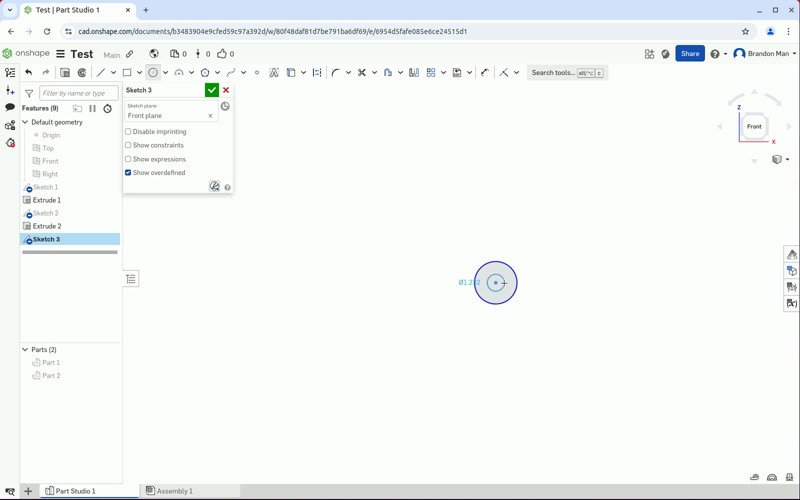
scroll(6)
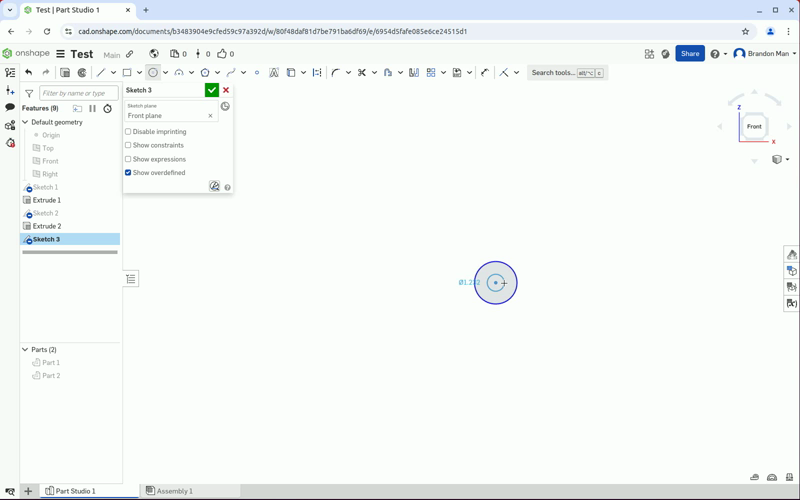
scroll(6)
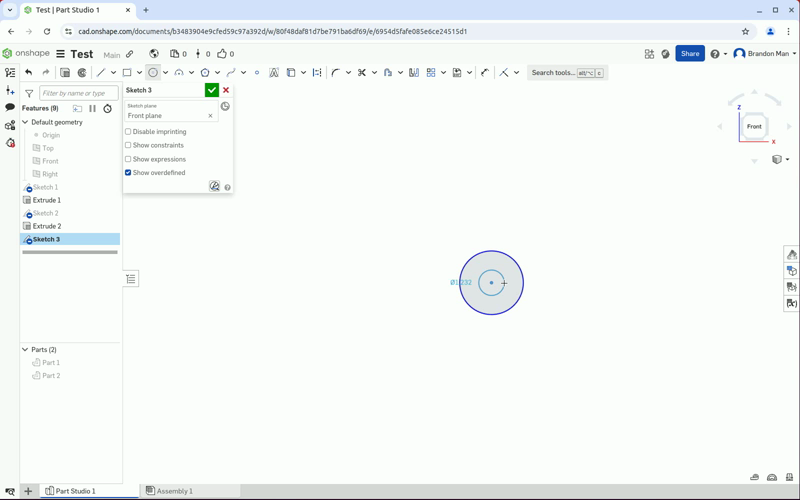
scroll(6)
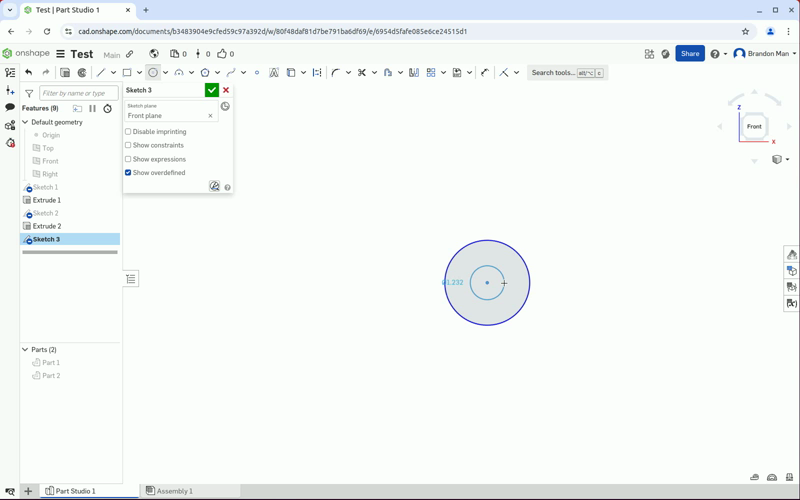
scroll(6)
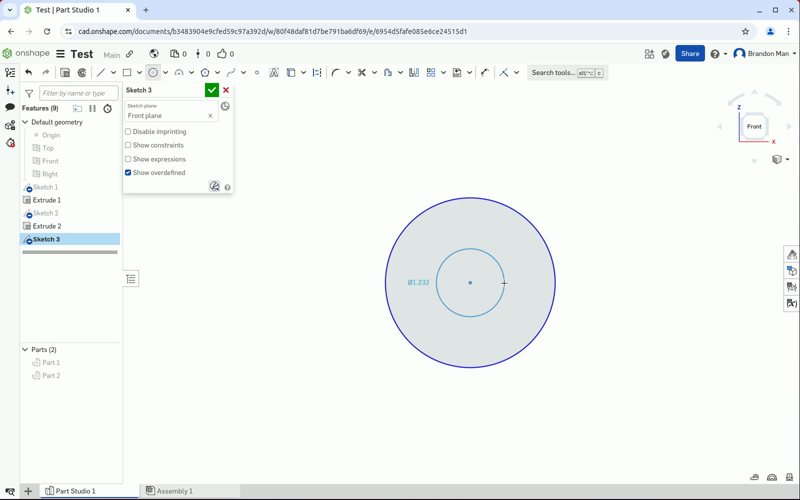
click(504, 282)
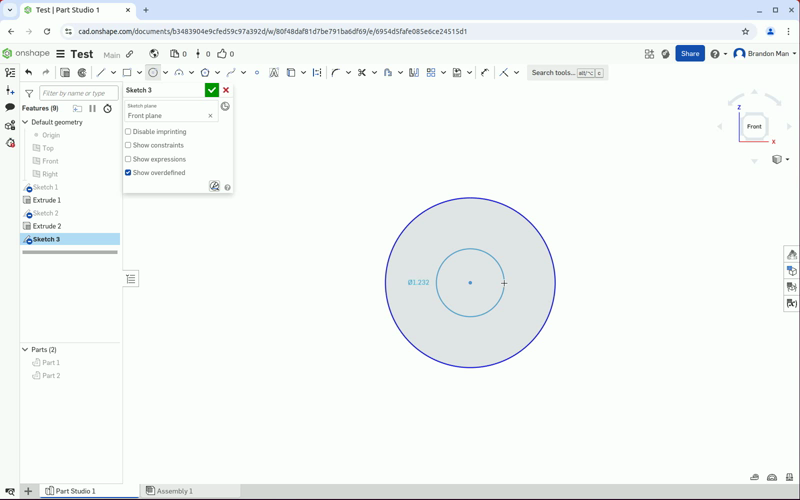
scroll(-6)
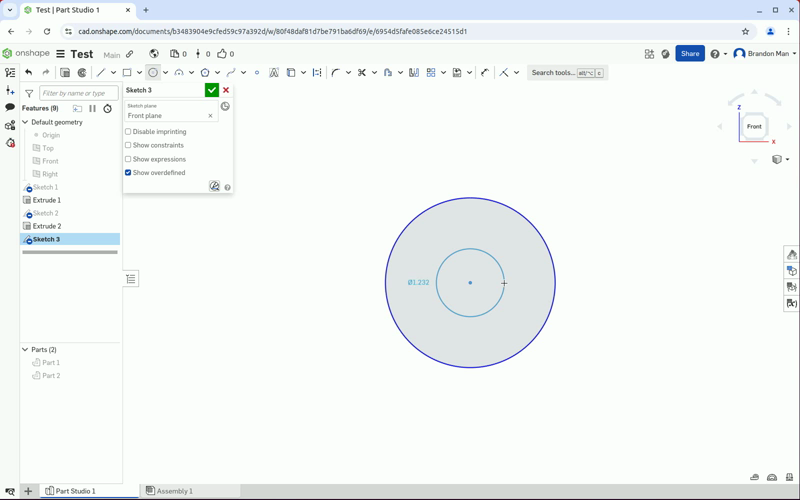
scroll(-6)
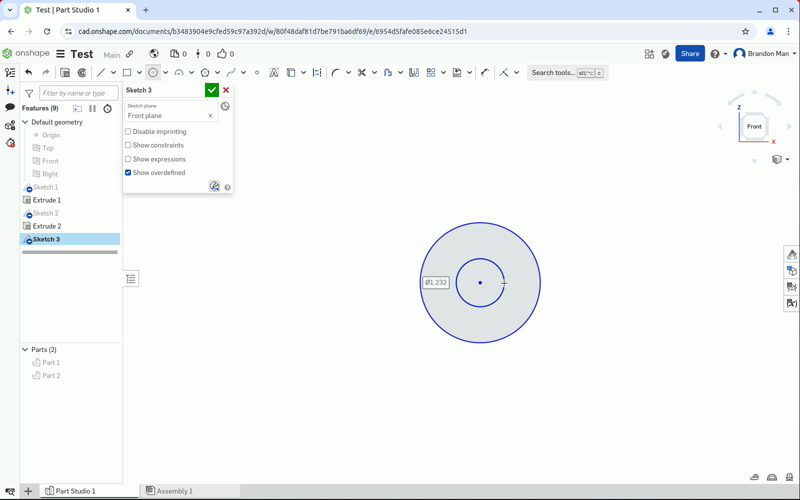
scroll(-6)
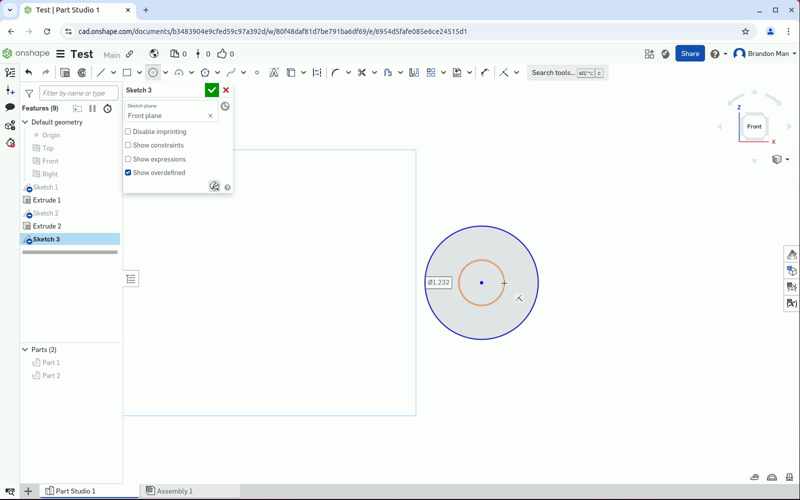
scroll(-6)
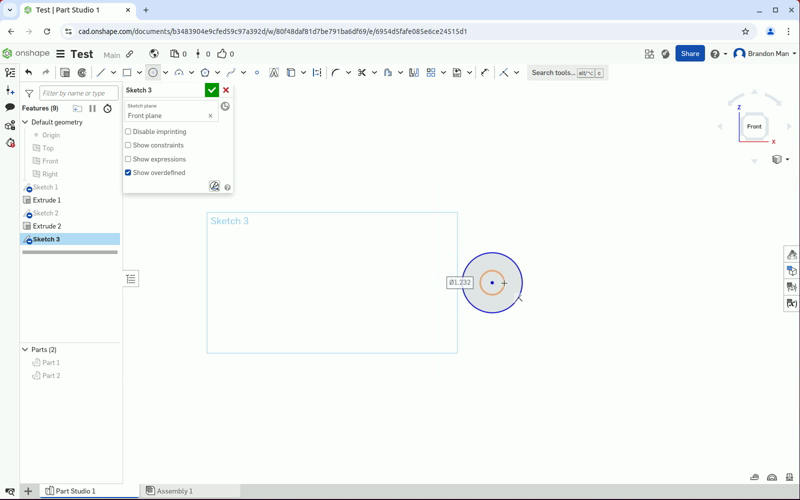
scroll(-6)
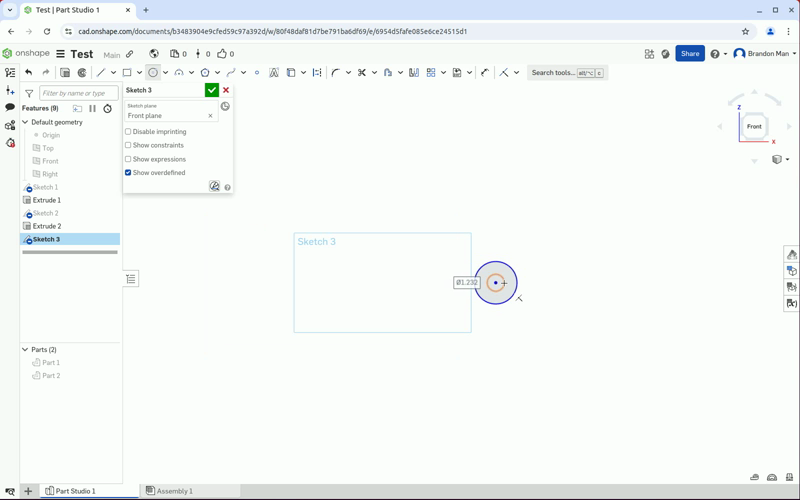
scroll(-6)
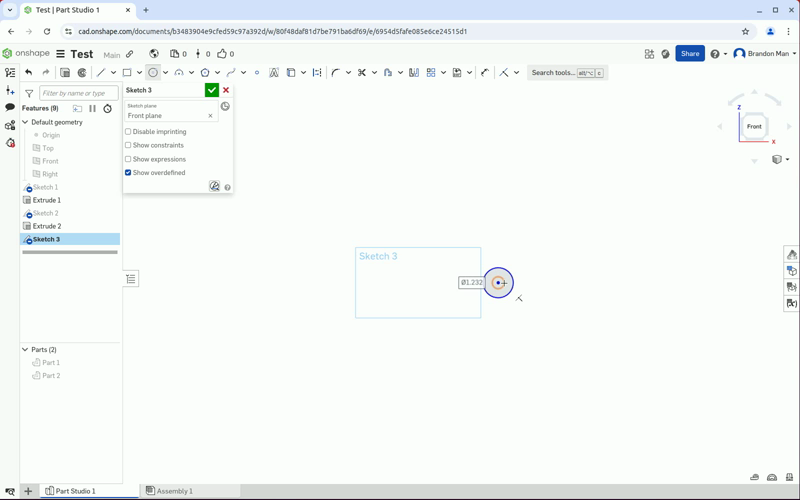
scroll(-6)
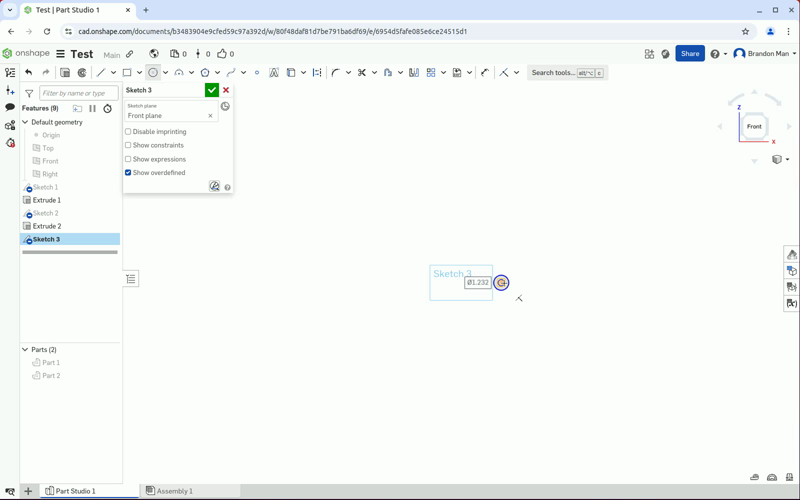
key(esc)
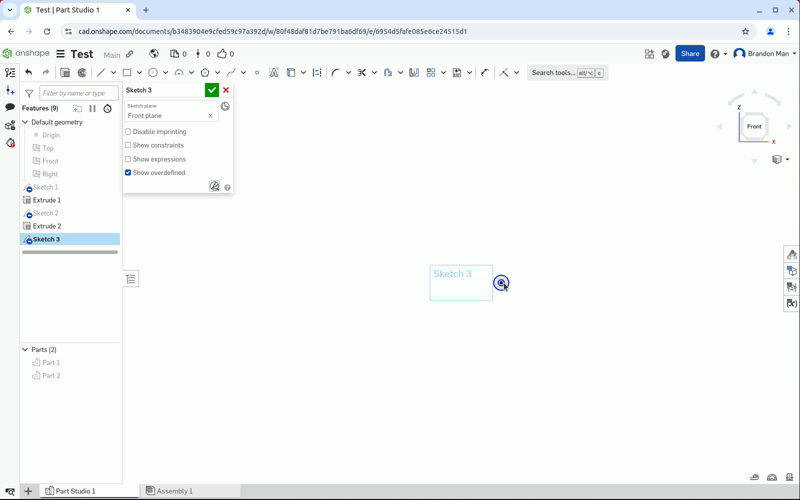
mouse_move(504, 283)
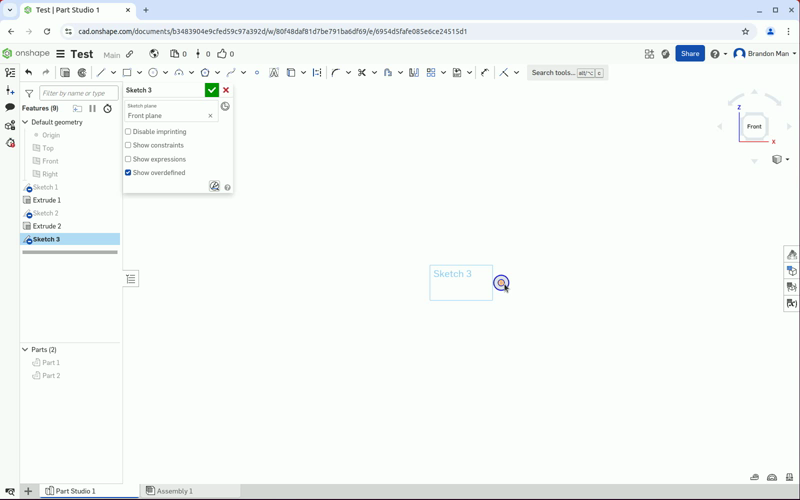
scroll(6)
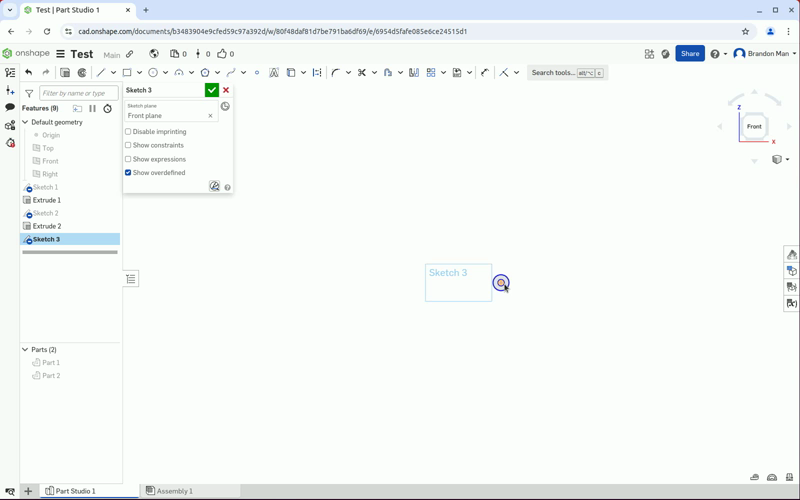
scroll(6)
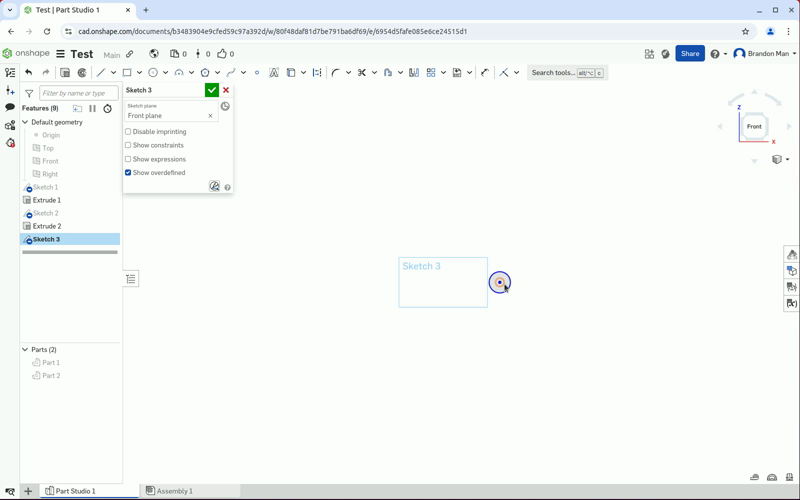
scroll(6)
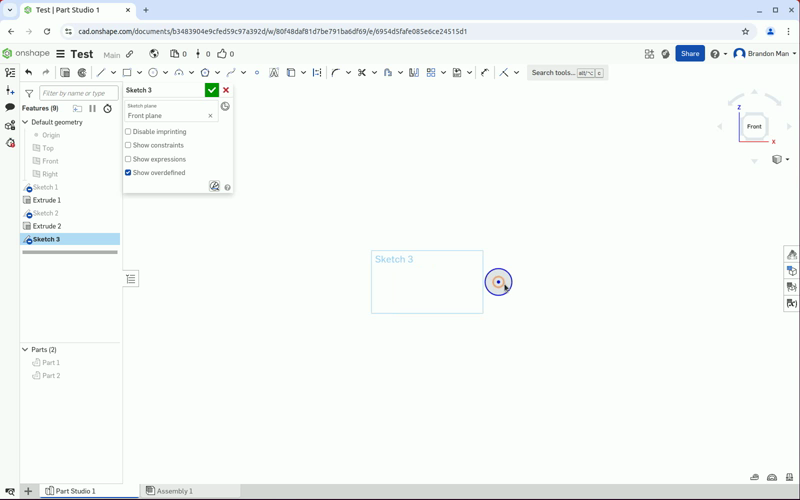
scroll(6)
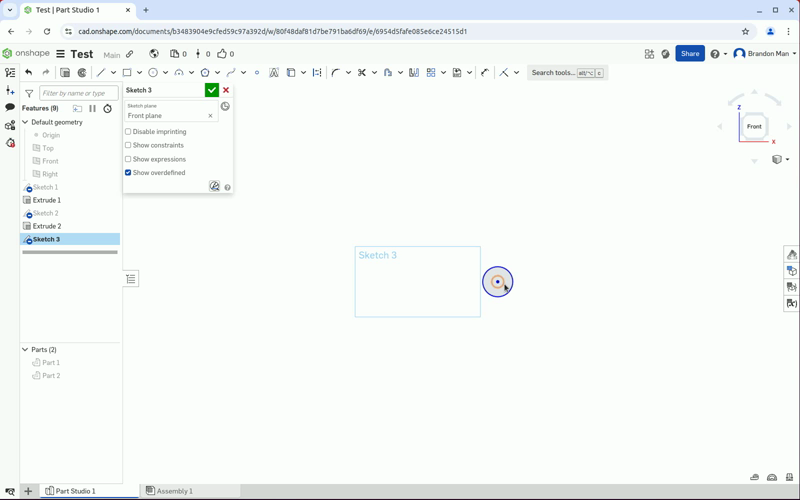
scroll(6)
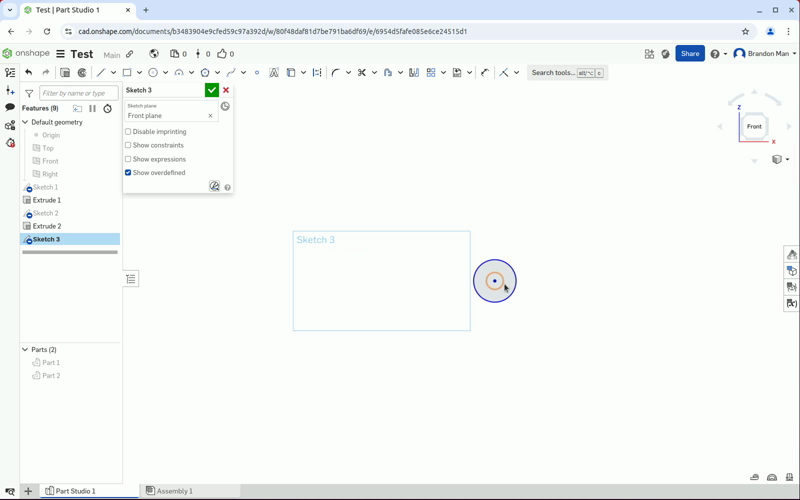
scroll(6)
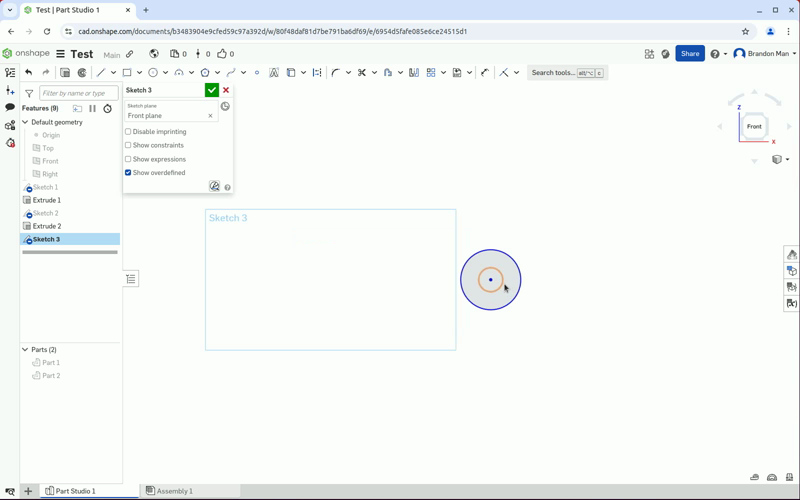
scroll(6)
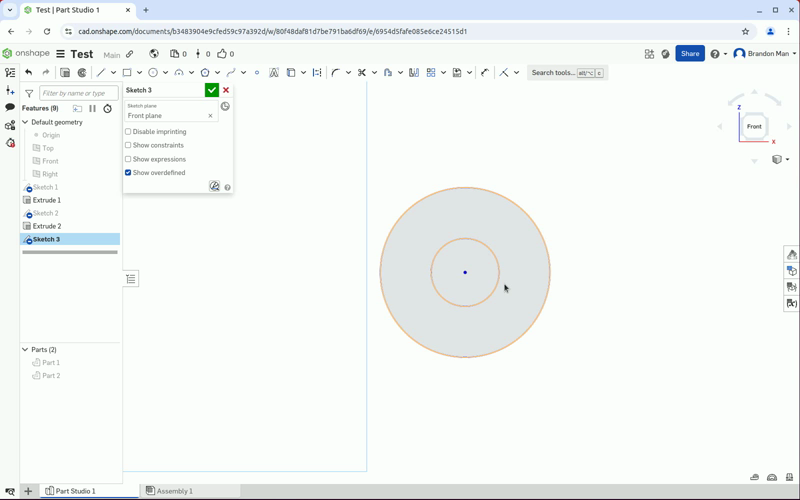
click(504, 283)
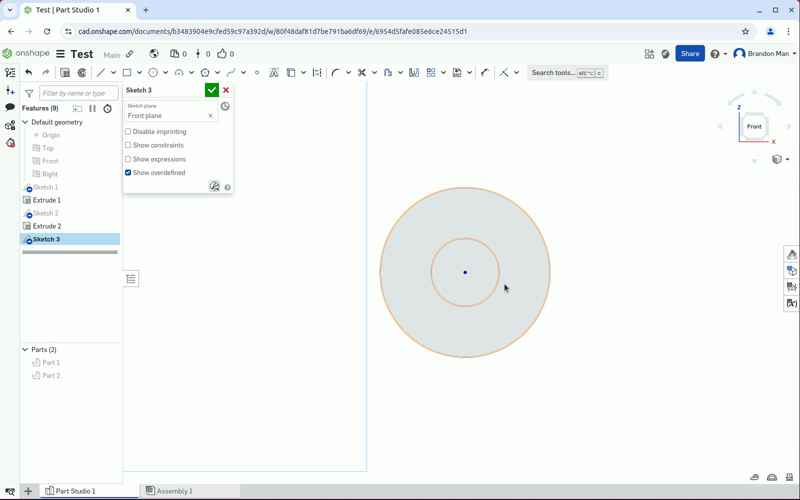
scroll(-6)
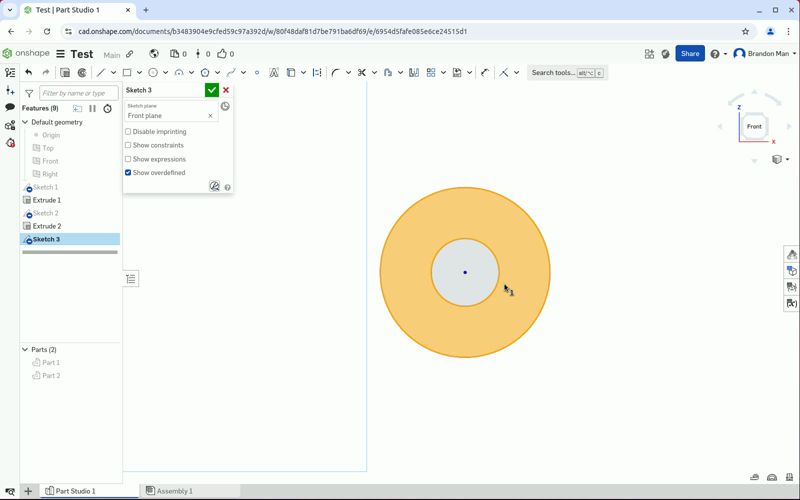
scroll(-6)
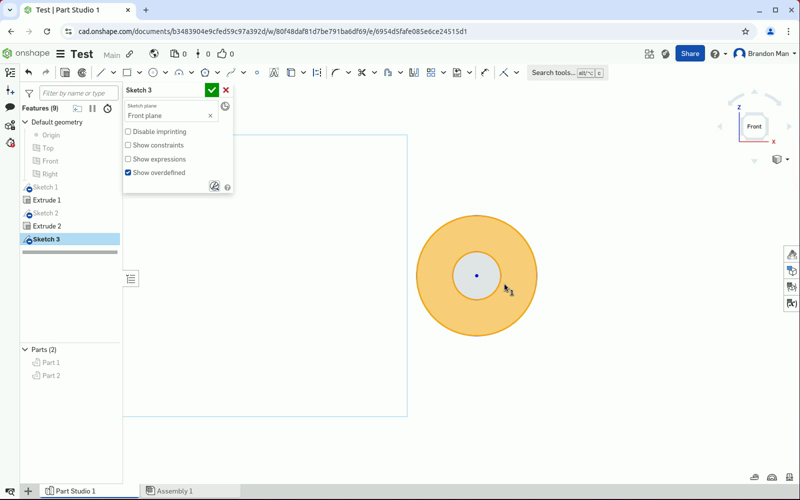
scroll(-6)
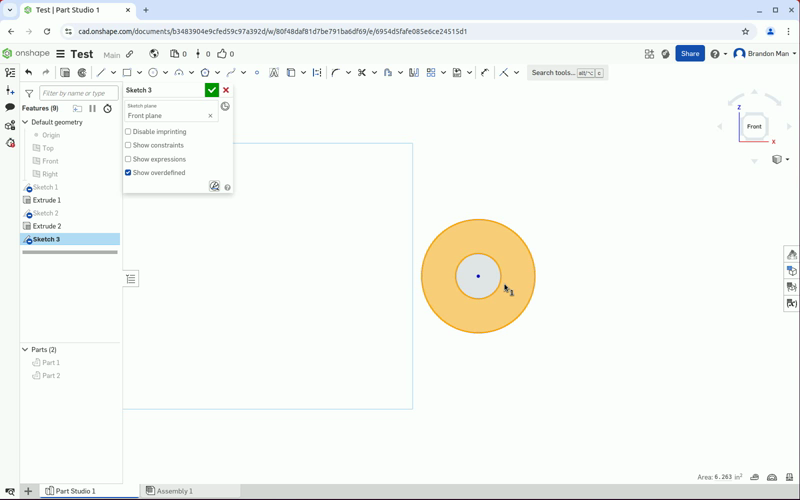
scroll(-6)
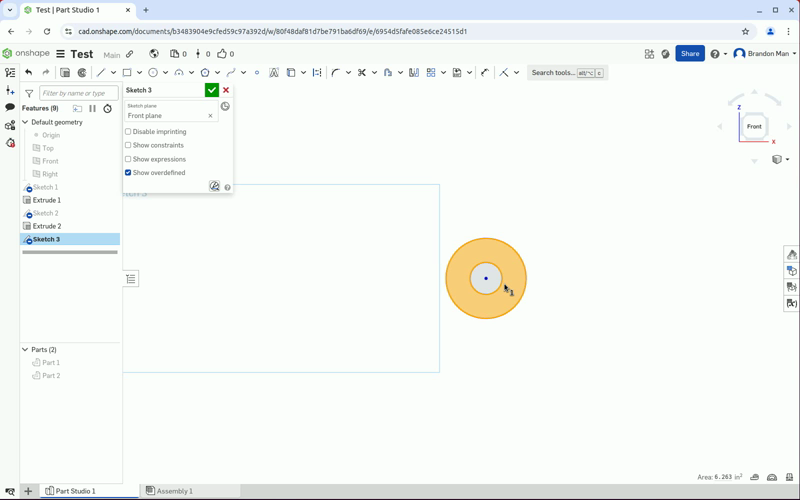
scroll(-6)
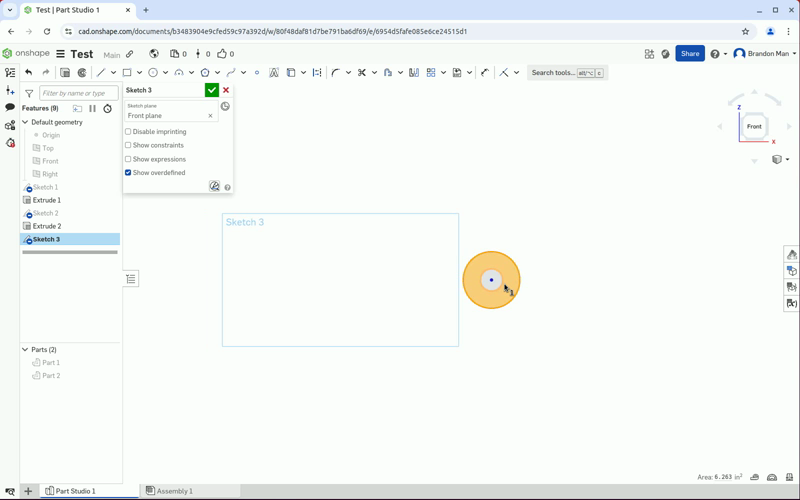
scroll(-6)
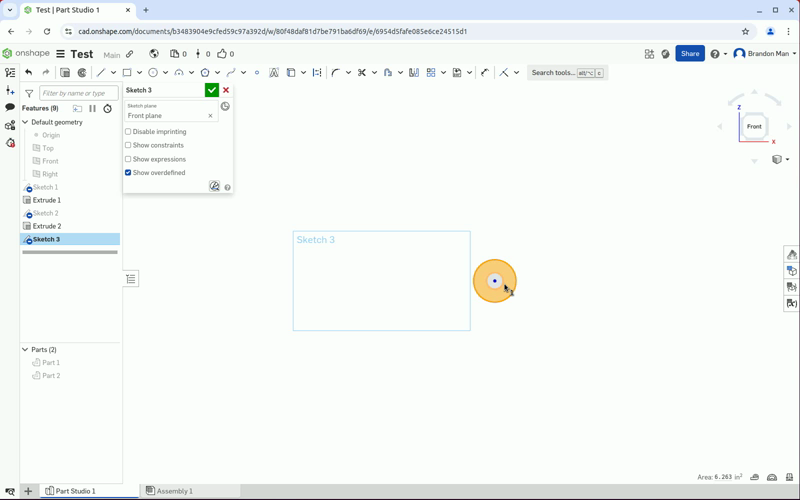
scroll(-6)
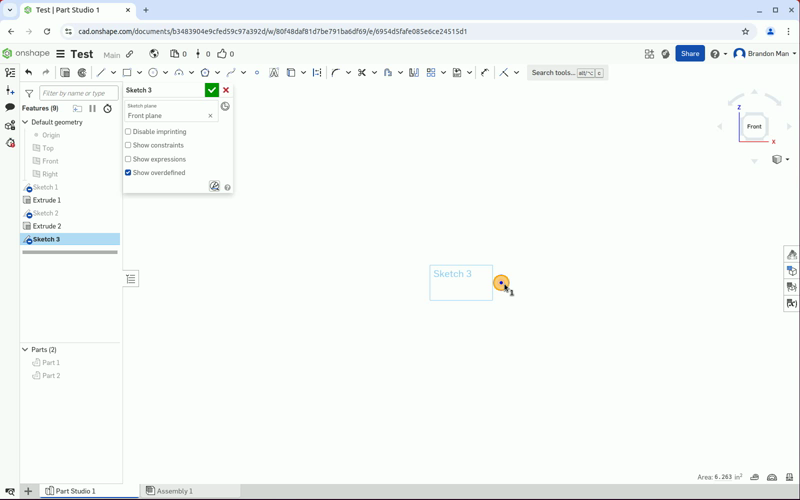
mouse_move(73, 352)
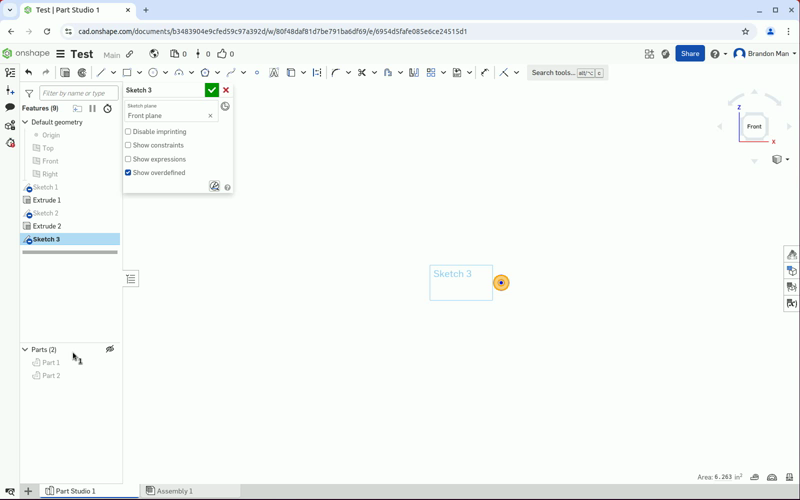
key(shift+y)
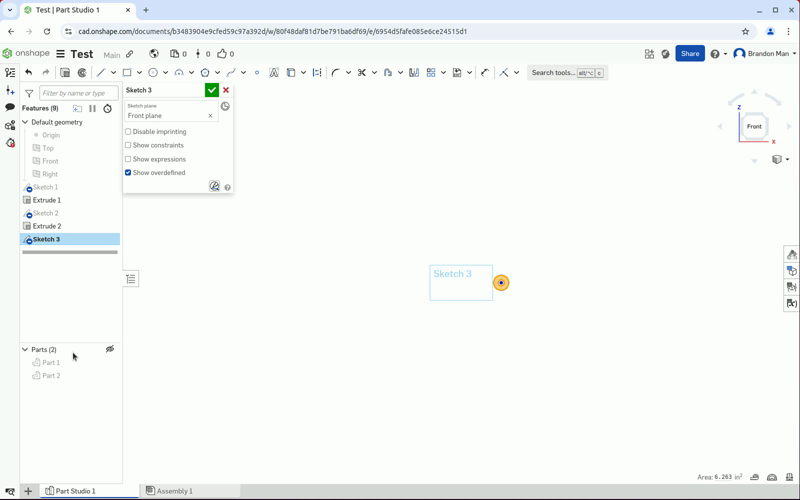
key(shift+e)
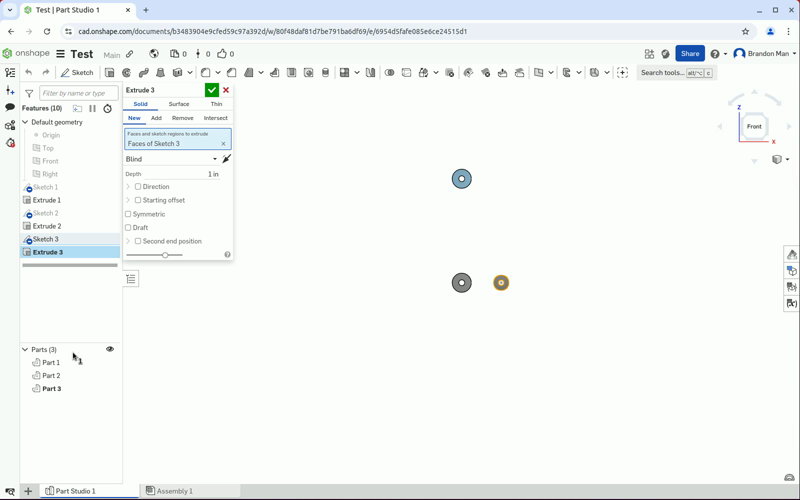
mouse_move(143, 106)
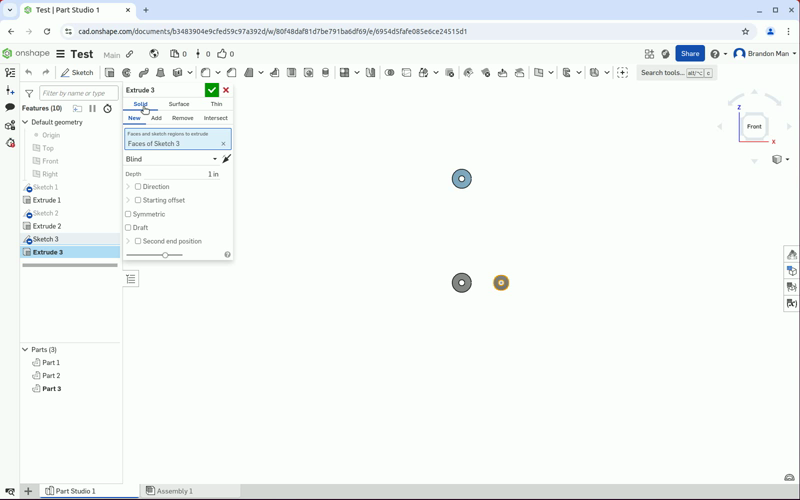
click(143, 106)
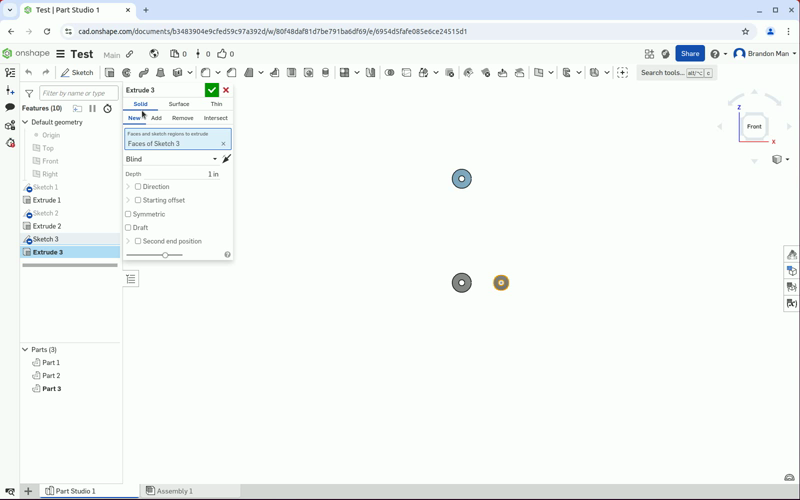
mouse_move(137, 120)
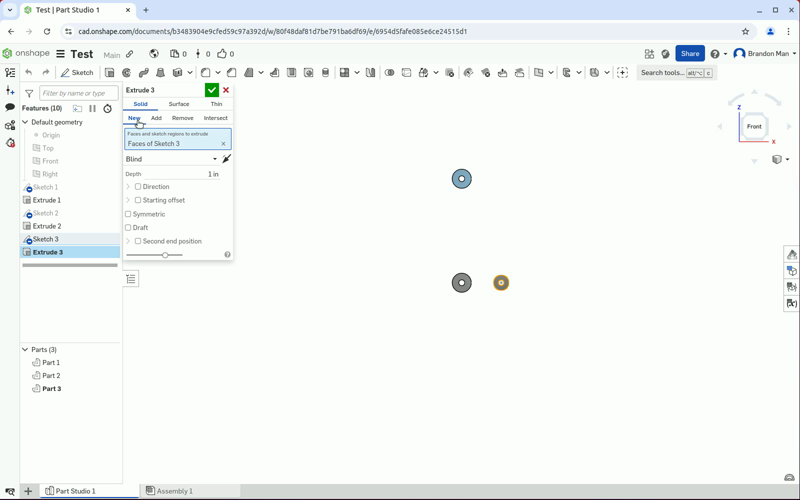
click(137, 120)
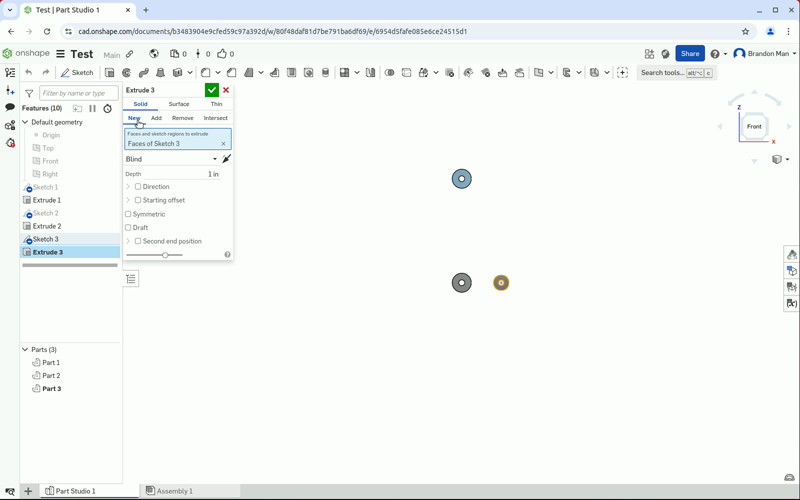
key(tab, 4)
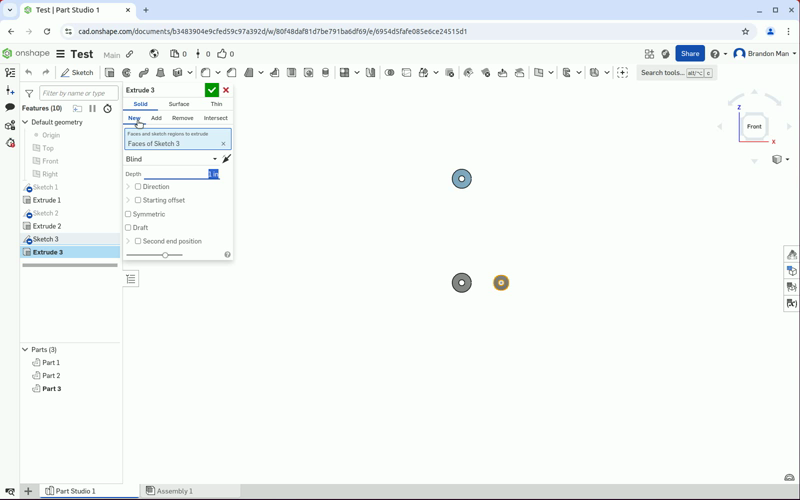
text(0.481)
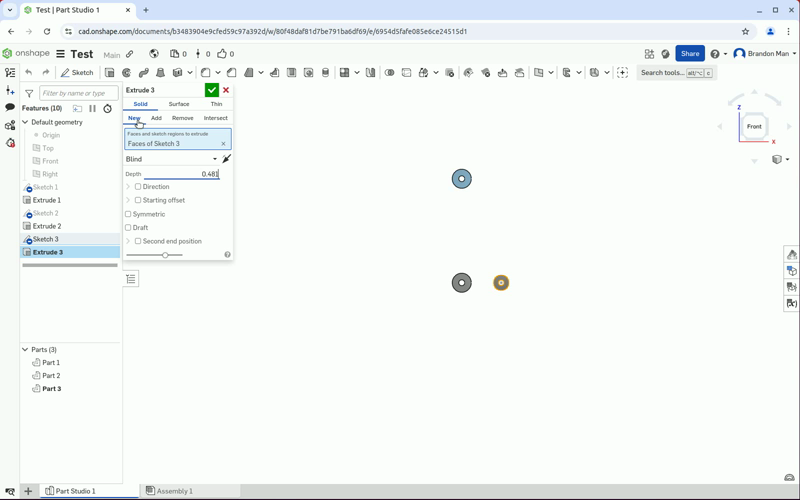
key(enter)
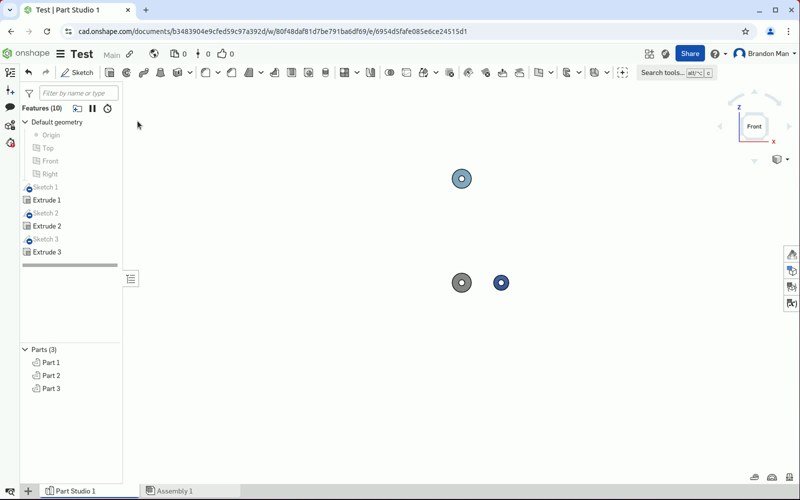
key(shift+h)
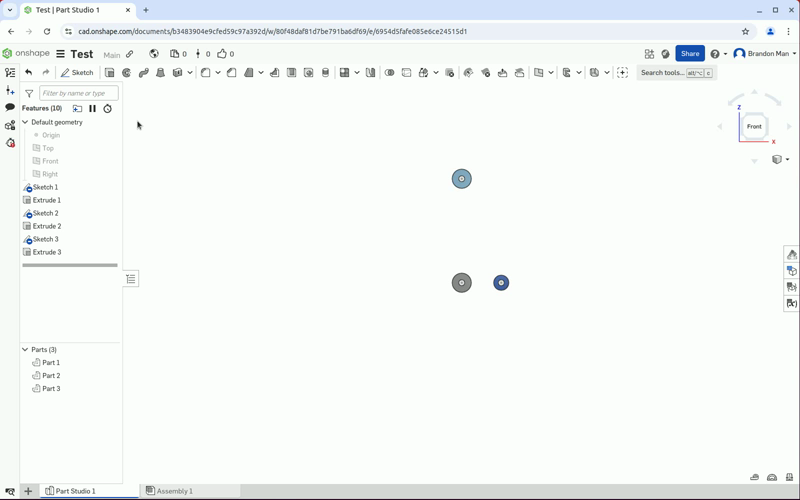
key(shift+h)
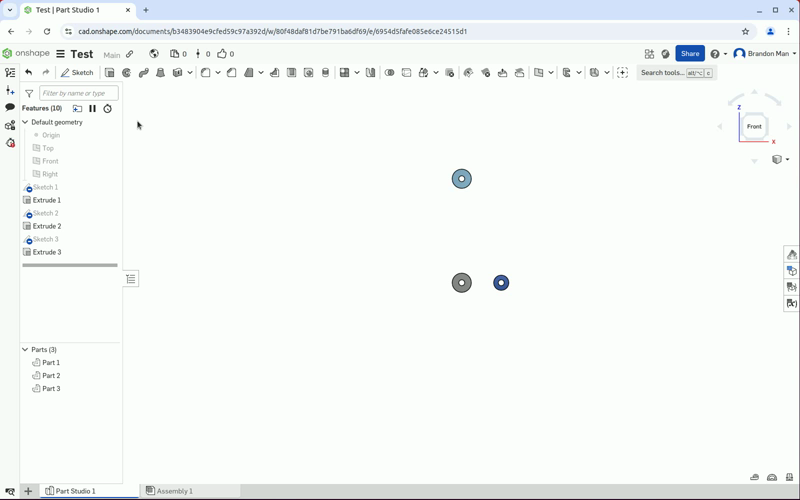
mouse_move(73, 189)
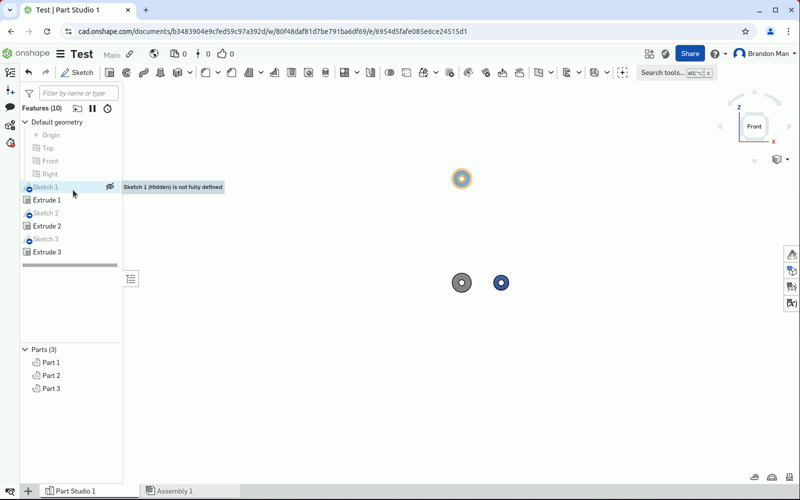
click(73, 189)
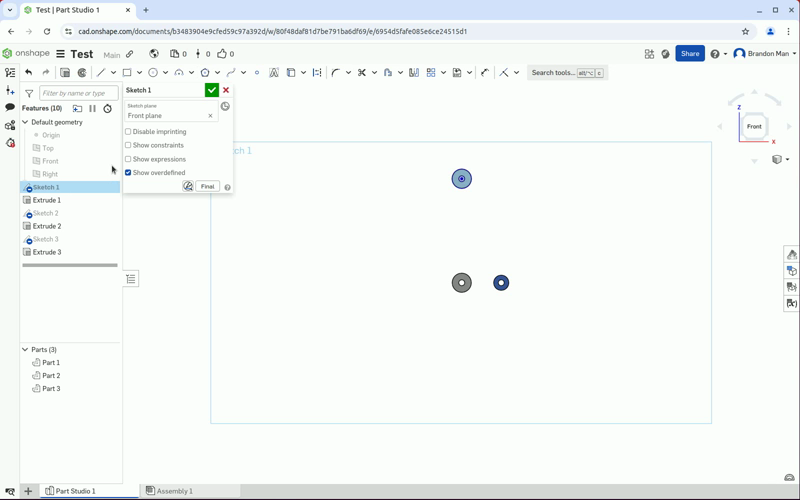
mouse_move(229, 92)
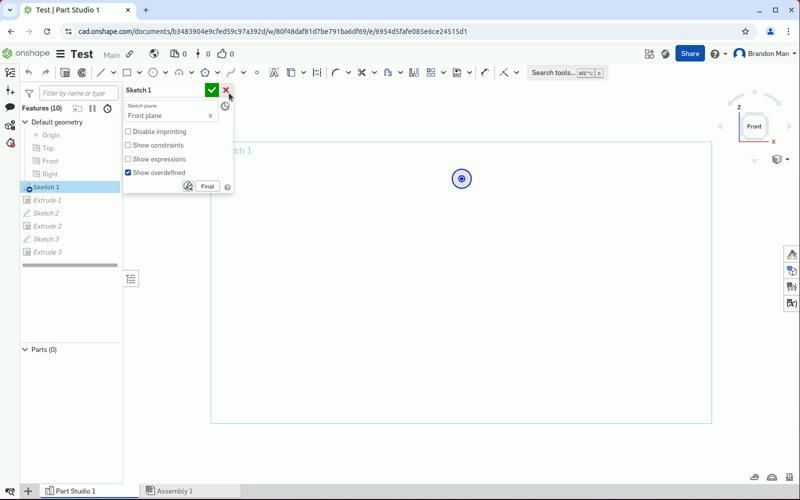
click(229, 92)
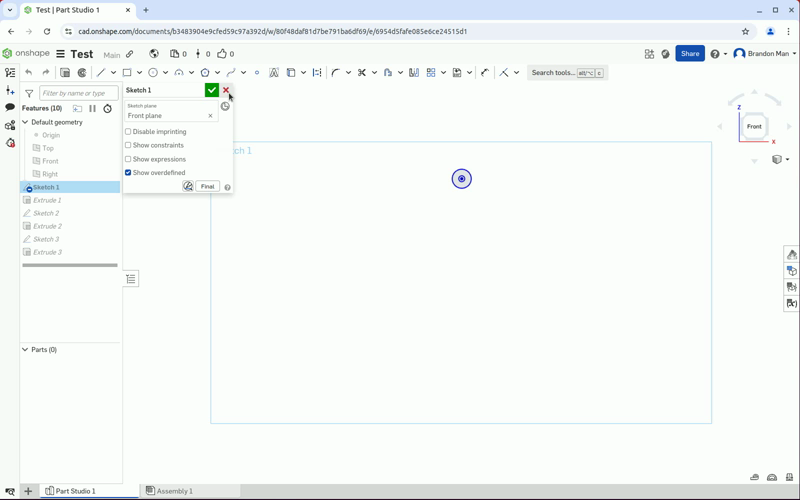
key(shift+s)
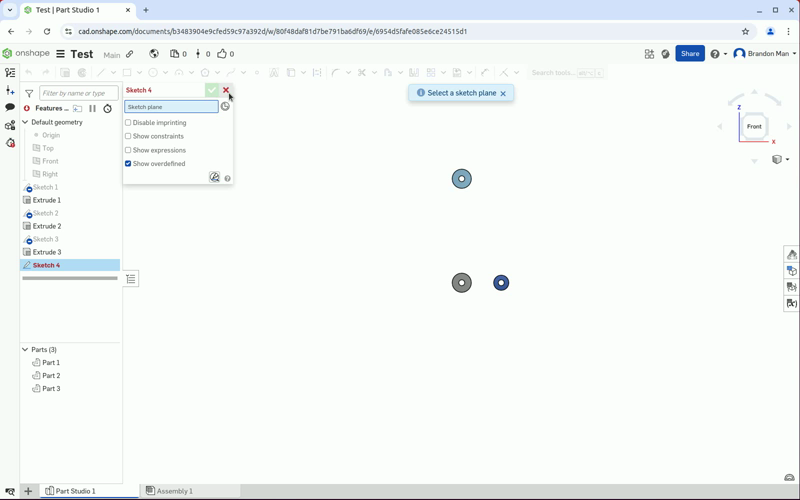
mouse_move(73, 163)
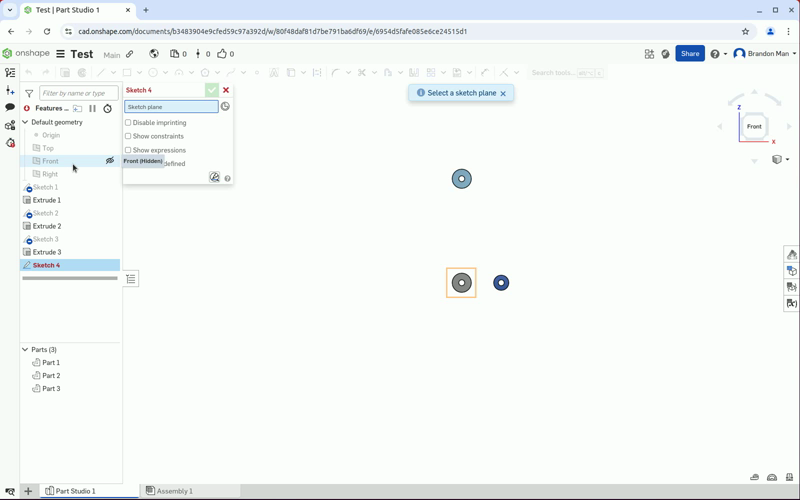
click(73, 163)
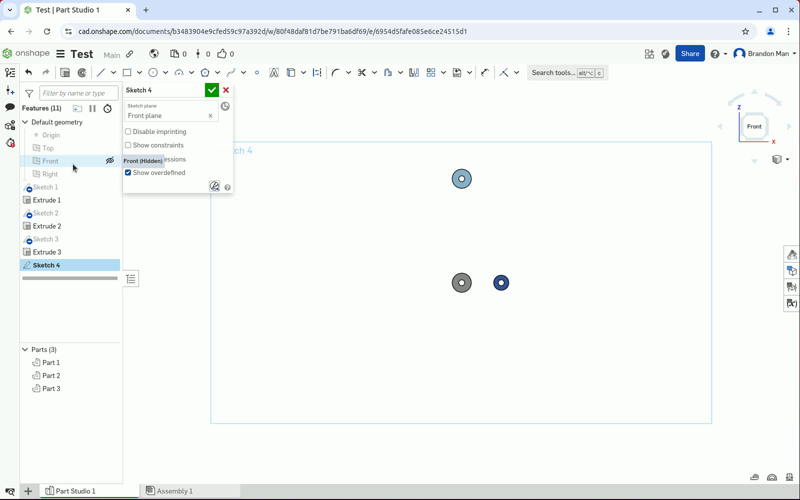
mouse_move(73, 352)
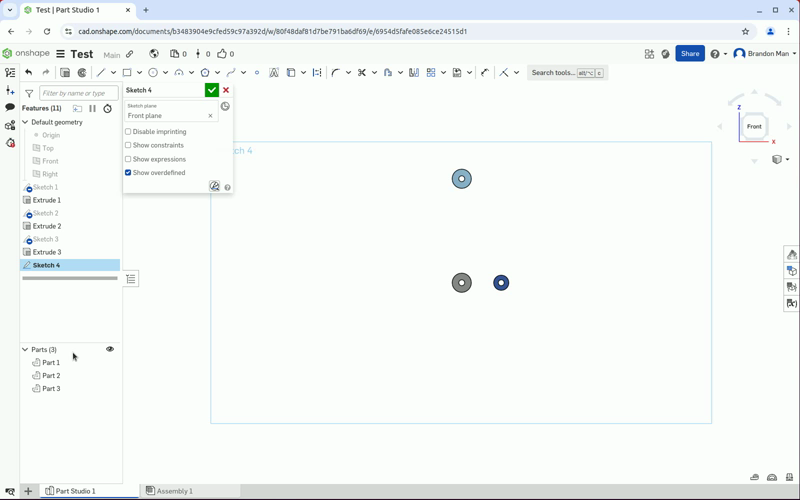
key(y)
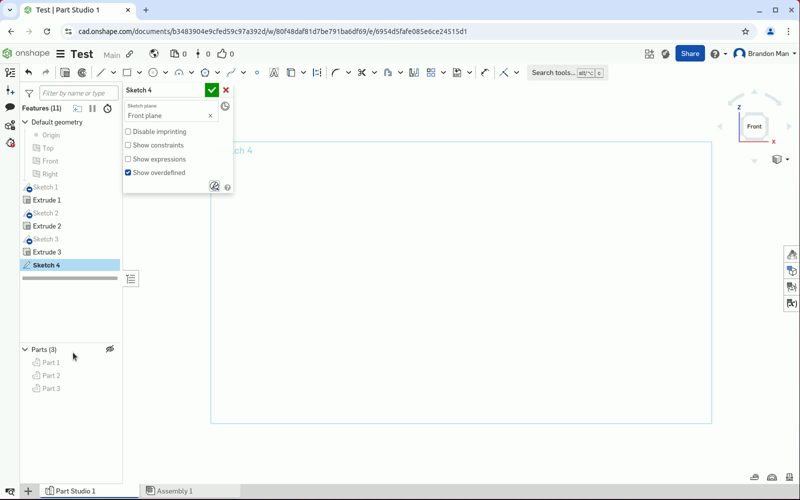
key(a)
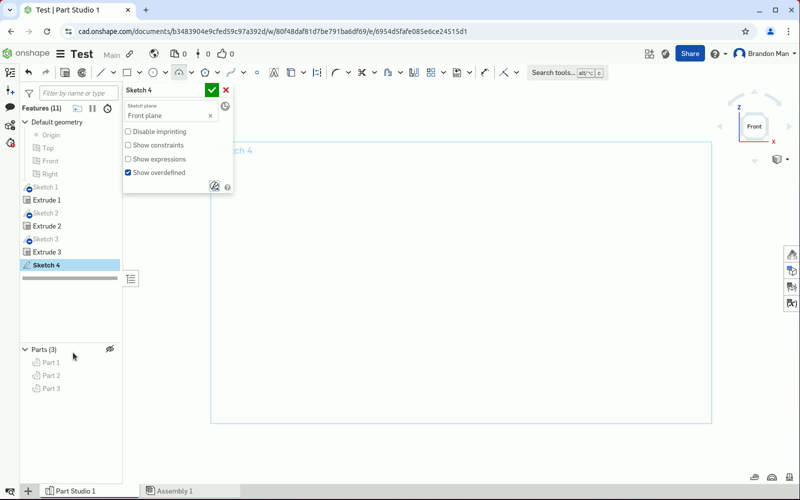
key_down(shift)
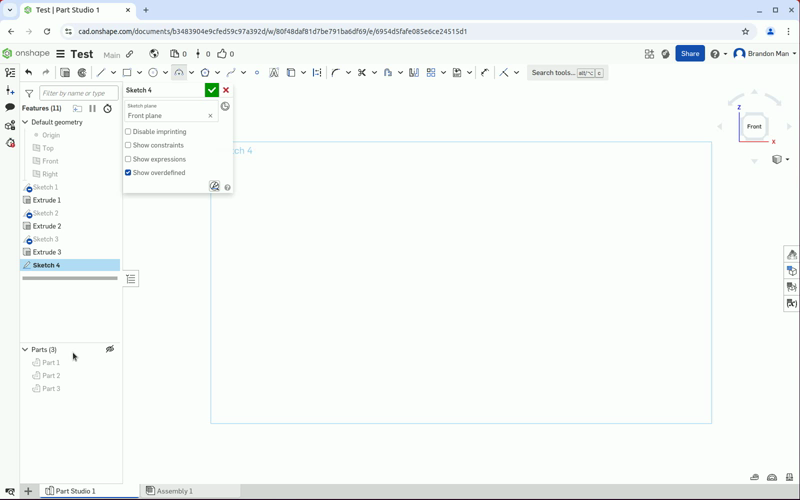
mouse_move(446, 223)
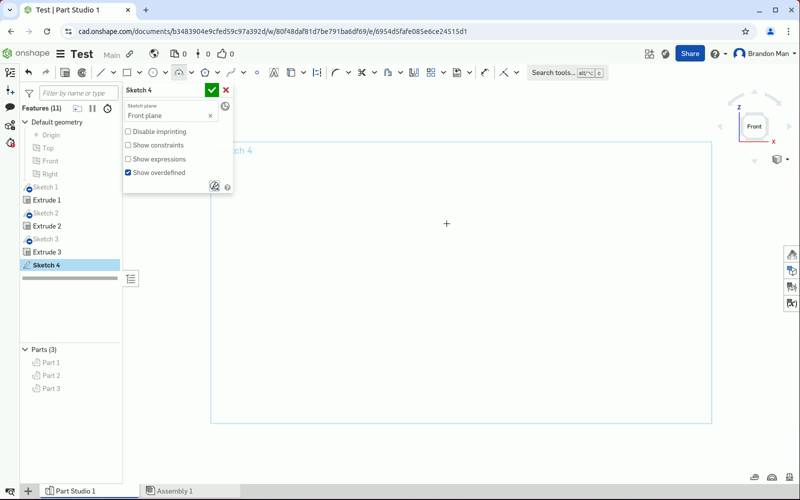
click(446, 223)
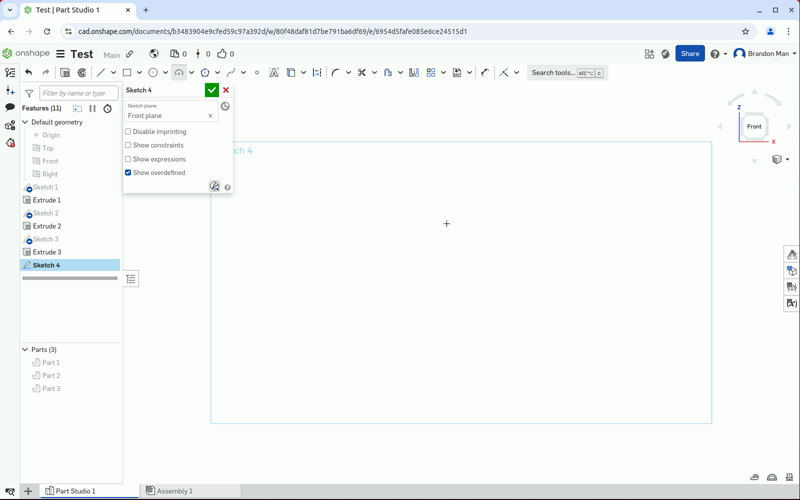
key_up(shift)
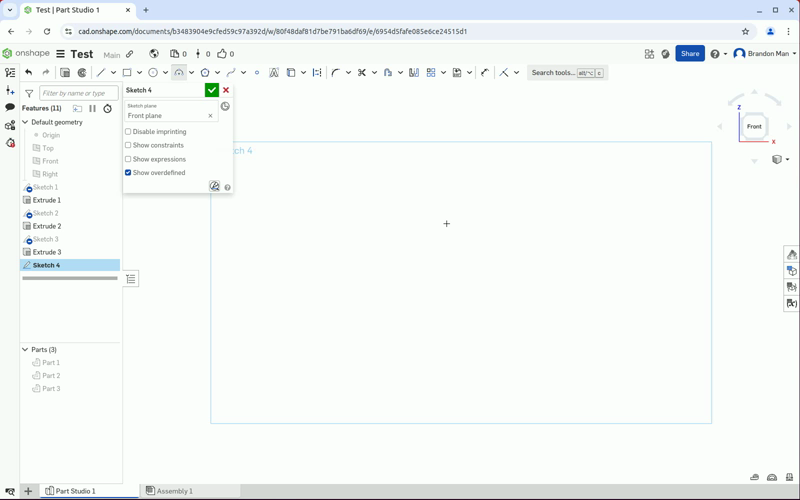
key_down(shift)
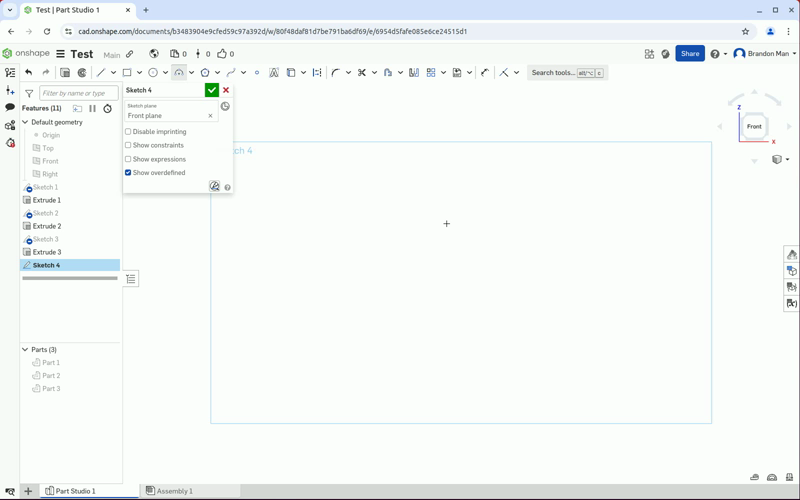
mouse_move(476, 223)
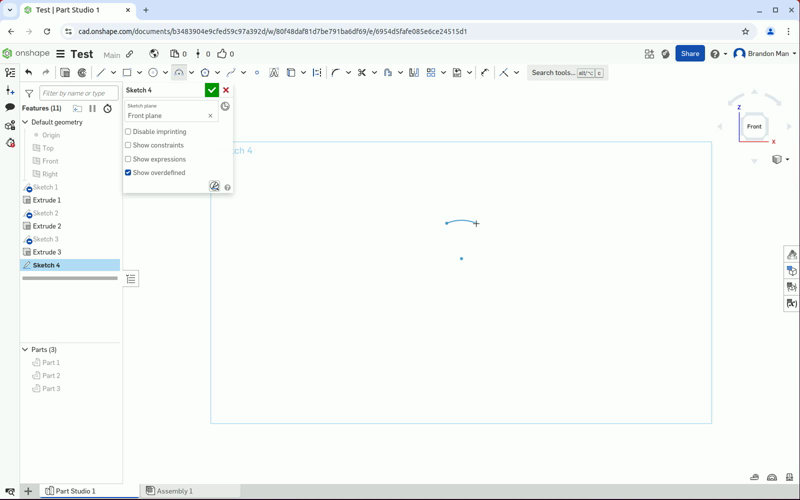
click(476, 223)
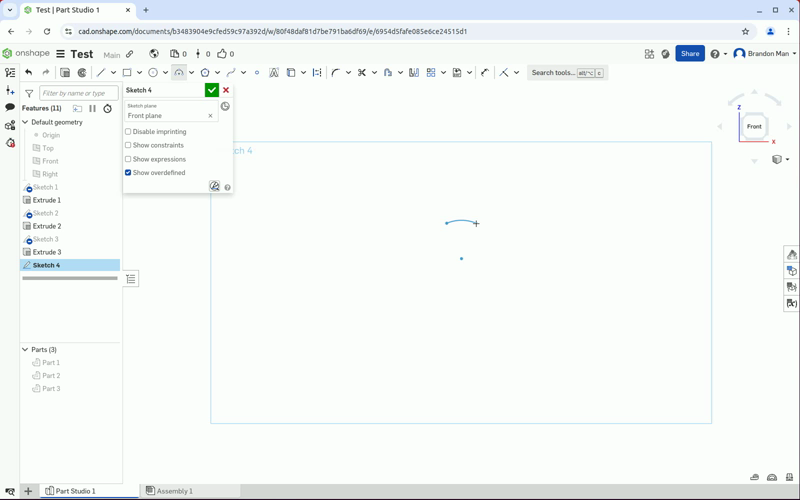
mouse_move(461, 210)
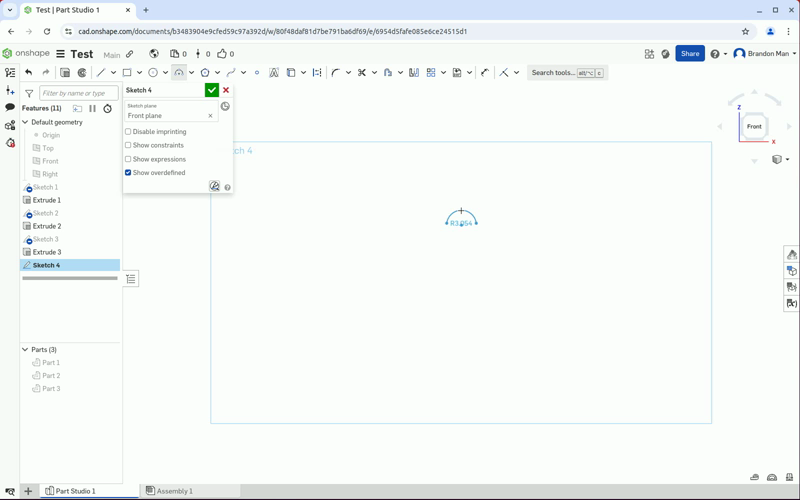
click(461, 210)
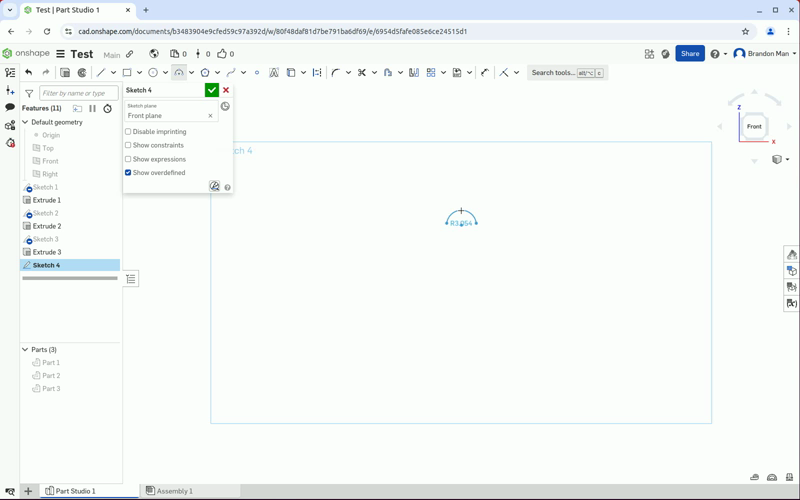
key_up(shift)
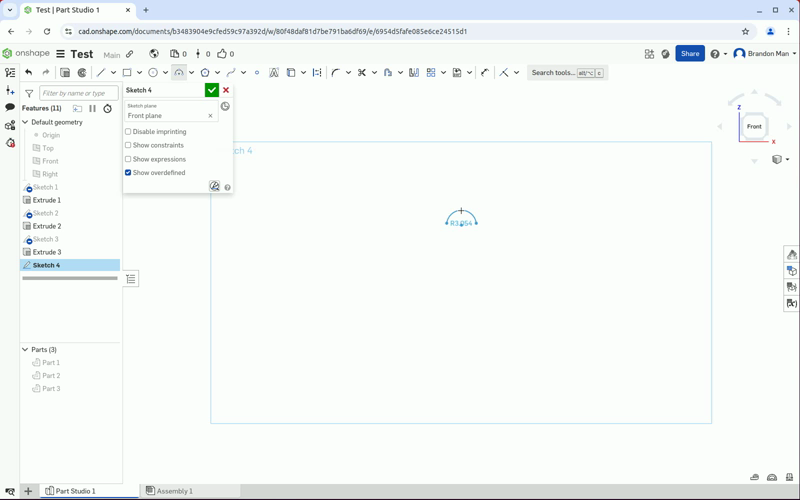
key(esc)
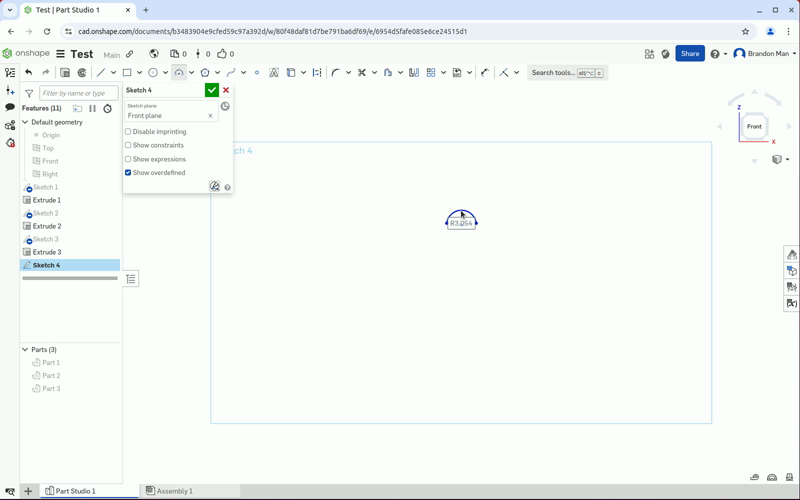
key(l)
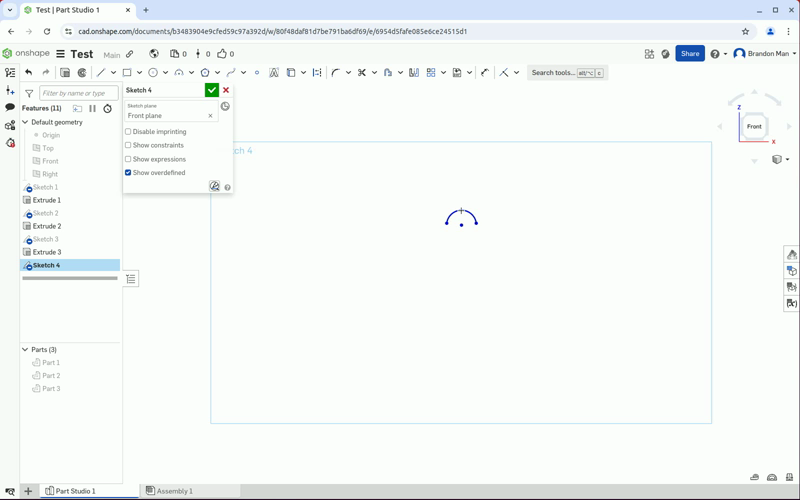
mouse_move(476, 223)
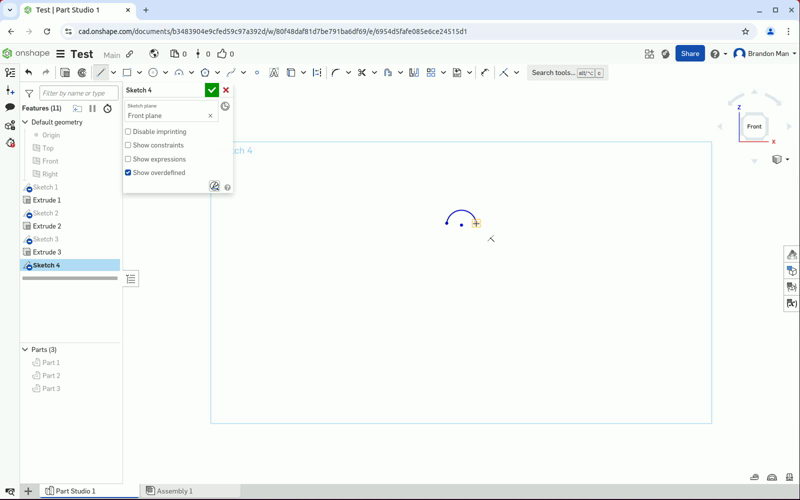
click(476, 223)
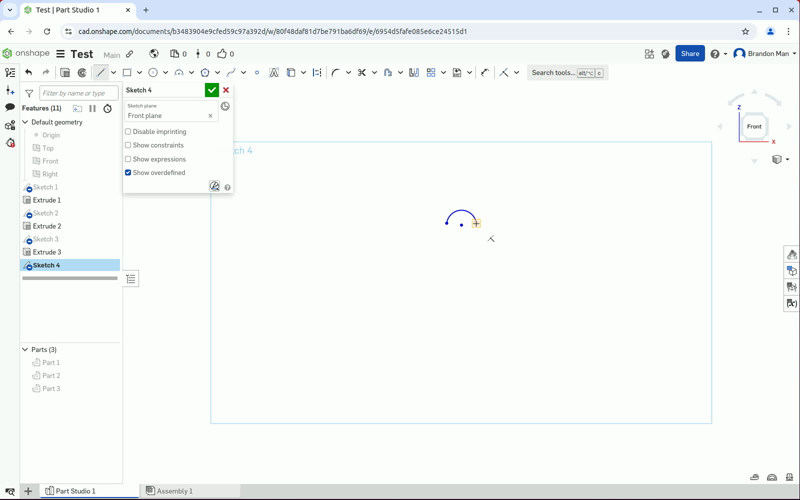
key_down(shift)
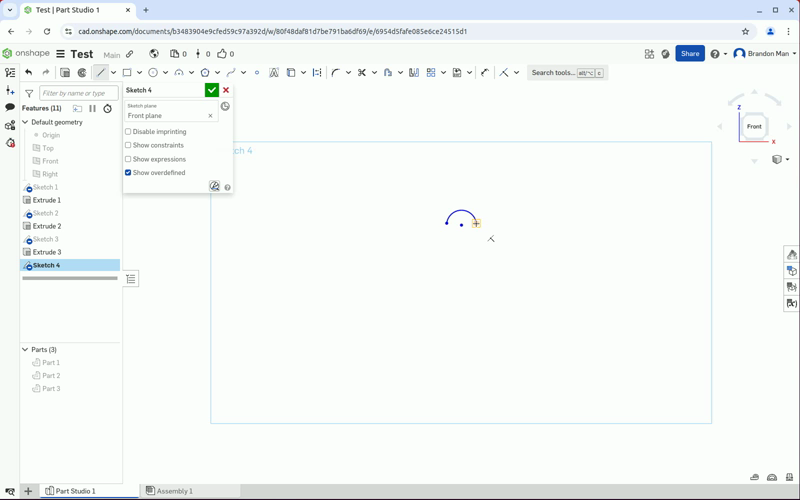
mouse_move(506, 223)
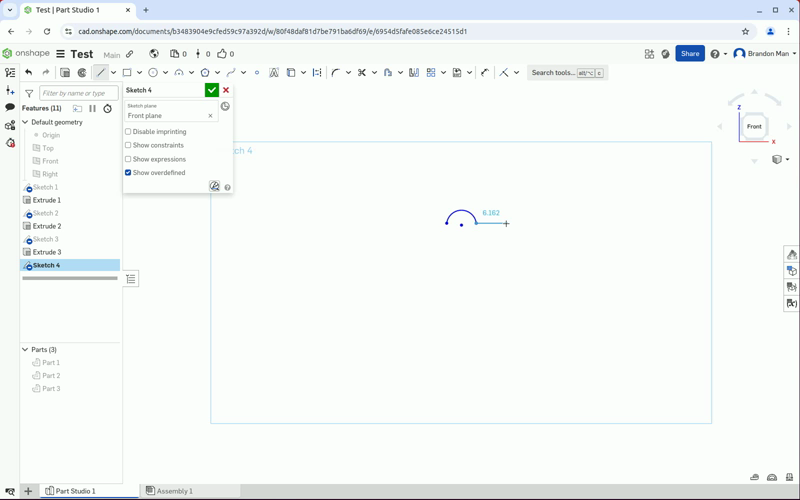
mouse_move(470, 176)
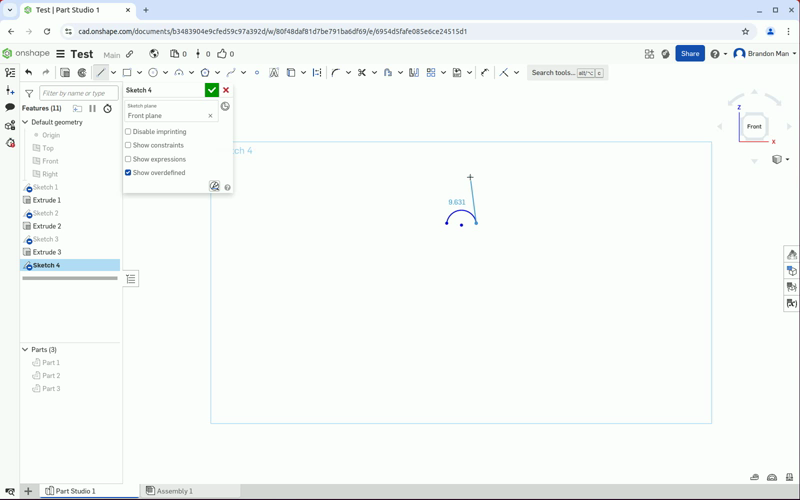
click(470, 176)
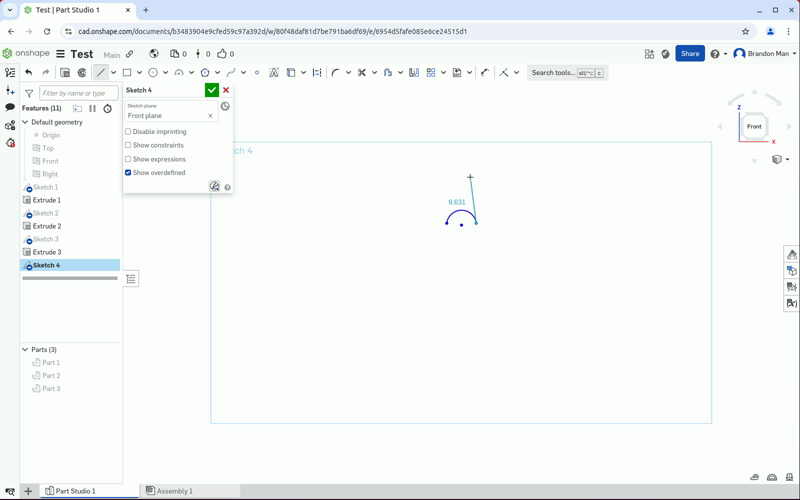
key_up(shift)
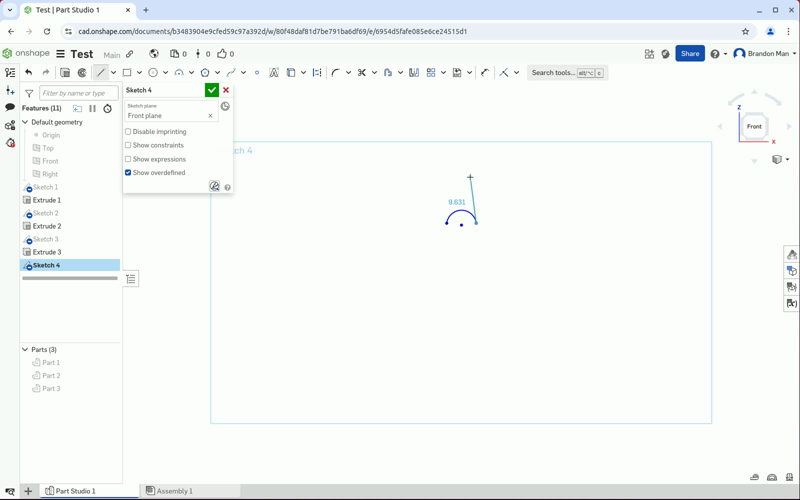
key(esc)
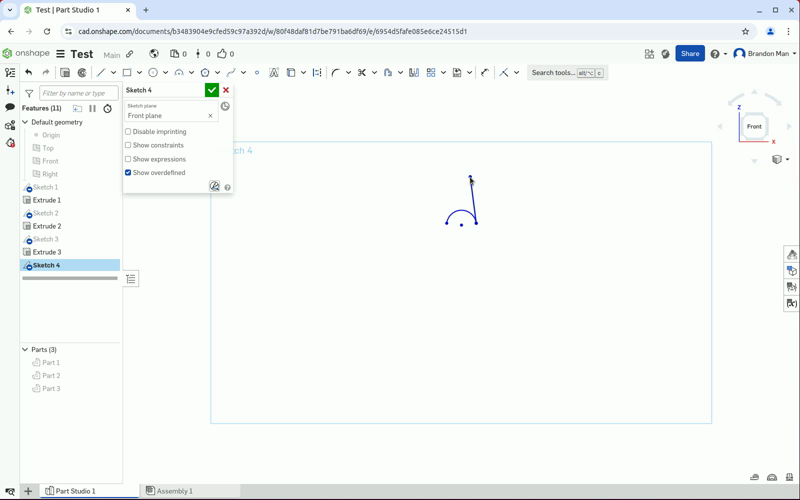
key(a)
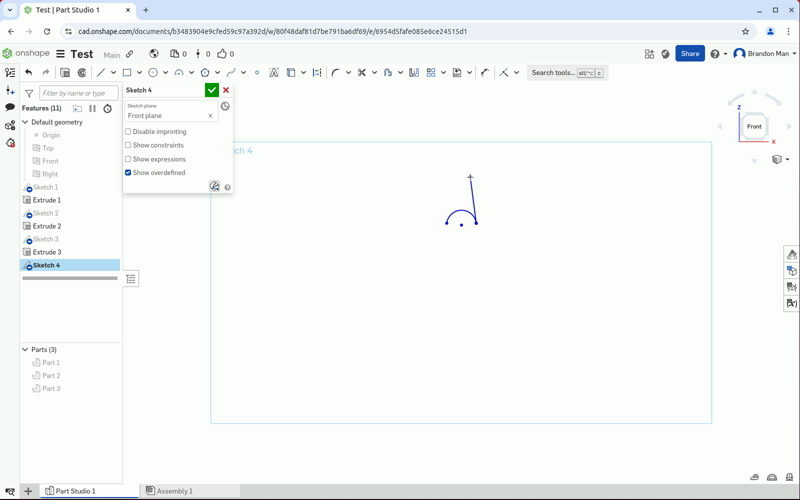
mouse_move(470, 176)
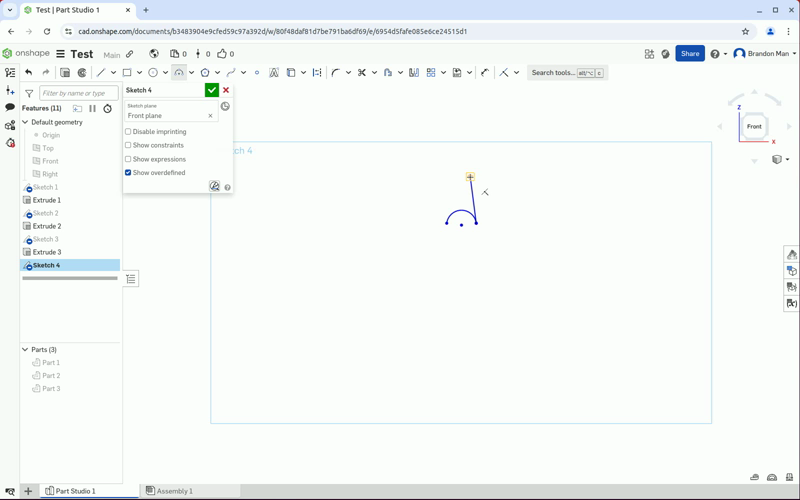
click(470, 176)
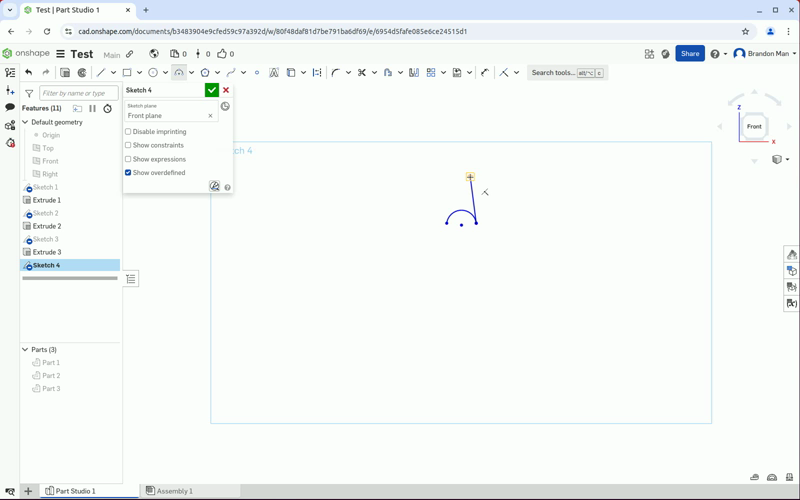
key_down(shift)
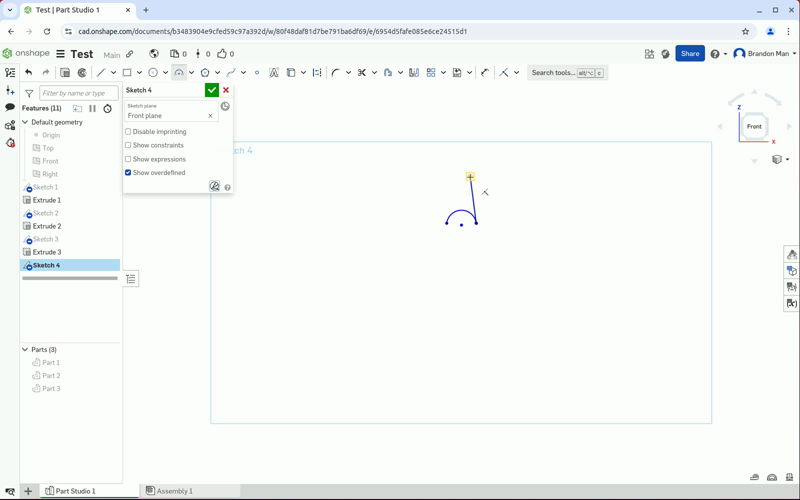
mouse_move(452, 176)
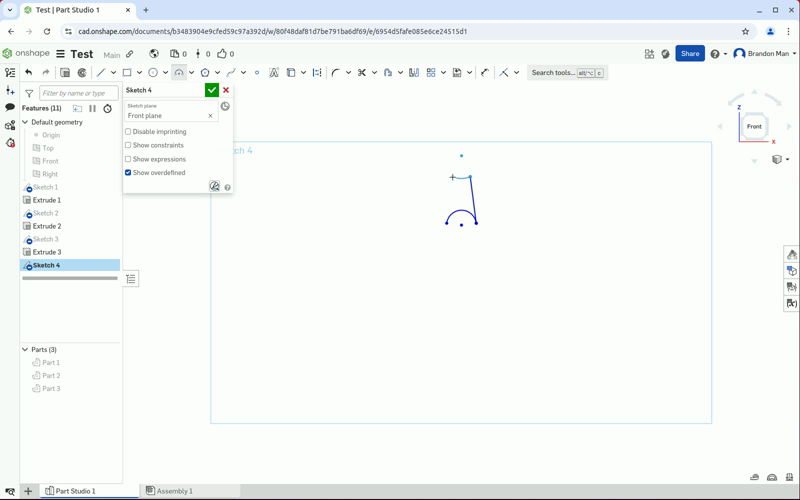
click(452, 176)
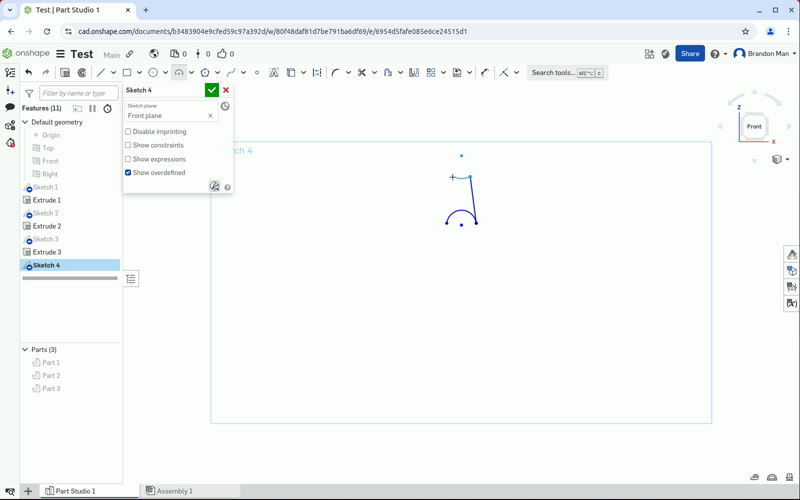
mouse_move(461, 186)
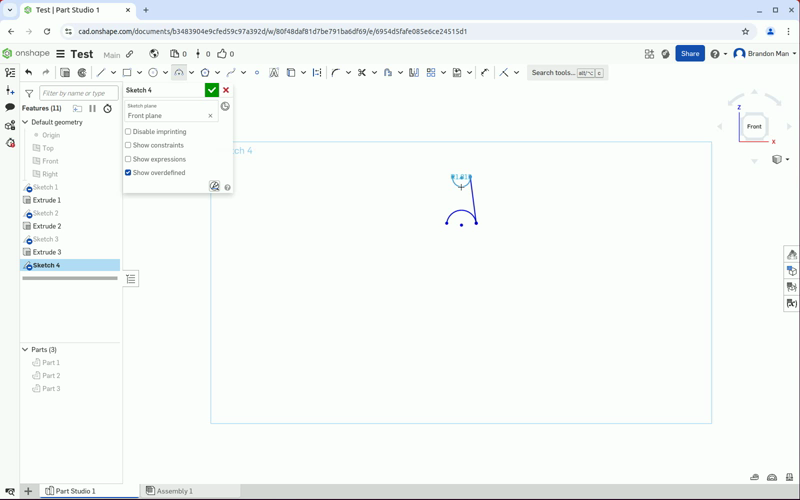
click(461, 186)
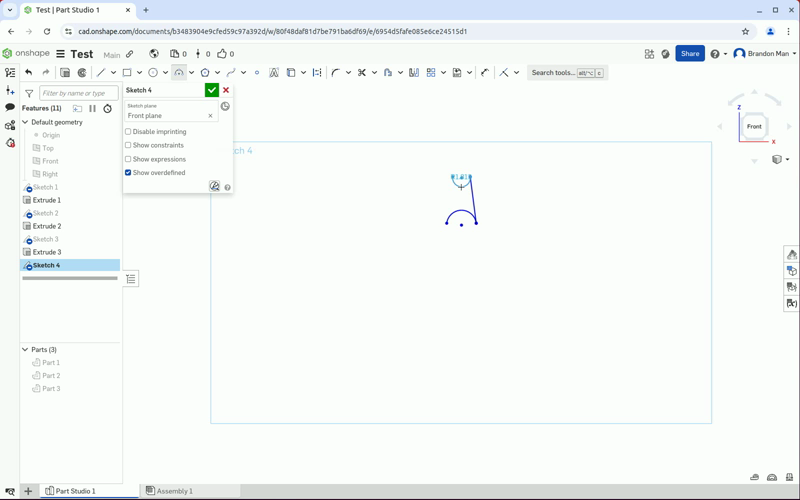
key_up(shift)
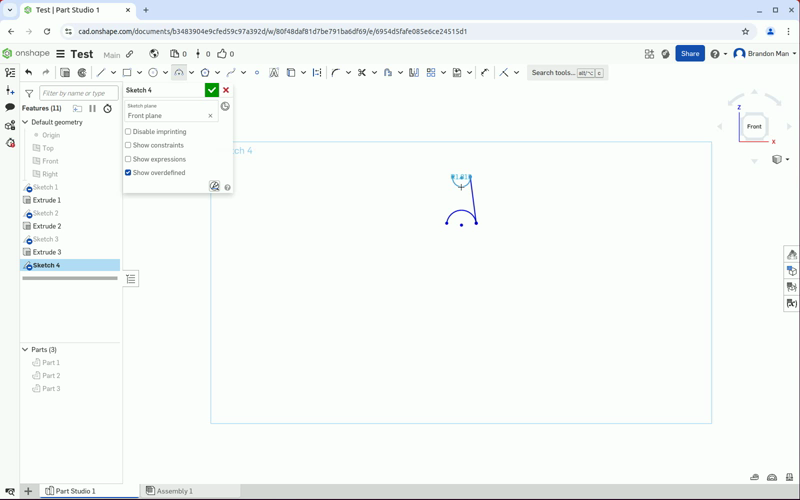
key(esc)
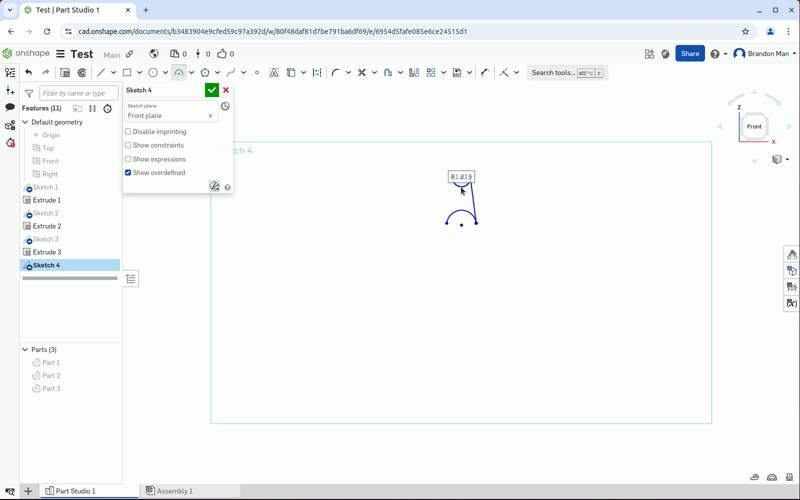
key(l)
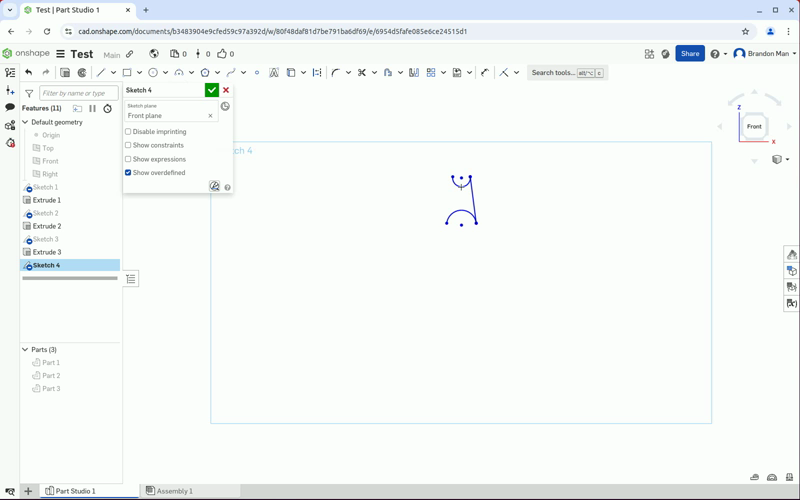
mouse_move(452, 176)
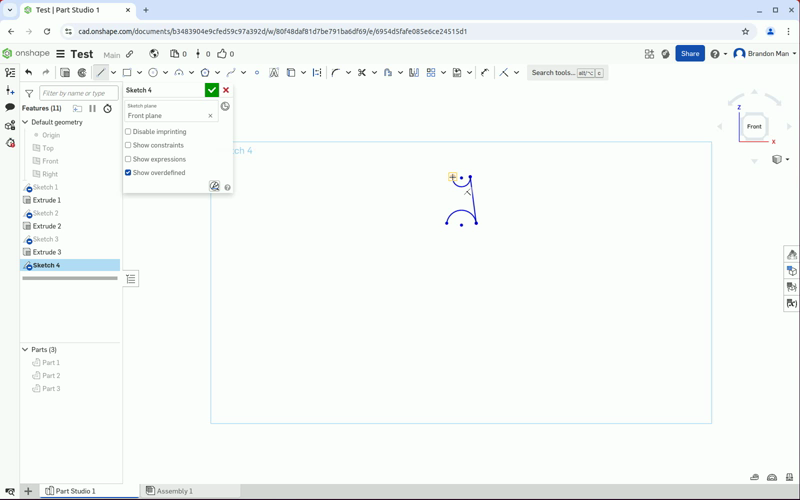
click(452, 176)
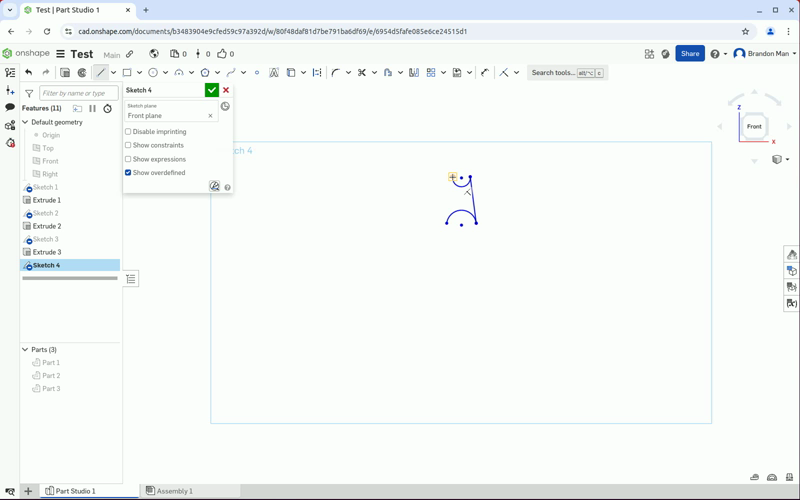
mouse_move(482, 176)
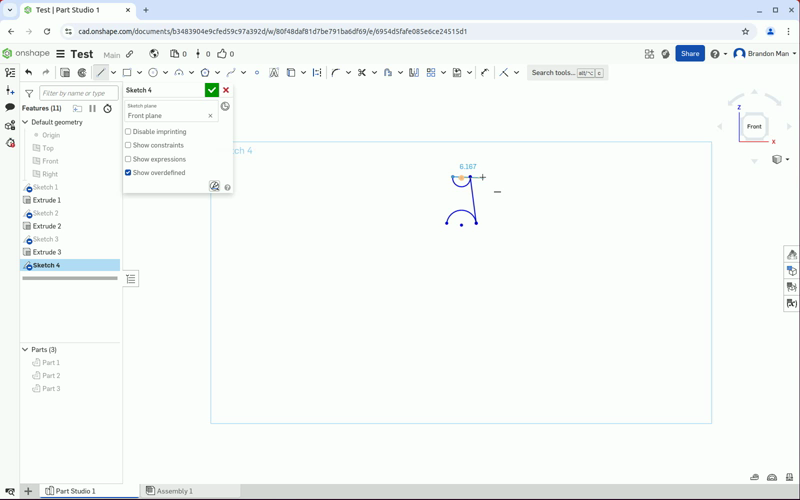
key_down(shift)
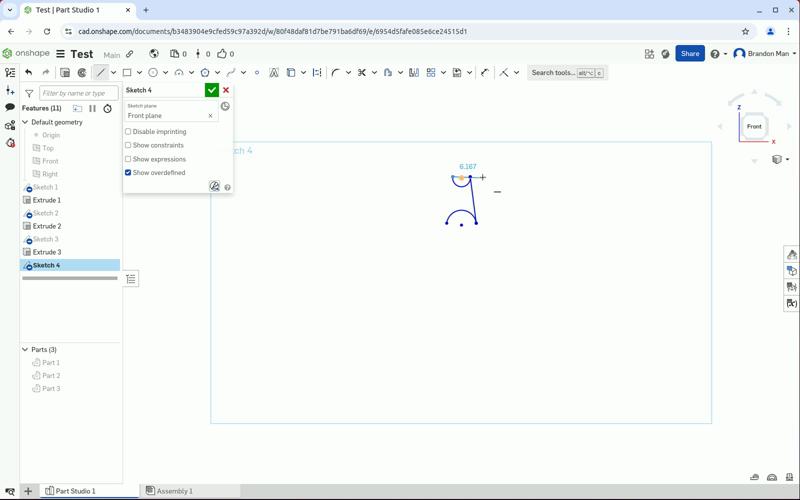
mouse_move(446, 223)
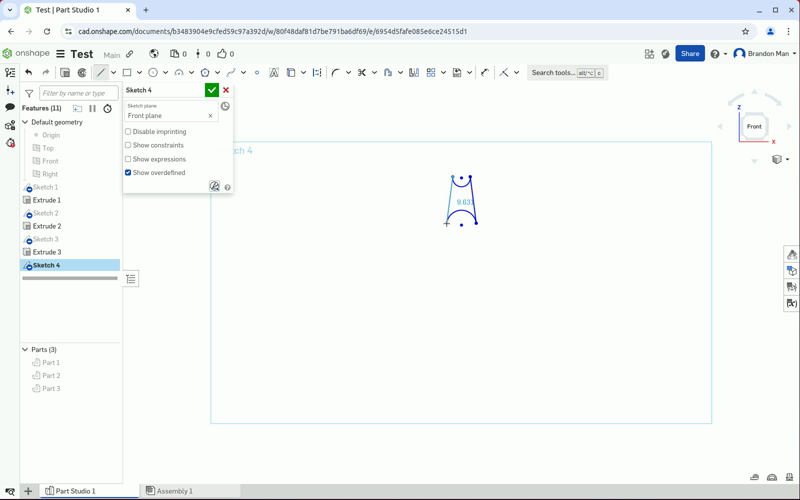
key_up(shift)
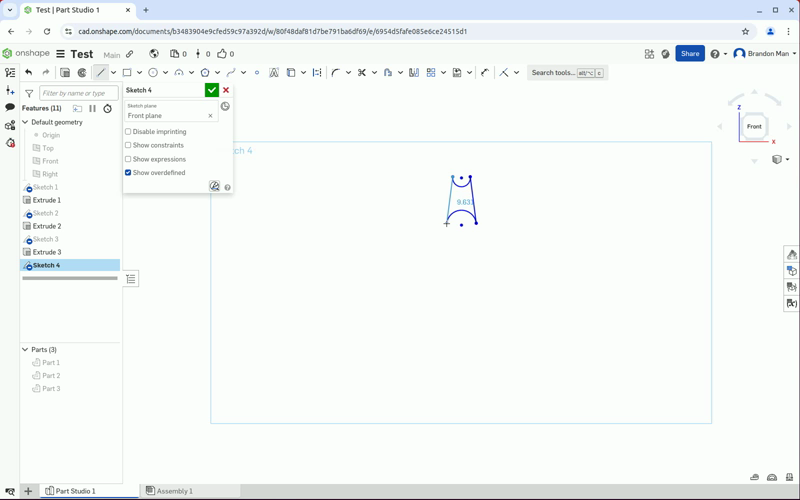
click(446, 223)
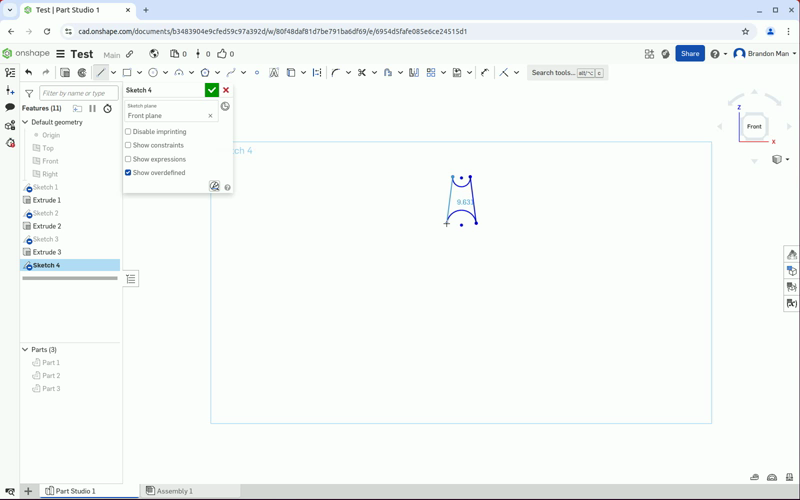
key(esc)
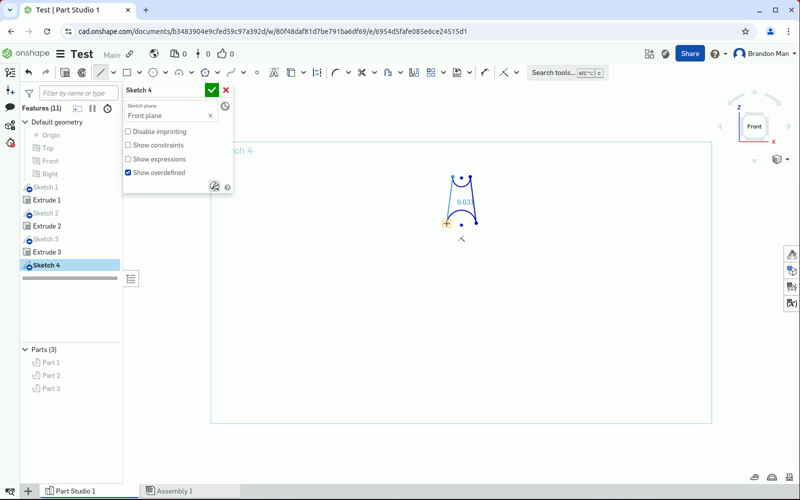
key(c)
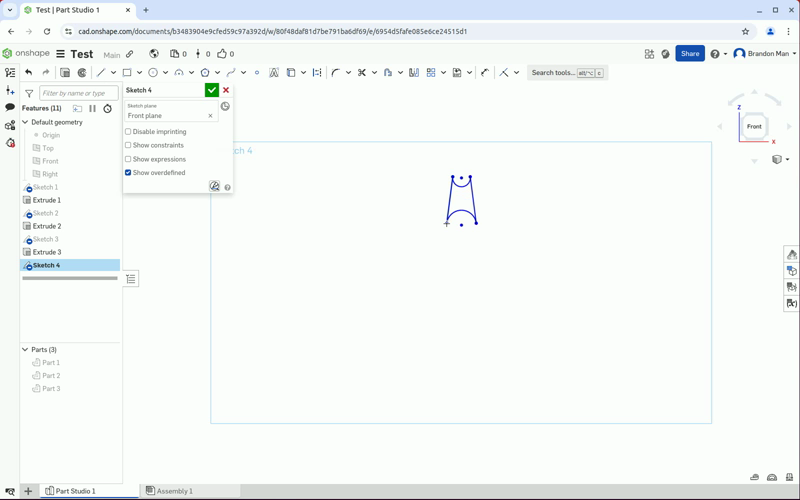
key_down(shift)
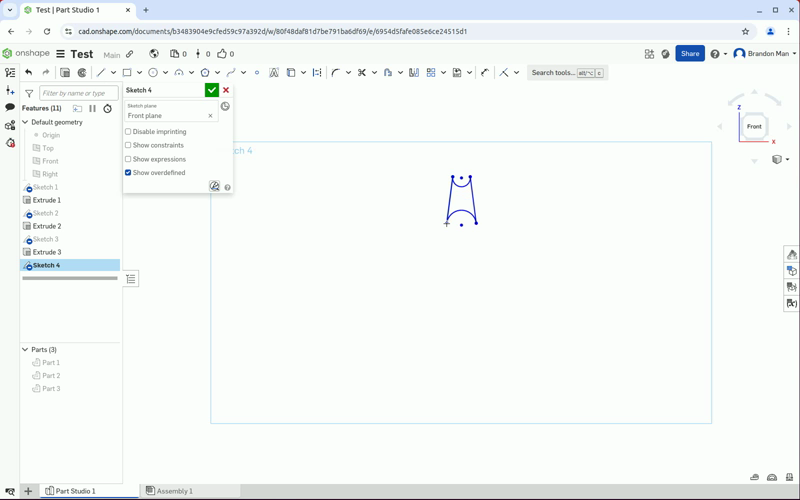
mouse_move(458, 191)
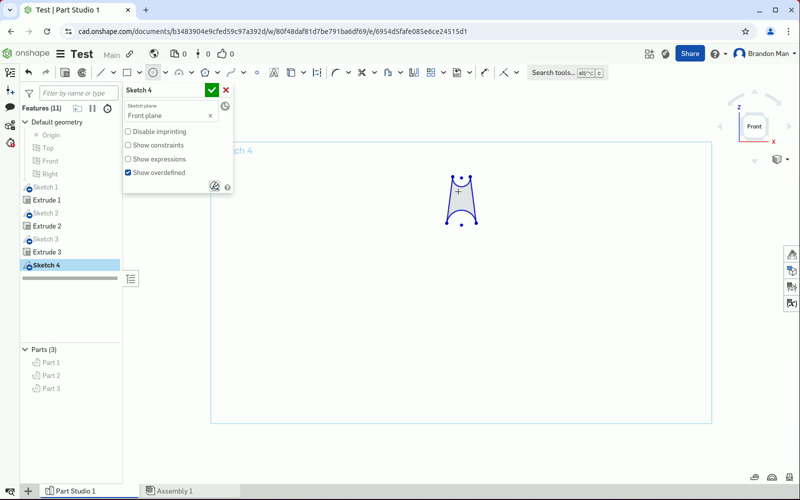
click(458, 191)
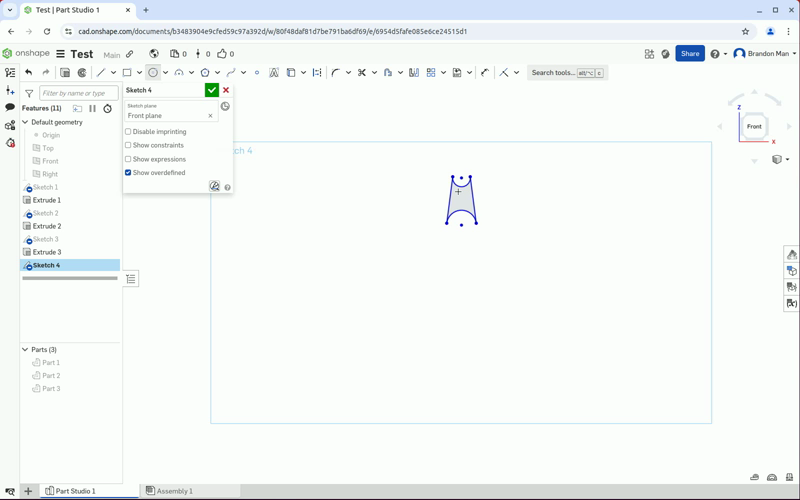
key_up(shift)
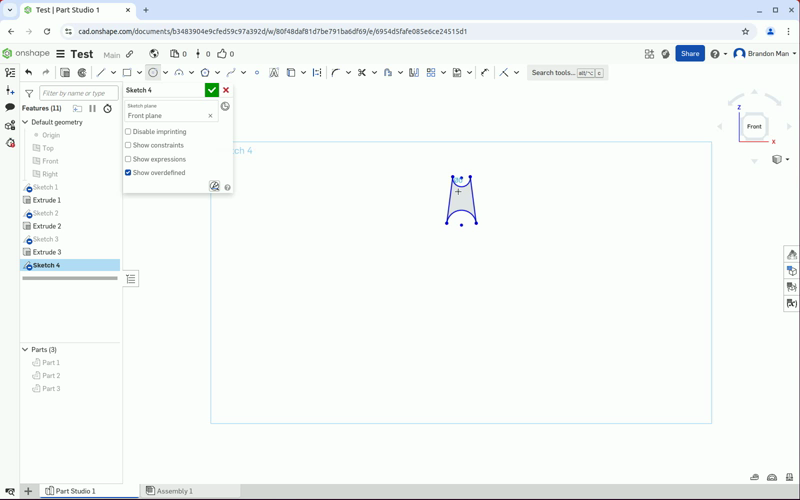
mouse_move(461, 191)
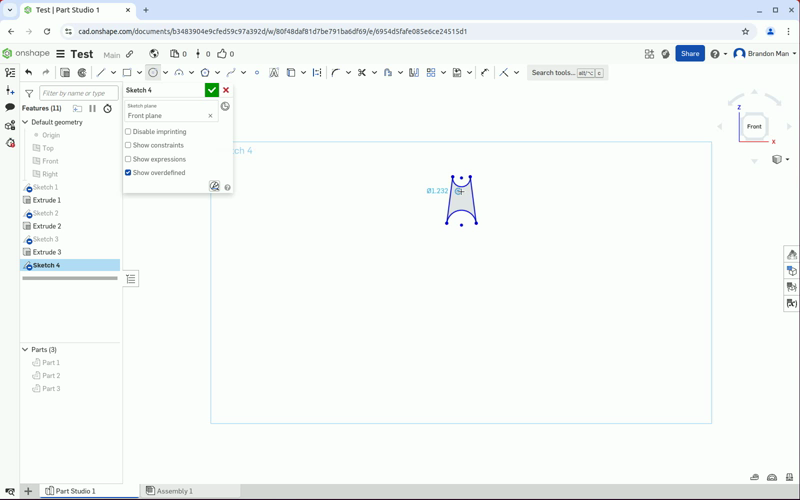
scroll(6)
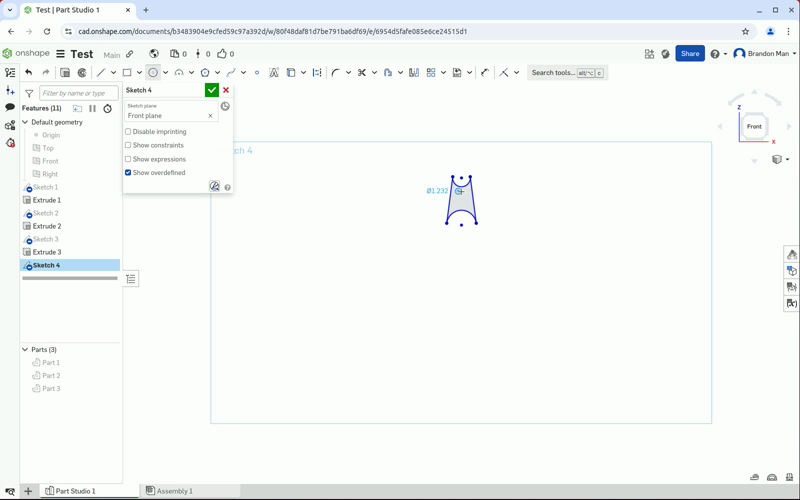
scroll(6)
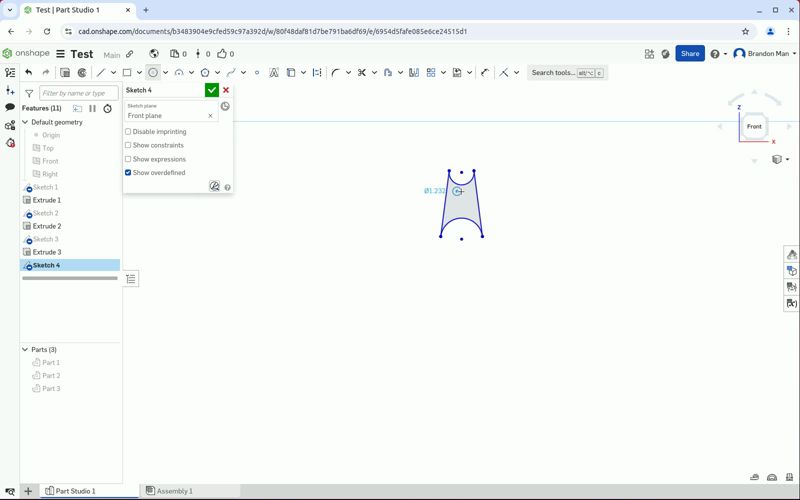
scroll(6)
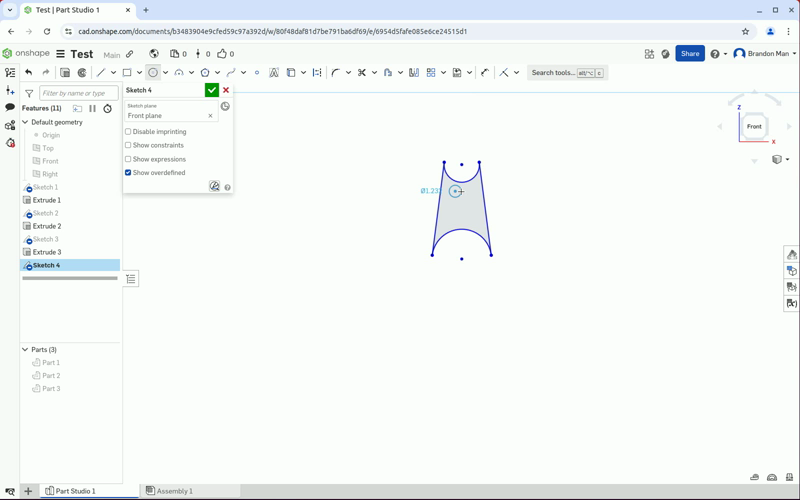
scroll(6)
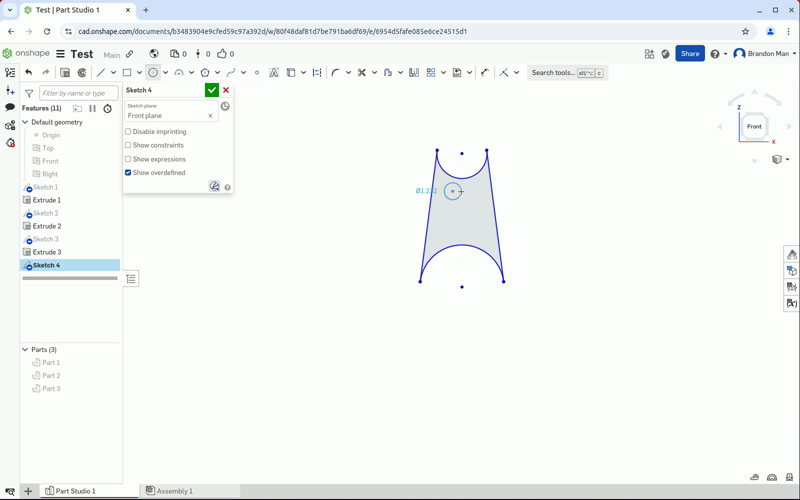
scroll(6)
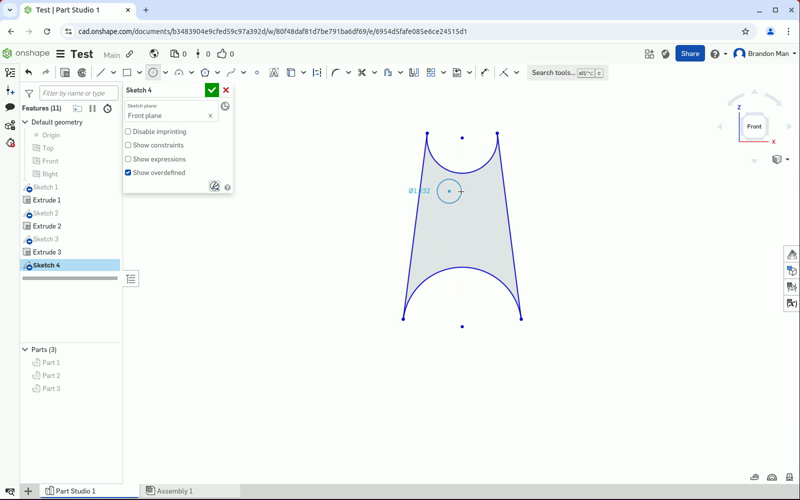
scroll(6)
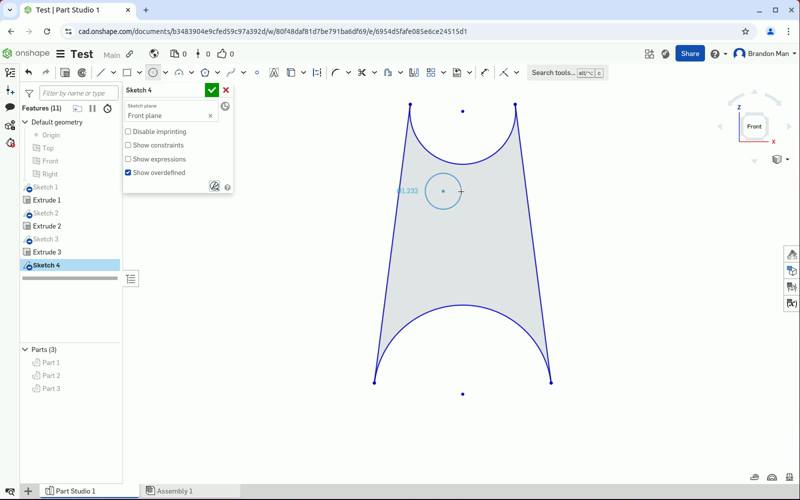
scroll(6)
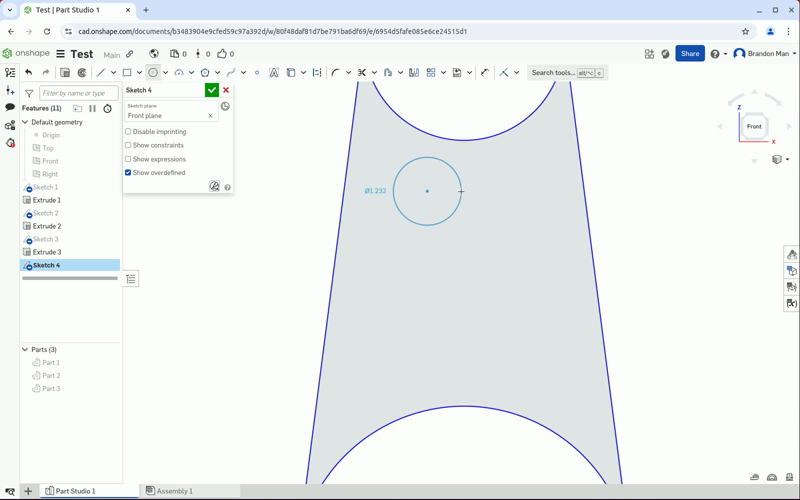
click(461, 191)
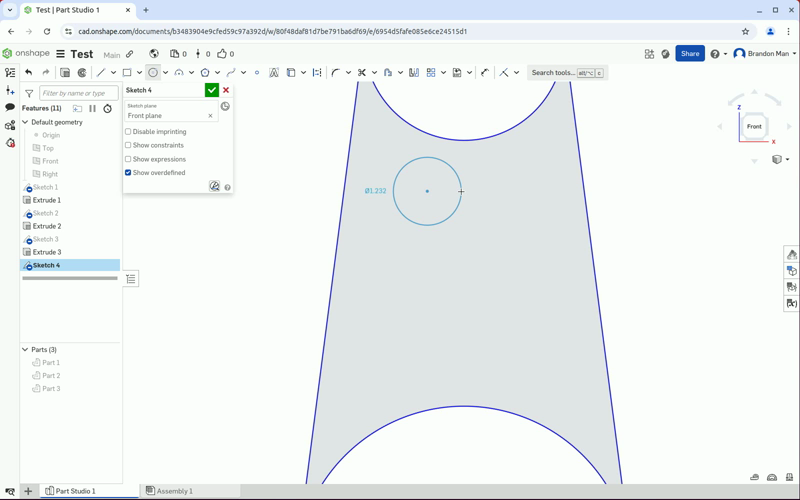
scroll(-6)
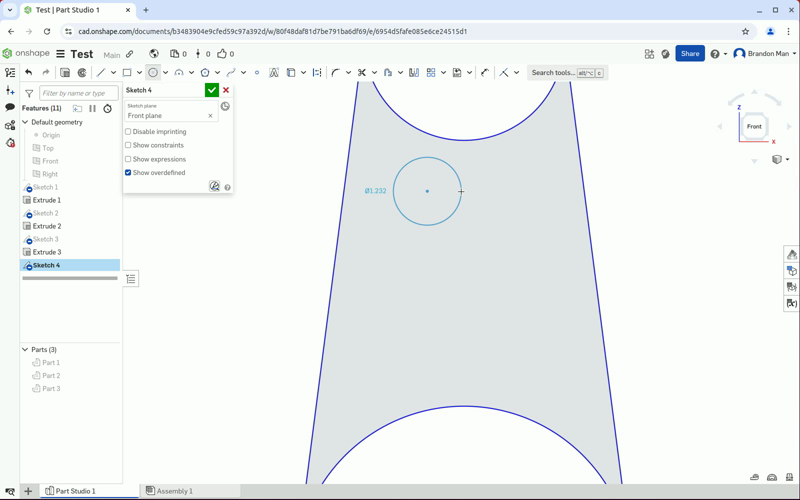
scroll(-6)
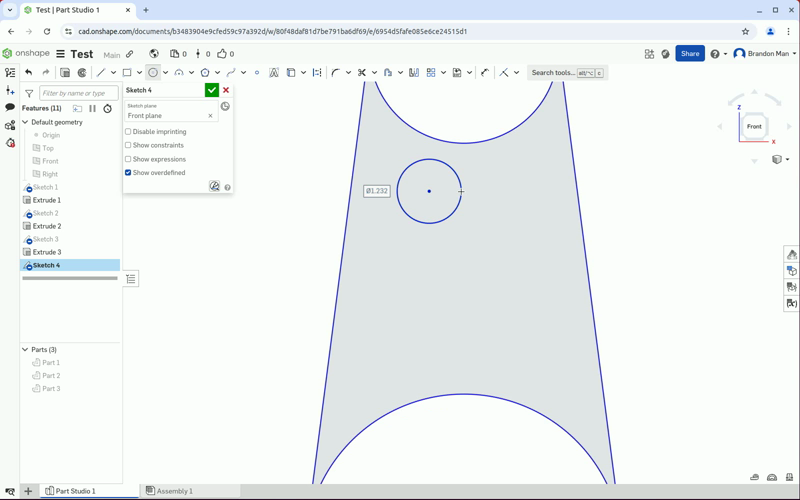
scroll(-6)
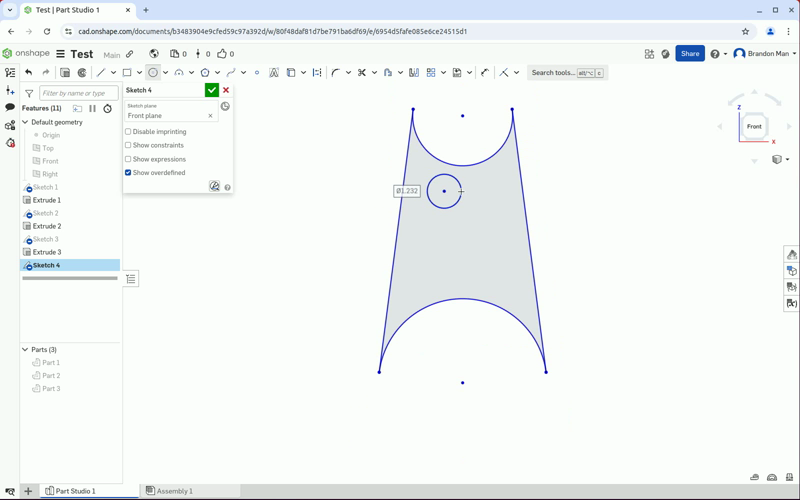
scroll(-6)
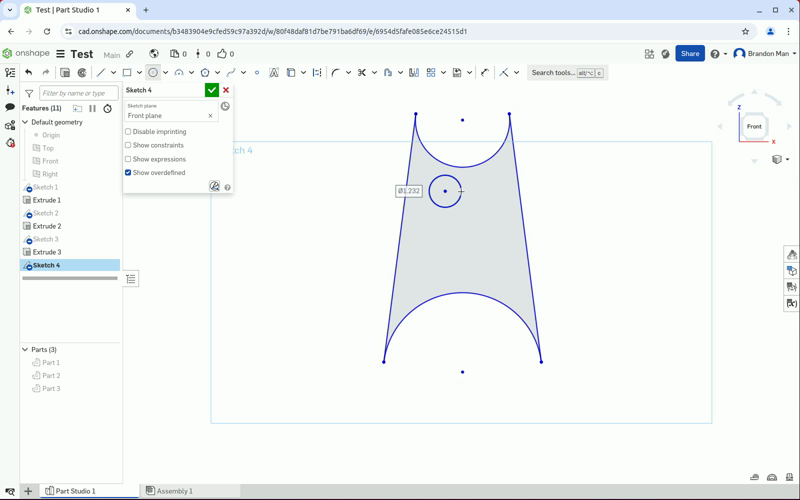
scroll(-6)
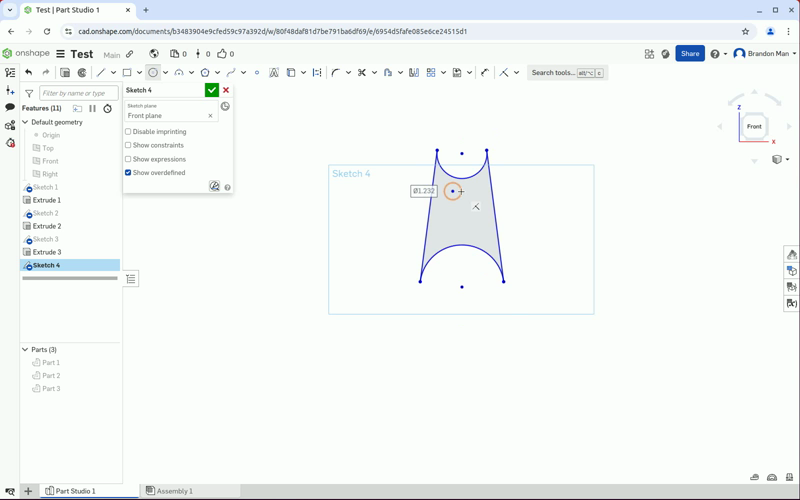
scroll(-6)
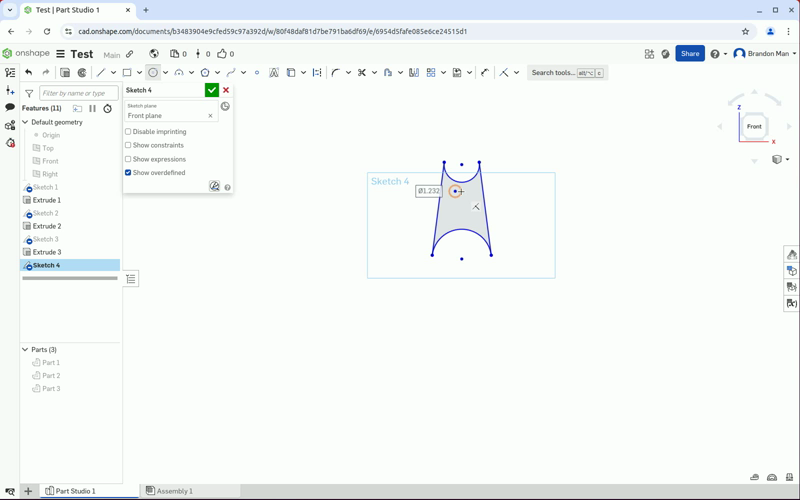
scroll(-6)
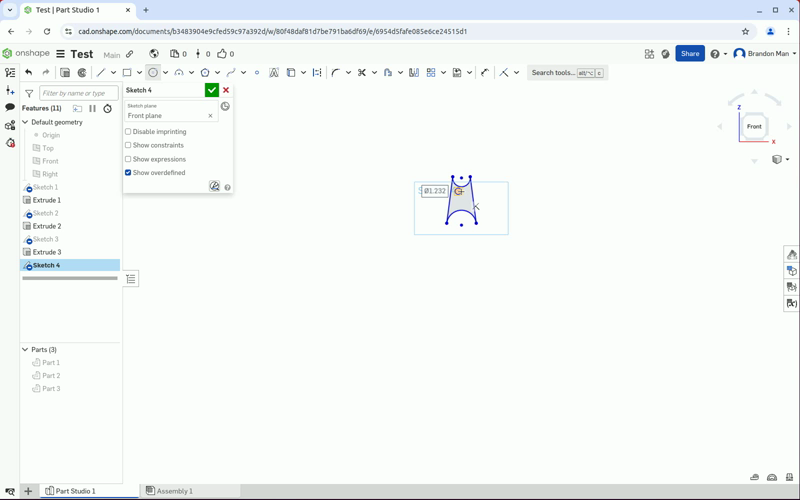
key(esc)
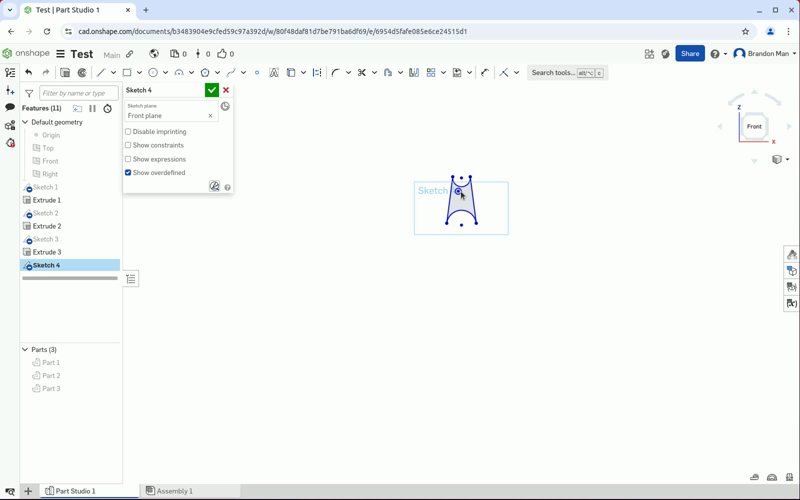
mouse_move(470, 208)
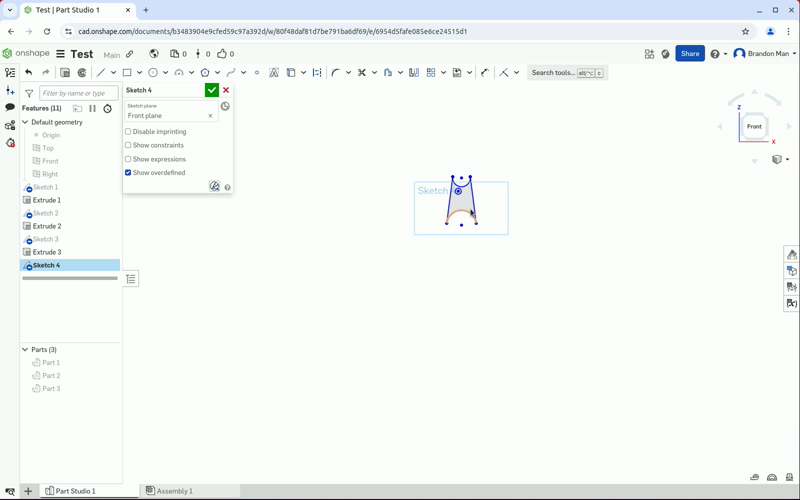
scroll(6)
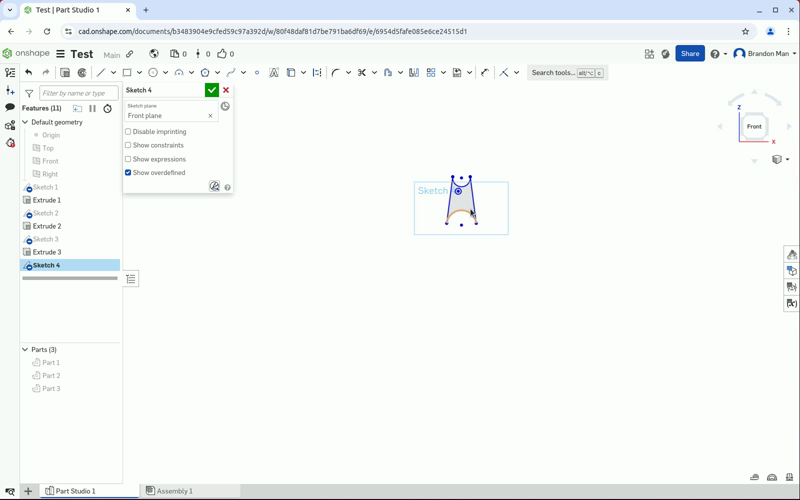
scroll(6)
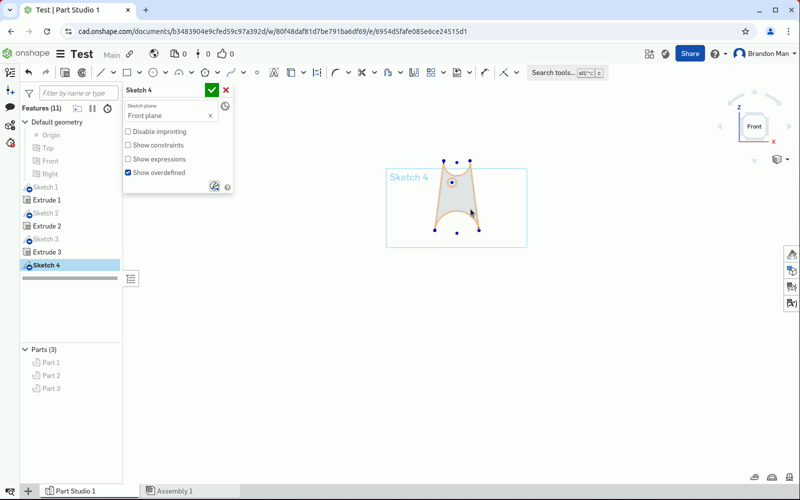
scroll(6)
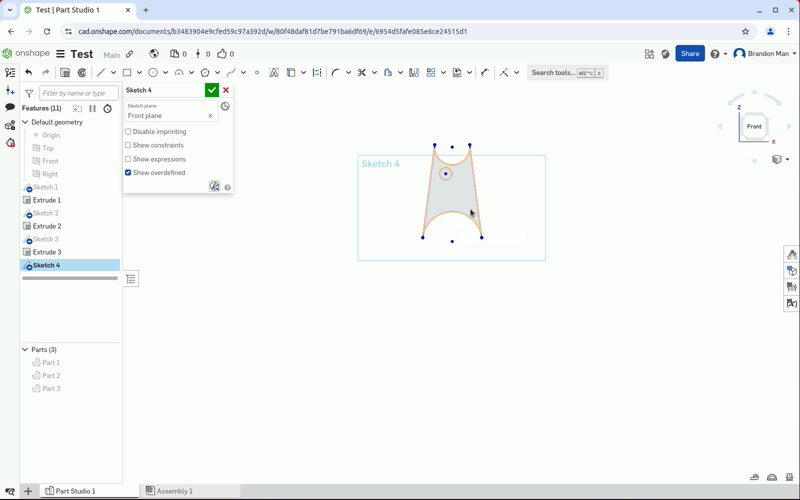
scroll(6)
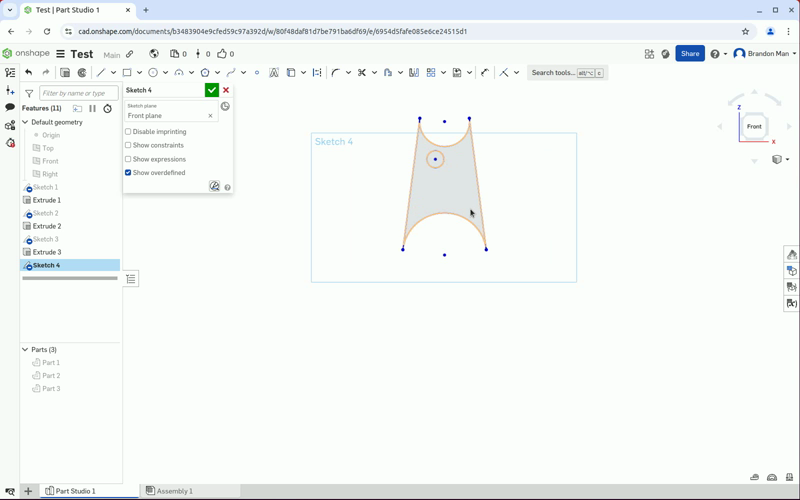
scroll(6)
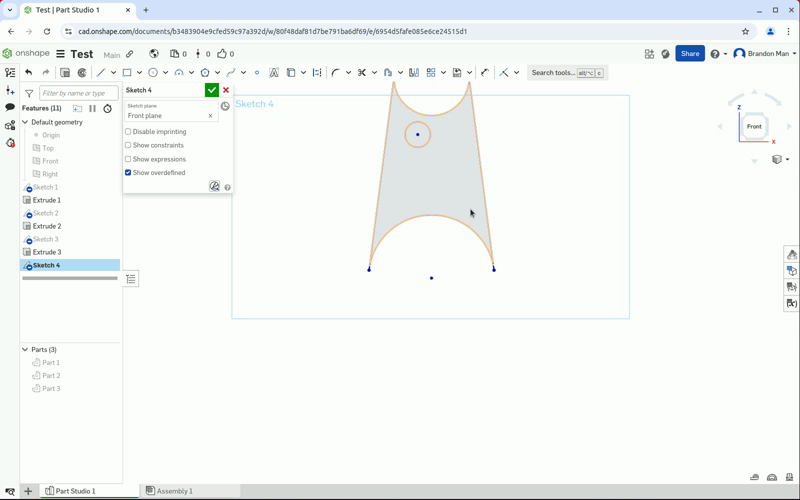
scroll(6)
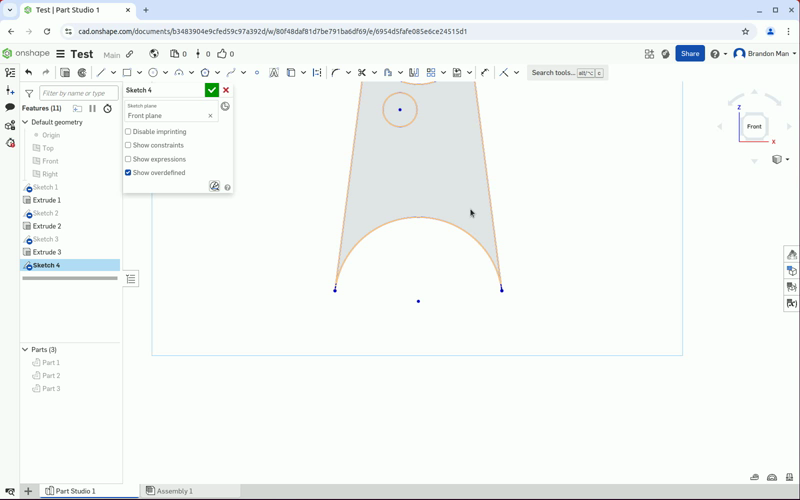
scroll(6)
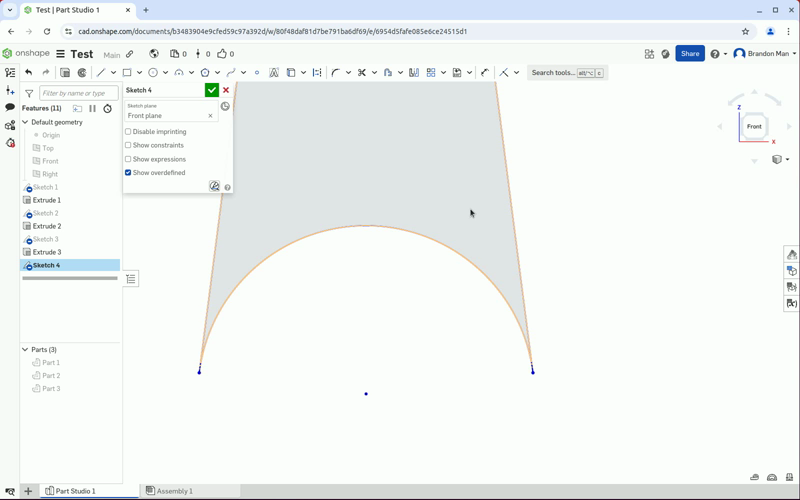
click(470, 208)
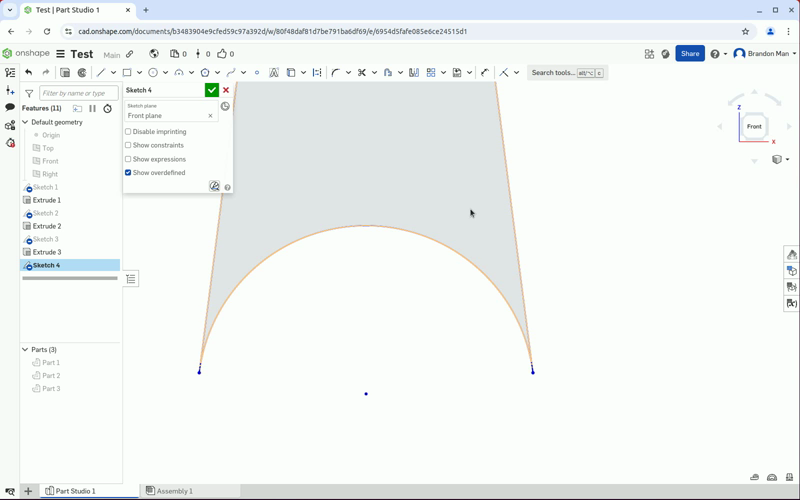
scroll(-6)
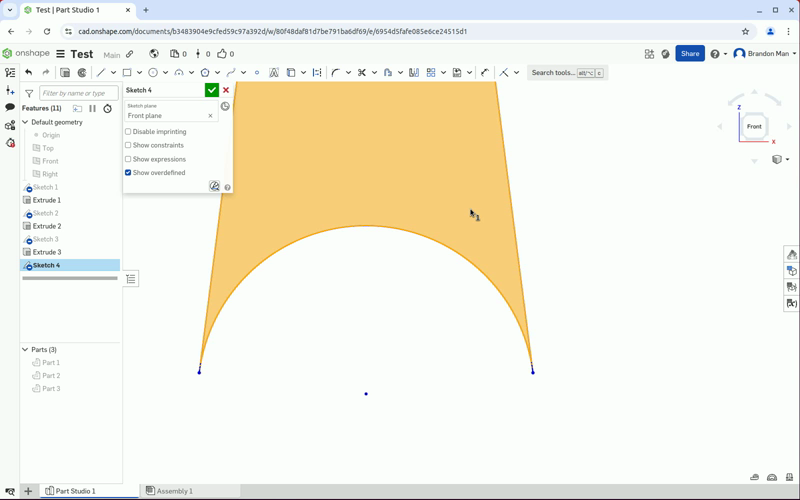
scroll(-6)
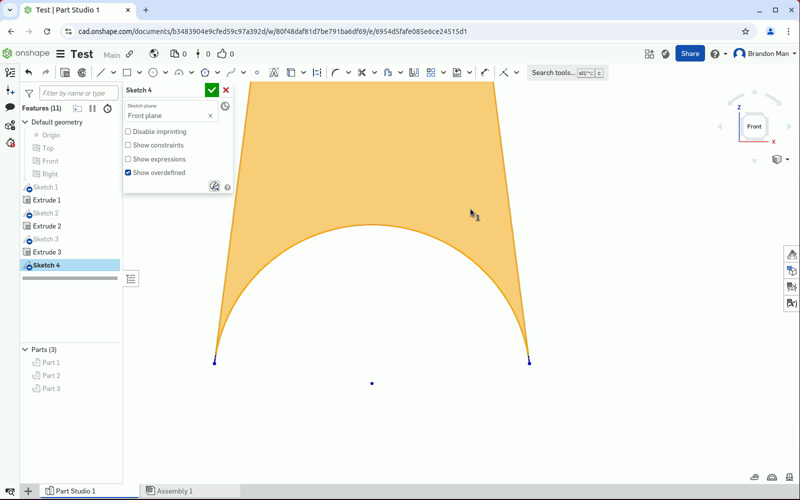
scroll(-6)
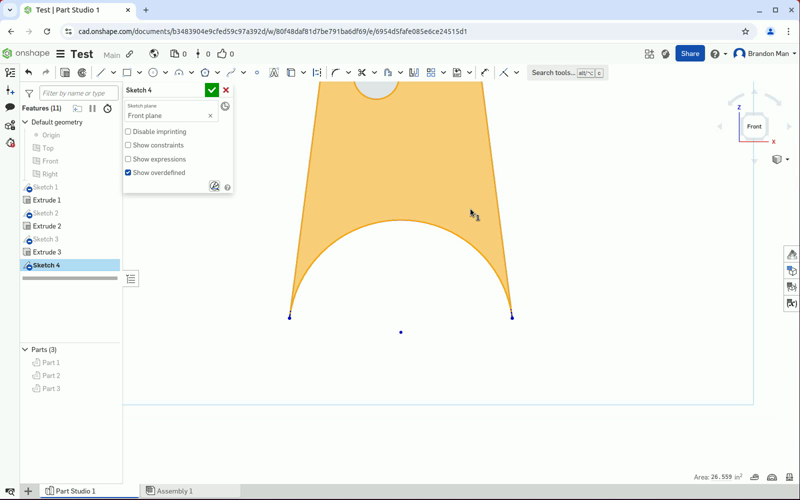
scroll(-6)
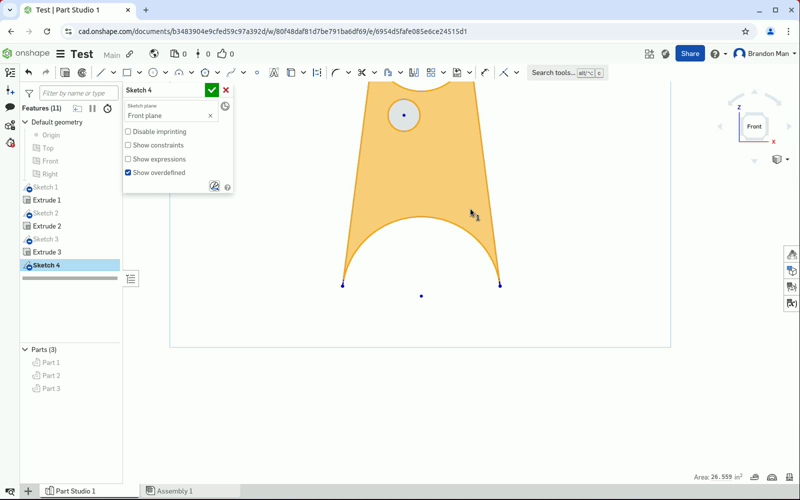
scroll(-6)
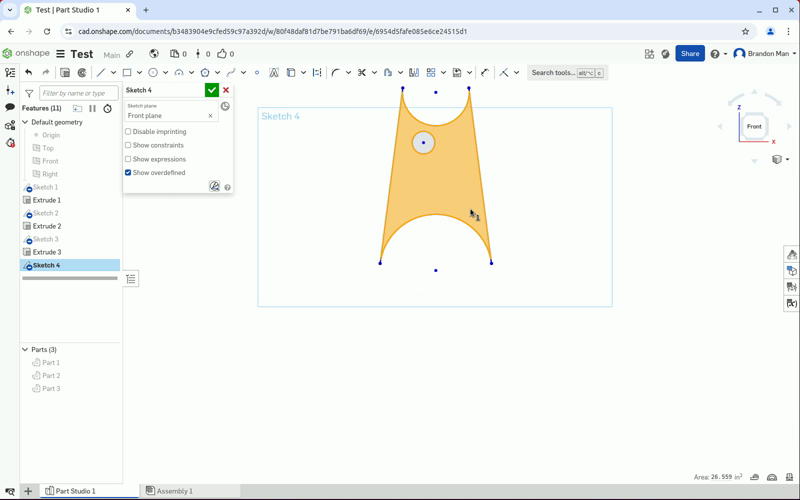
scroll(-6)
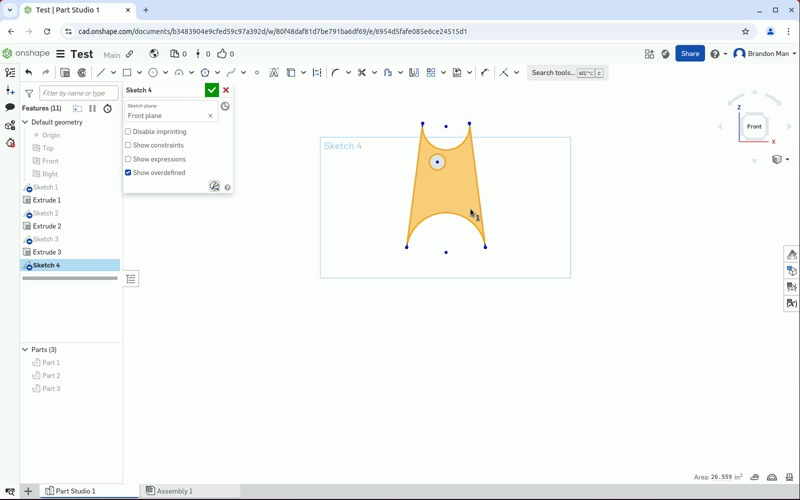
scroll(-6)
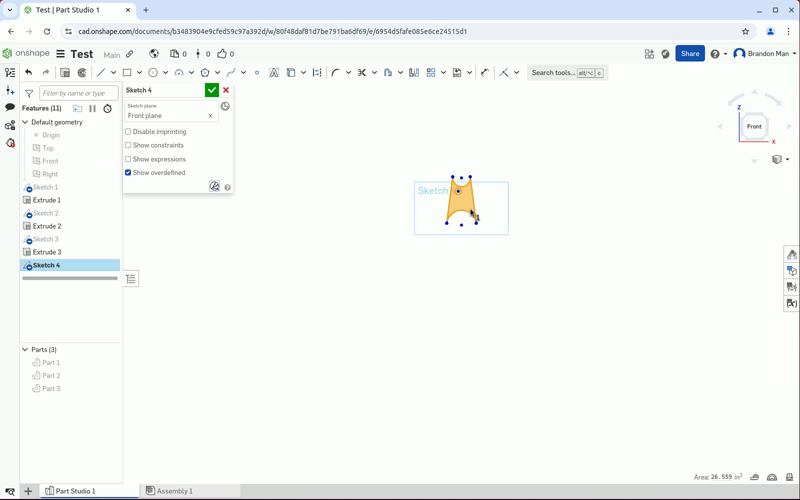
mouse_move(73, 352)
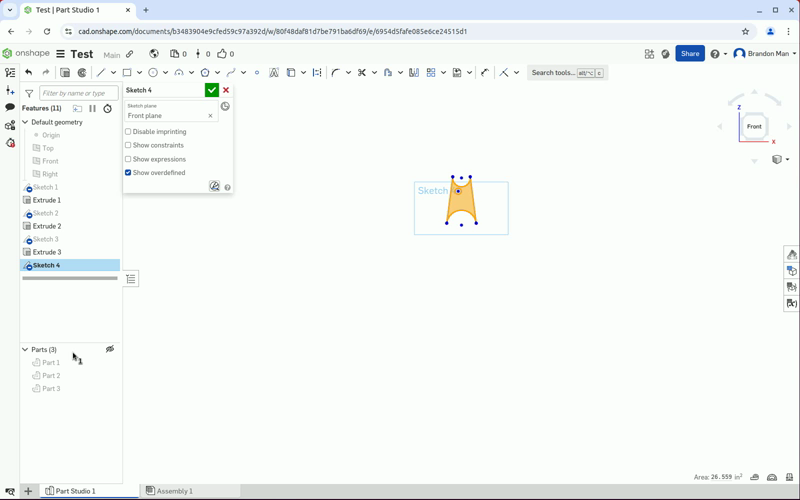
key(shift+y)
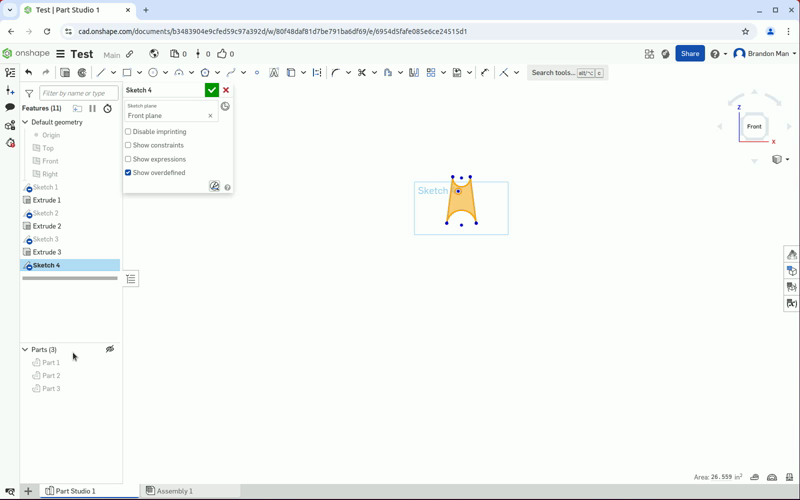
key(shift+e)
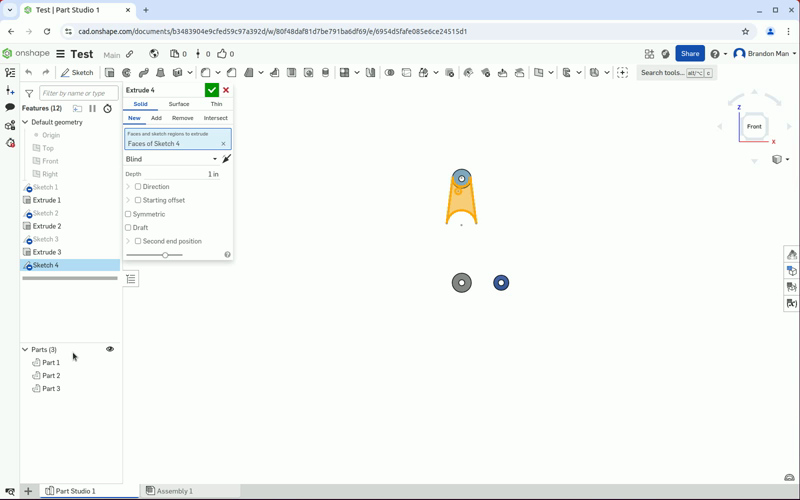
mouse_move(143, 106)
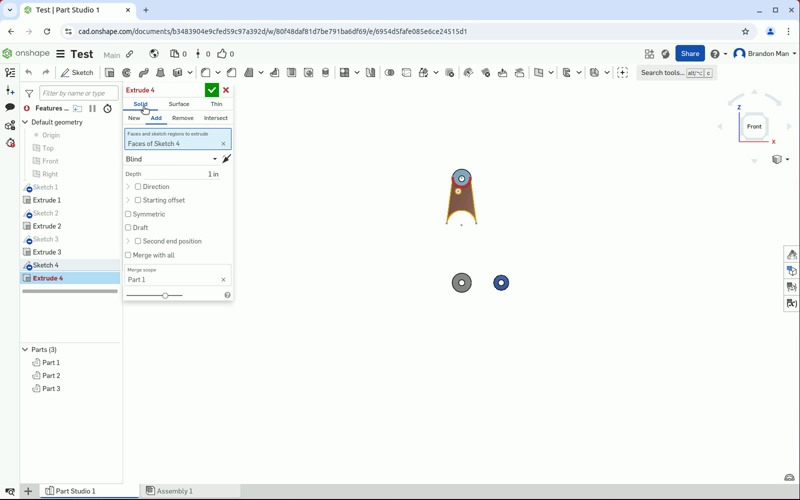
click(143, 106)
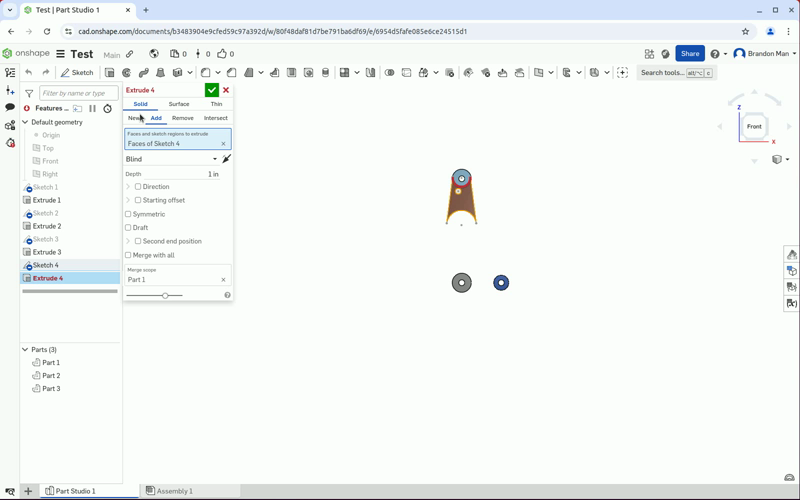
mouse_move(137, 120)
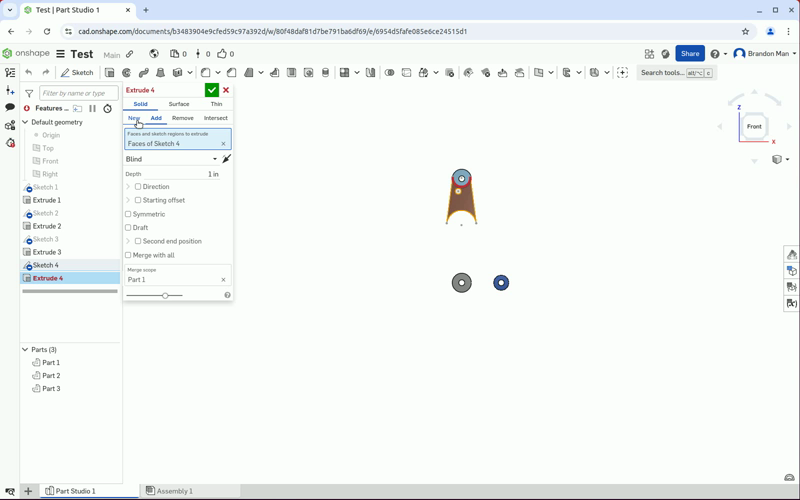
click(137, 120)
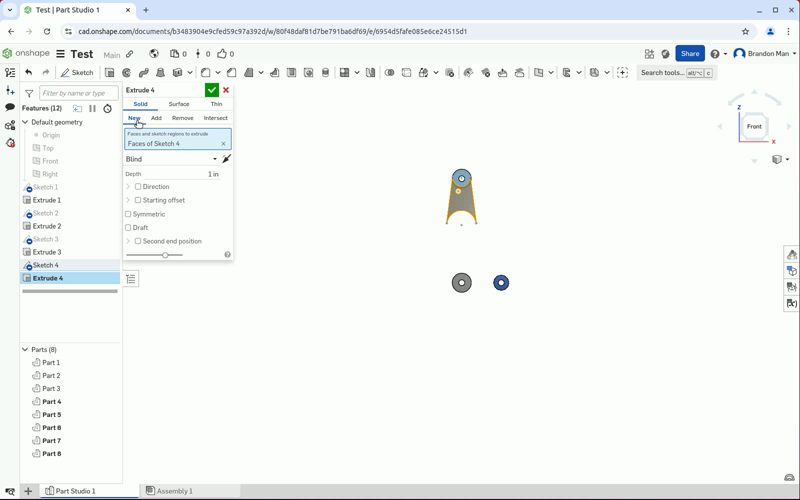
key(tab, 4)
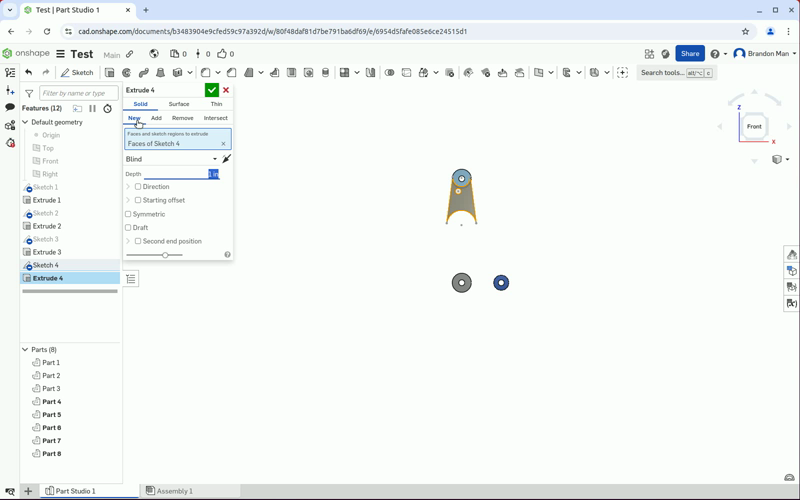
text(0.481)
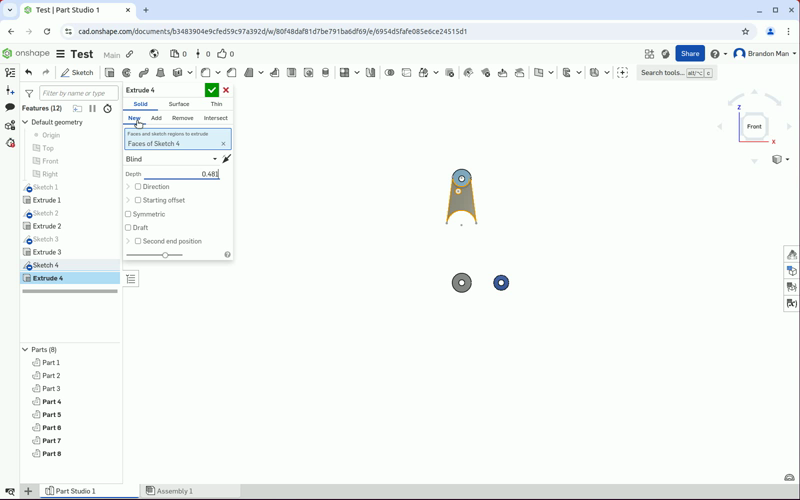
key(enter)
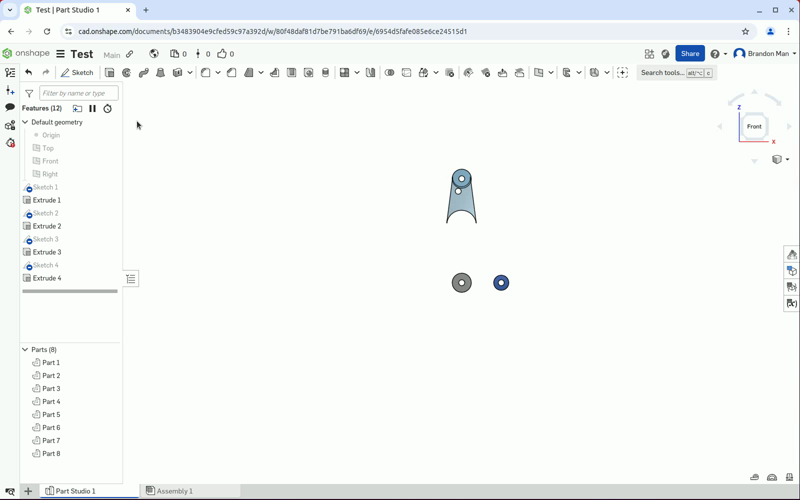
key(shift+h)
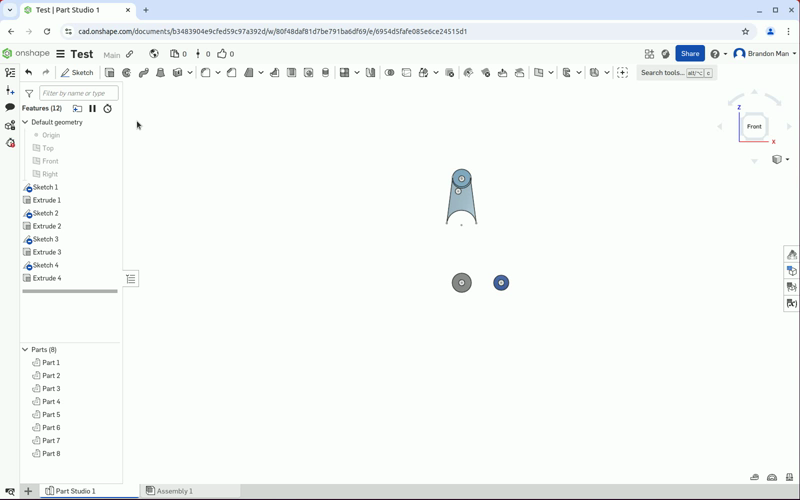
key(shift+h)
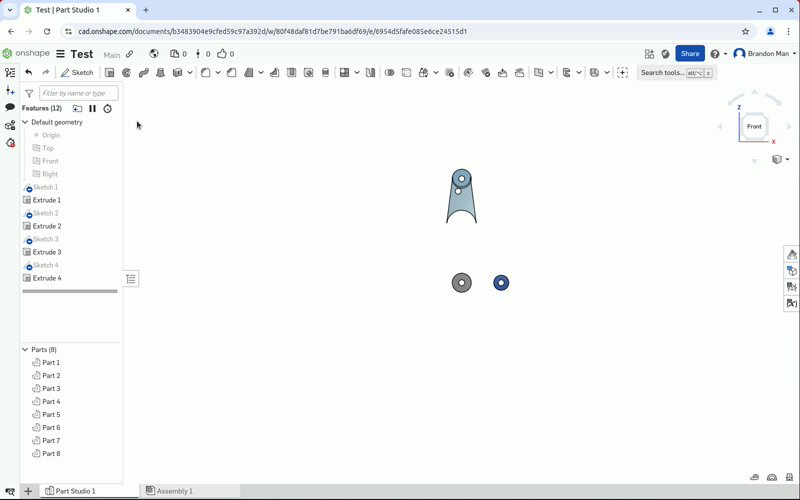
mouse_move(73, 189)
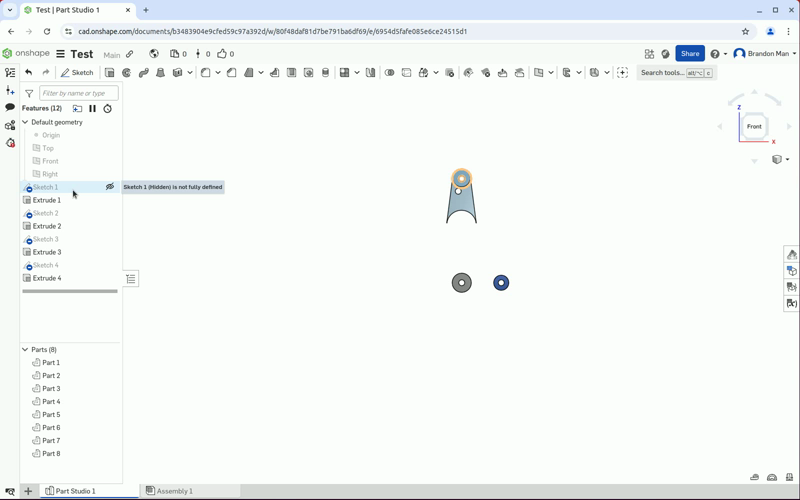
click(73, 189)
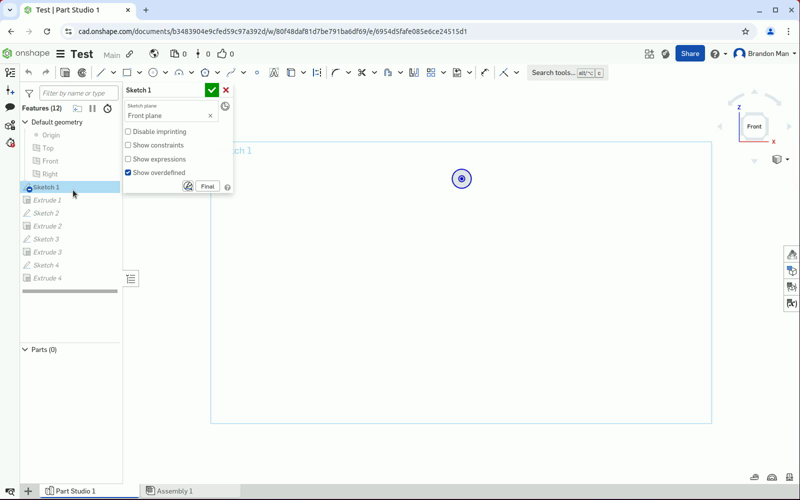
mouse_move(229, 92)
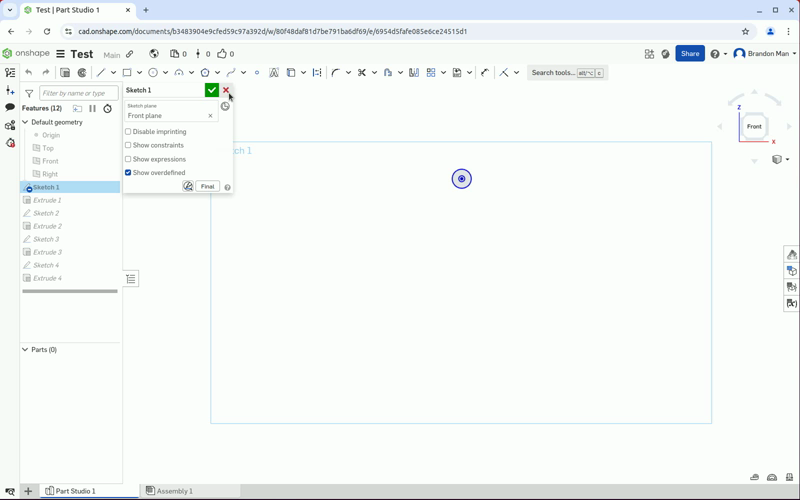
click(229, 92)
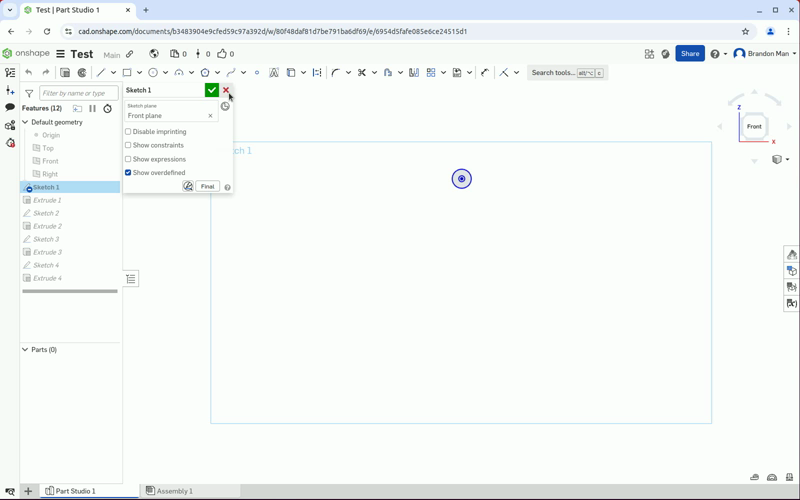
key(shift+s)
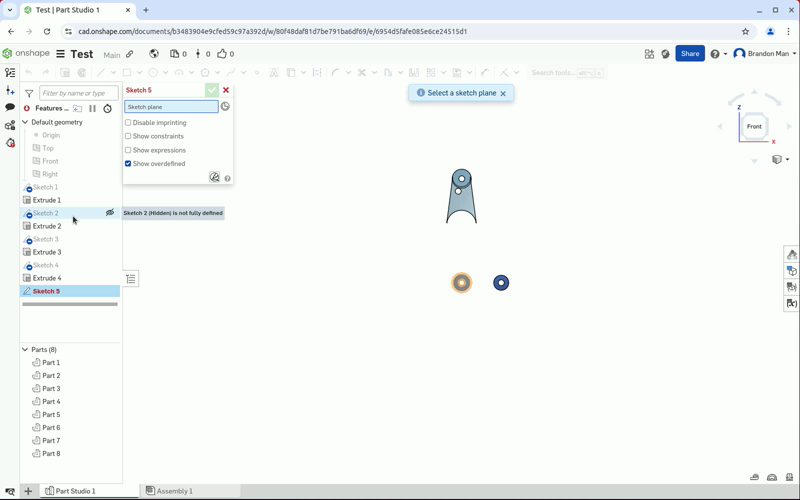
scroll(3)
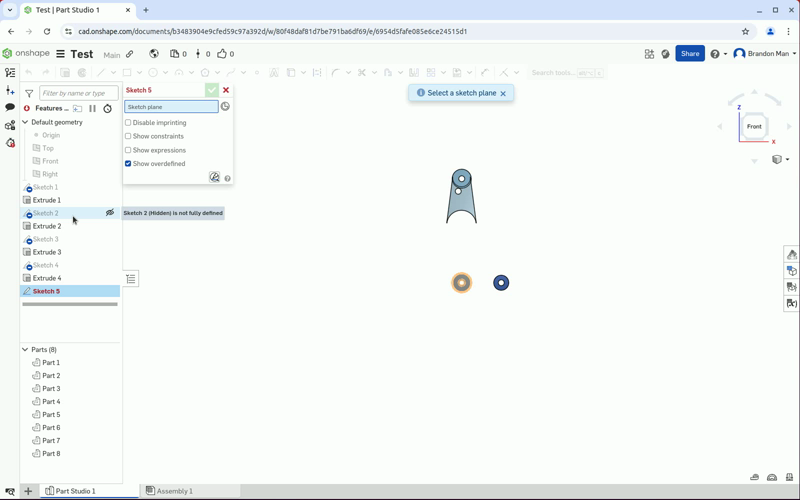
mouse_move(73, 163)
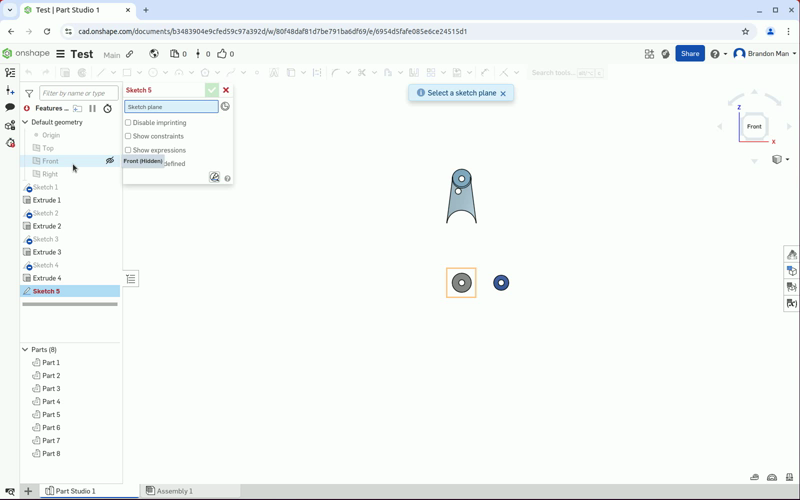
click(73, 163)
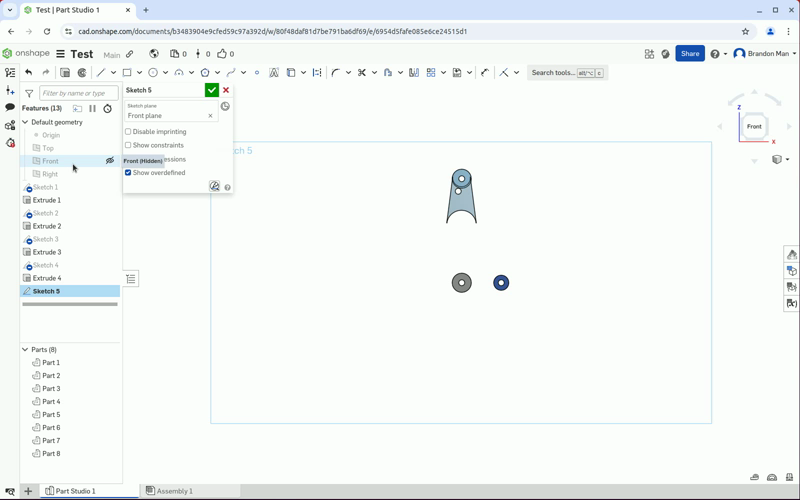
mouse_move(73, 352)
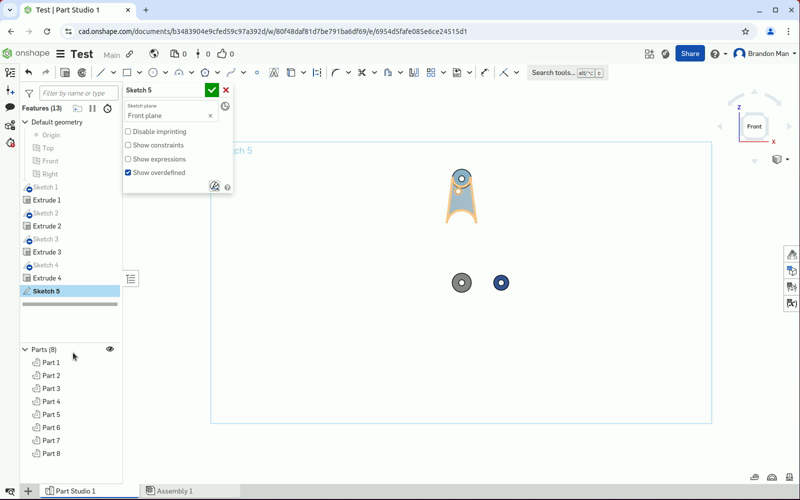
key(y)
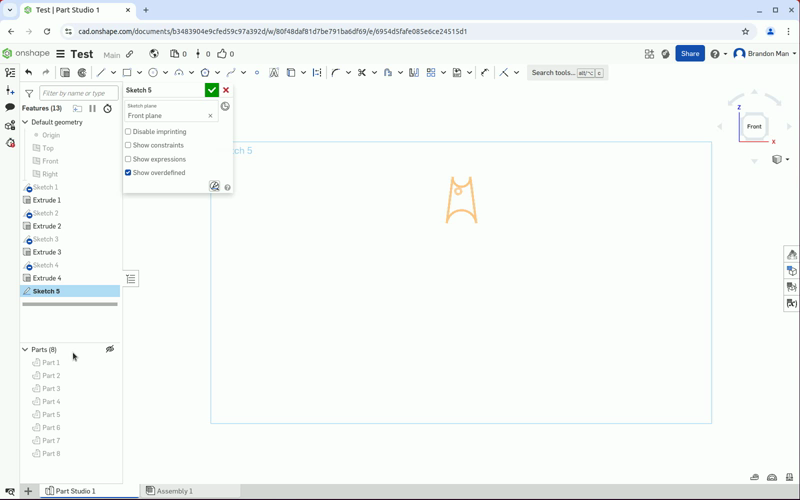
key(c)
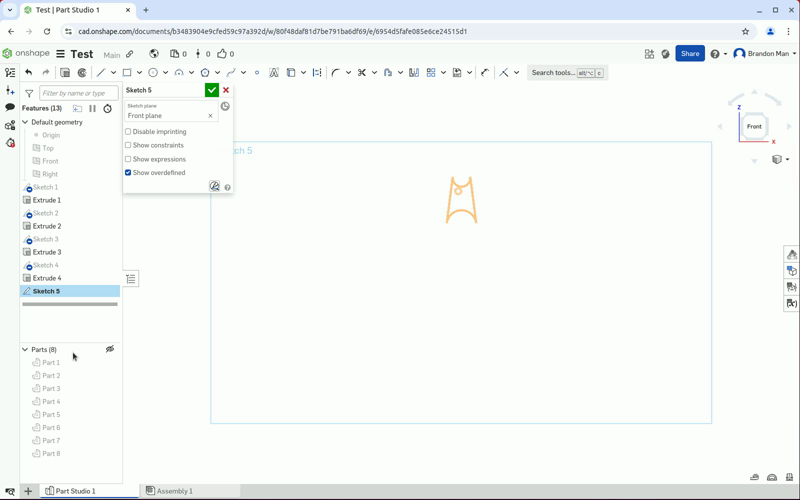
key_down(shift)
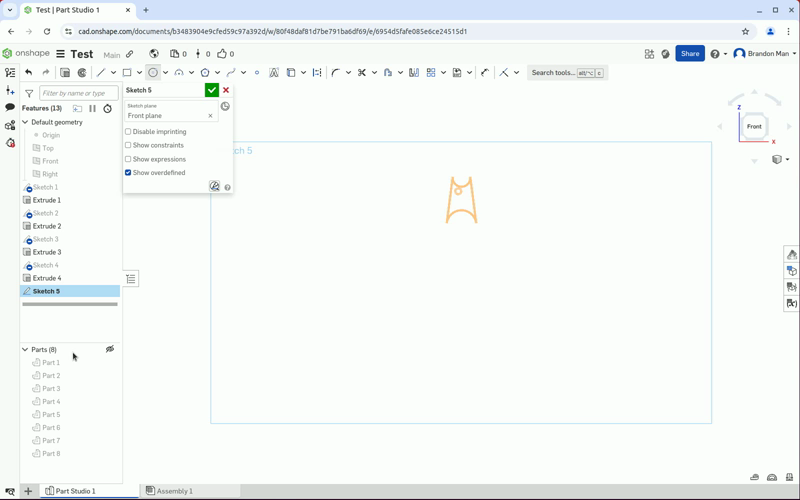
mouse_move(461, 225)
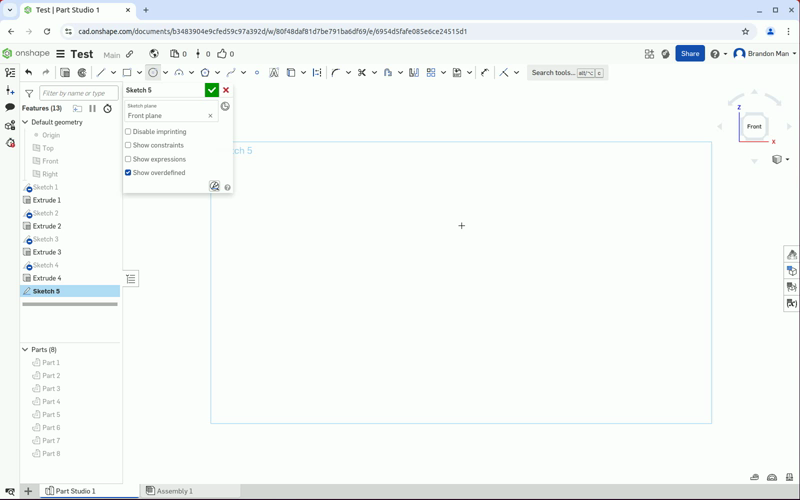
click(461, 225)
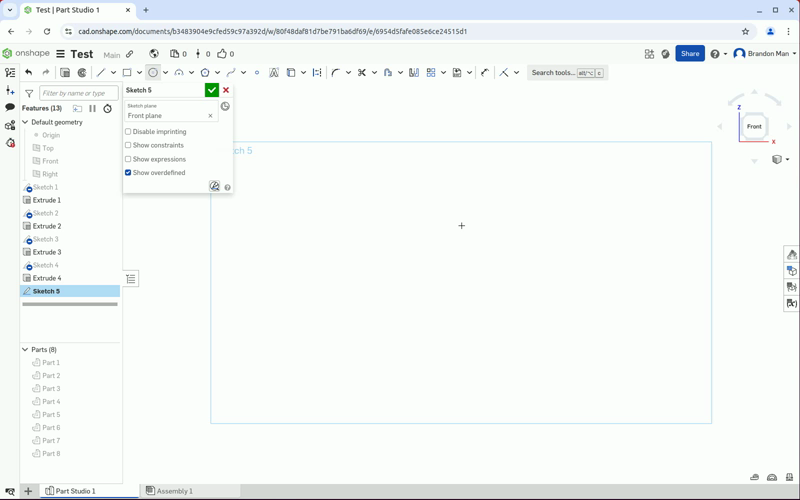
key_up(shift)
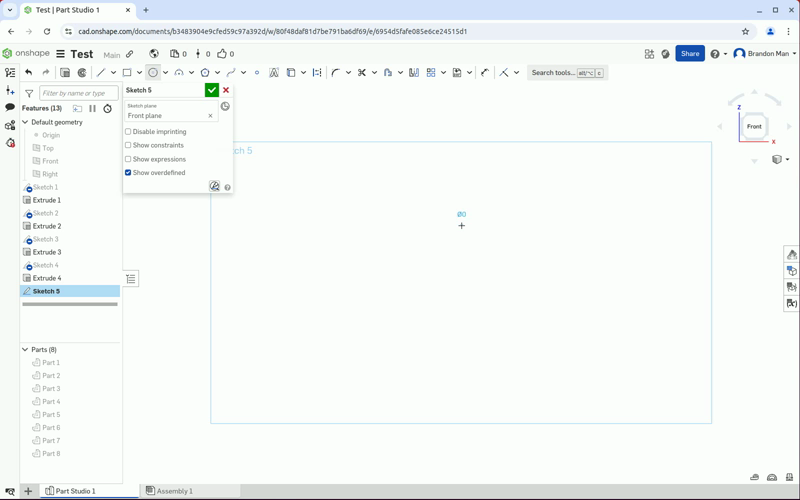
mouse_move(477, 225)
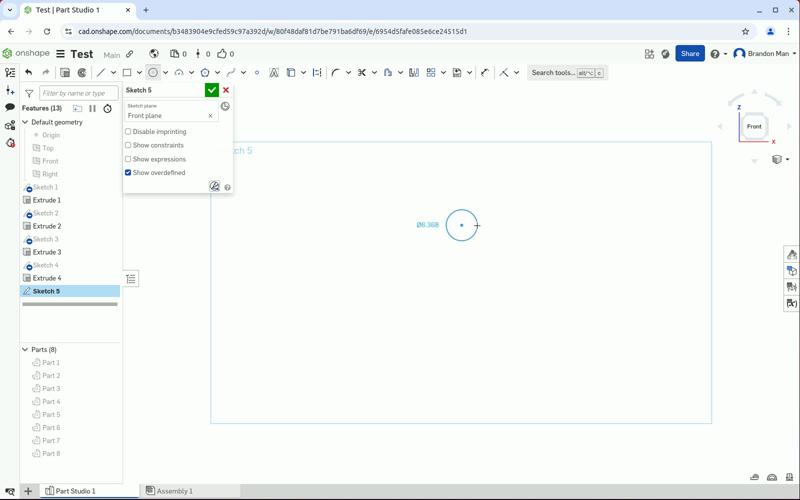
click(477, 225)
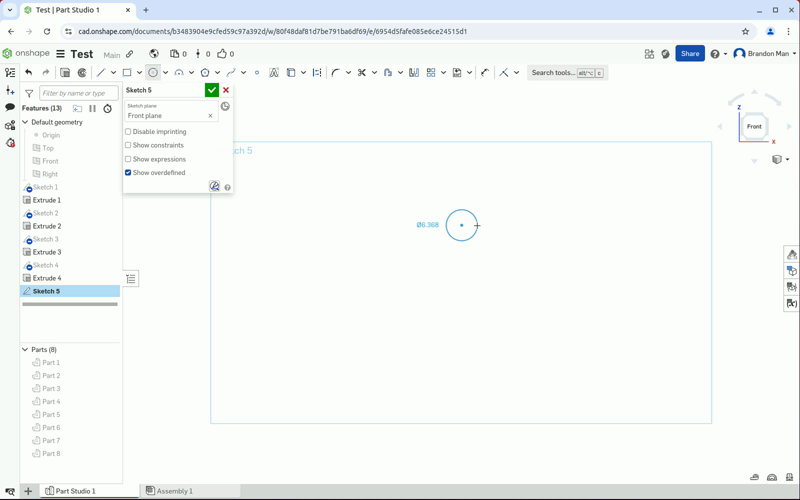
key(esc)
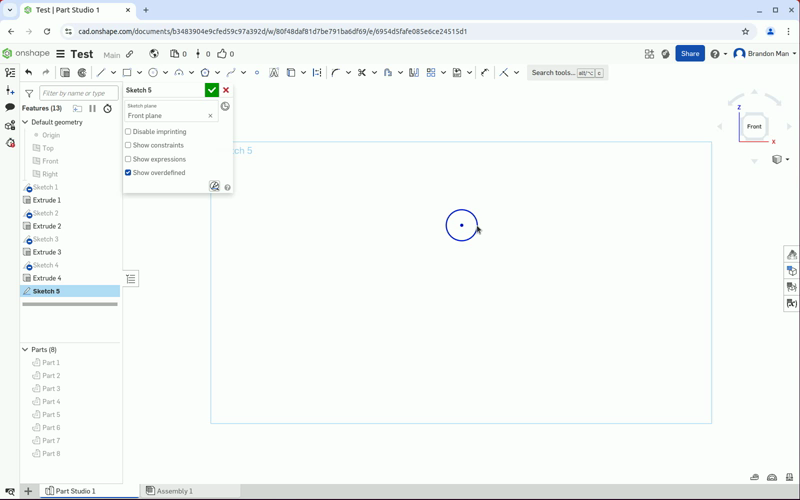
key(c)
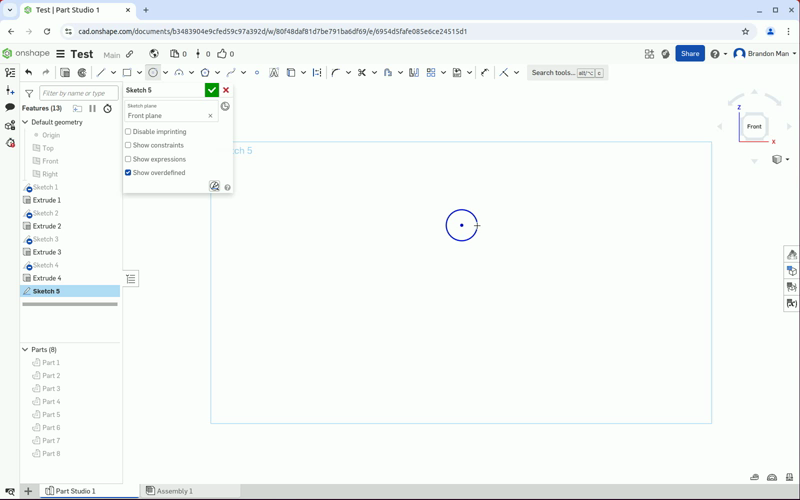
key_down(shift)
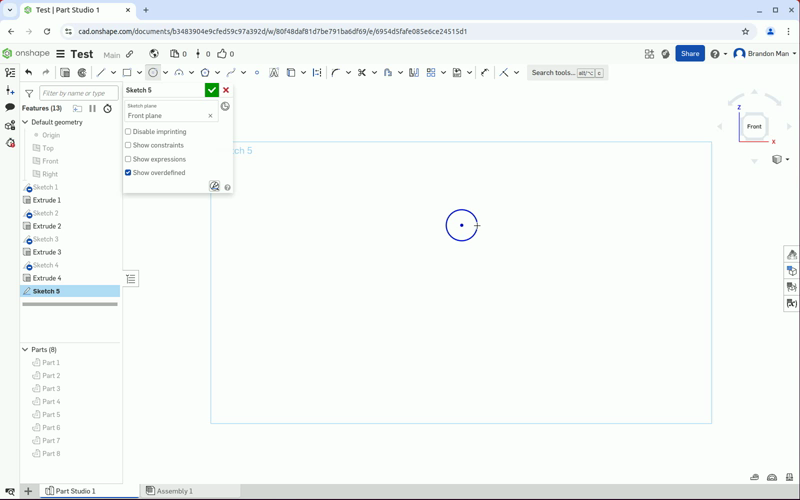
mouse_move(461, 225)
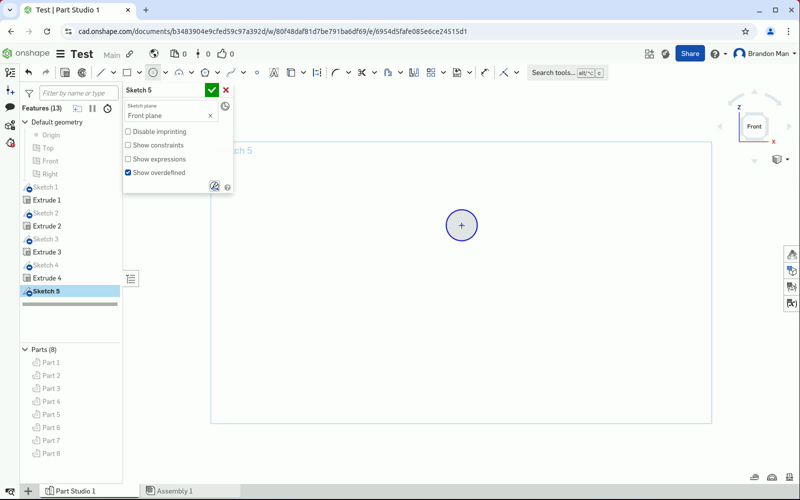
click(461, 225)
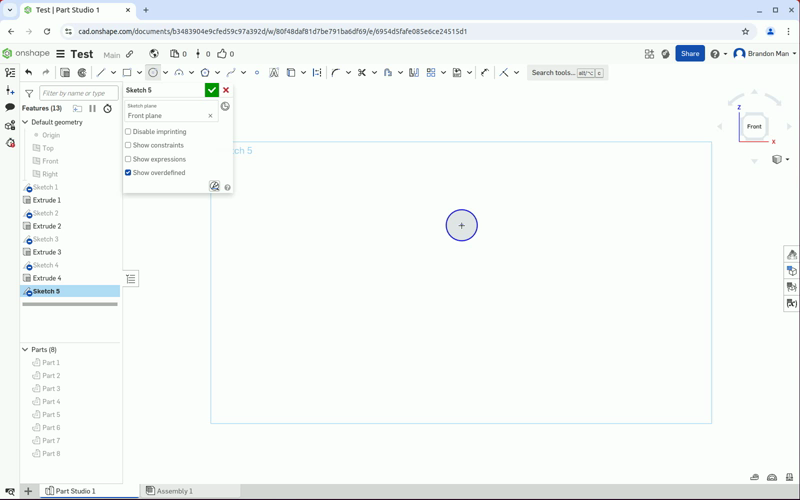
key_up(shift)
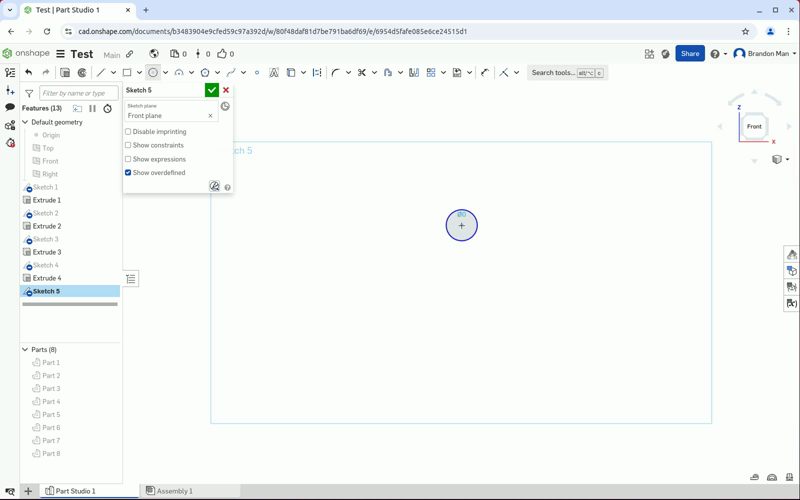
mouse_move(465, 225)
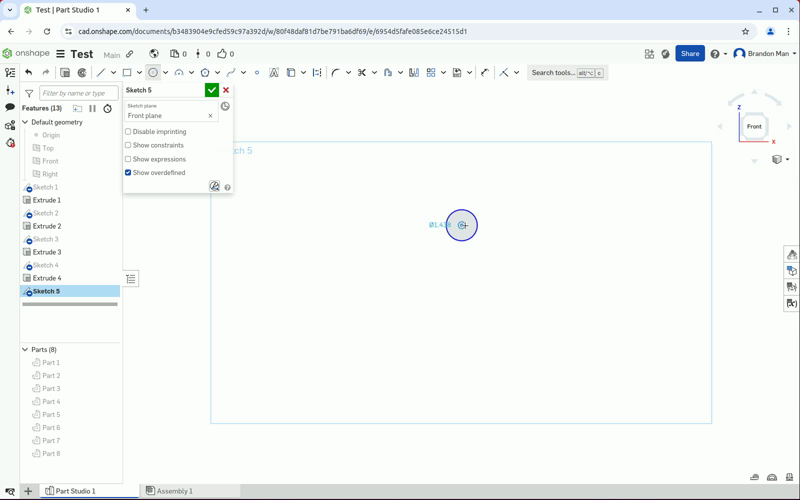
scroll(6)
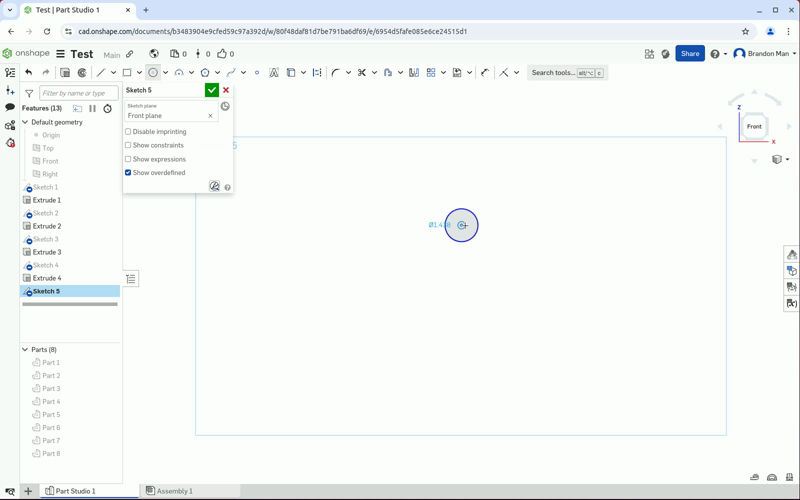
scroll(6)
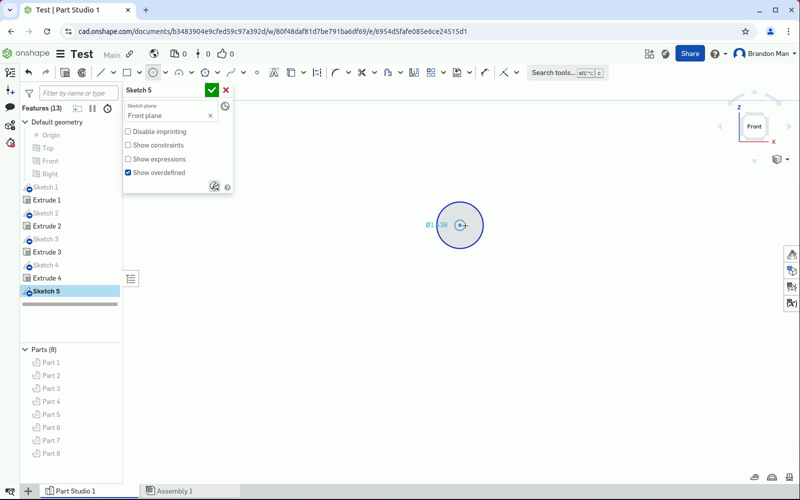
scroll(6)
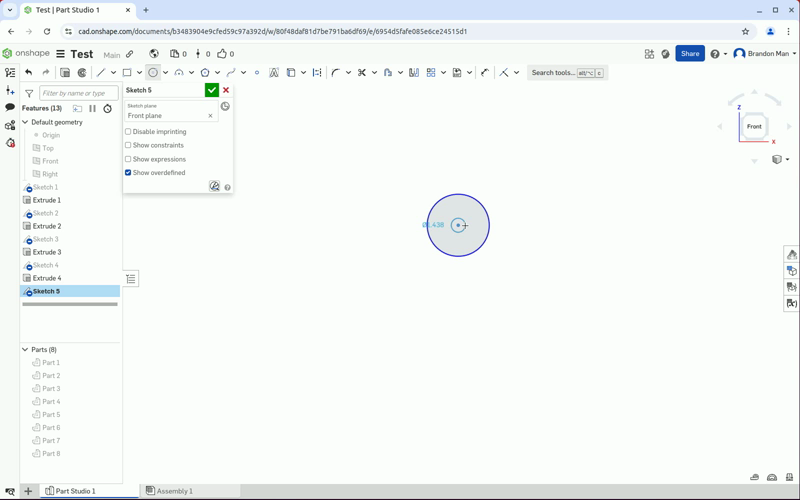
scroll(6)
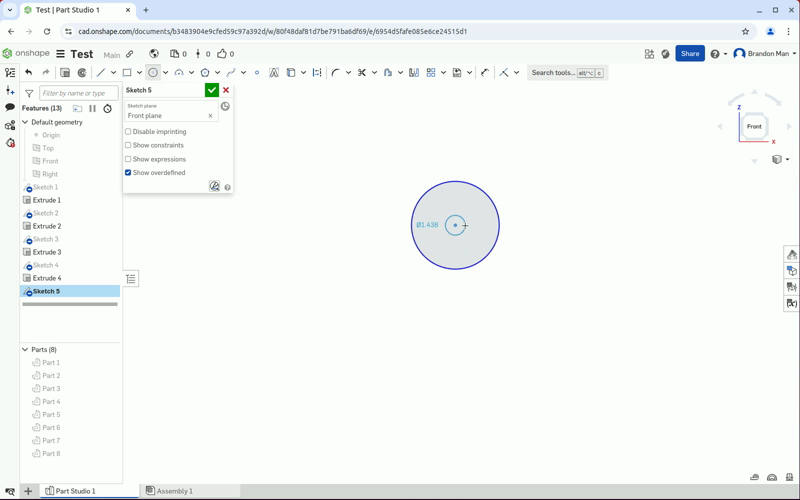
scroll(6)
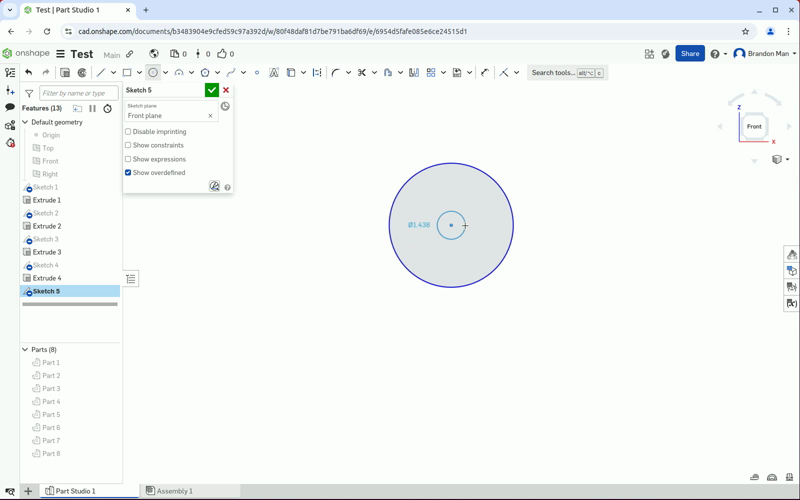
scroll(6)
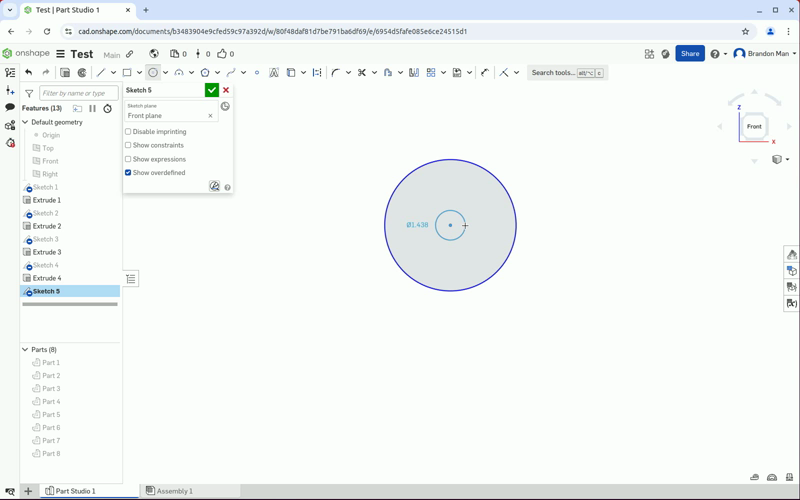
scroll(6)
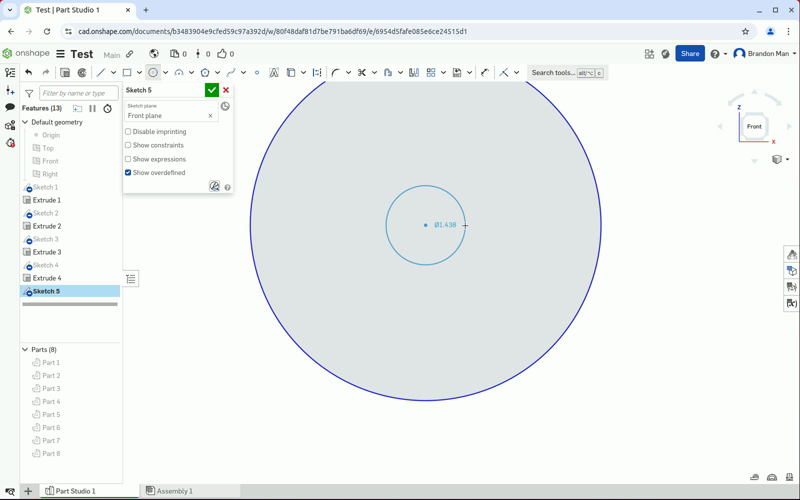
click(465, 225)
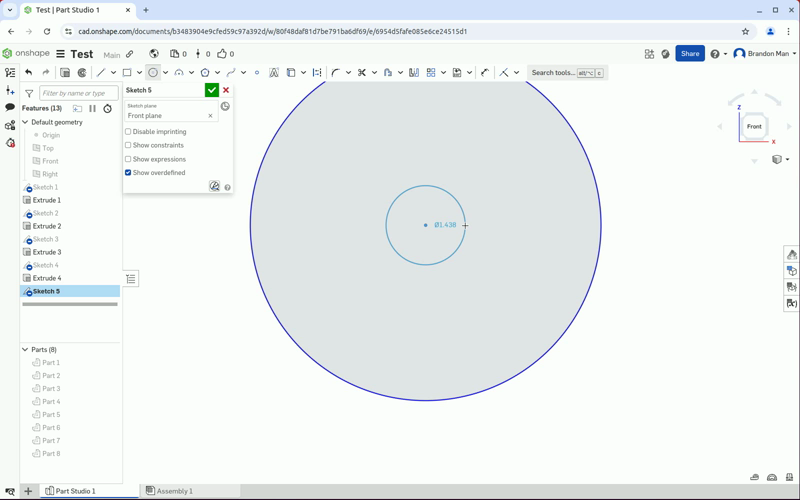
scroll(-6)
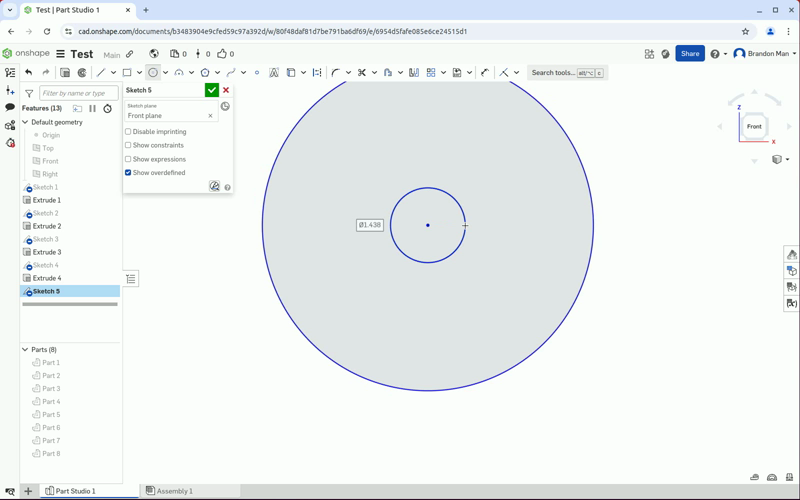
scroll(-6)
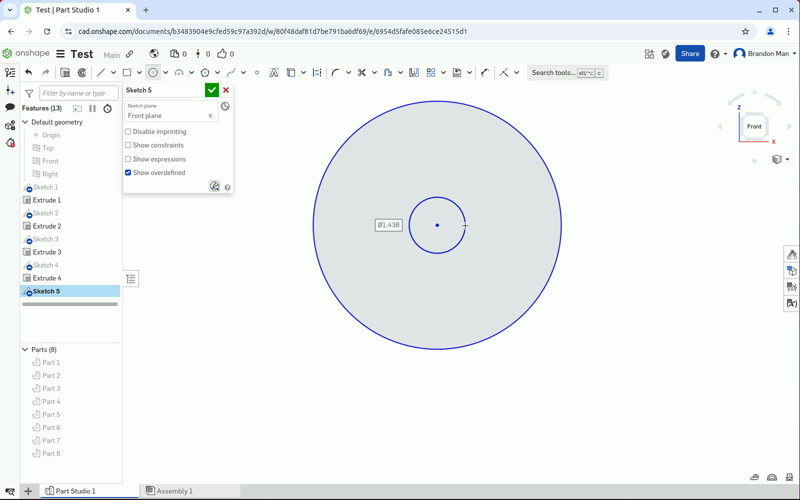
scroll(-6)
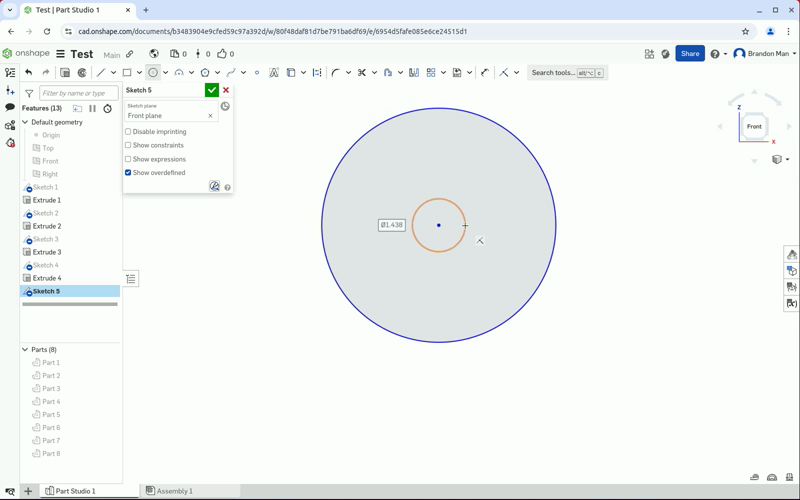
scroll(-6)
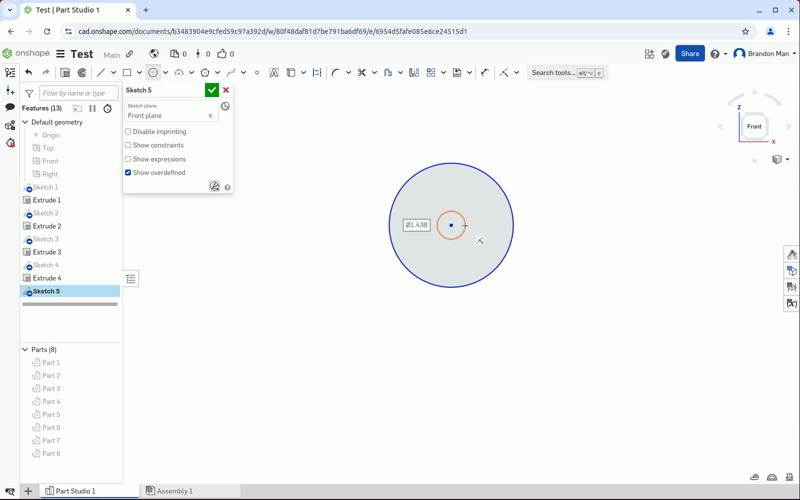
scroll(-6)
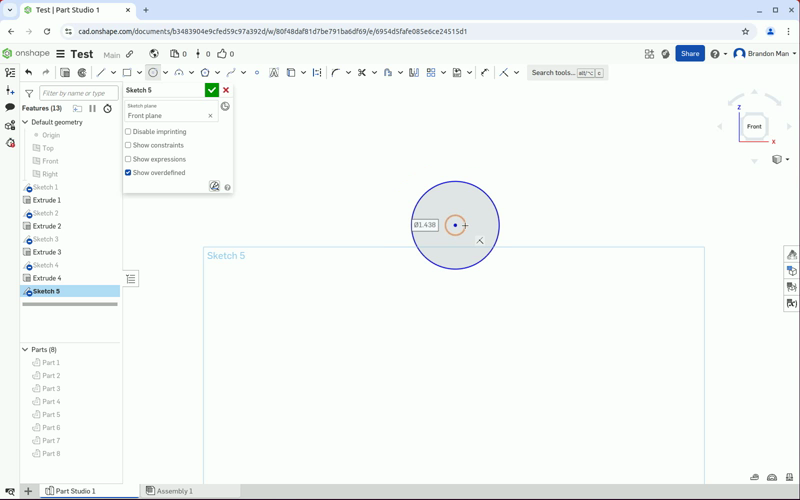
scroll(-6)
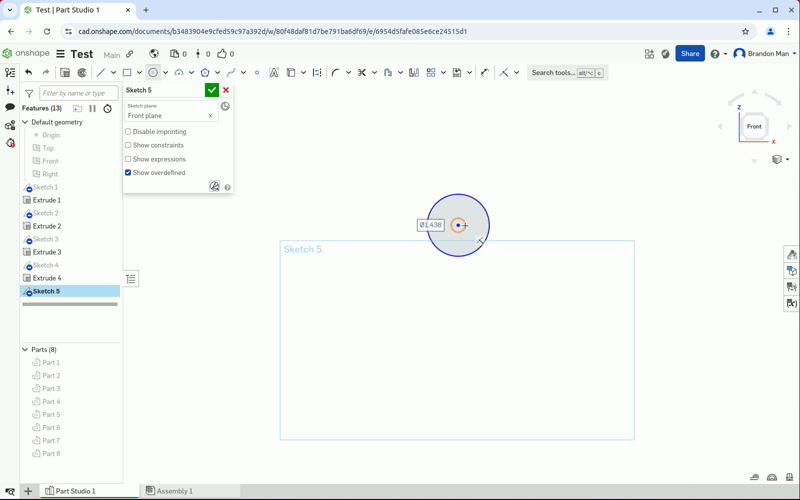
scroll(-6)
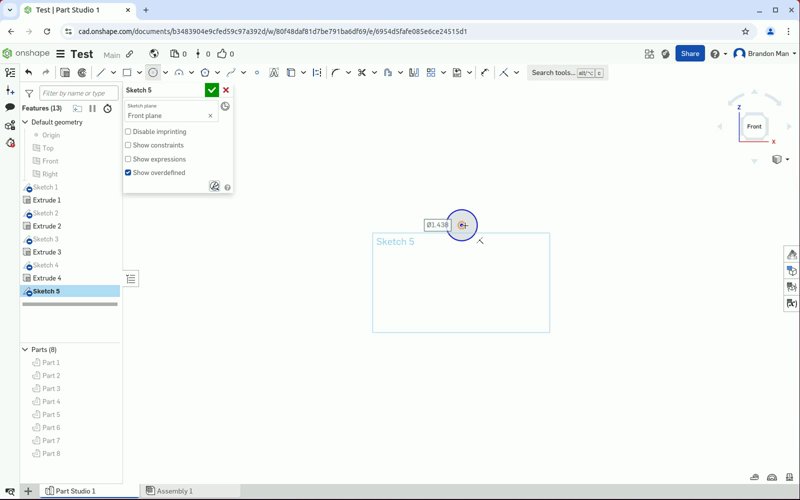
key(esc)
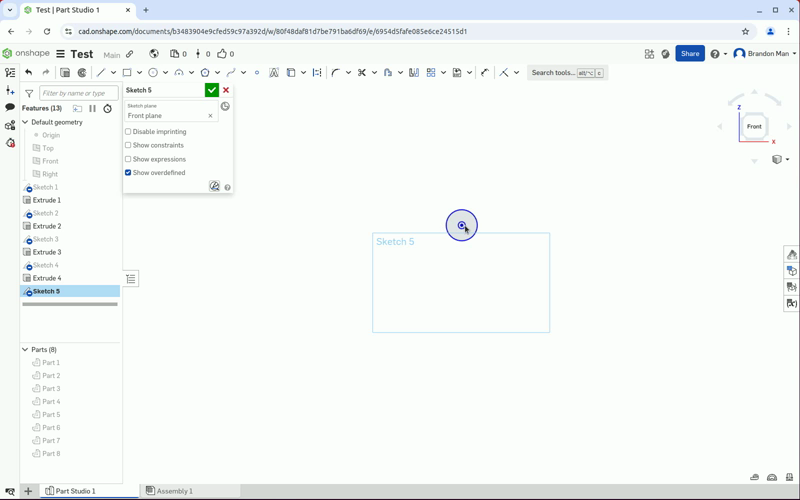
mouse_move(472, 229)
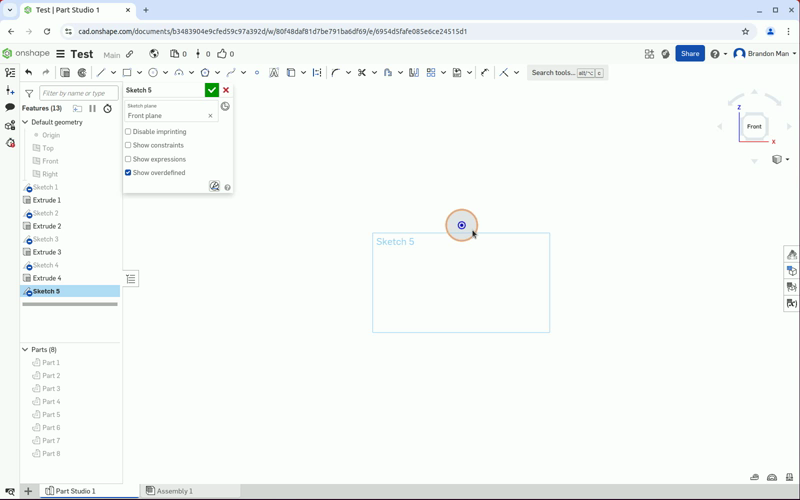
scroll(6)
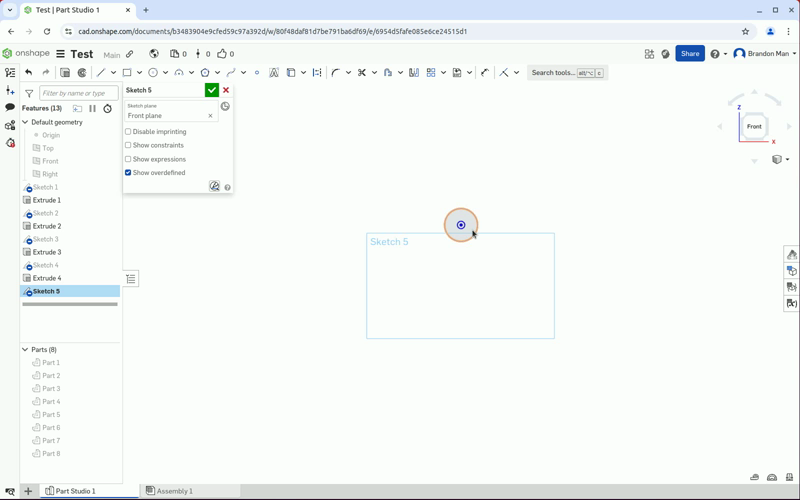
scroll(6)
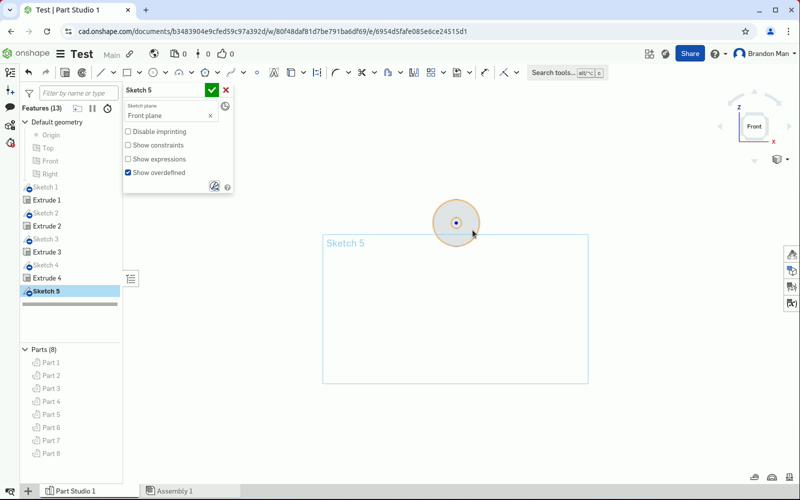
scroll(6)
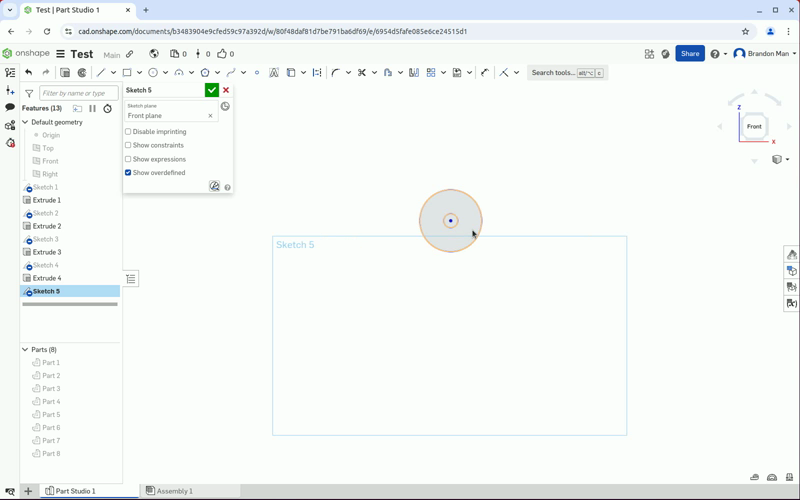
scroll(6)
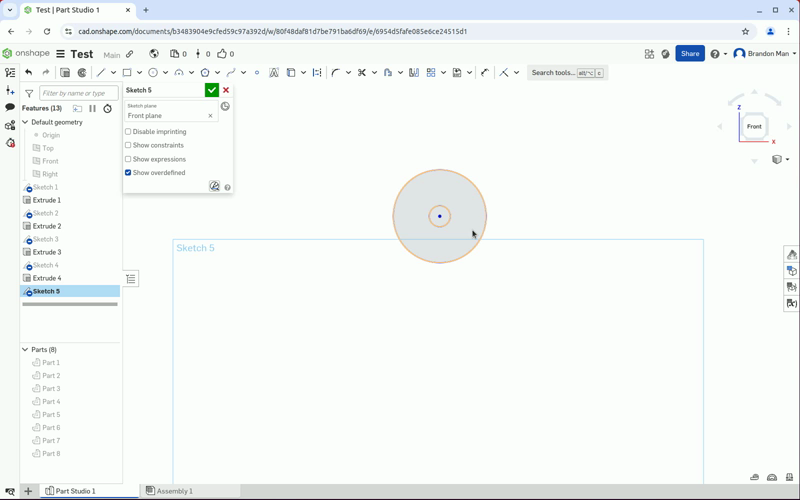
scroll(6)
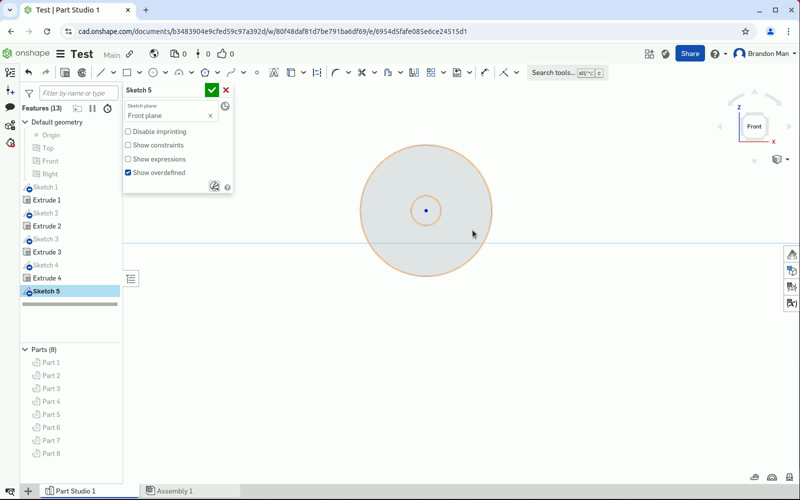
scroll(6)
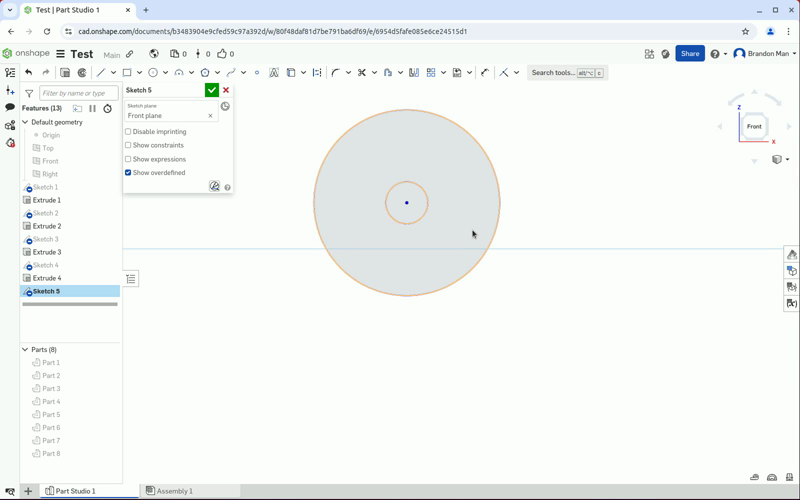
scroll(6)
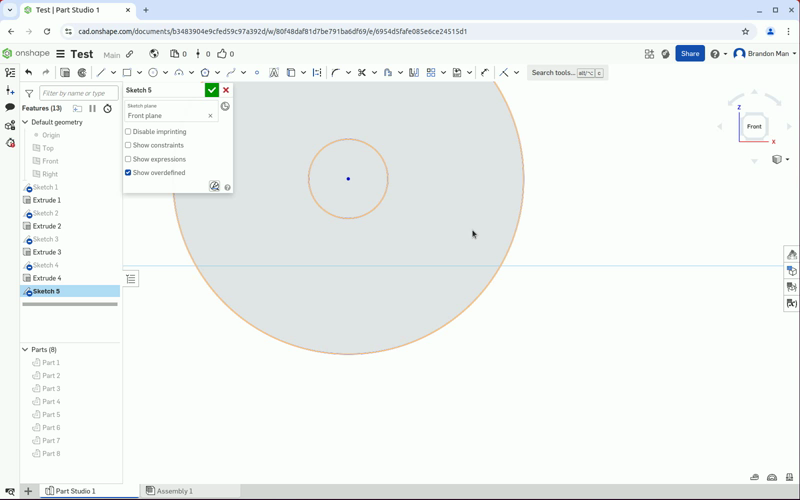
click(472, 229)
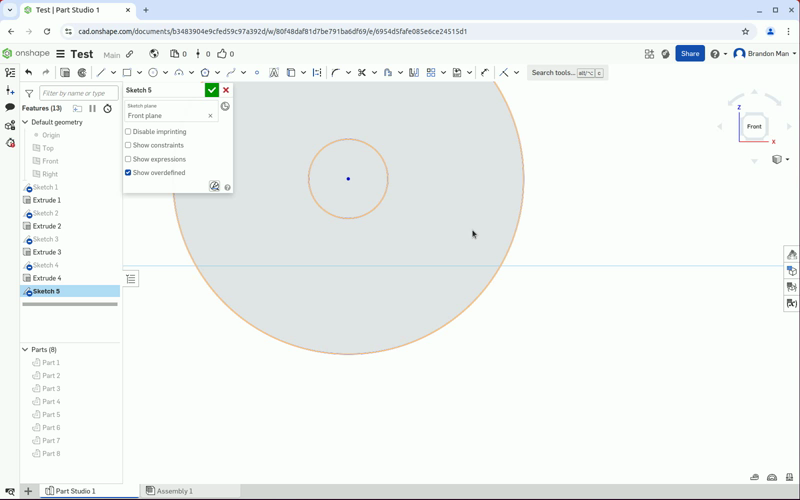
scroll(-6)
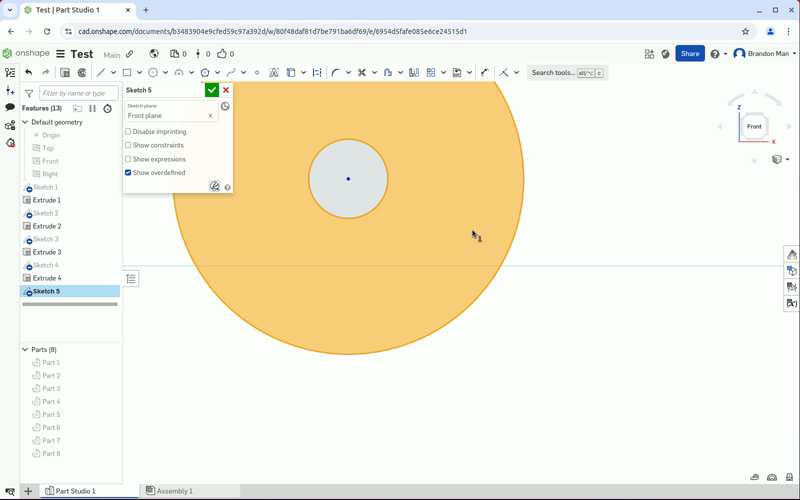
scroll(-6)
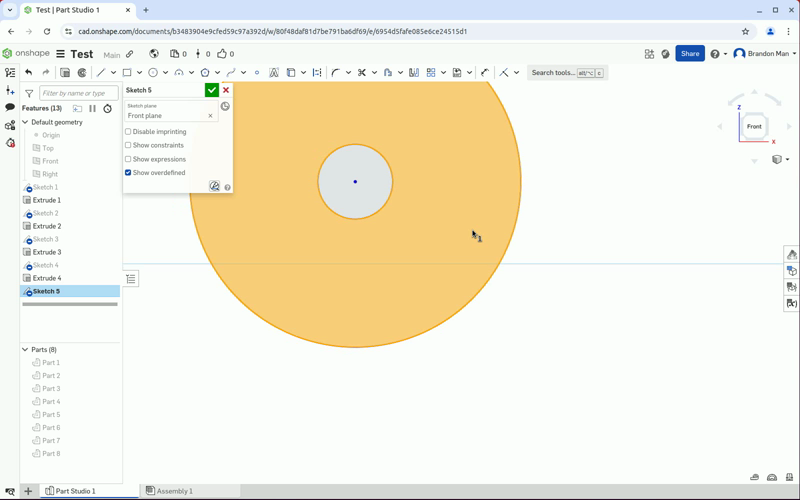
scroll(-6)
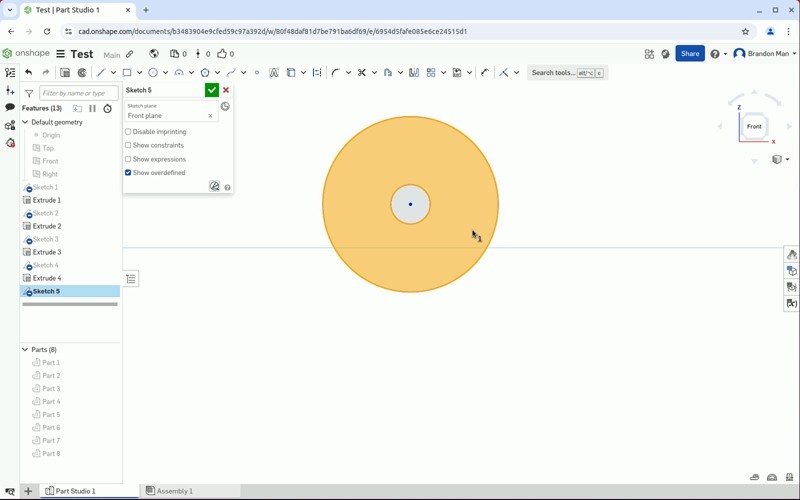
scroll(-6)
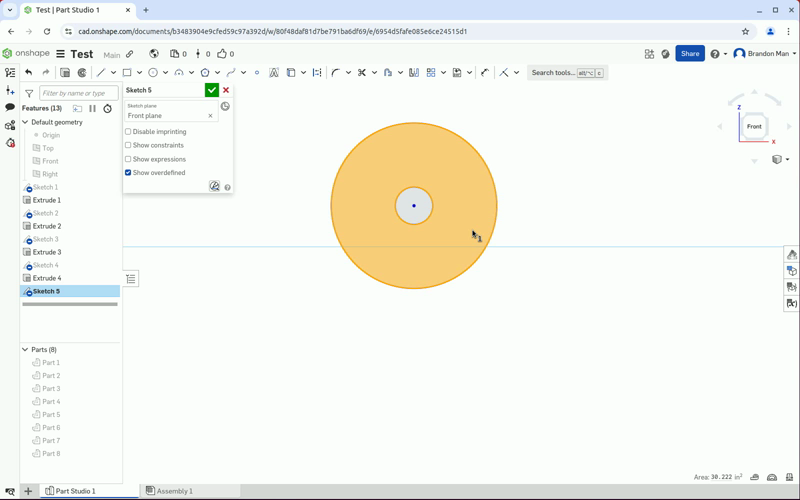
scroll(-6)
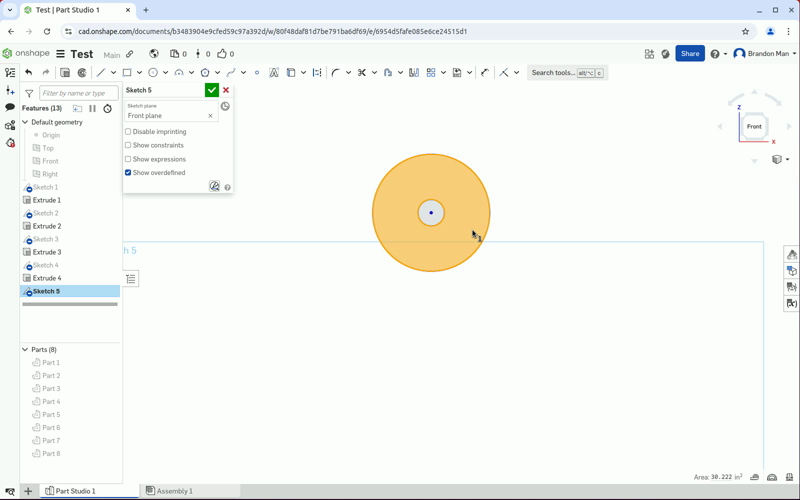
scroll(-6)
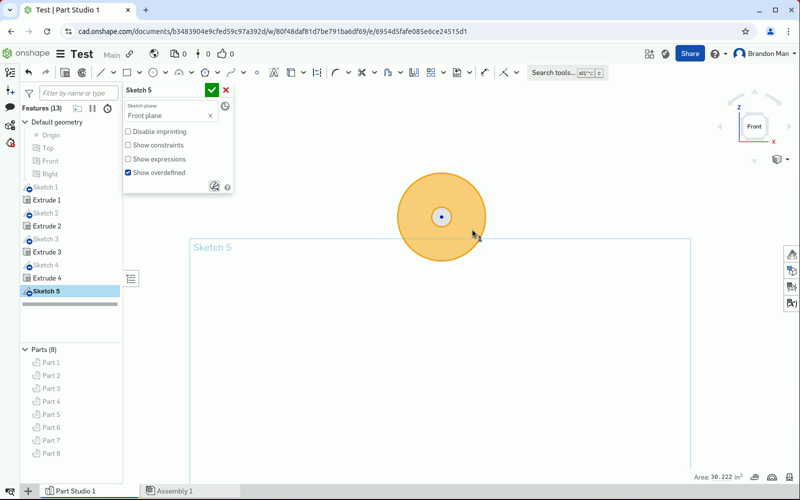
scroll(-6)
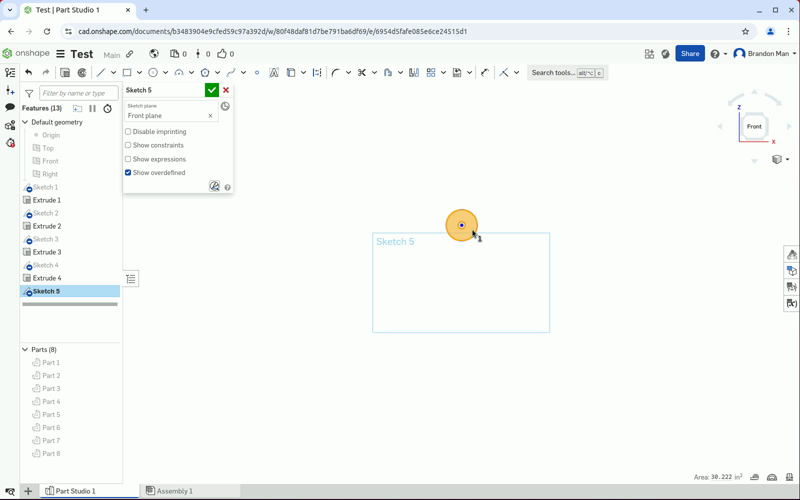
mouse_move(73, 352)
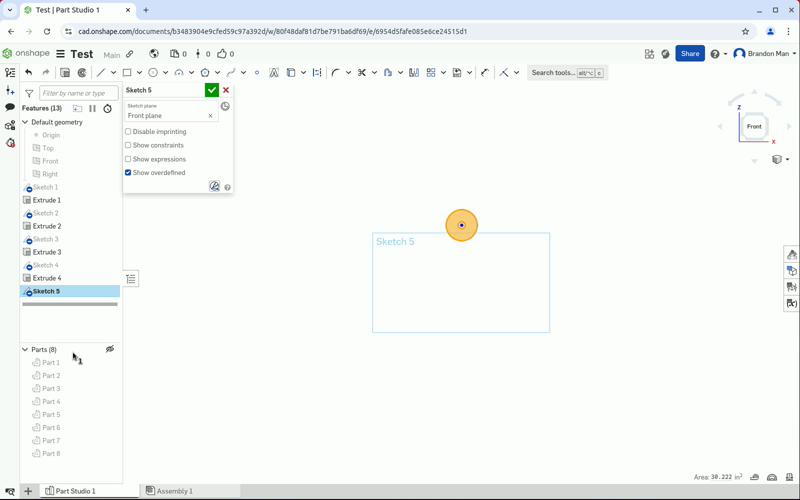
key(shift+y)
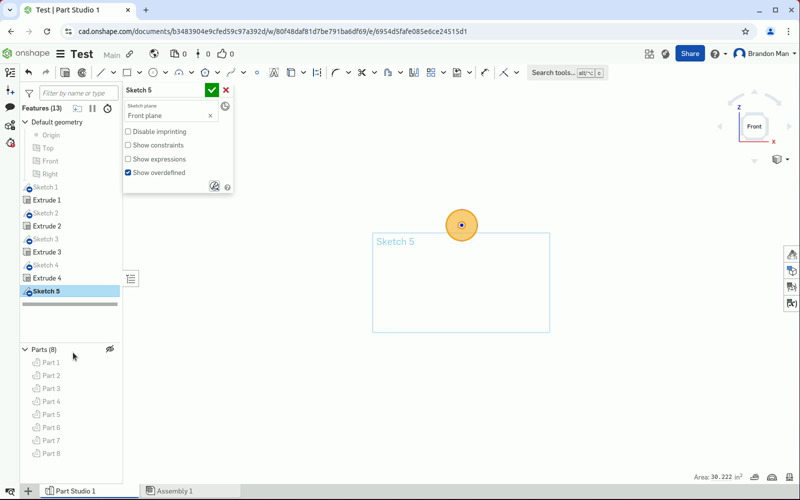
key(shift+e)
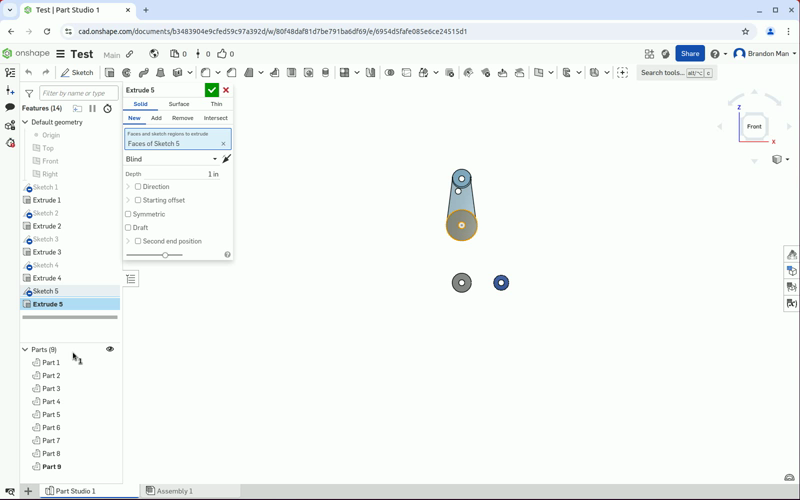
mouse_move(143, 106)
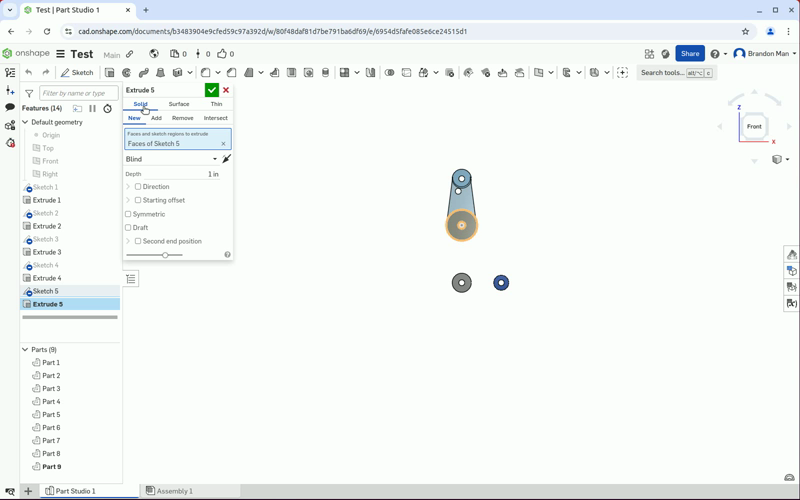
click(143, 106)
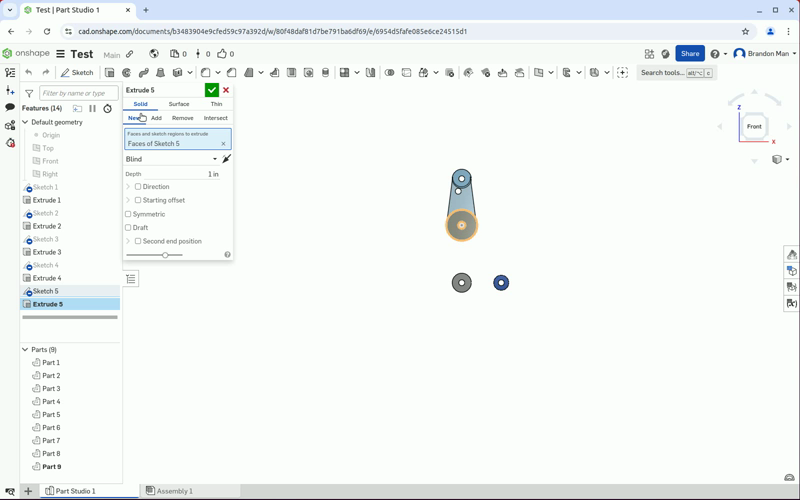
mouse_move(137, 120)
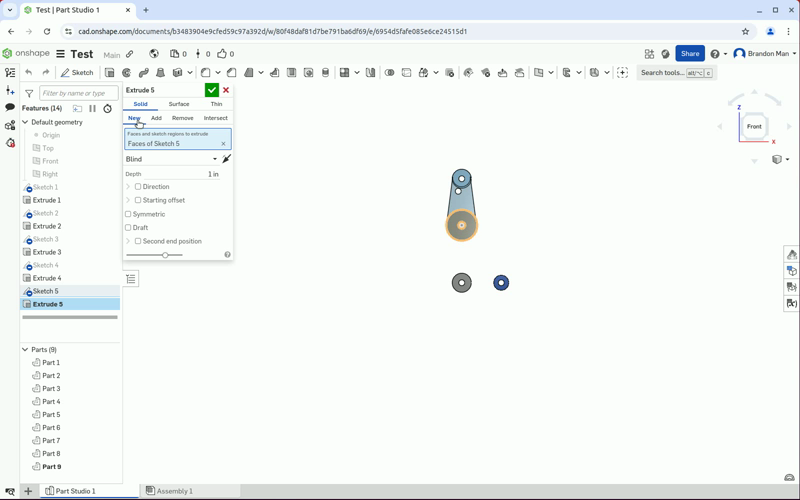
click(137, 120)
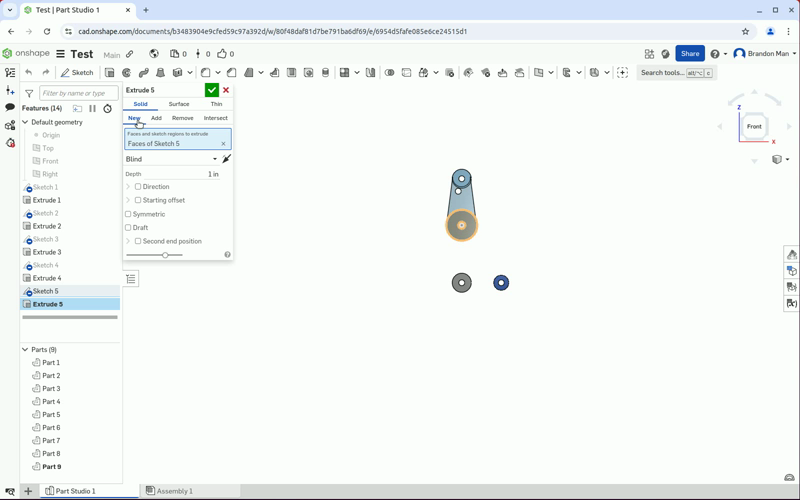
key(tab, 4)
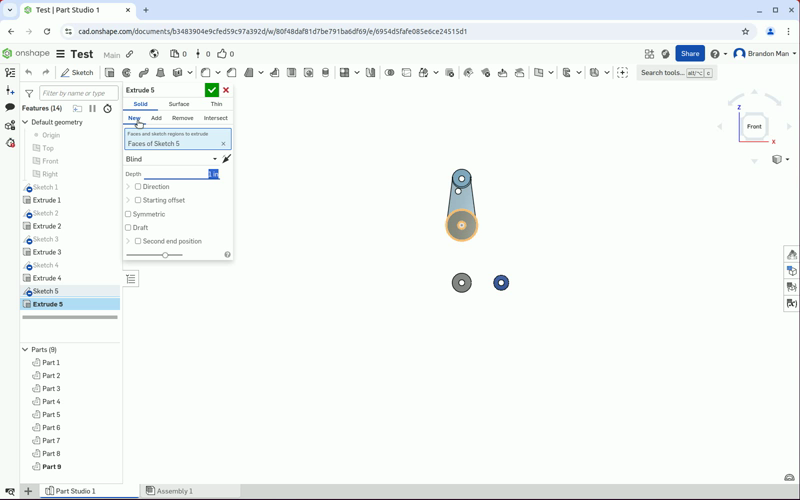
text(0.481)
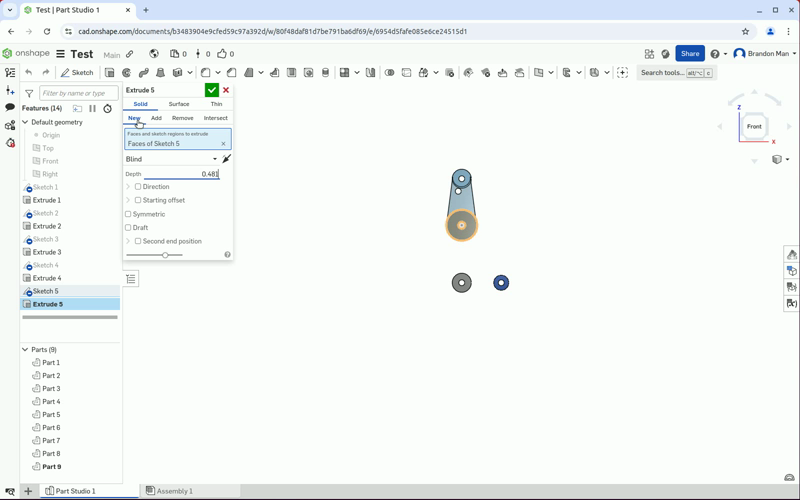
key(enter)
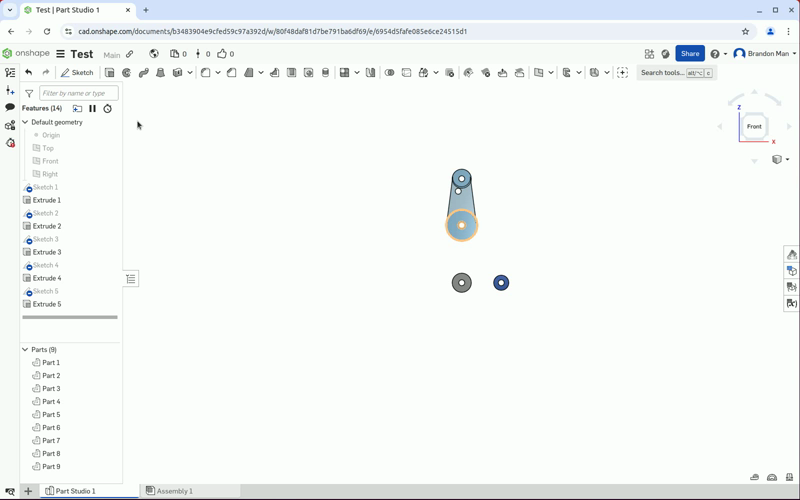
key(shift+h)
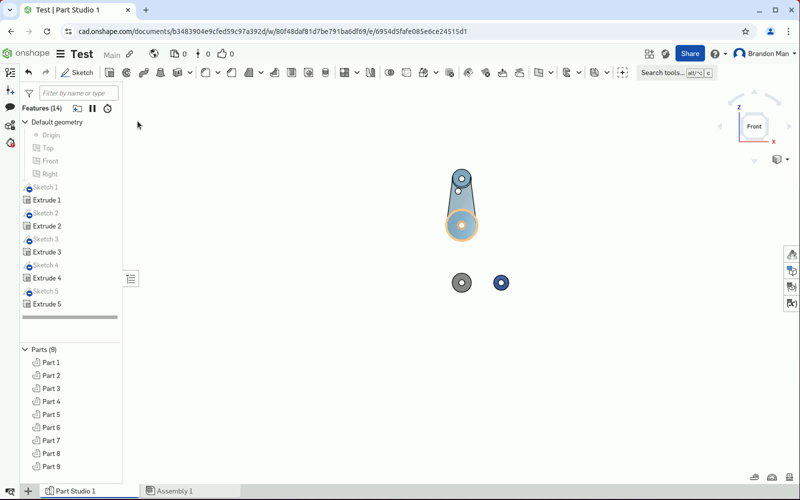
key(shift+h)
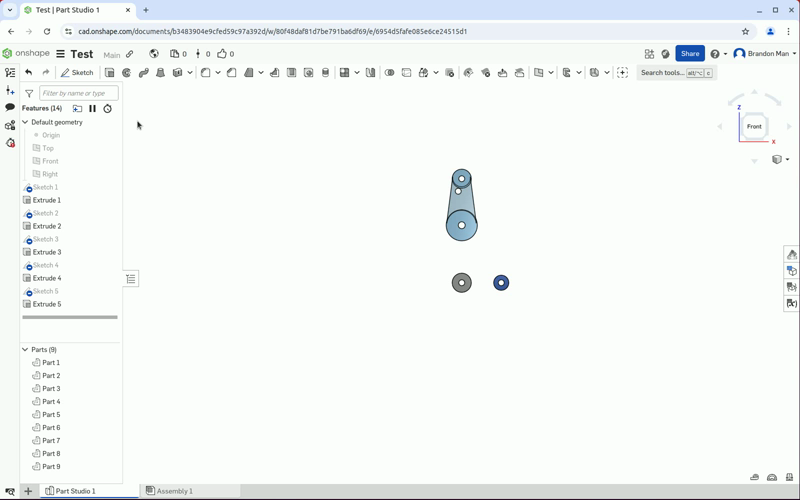
mouse_move(73, 189)
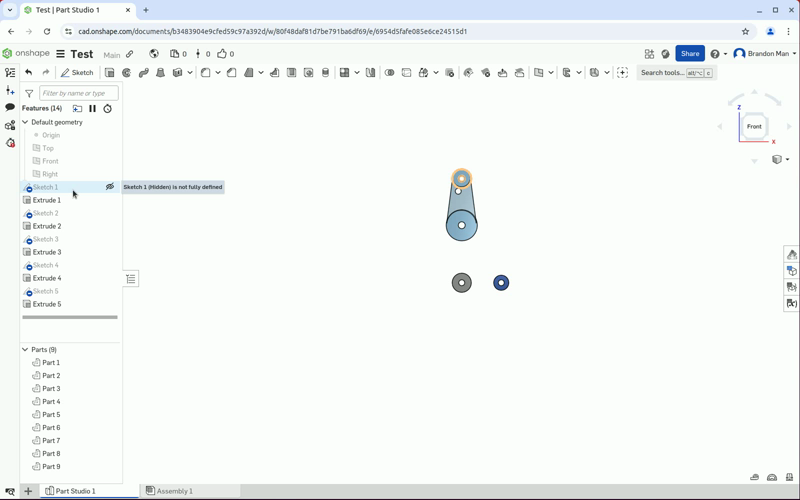
click(73, 189)
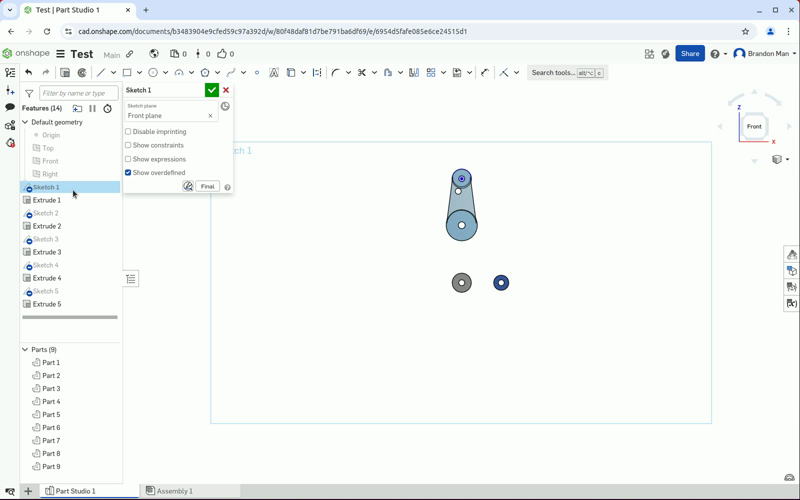
mouse_move(229, 92)
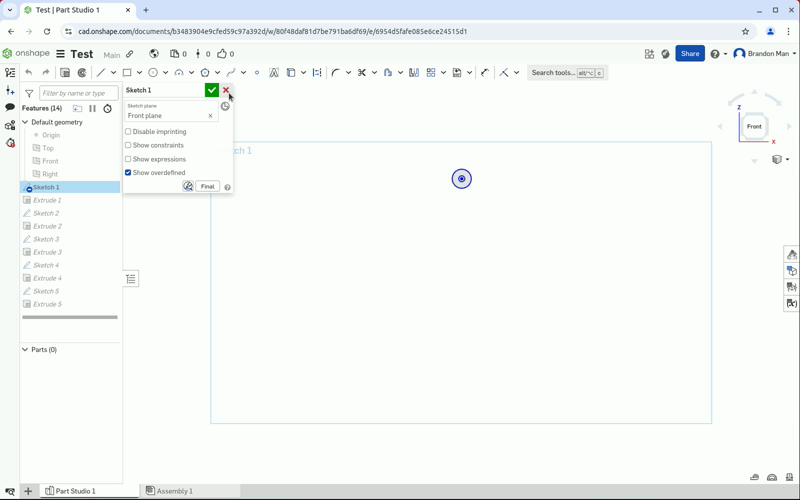
click(229, 92)
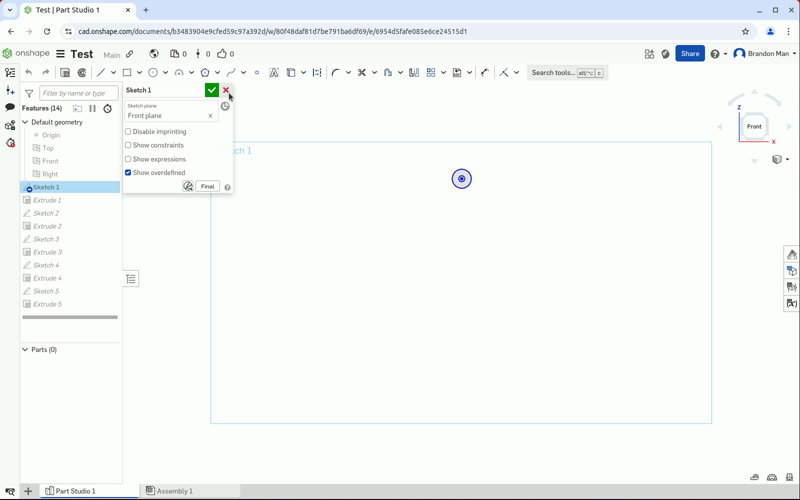
key(shift+s)
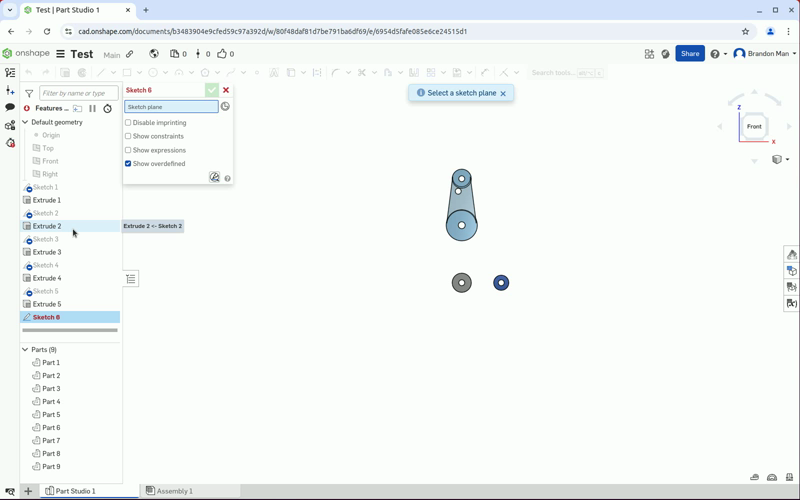
scroll(3)
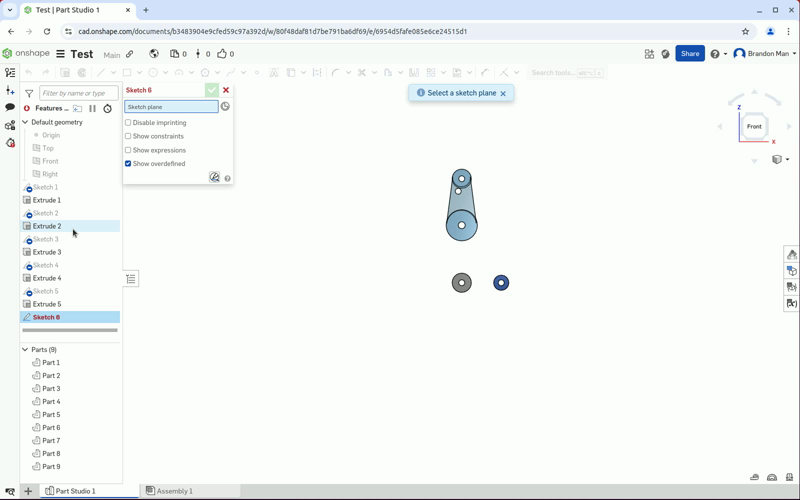
mouse_move(73, 163)
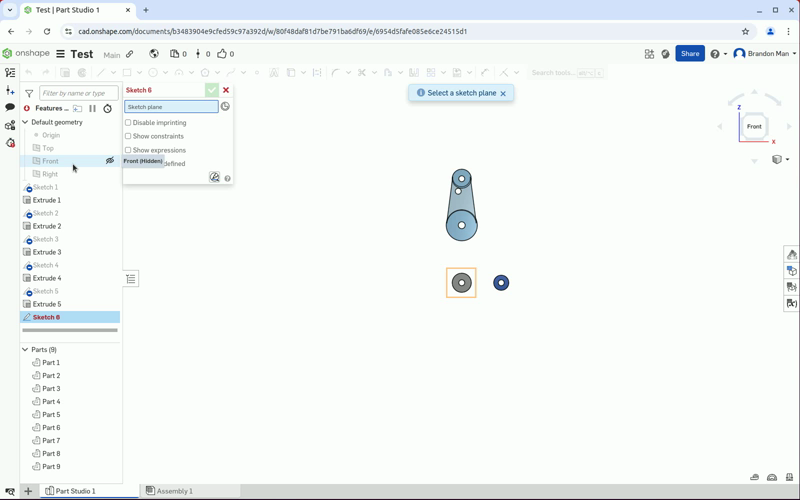
click(73, 163)
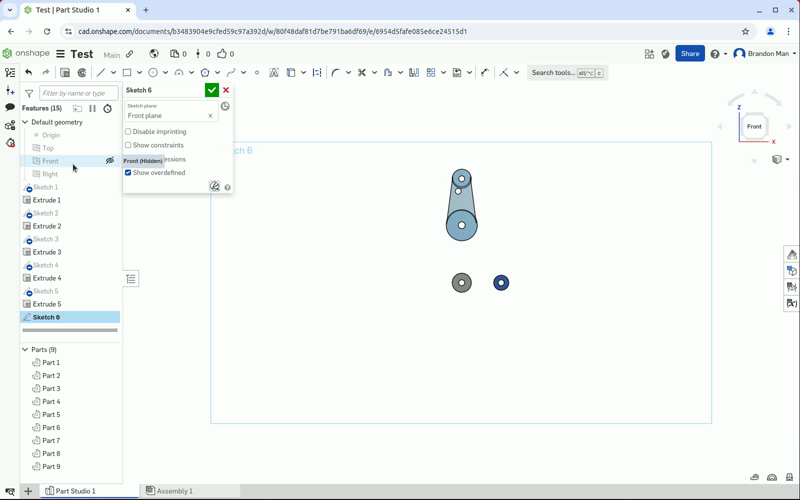
mouse_move(73, 352)
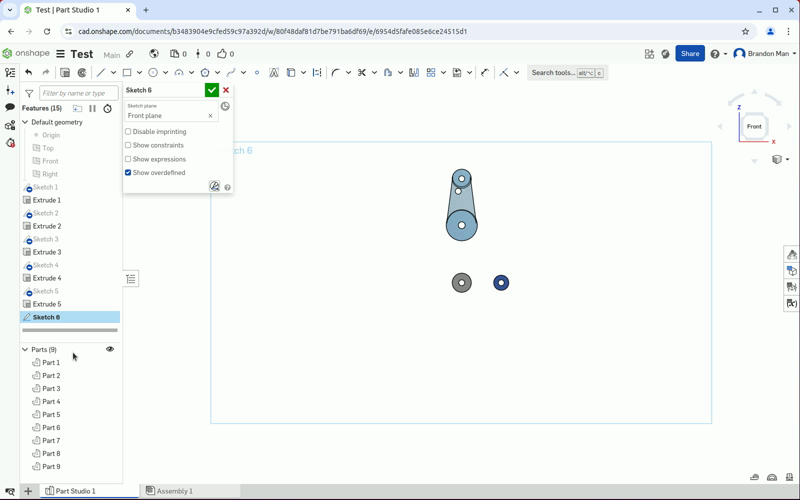
key(y)
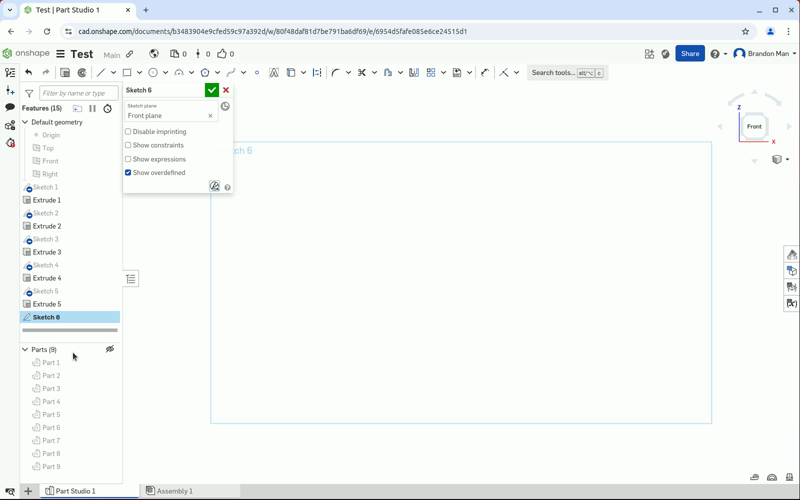
key(l)
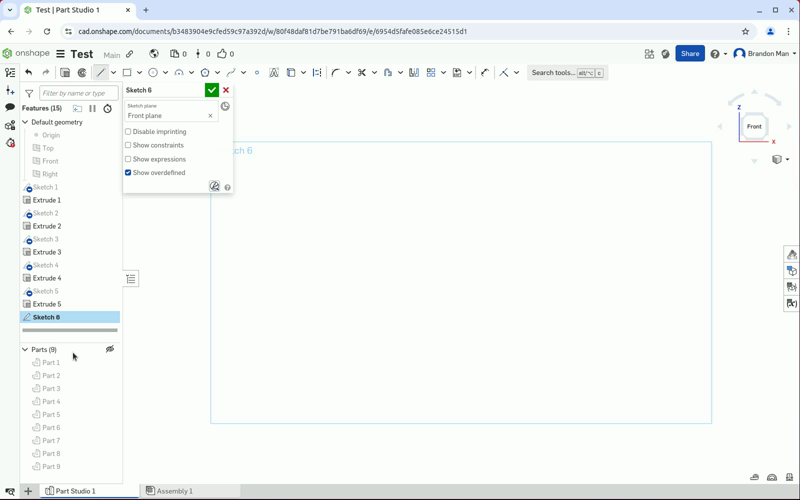
key_down(shift)
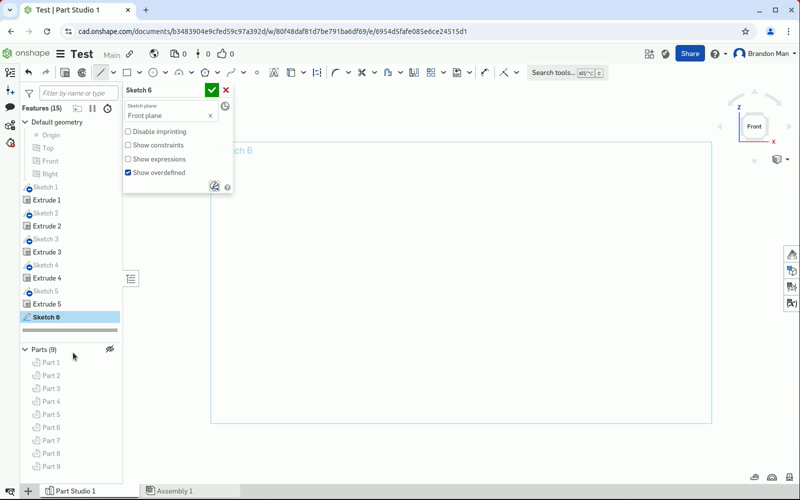
mouse_move(446, 226)
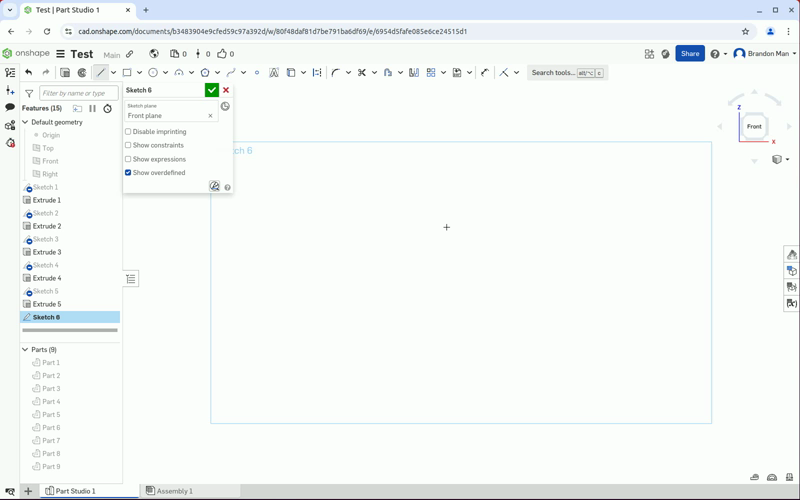
click(446, 226)
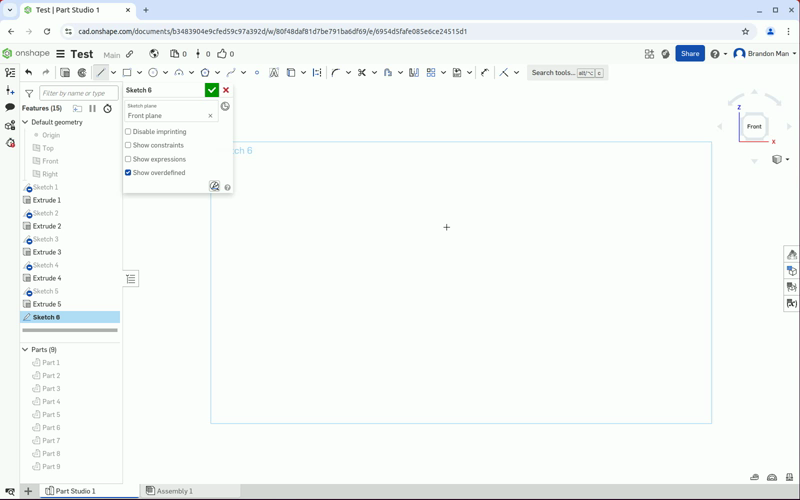
key_up(shift)
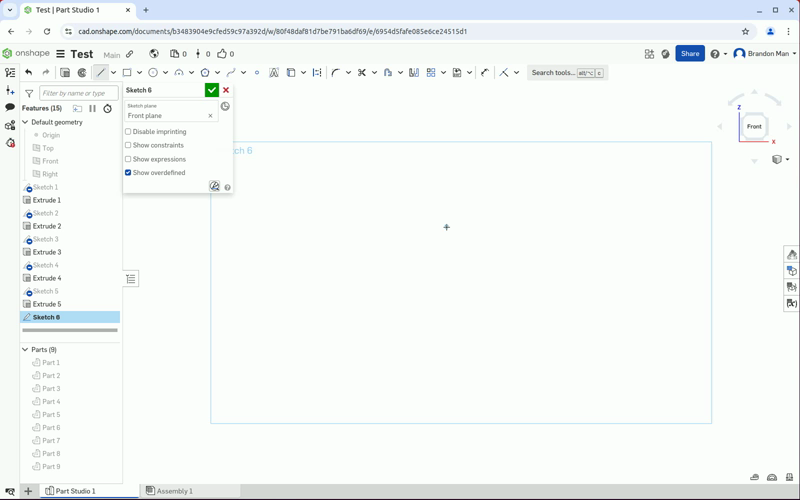
key_down(shift)
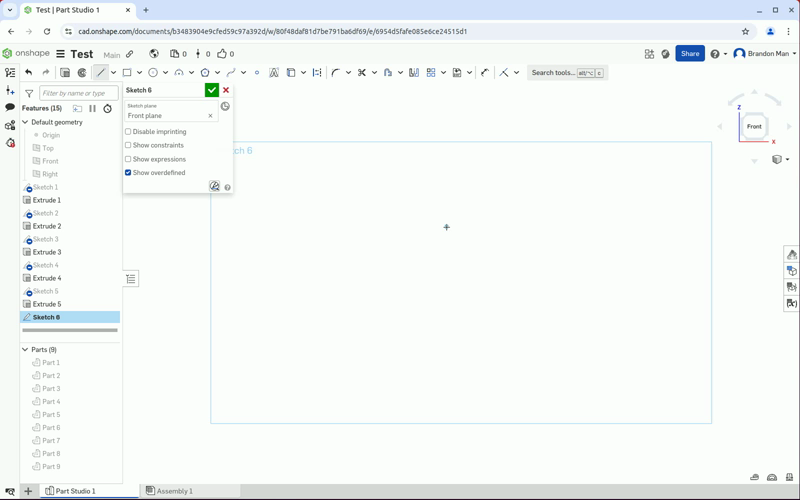
mouse_move(476, 226)
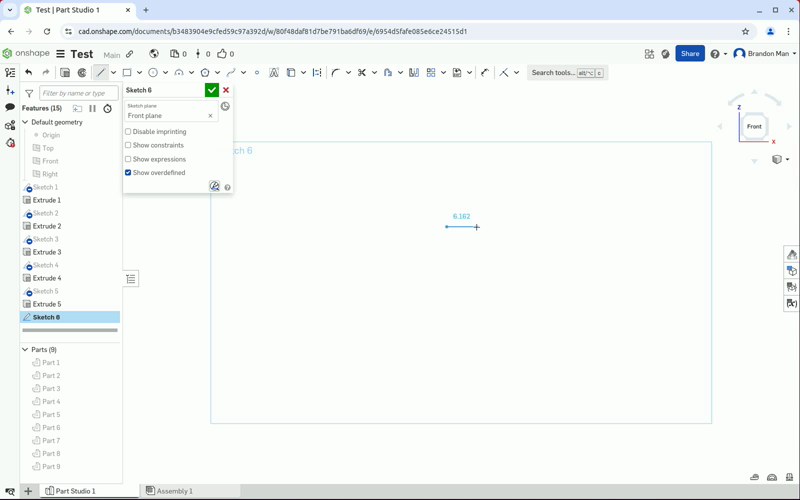
mouse_move(452, 282)
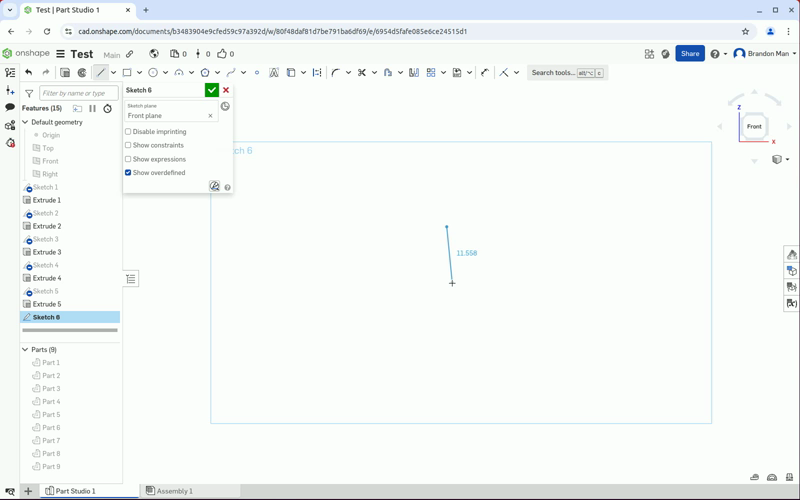
click(452, 282)
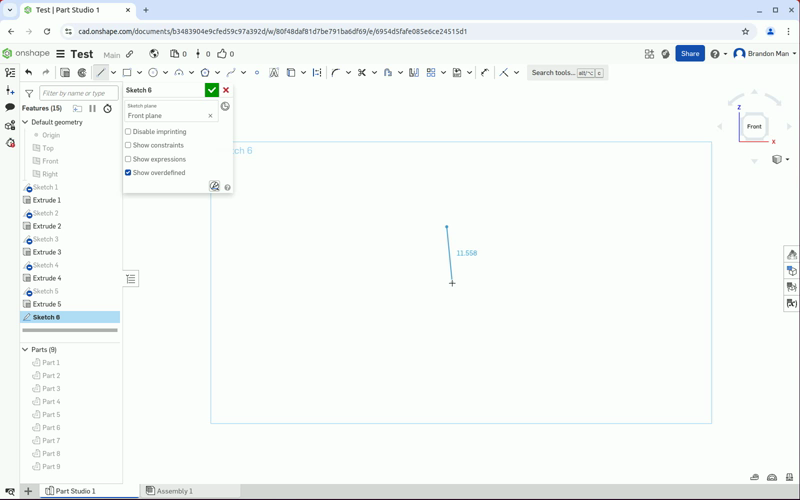
key_up(shift)
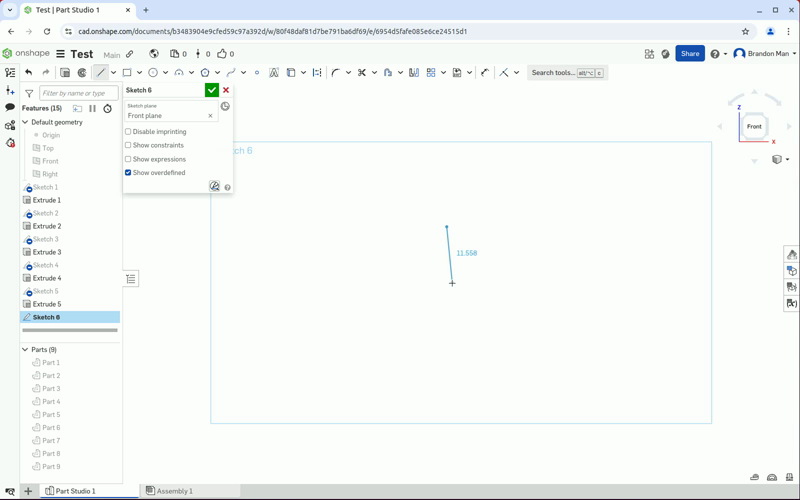
key(esc)
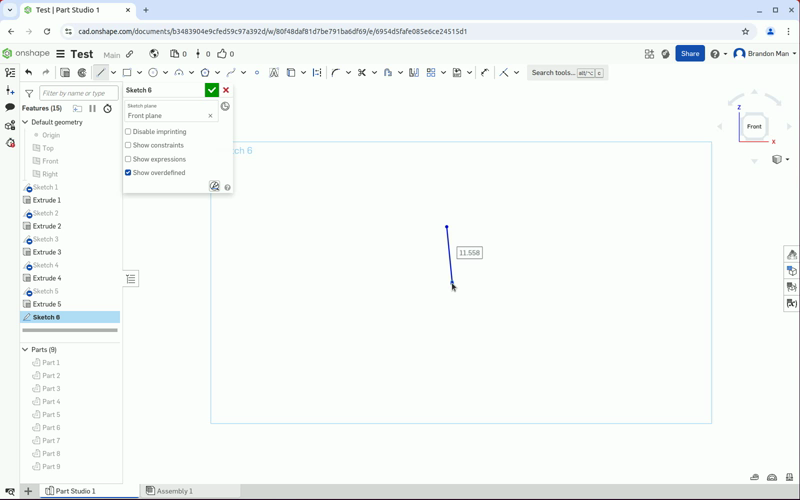
key(a)
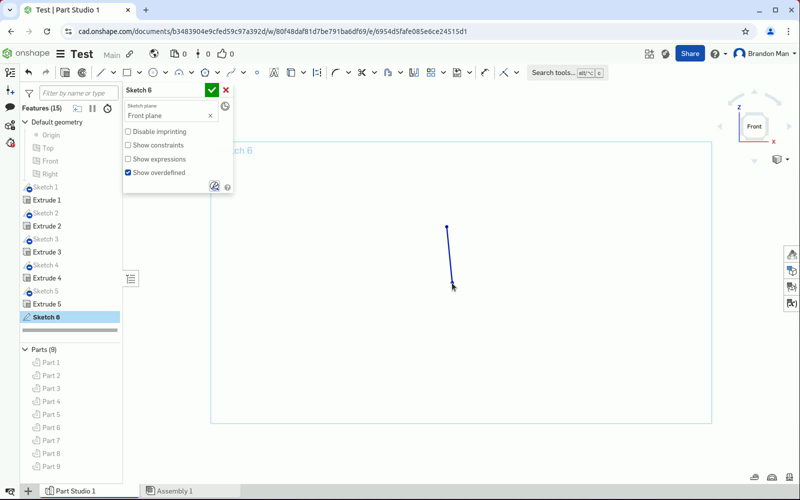
mouse_move(452, 282)
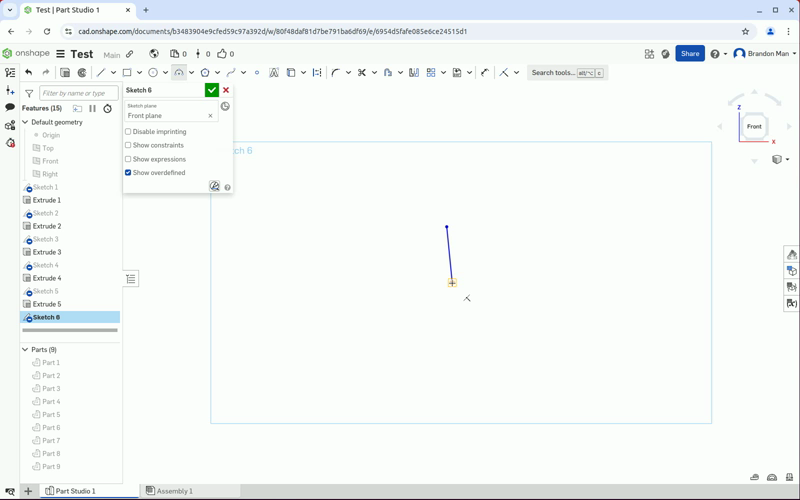
click(452, 282)
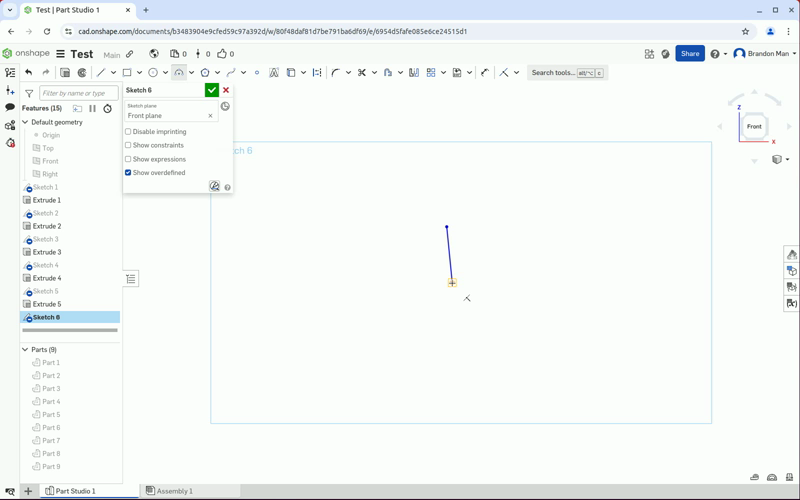
key_down(shift)
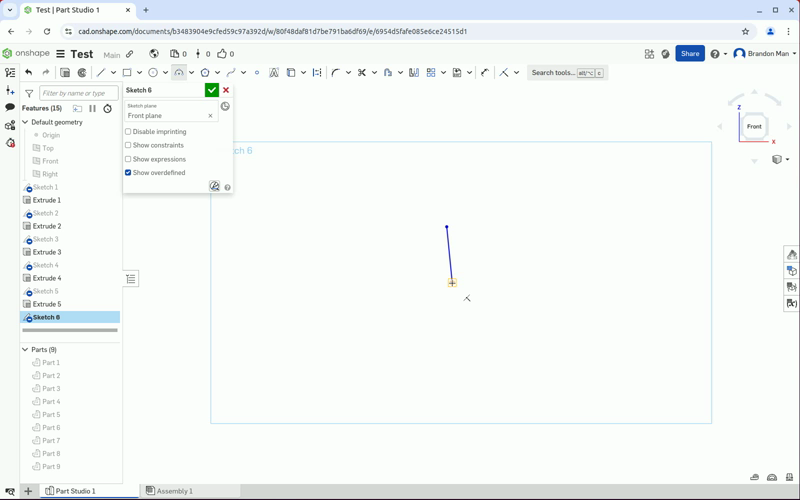
mouse_move(461, 291)
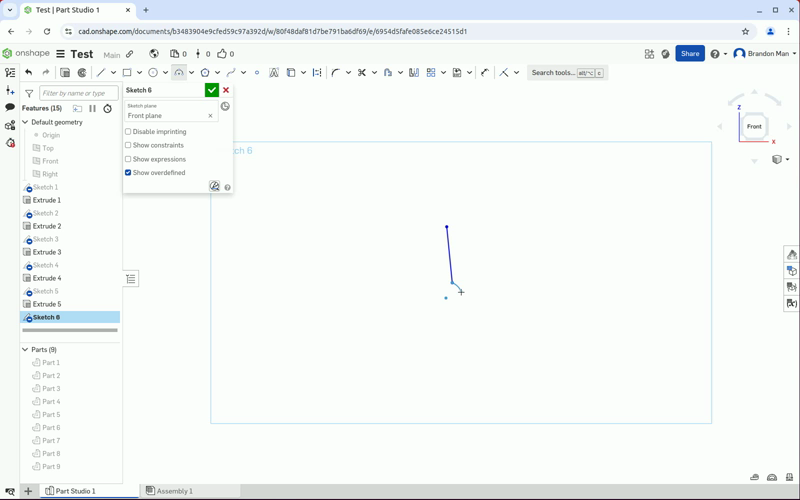
click(461, 291)
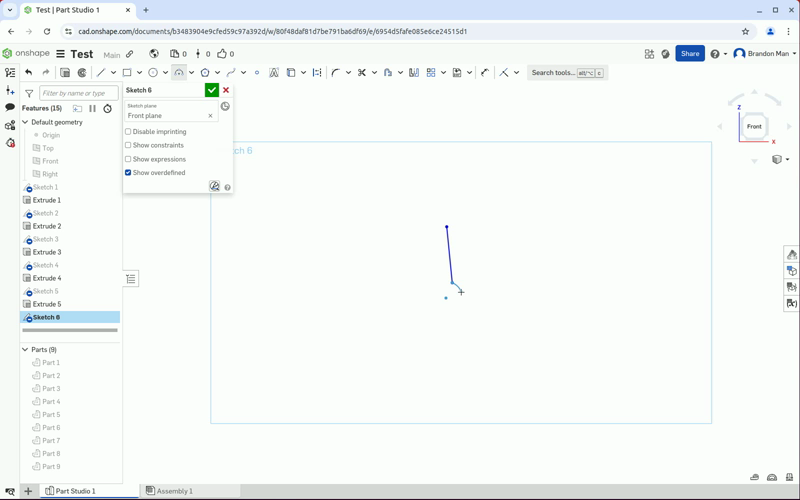
mouse_move(467, 276)
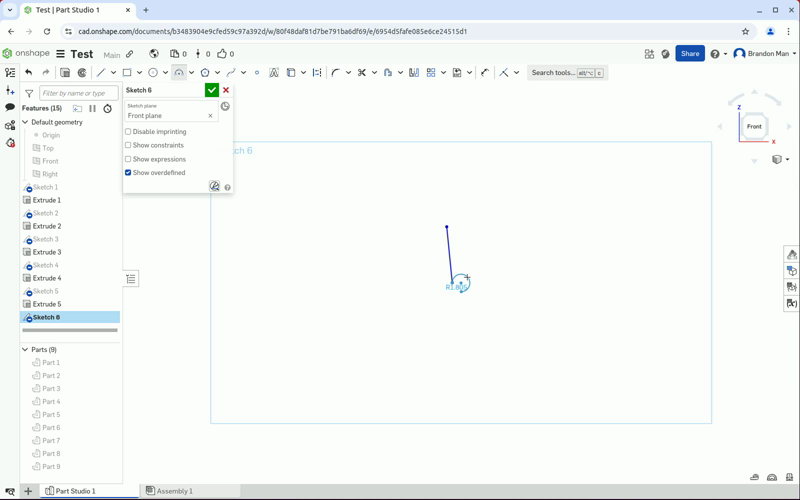
click(467, 276)
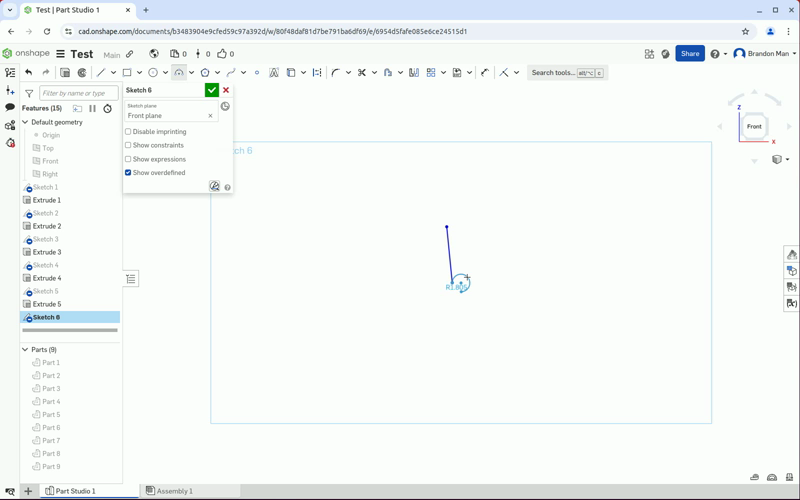
key_up(shift)
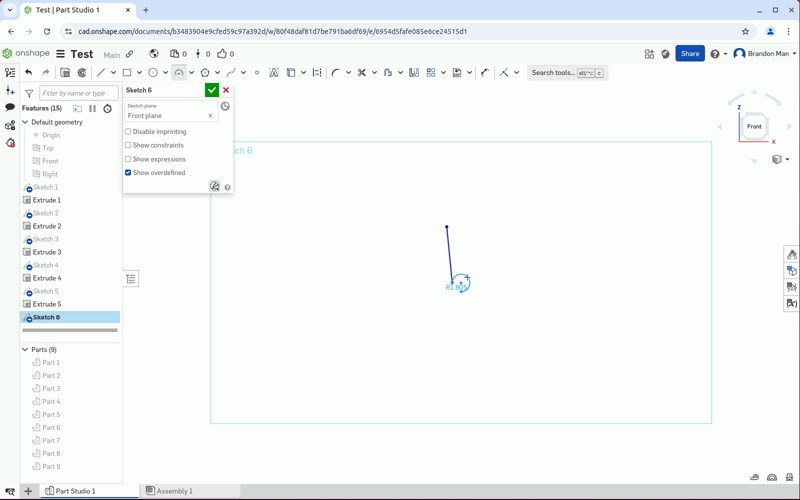
key(esc)
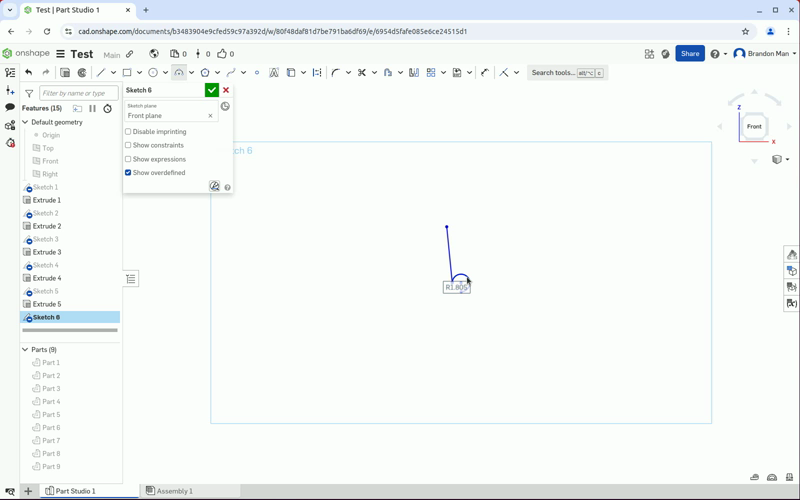
key(l)
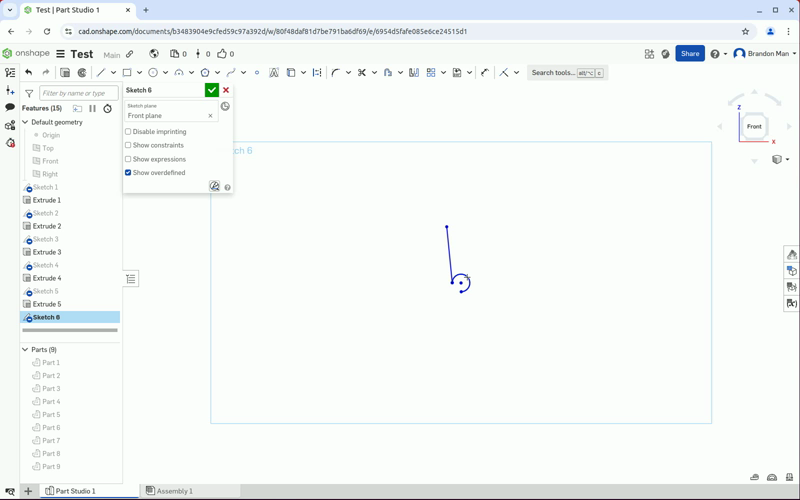
mouse_move(461, 291)
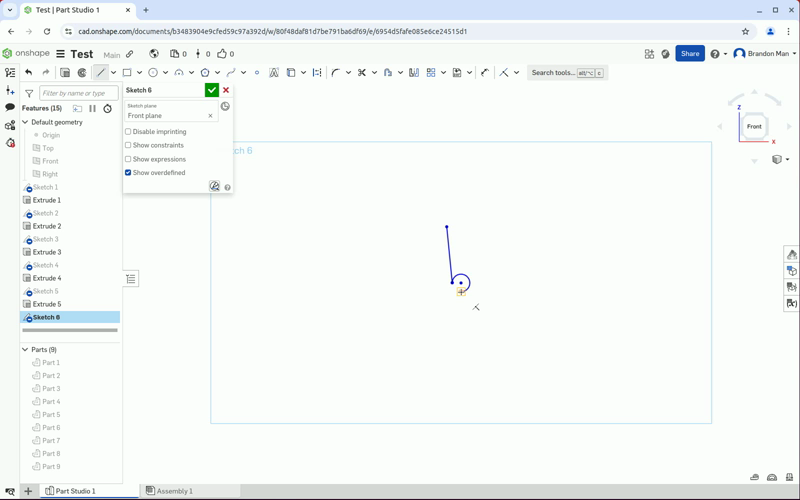
click(461, 291)
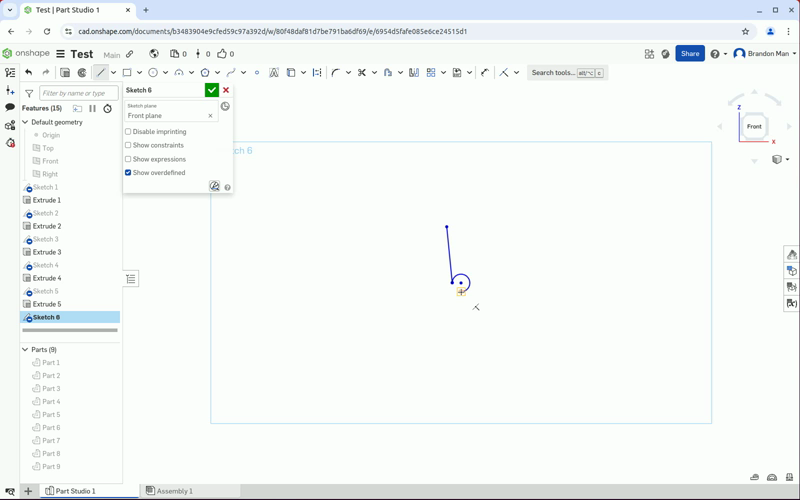
key_down(shift)
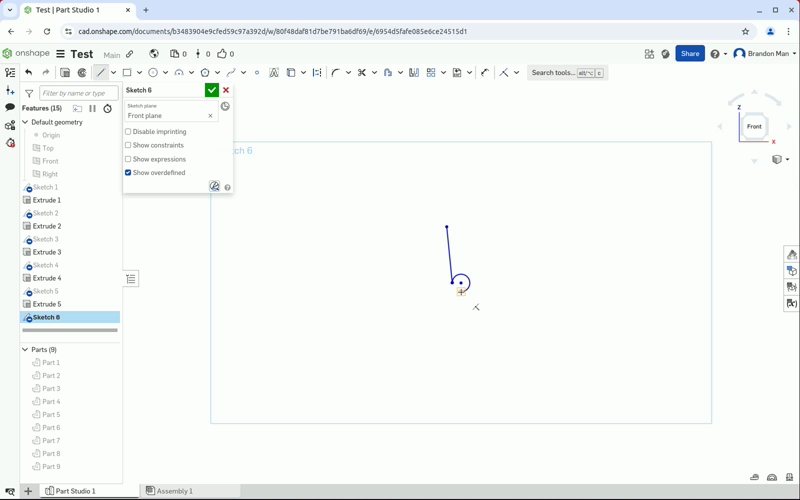
mouse_move(491, 291)
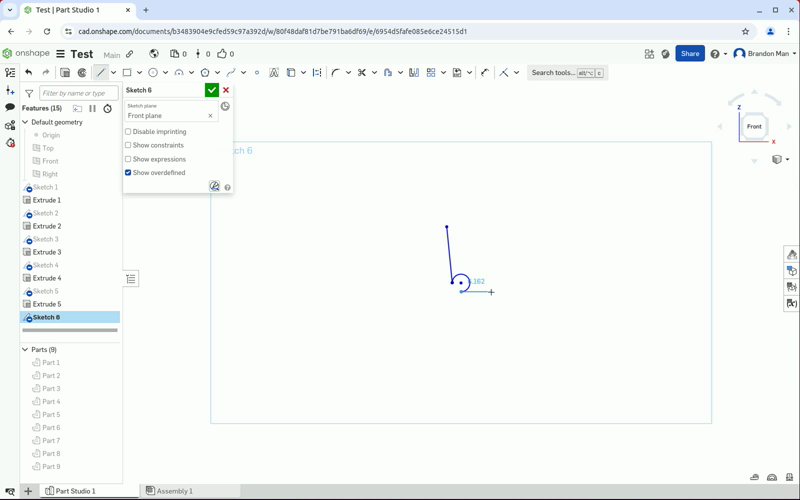
mouse_move(502, 290)
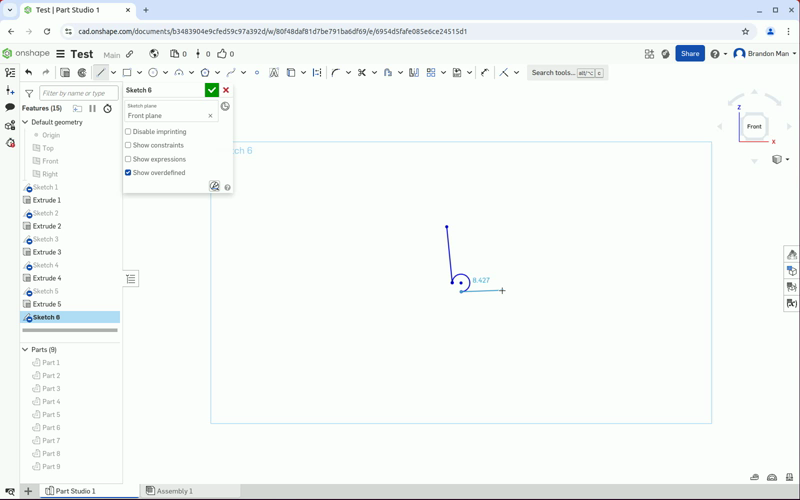
click(502, 290)
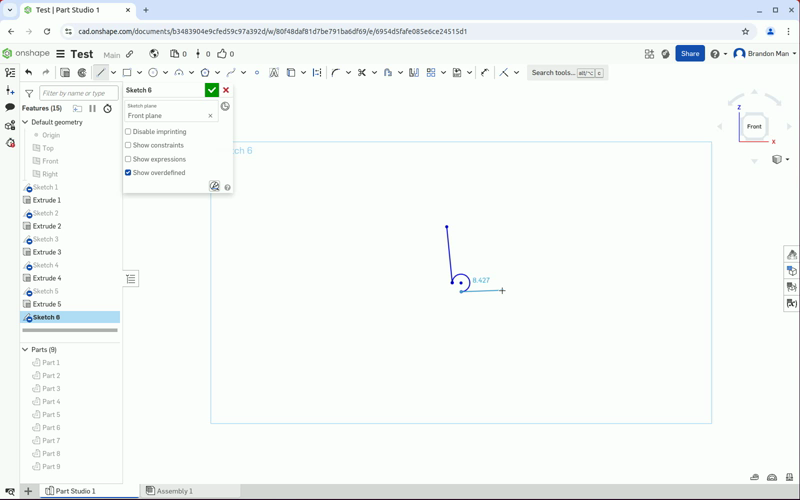
key_up(shift)
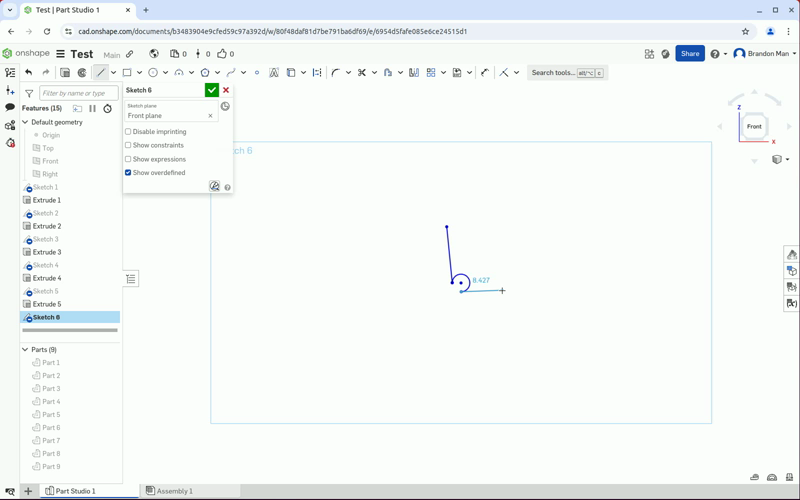
key(esc)
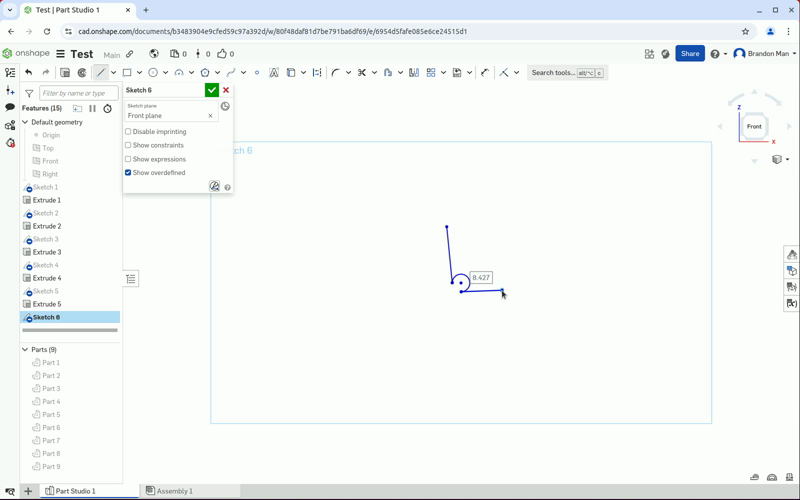
key(a)
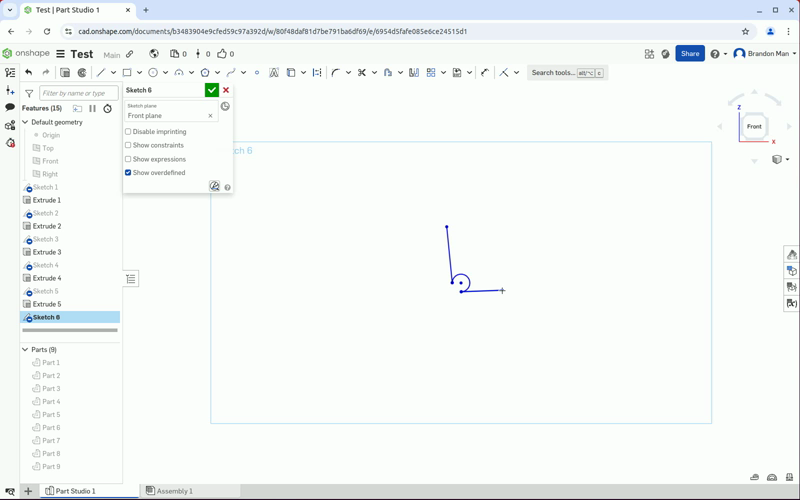
mouse_move(502, 290)
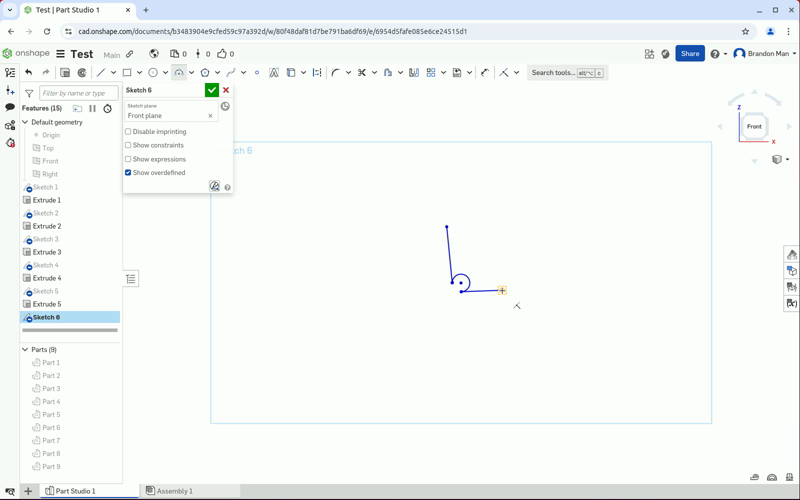
click(502, 290)
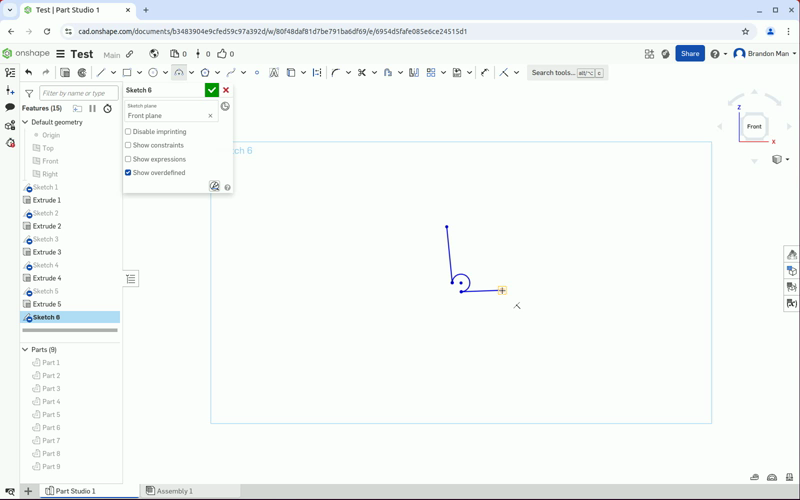
key_down(shift)
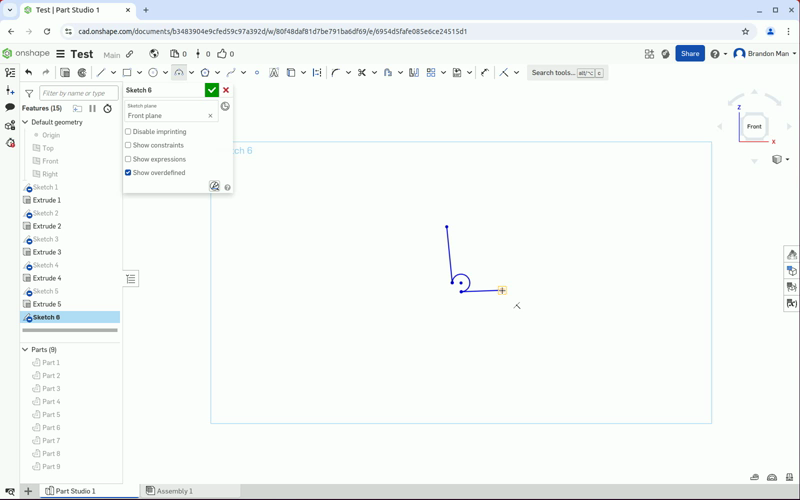
mouse_move(502, 276)
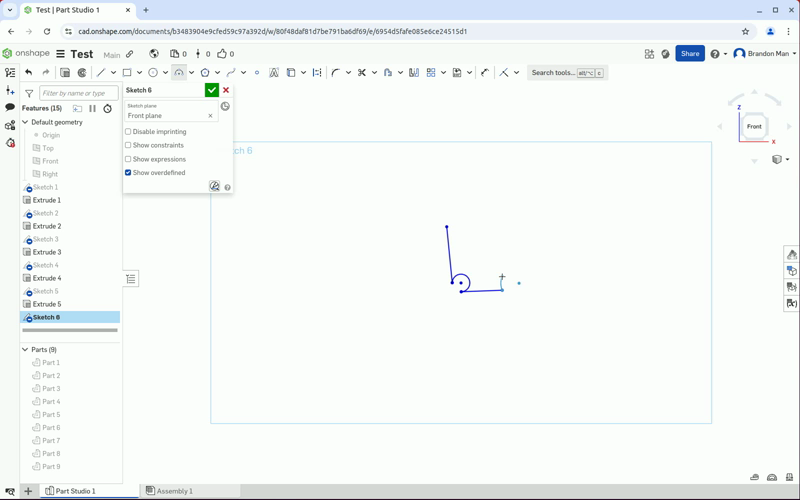
click(502, 276)
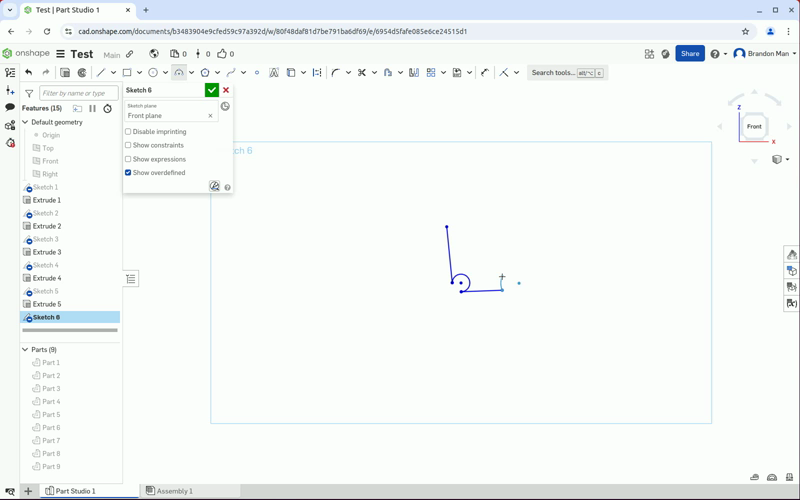
mouse_move(494, 282)
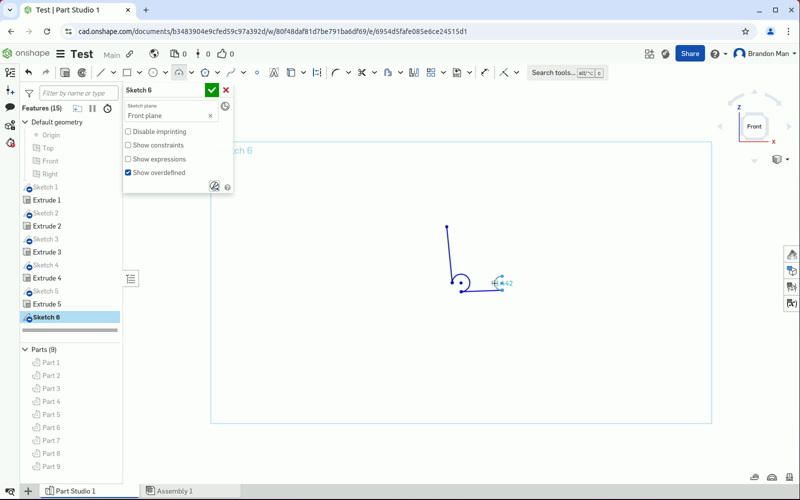
click(494, 282)
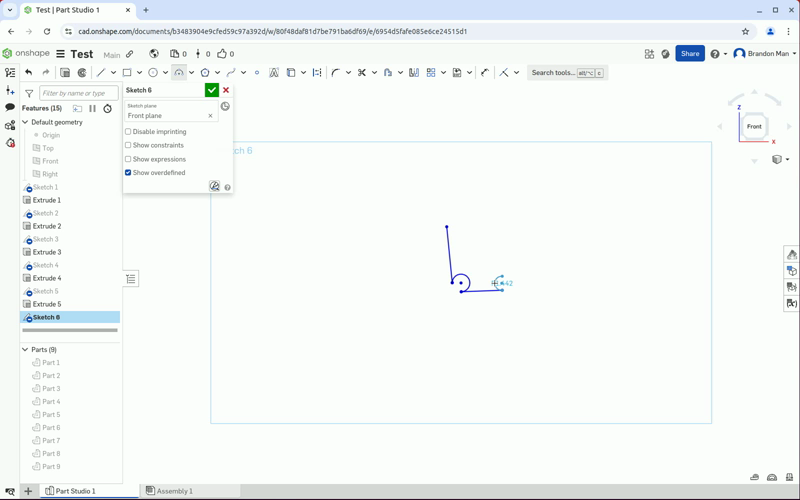
key_up(shift)
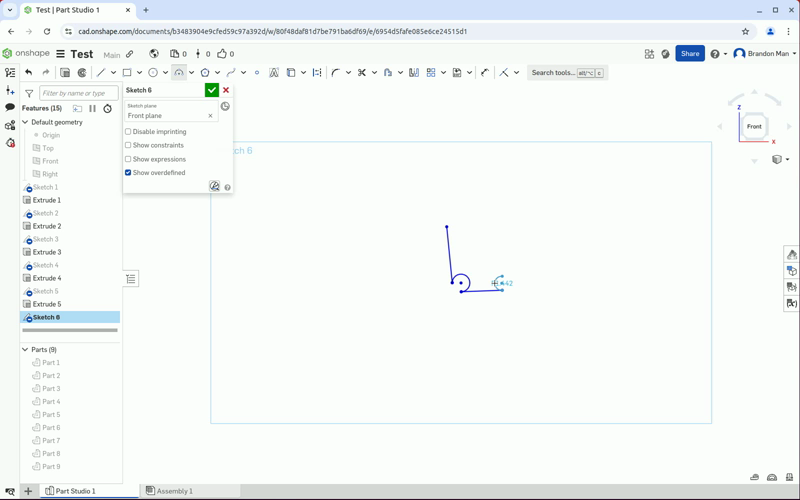
key(esc)
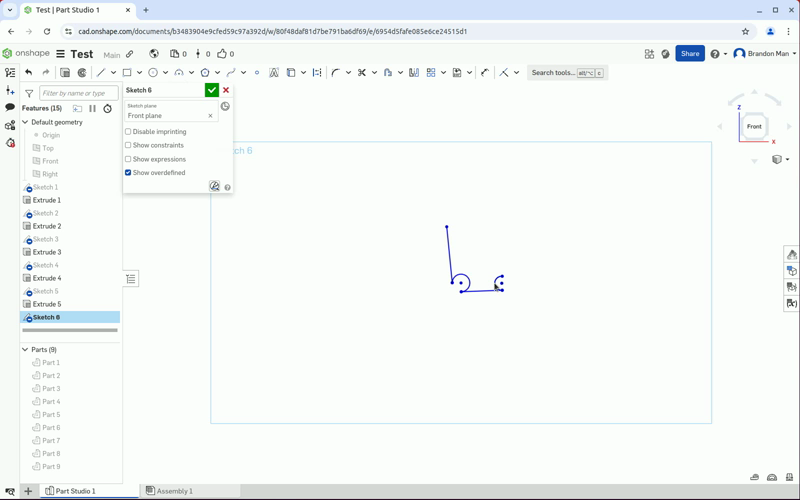
key(l)
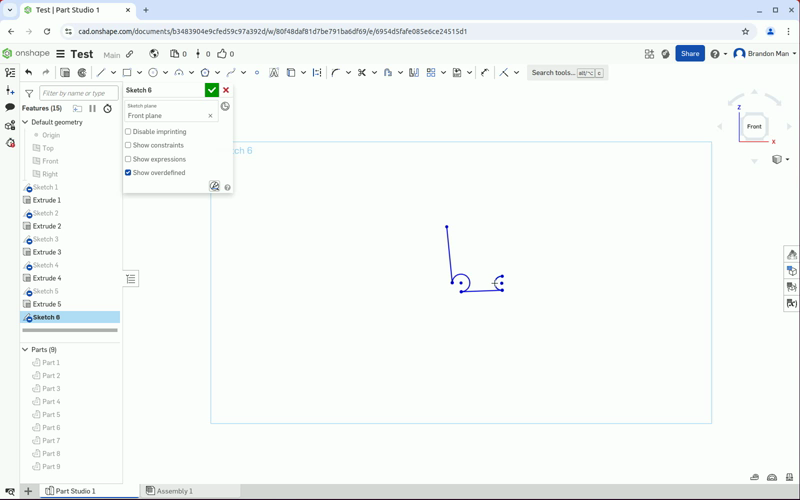
mouse_move(502, 276)
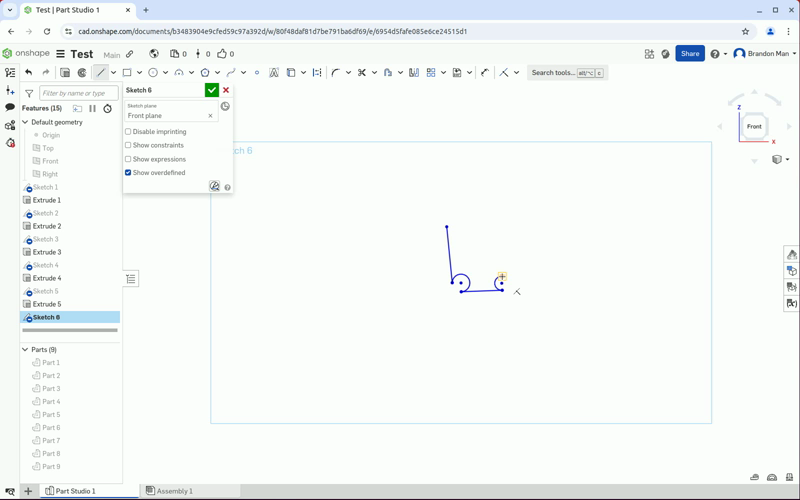
click(502, 276)
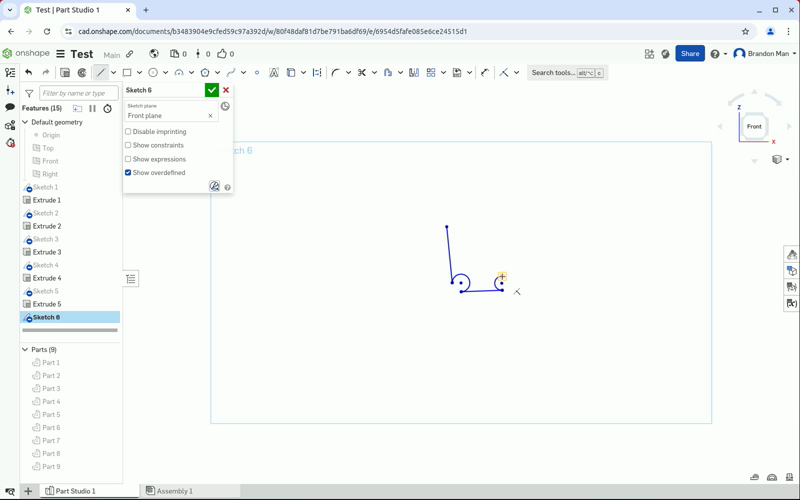
key_down(shift)
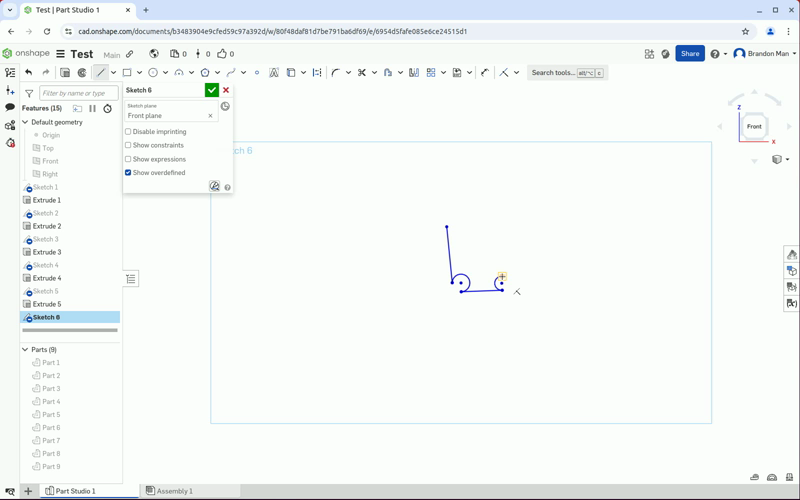
mouse_move(532, 276)
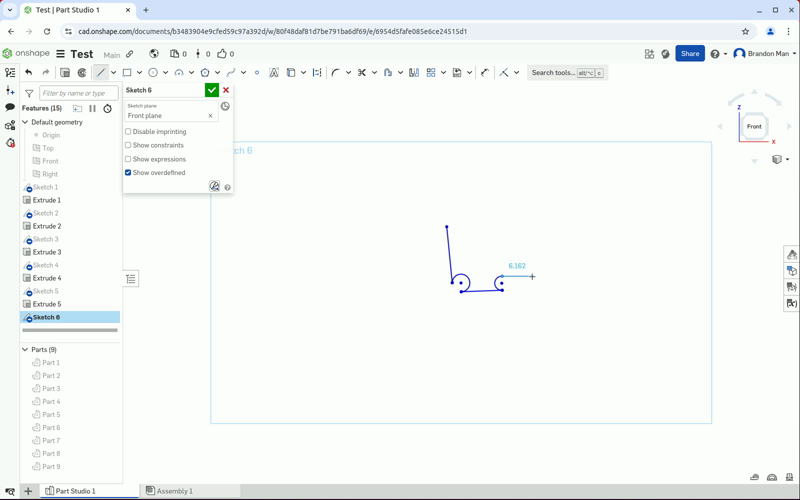
mouse_move(478, 275)
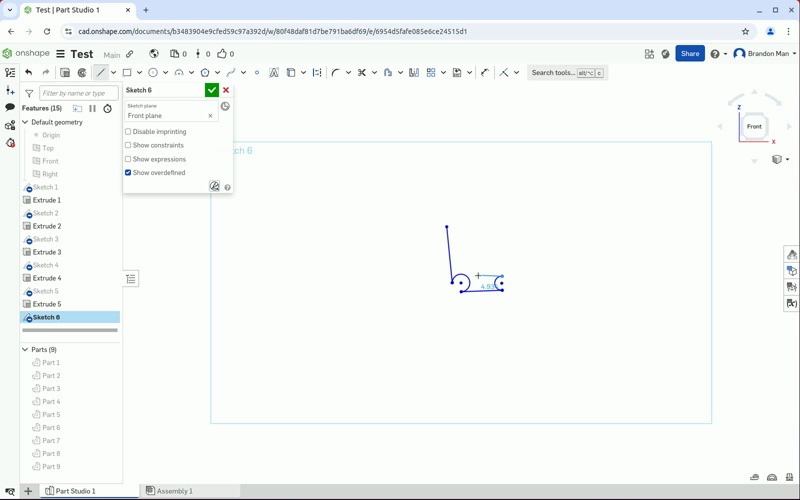
click(478, 275)
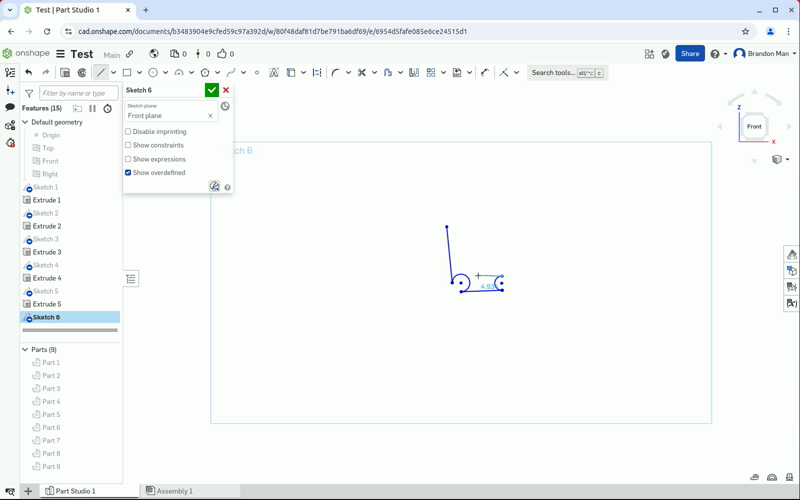
key_up(shift)
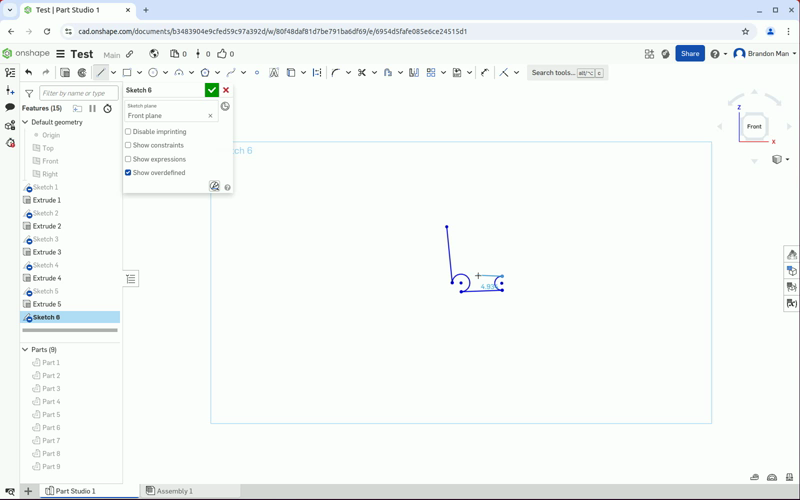
key(esc)
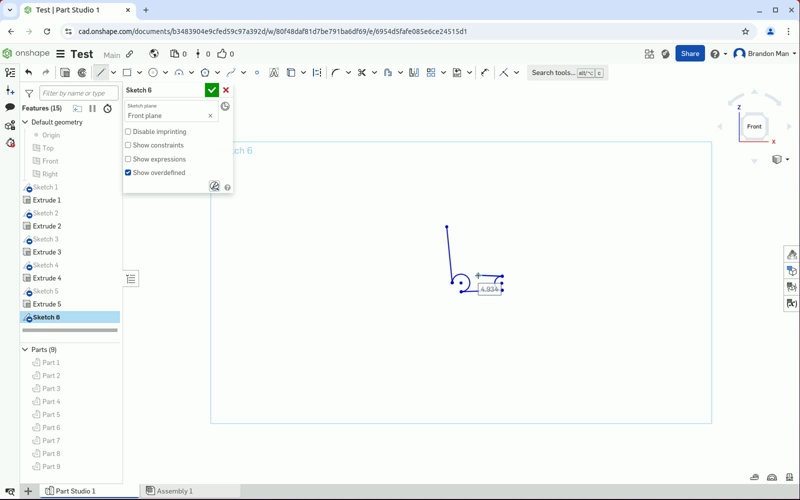
key(a)
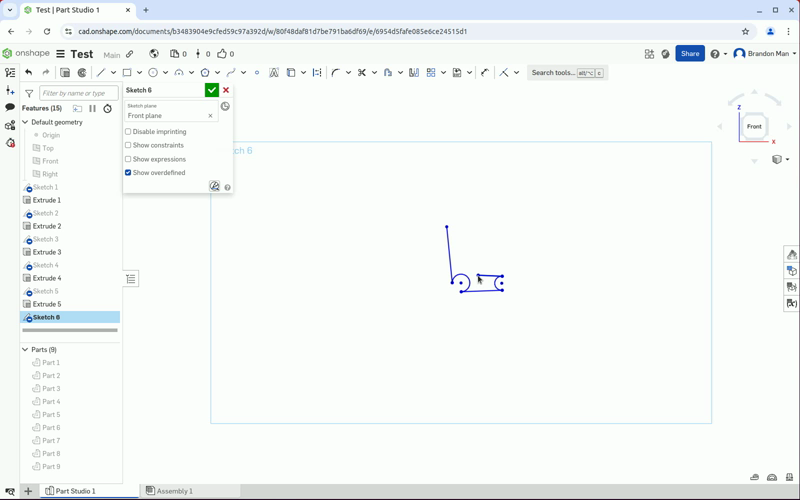
mouse_move(478, 275)
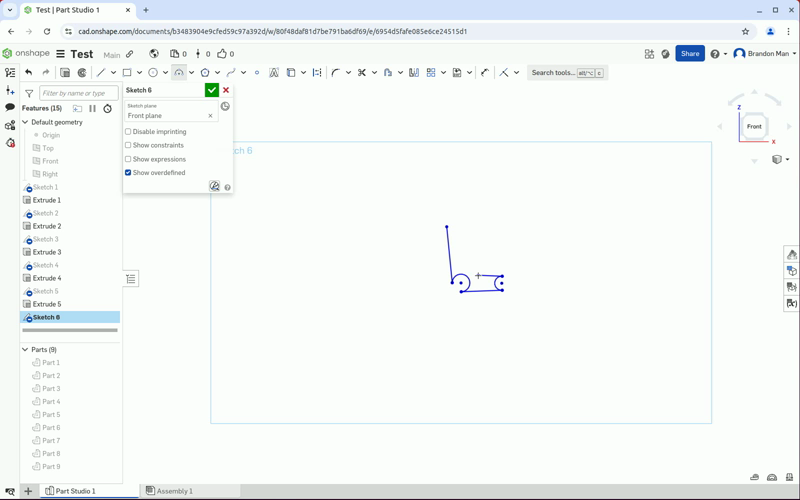
click(478, 275)
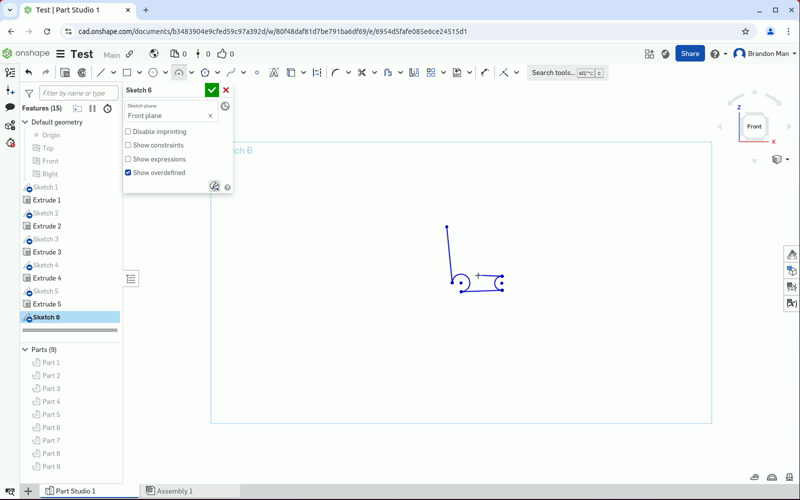
key_down(shift)
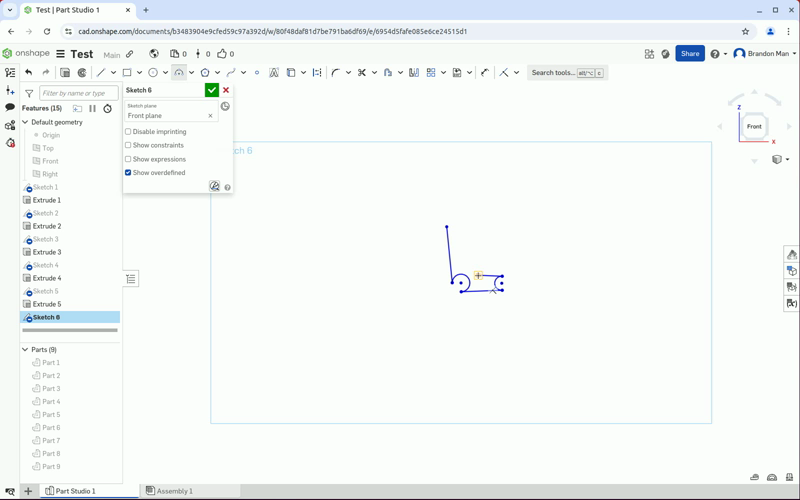
mouse_move(471, 267)
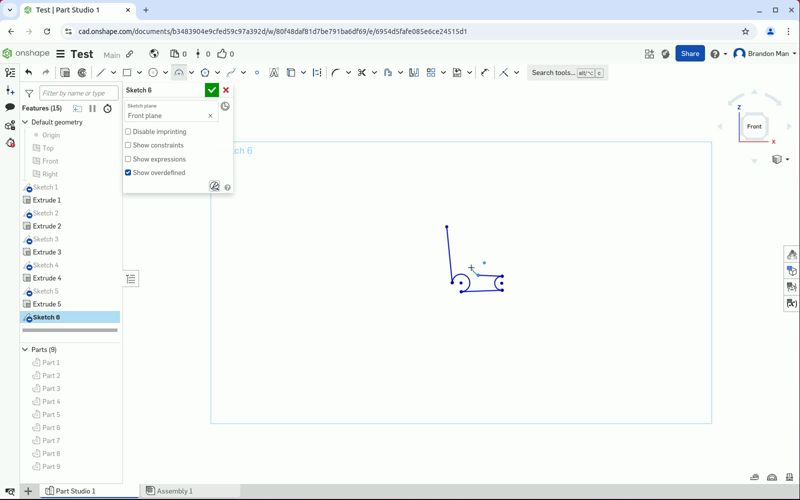
click(471, 267)
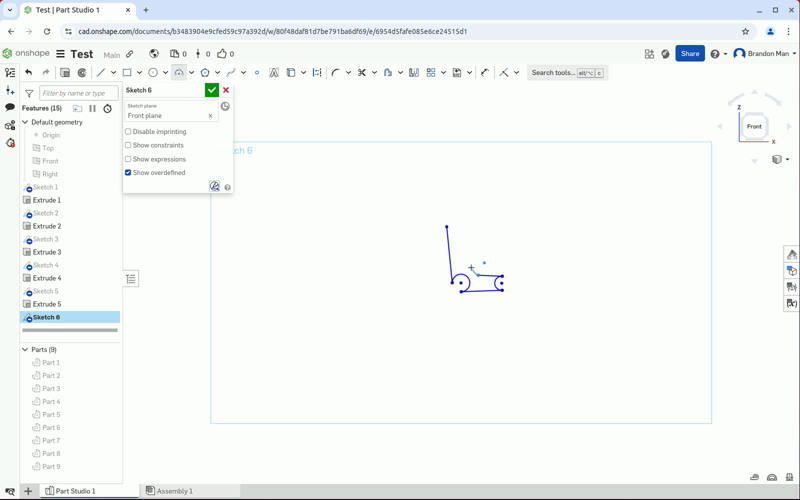
mouse_move(472, 272)
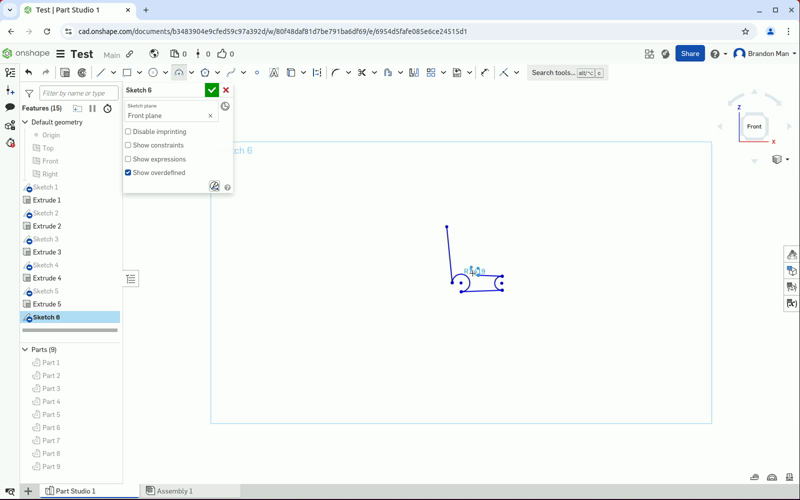
click(472, 272)
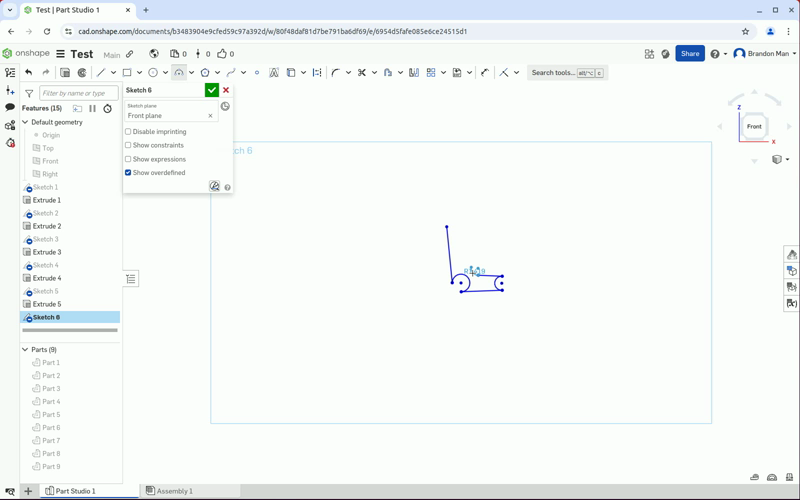
key_up(shift)
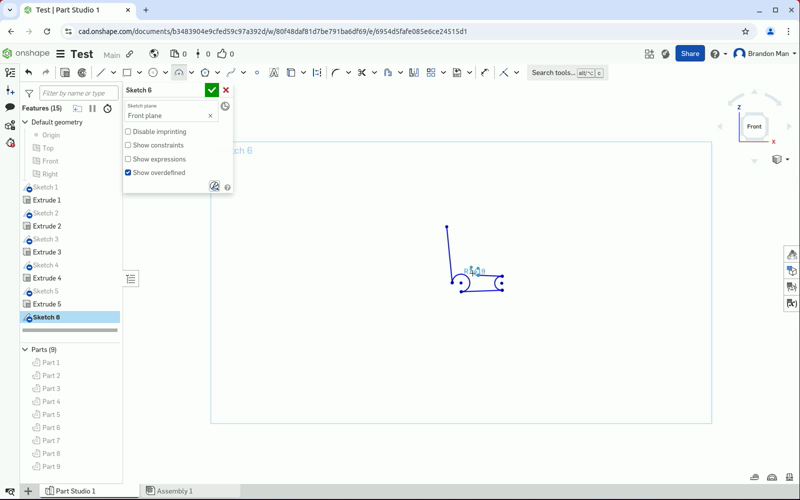
key(esc)
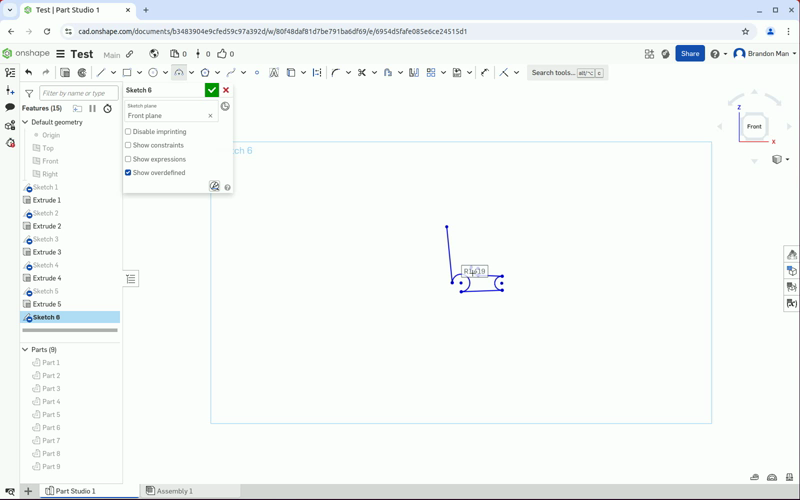
key(l)
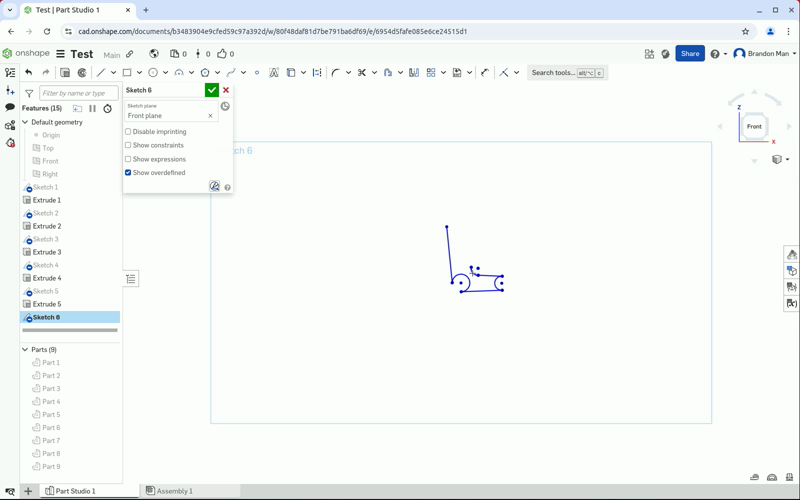
mouse_move(471, 267)
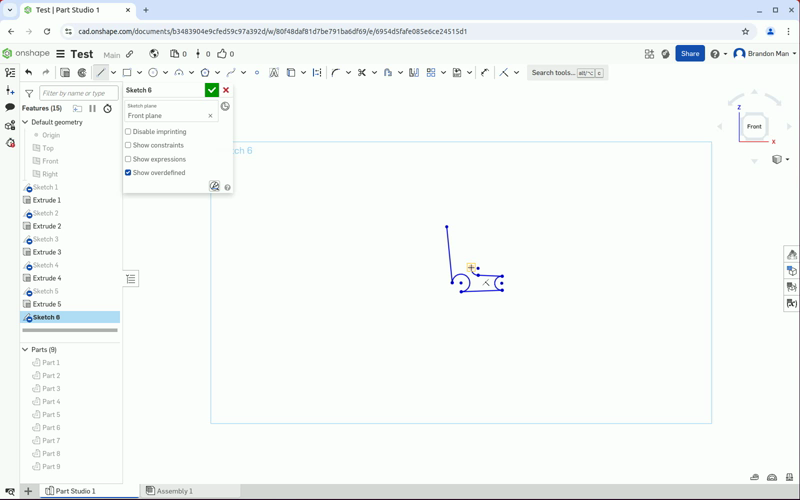
click(471, 267)
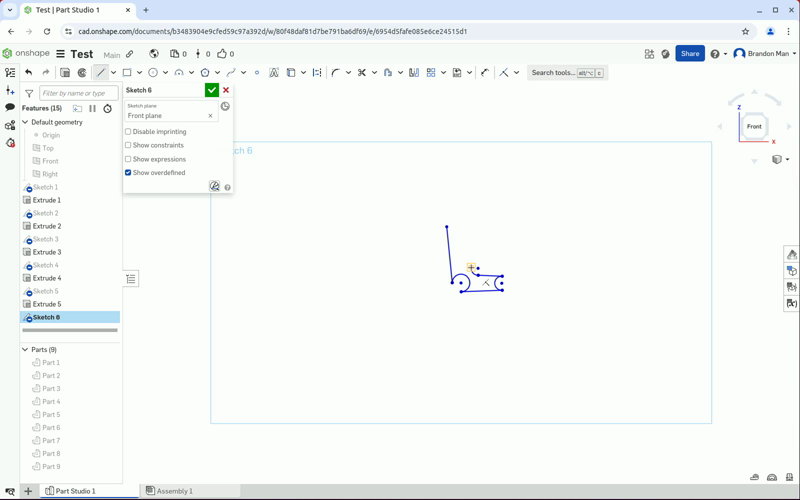
key_down(shift)
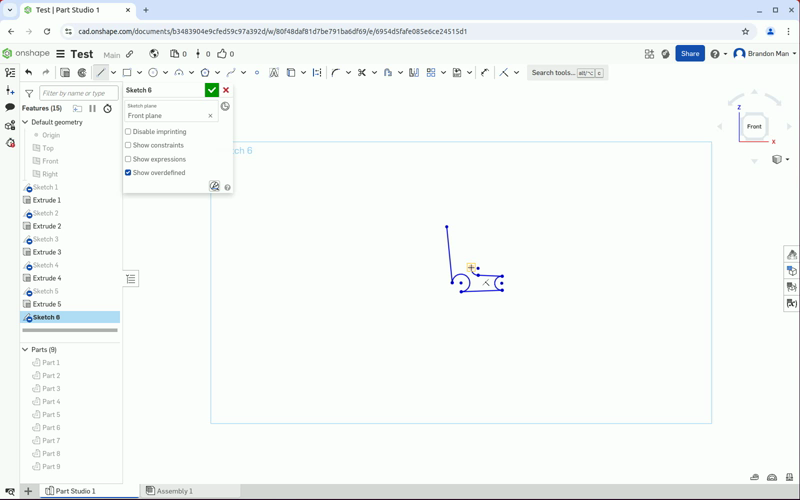
mouse_move(501, 267)
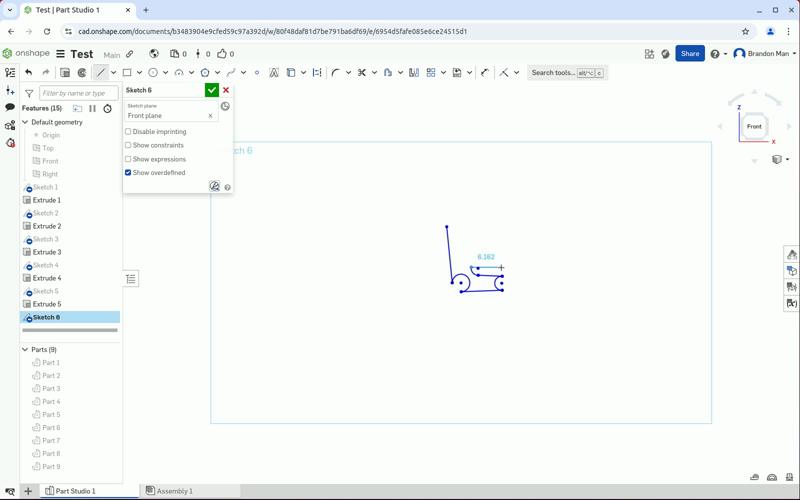
mouse_move(475, 226)
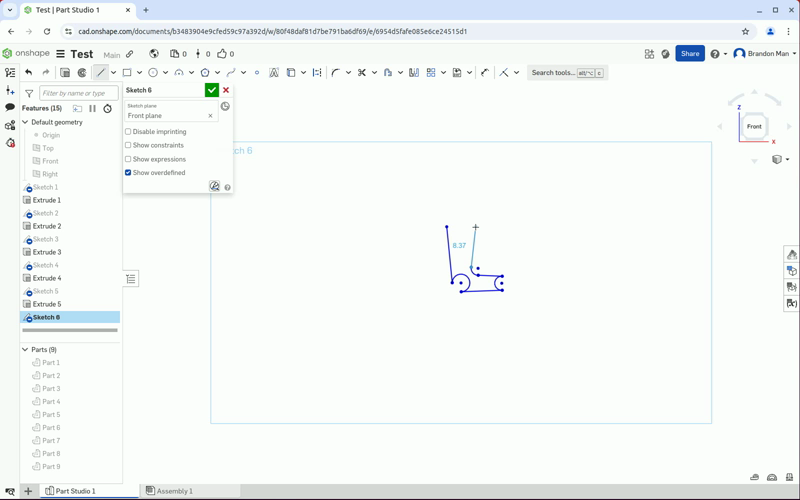
click(475, 226)
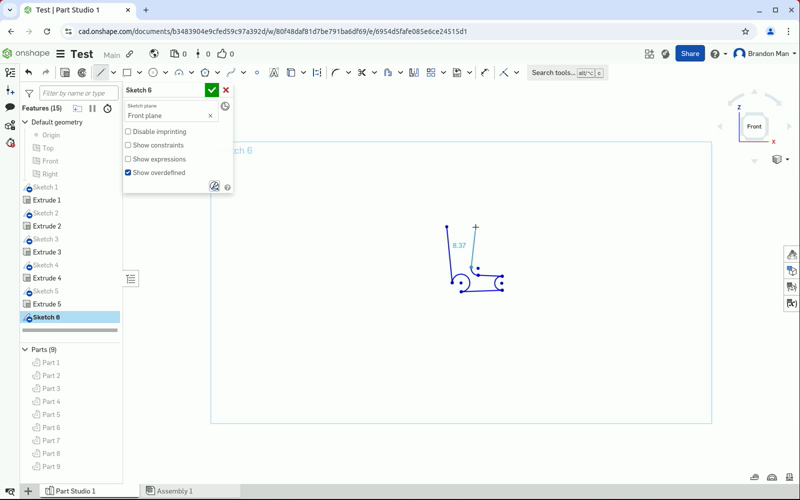
key_up(shift)
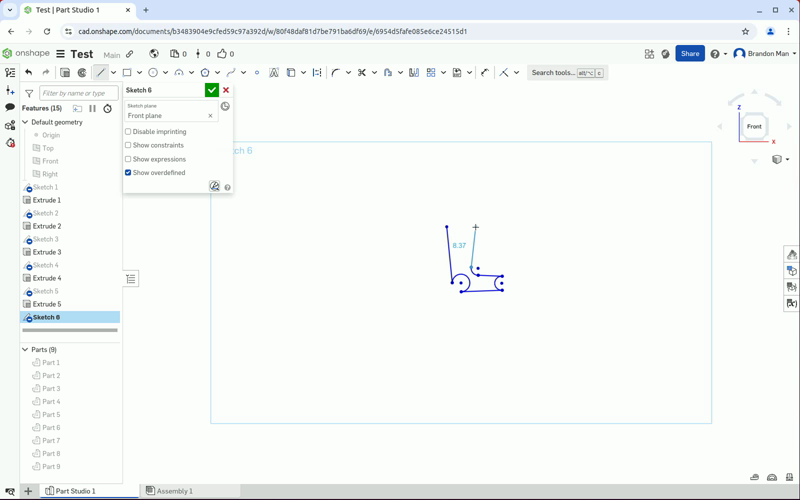
key(esc)
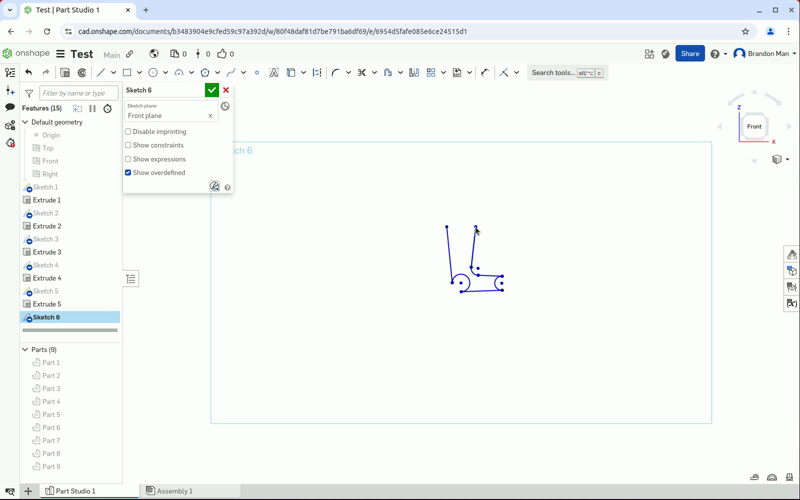
key(a)
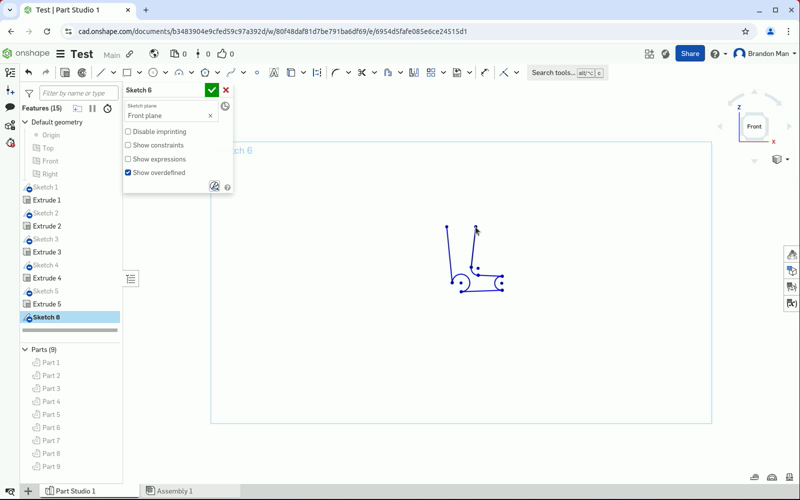
mouse_move(475, 226)
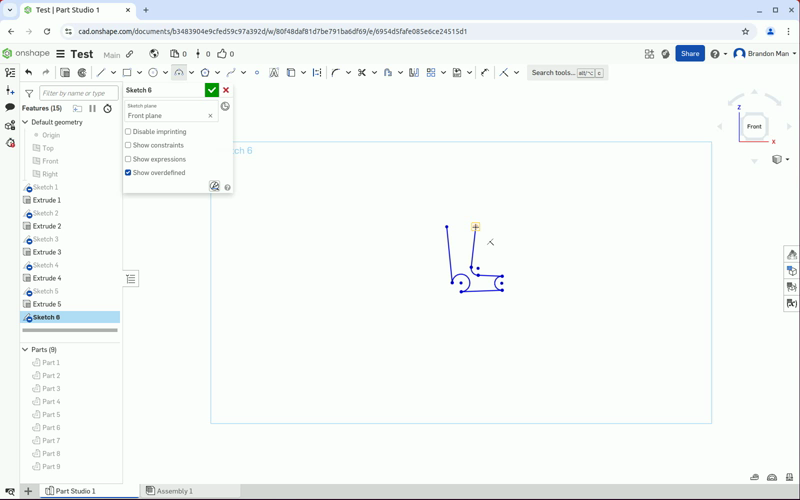
click(475, 226)
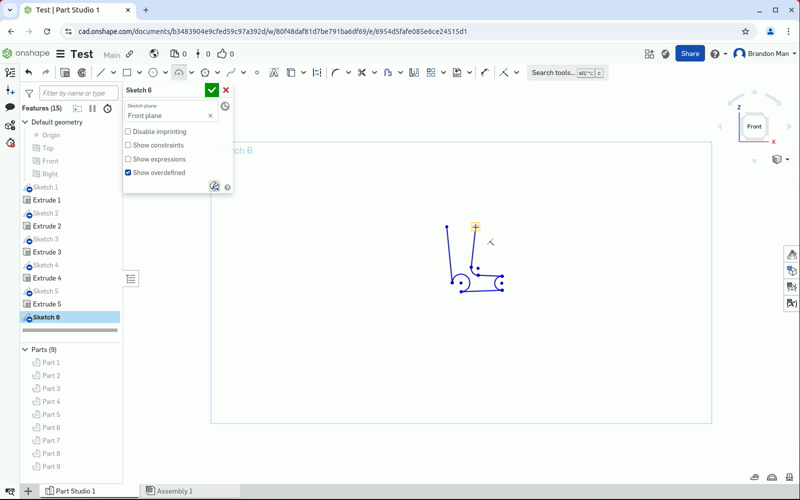
mouse_move(446, 226)
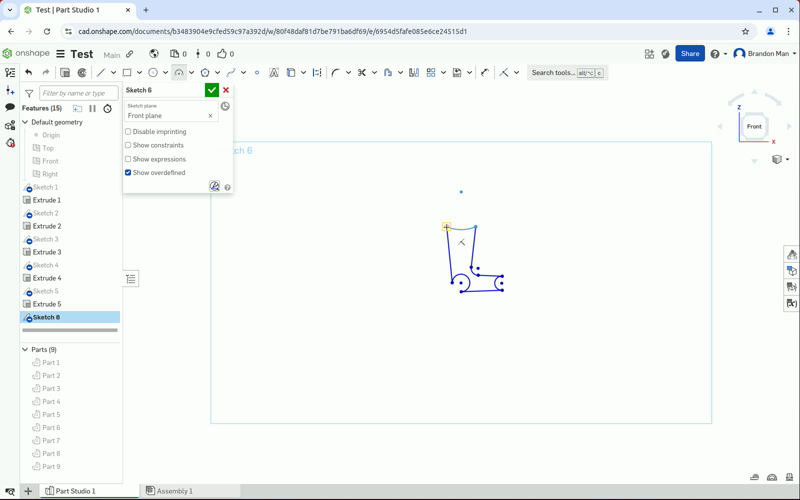
click(446, 226)
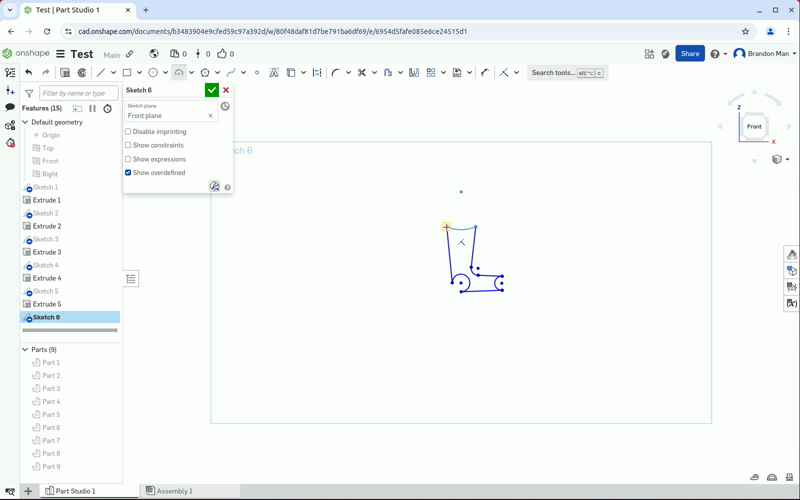
key_down(shift)
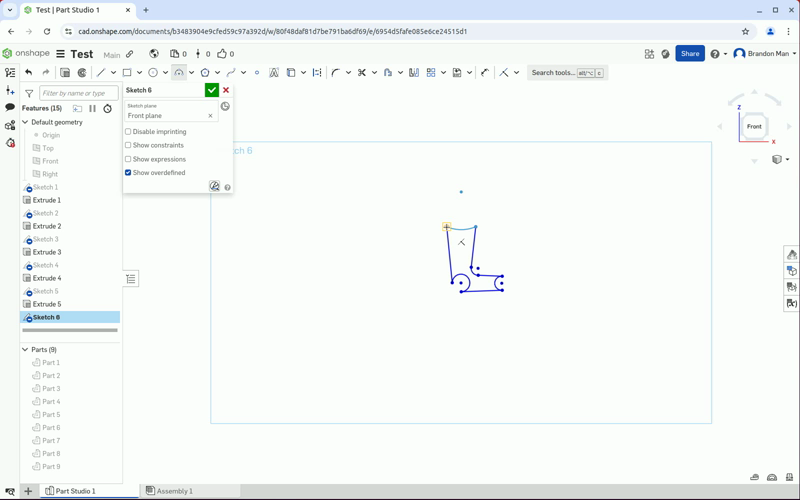
mouse_move(461, 239)
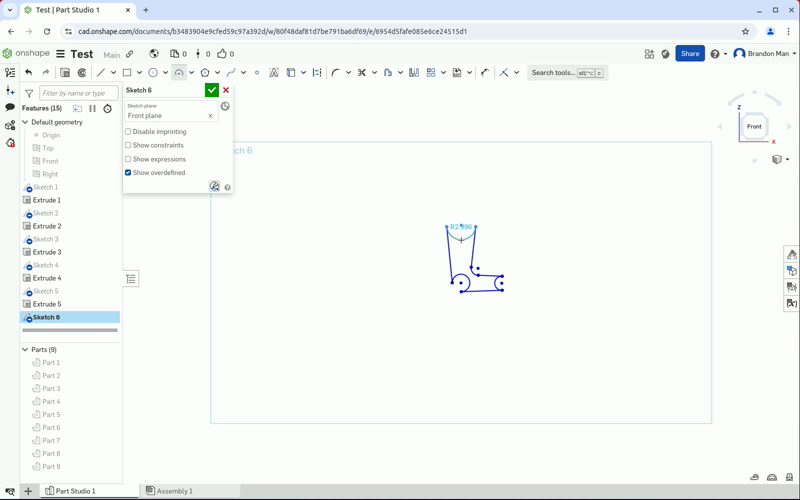
click(461, 239)
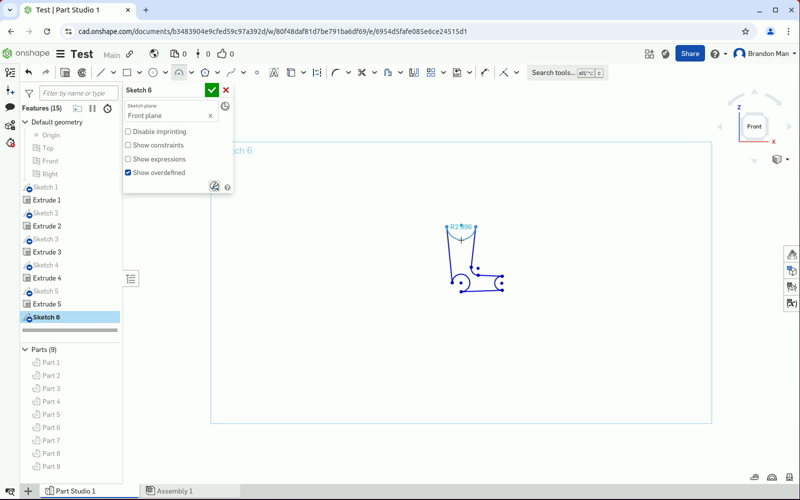
key_up(shift)
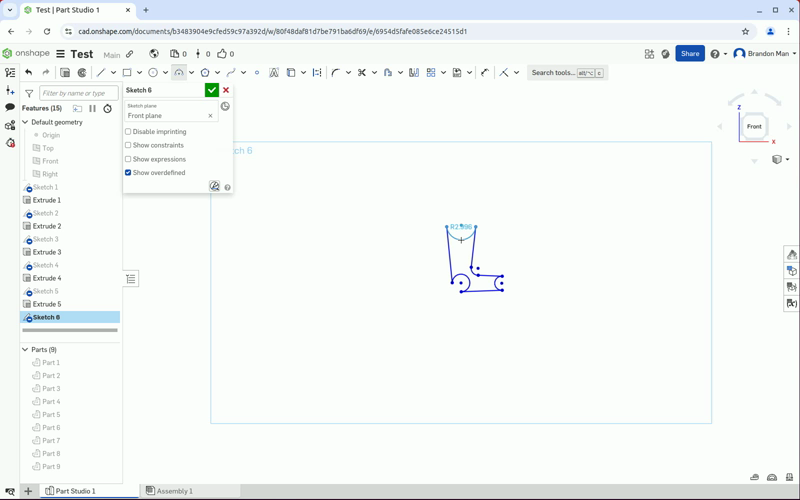
key(esc)
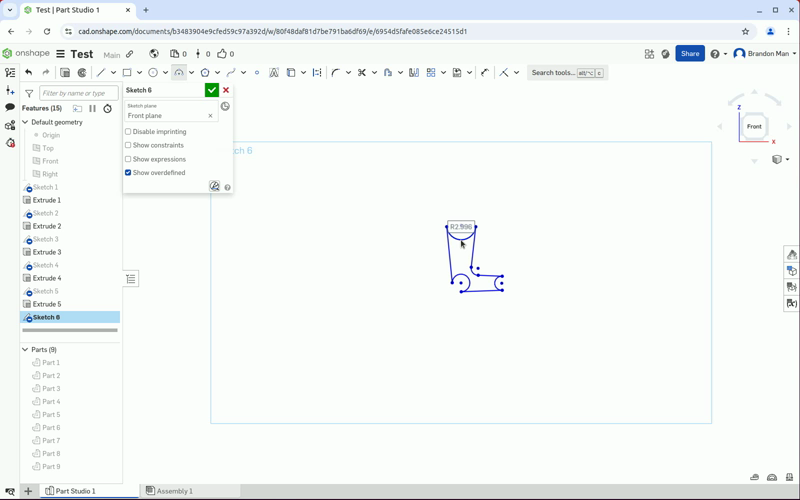
mouse_move(459, 255)
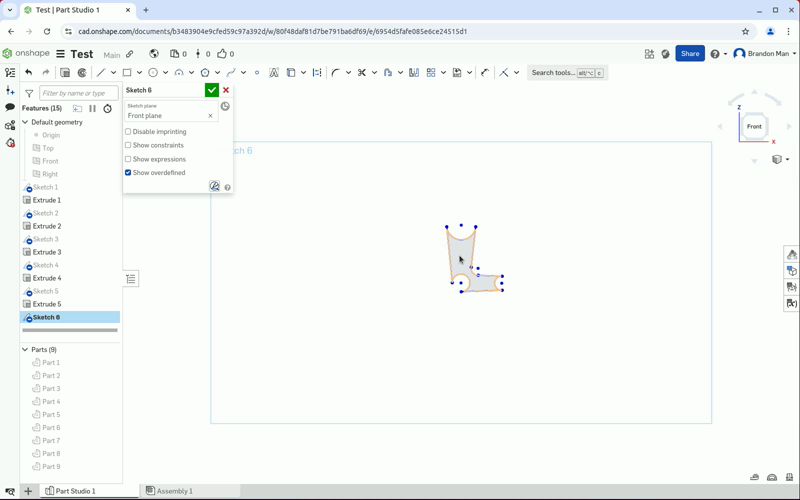
scroll(6)
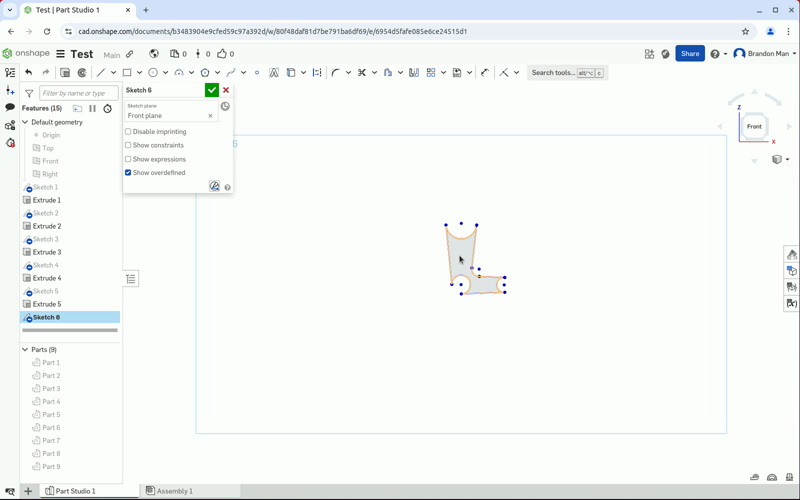
scroll(6)
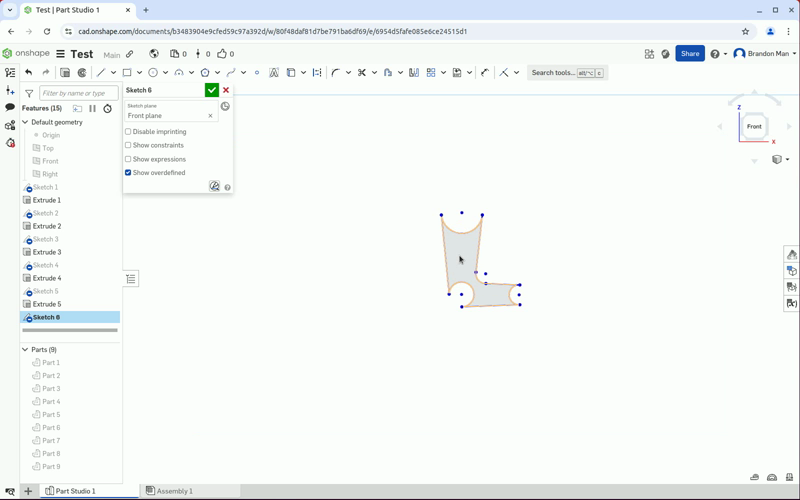
scroll(6)
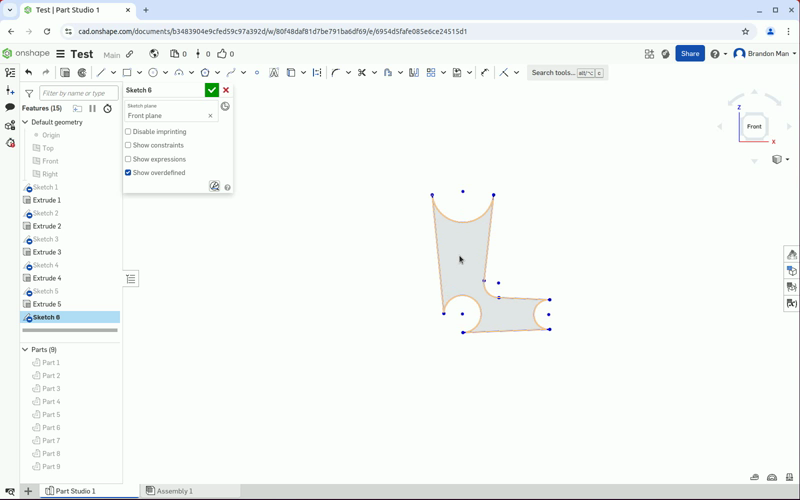
scroll(6)
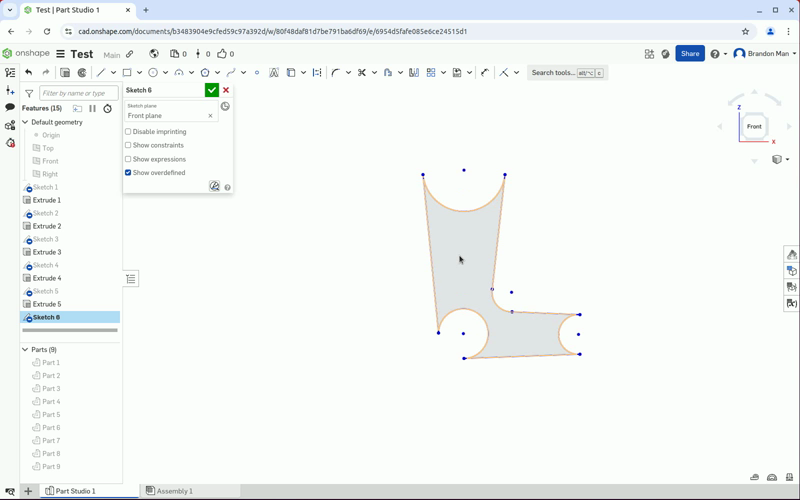
scroll(6)
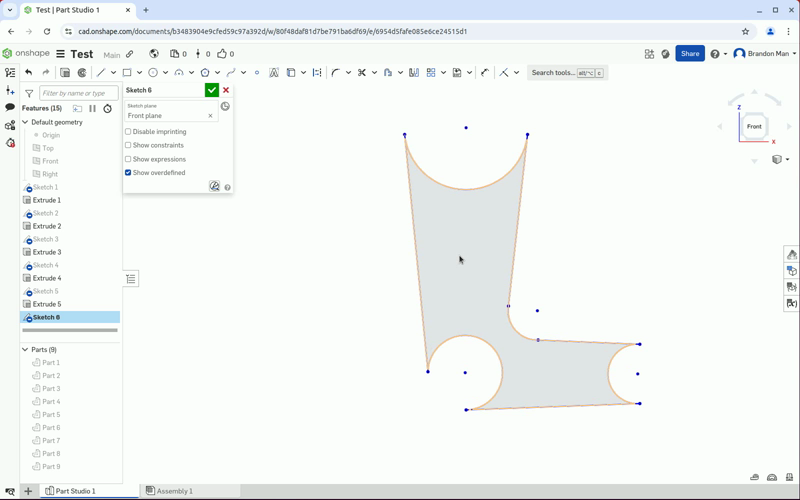
scroll(6)
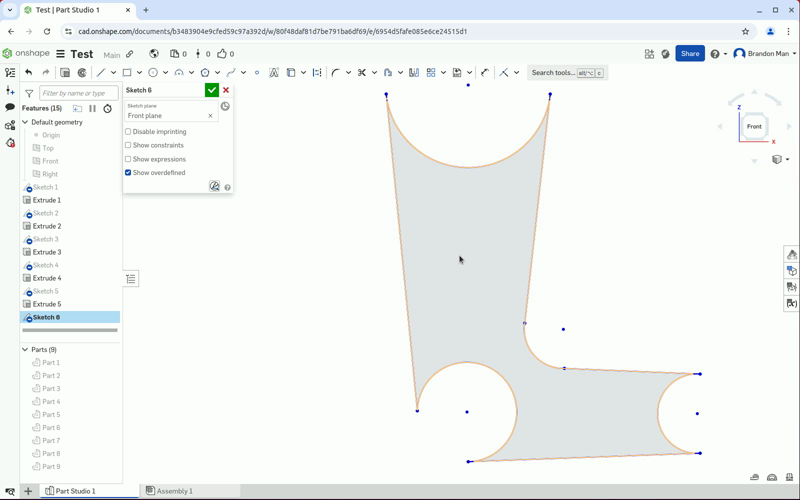
scroll(6)
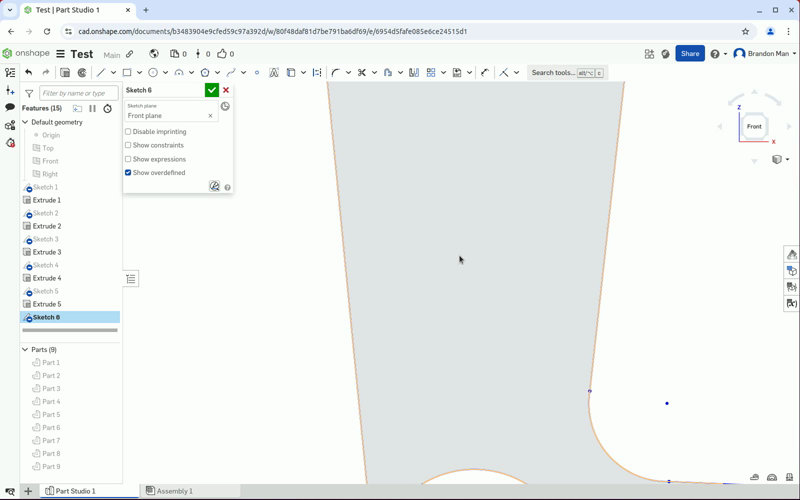
click(459, 255)
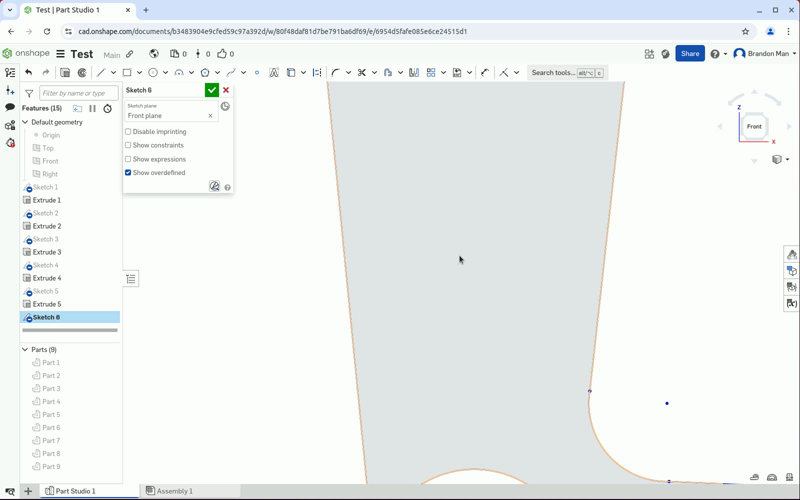
scroll(-6)
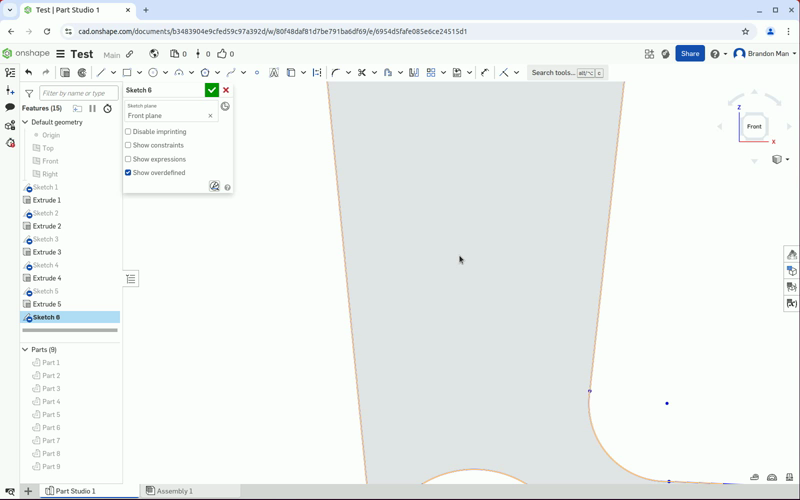
scroll(-6)
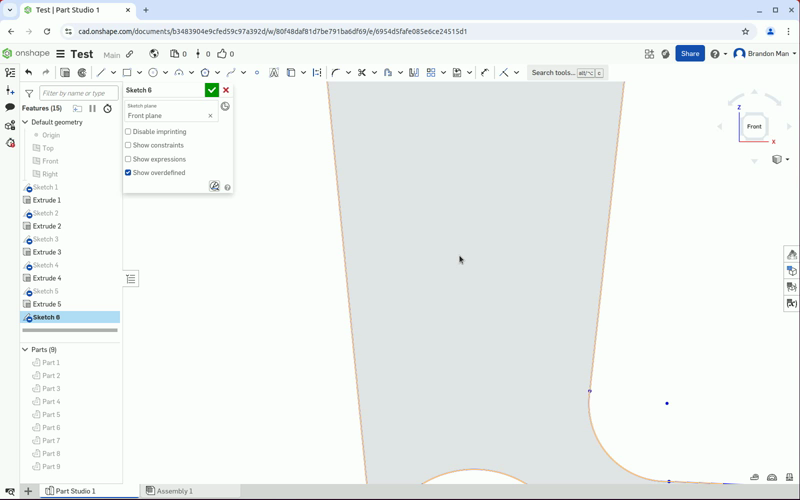
scroll(-6)
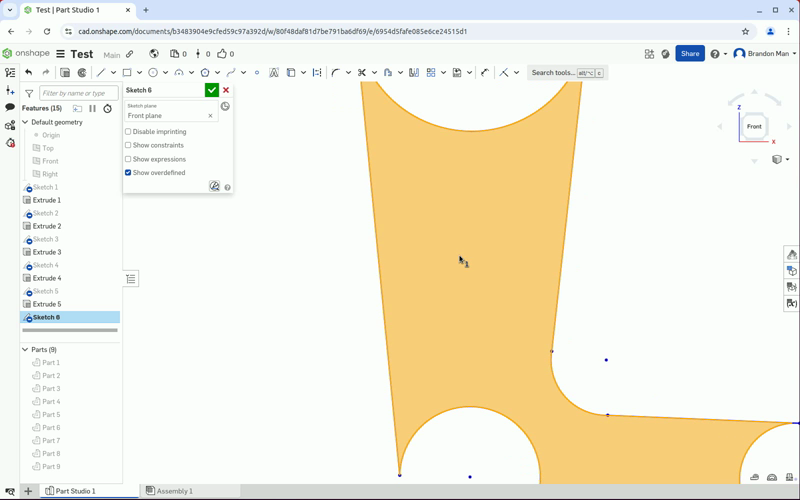
scroll(-6)
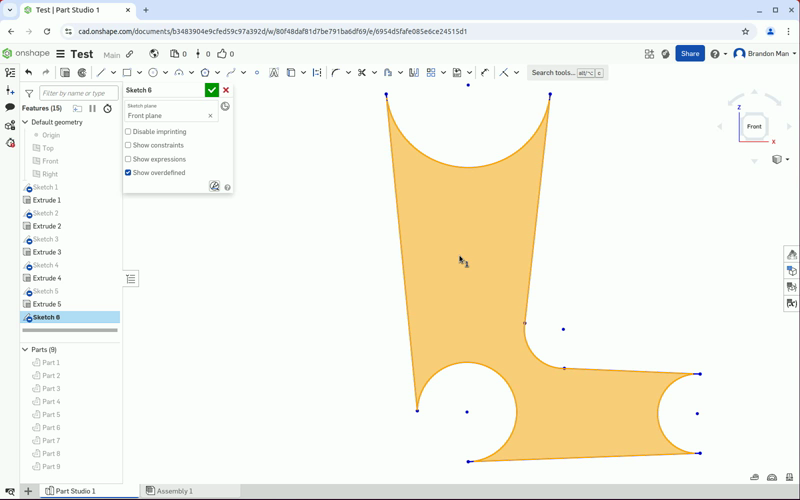
scroll(-6)
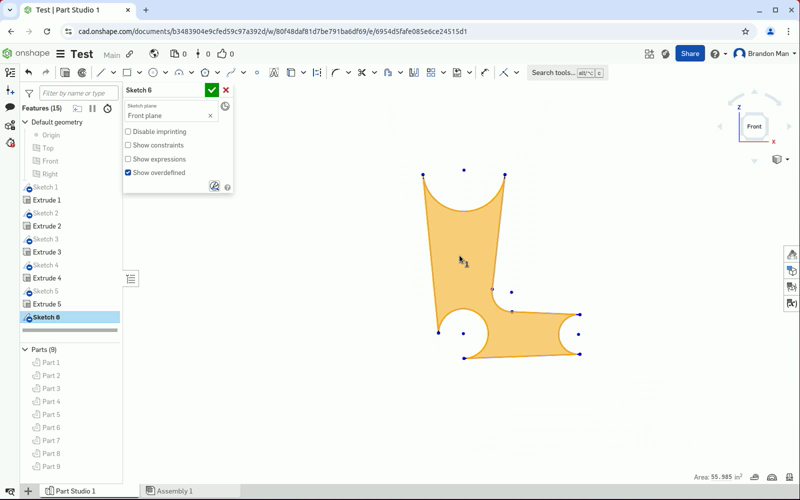
scroll(-6)
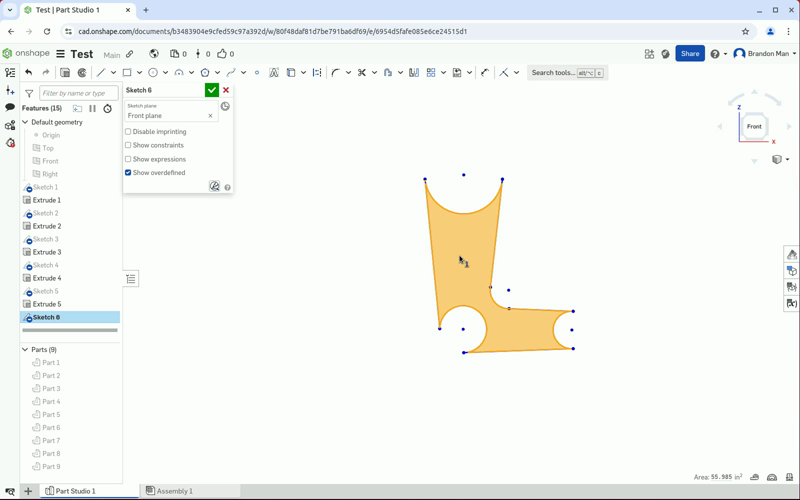
scroll(-6)
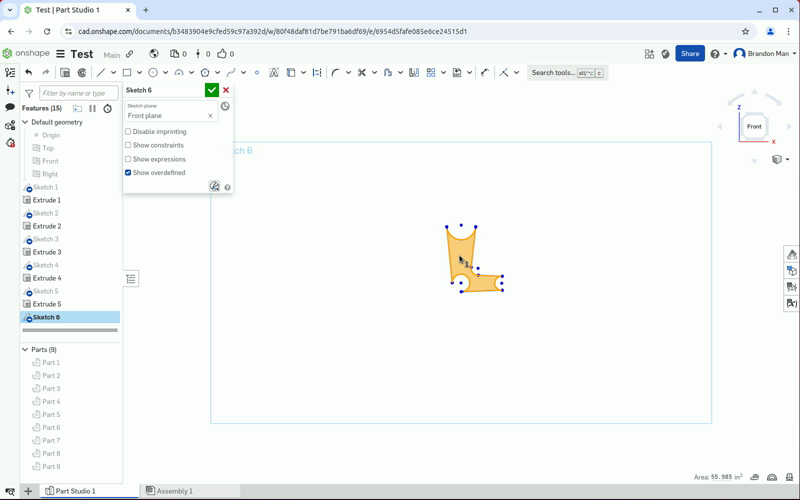
mouse_move(73, 352)
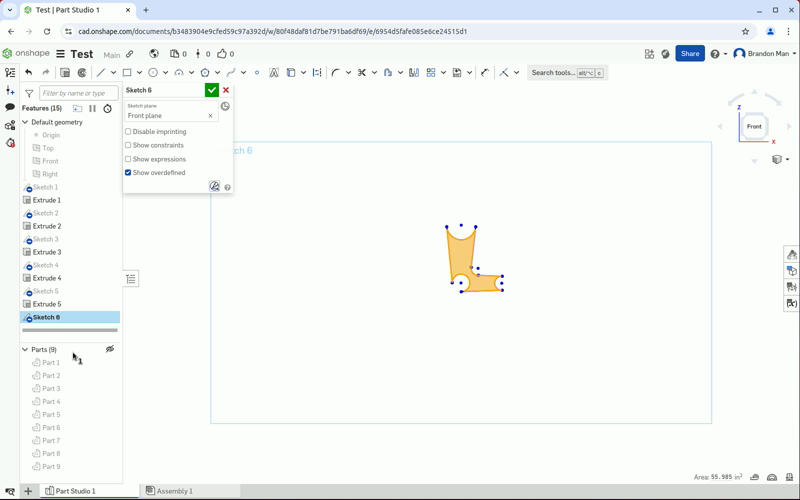
key(shift+y)
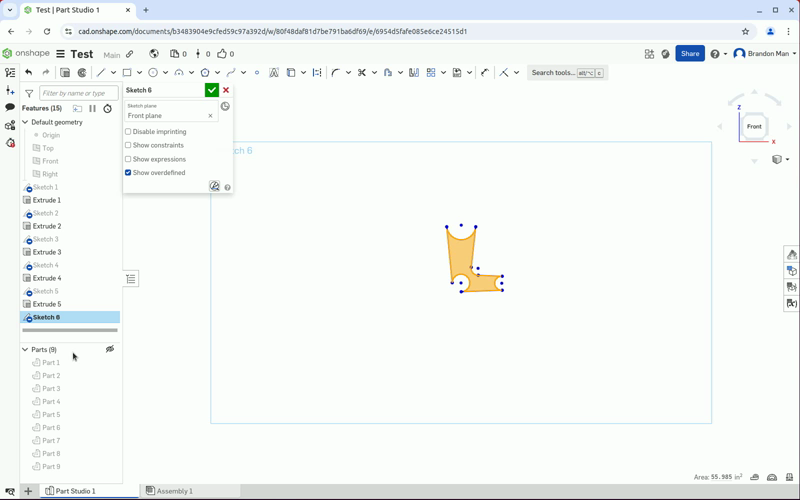
key(shift+e)
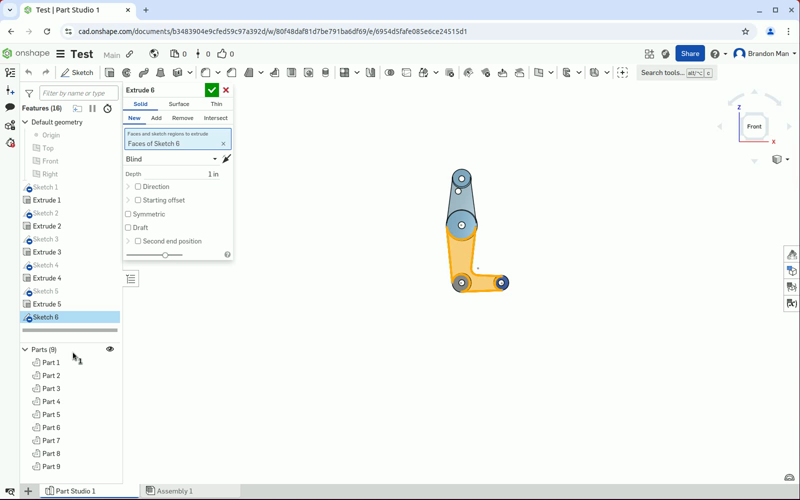
mouse_move(143, 106)
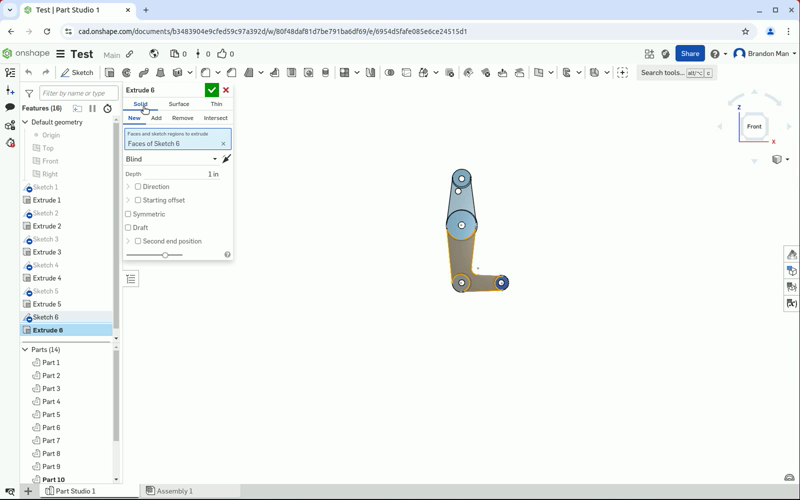
click(143, 106)
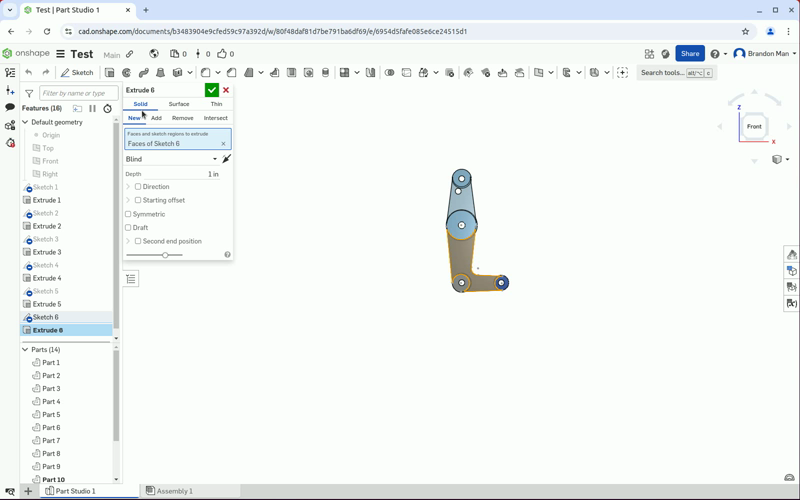
mouse_move(137, 120)
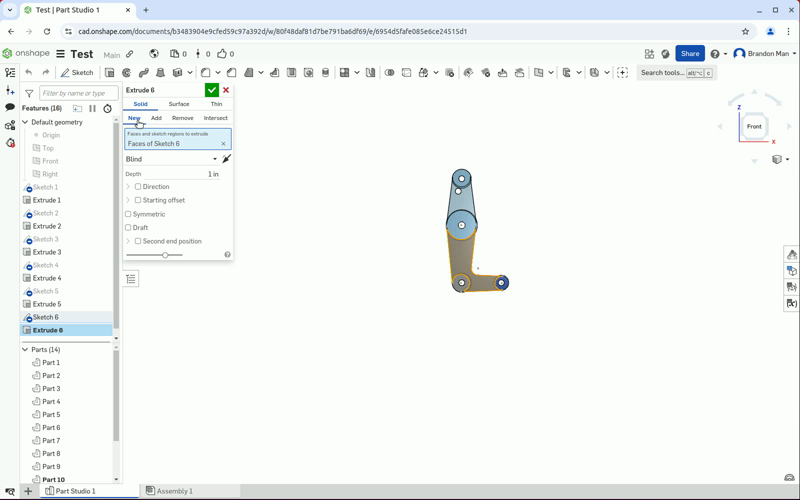
click(137, 120)
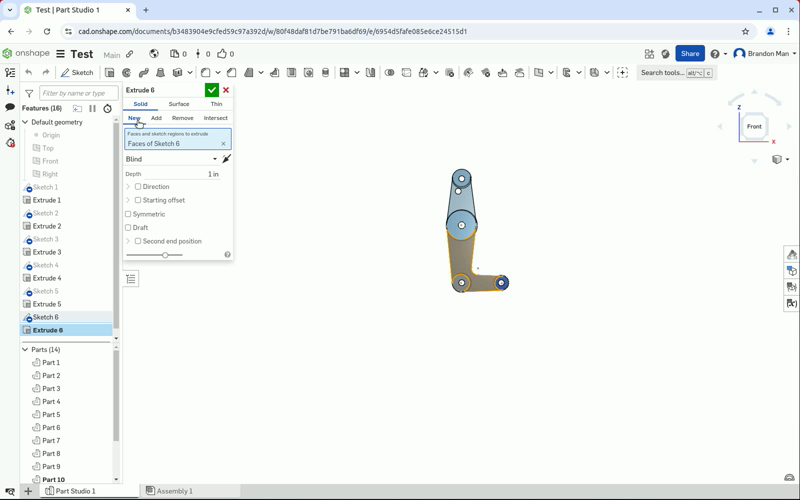
key(tab, 4)
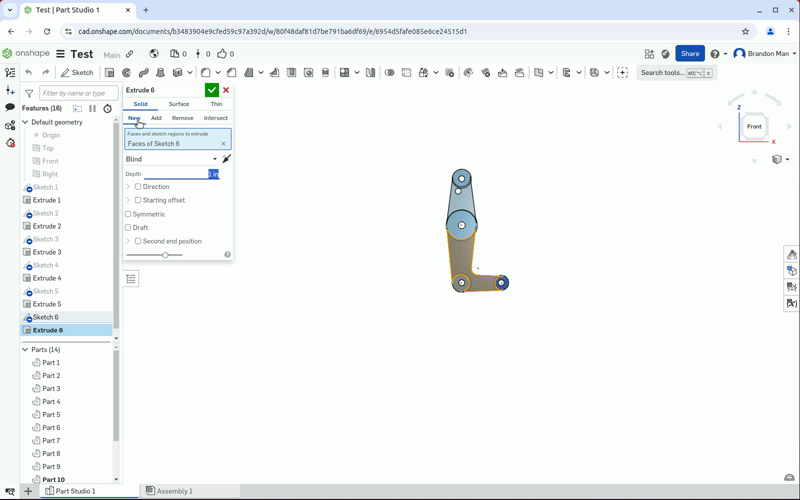
text(0.481)
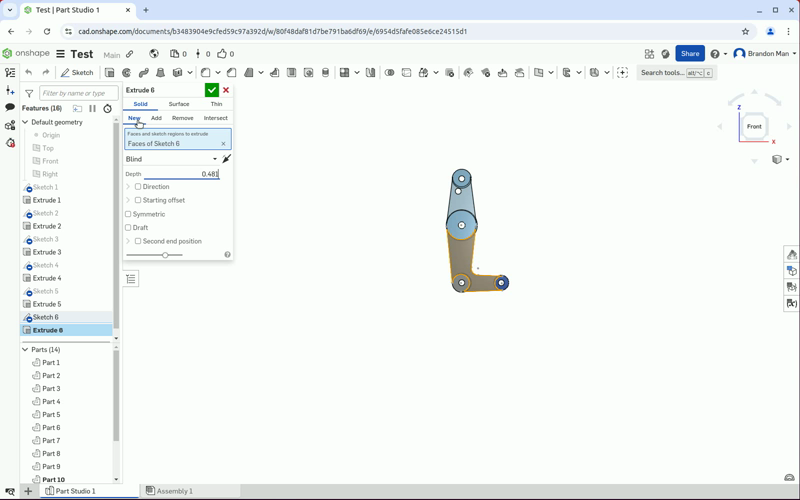
key(enter)
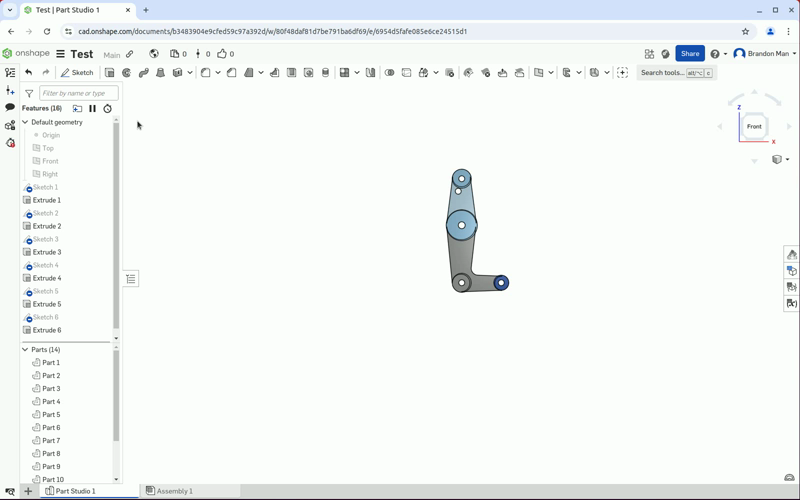
key(shift+h)
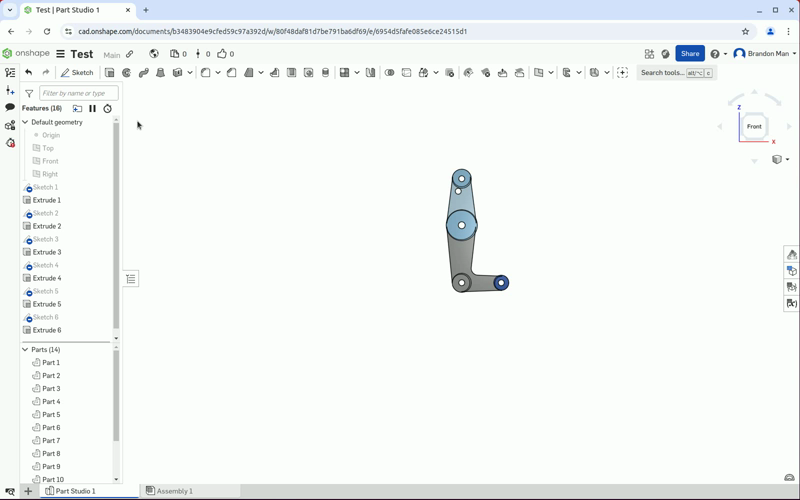
key(shift+h)
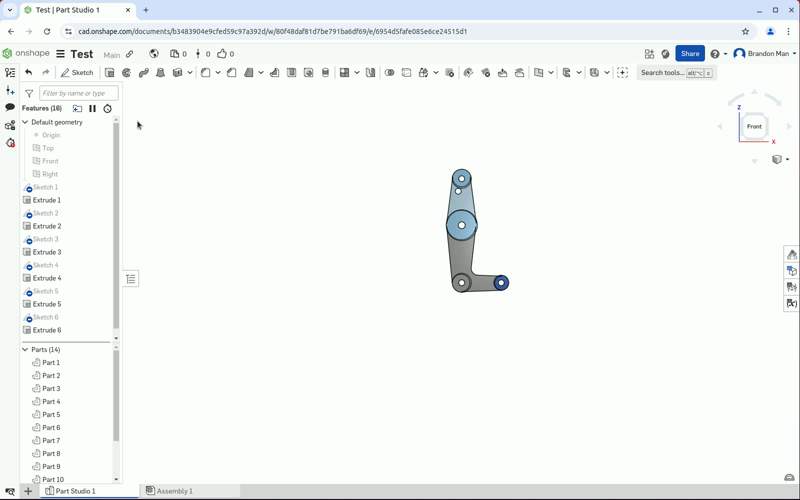
key(shift+7)
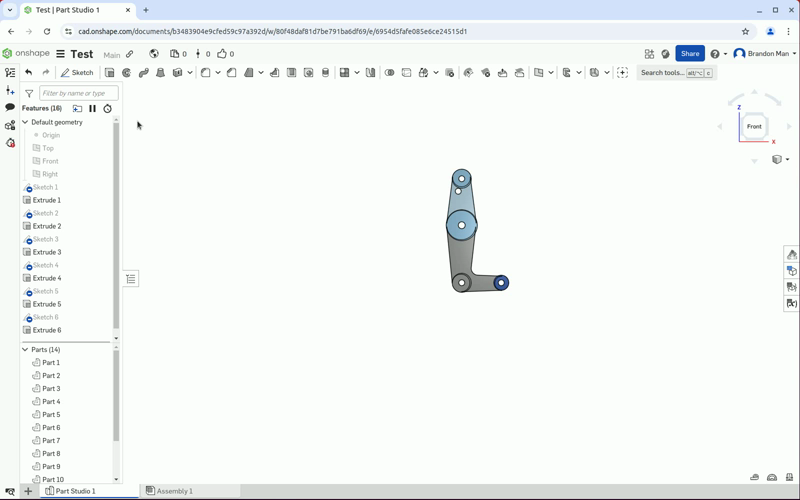
key(left, 2)
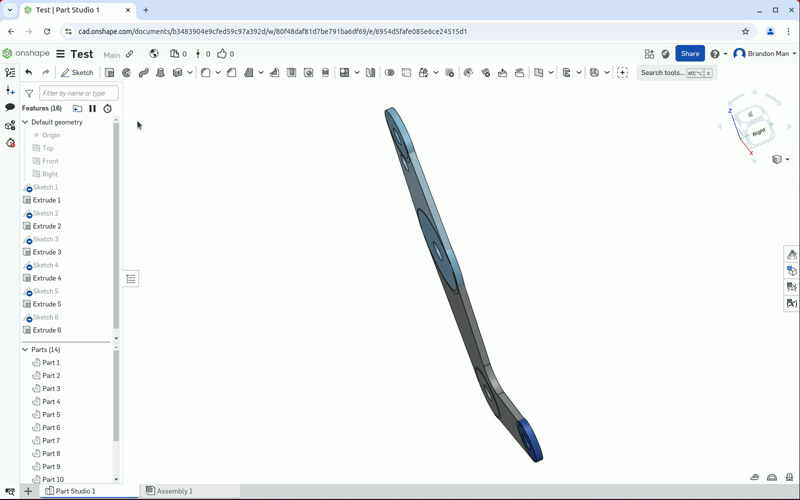
key(down, 2)
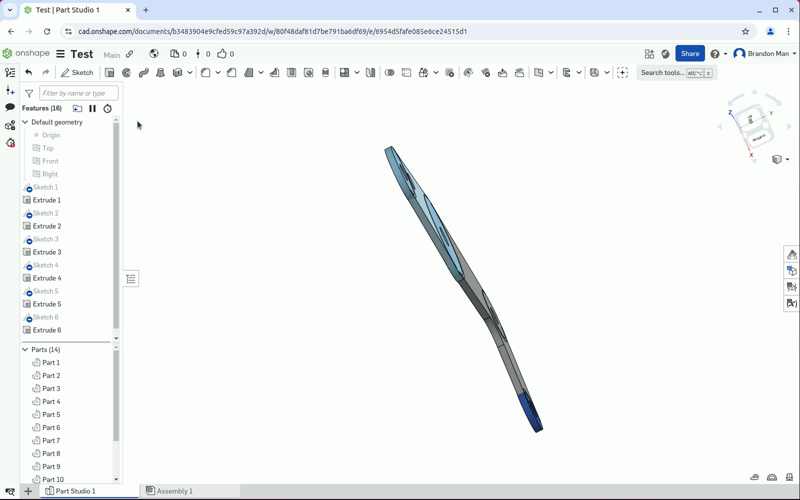
key(up, 2)
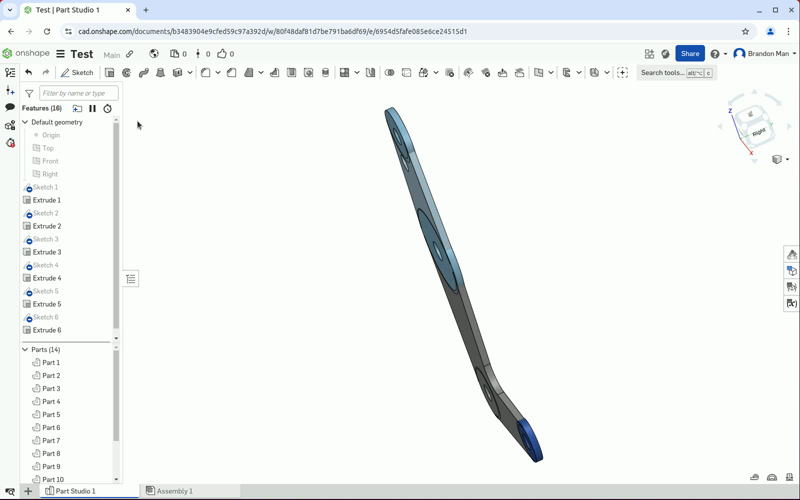
key(right, 2)
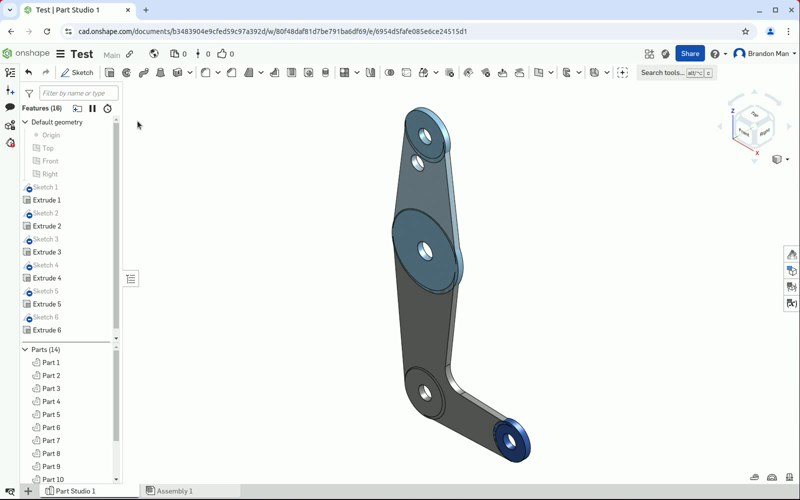
mouse_move(69, 189)
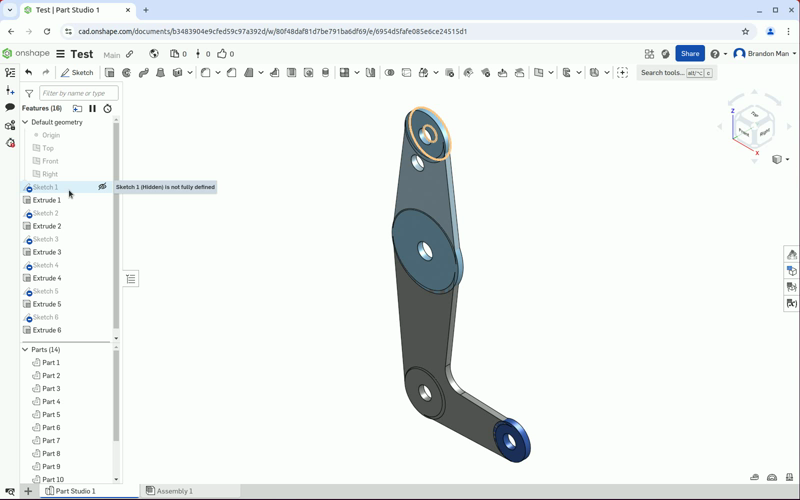
click(69, 189)